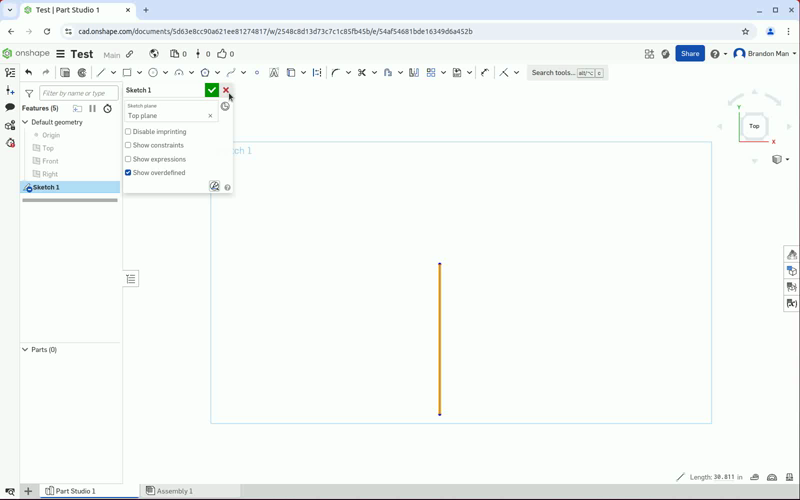
key(shift+h)
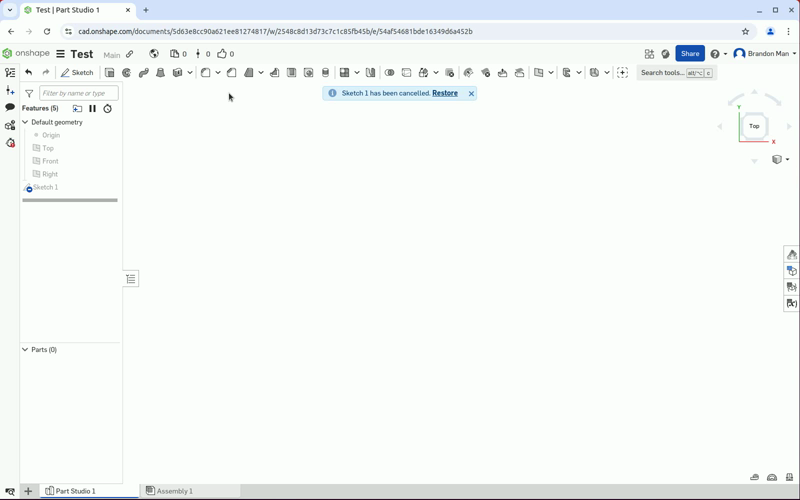
mouse_move(73, 352)
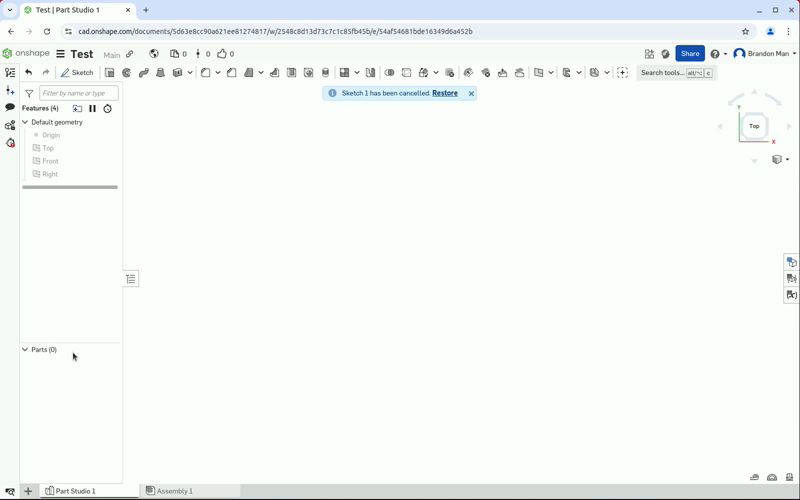
key(y)
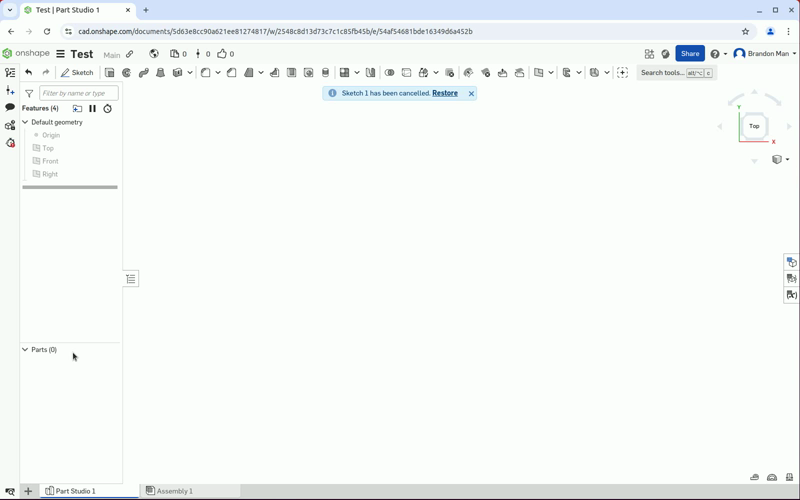
key(shift+p)
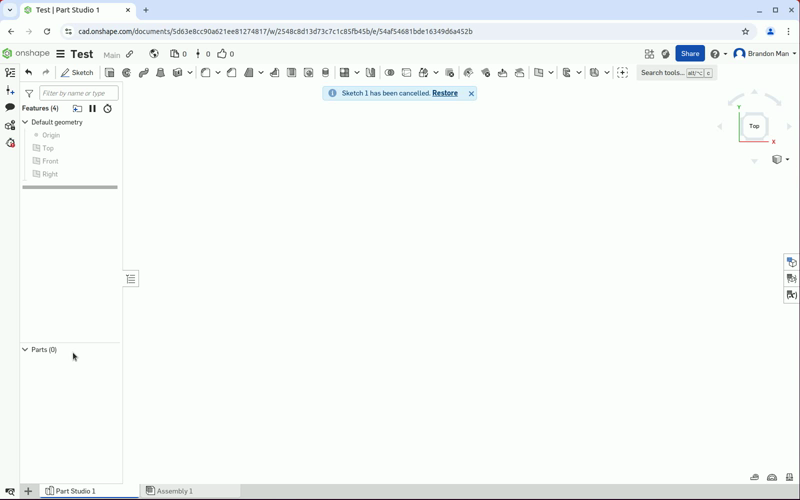
key(space)
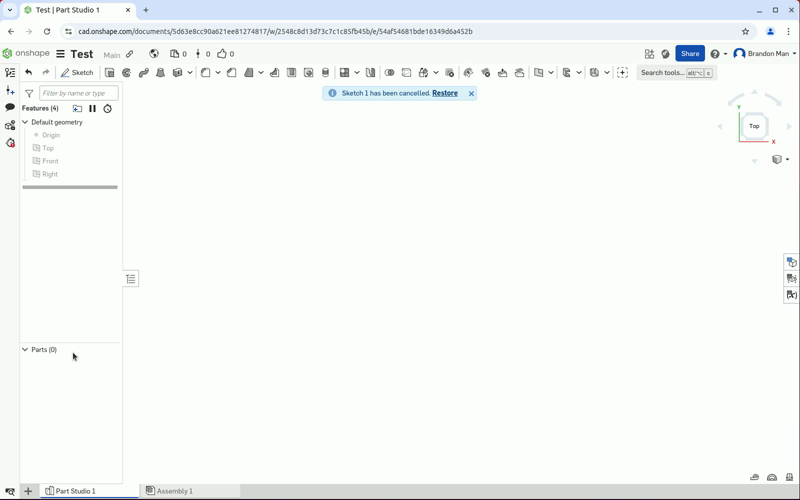
key_down(shift)
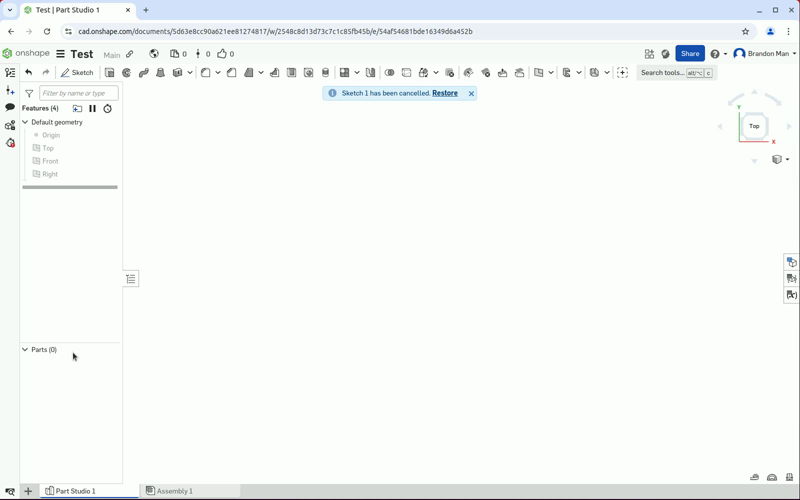
key(up)
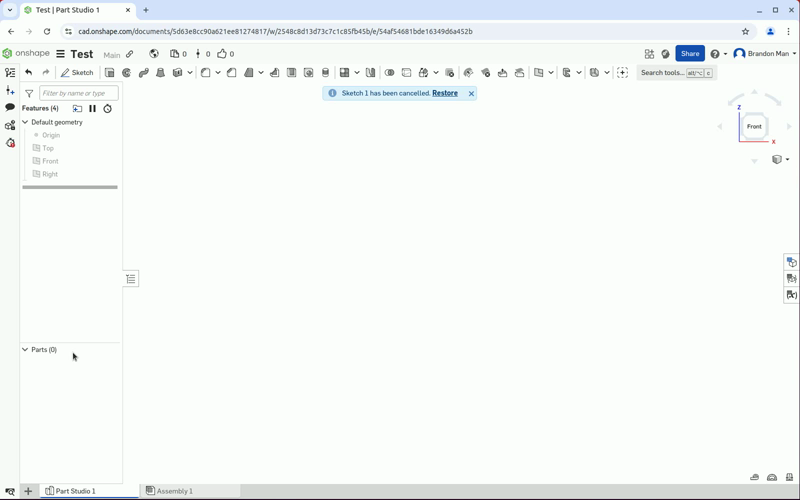
key_up(shift)
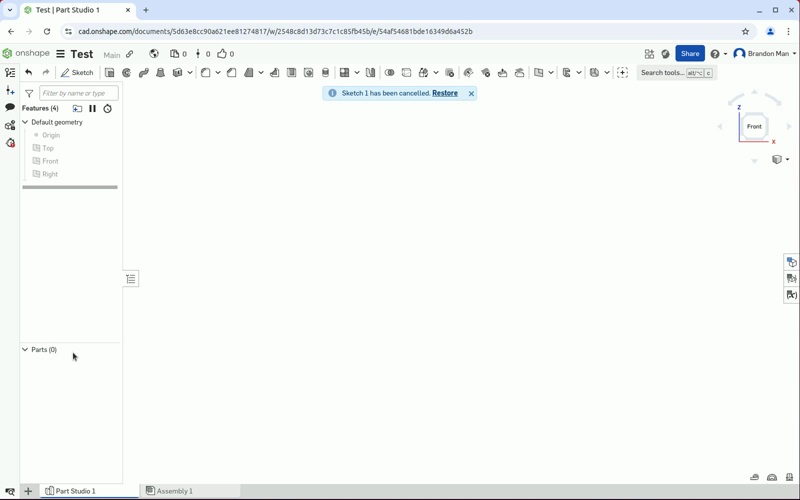
mouse_move(73, 352)
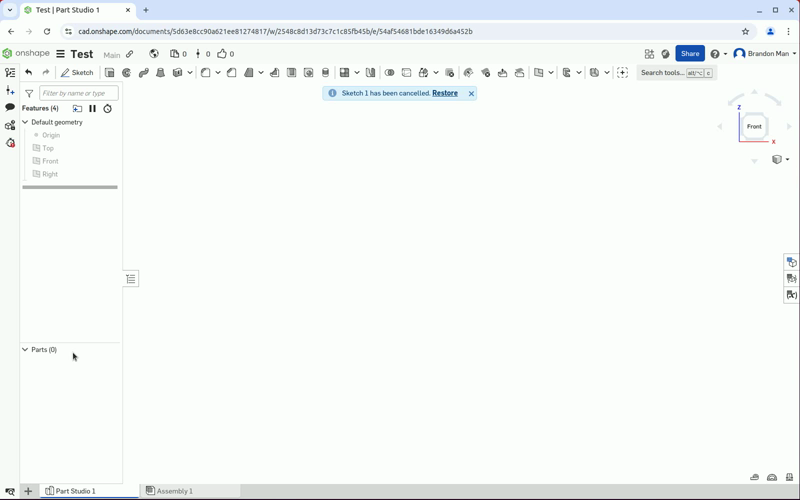
key(shift+y)
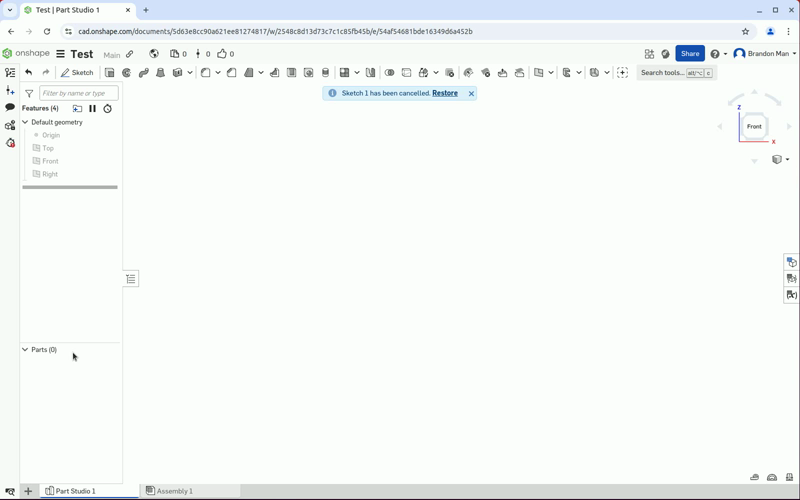
key(shift+s)
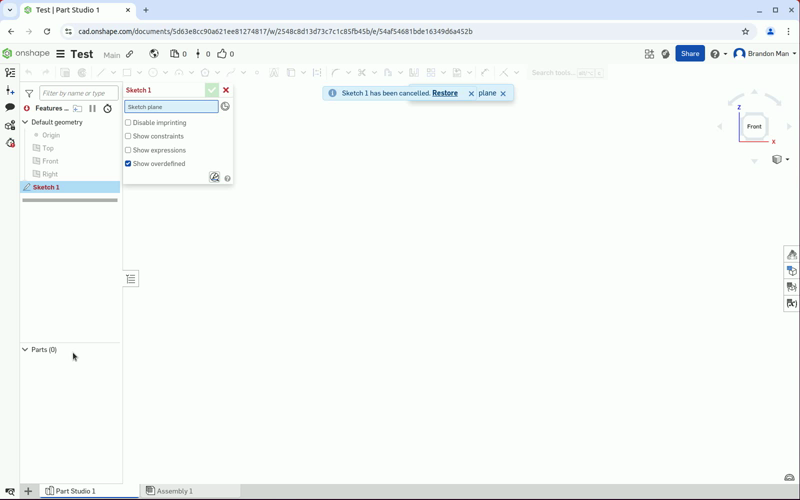
mouse_move(73, 163)
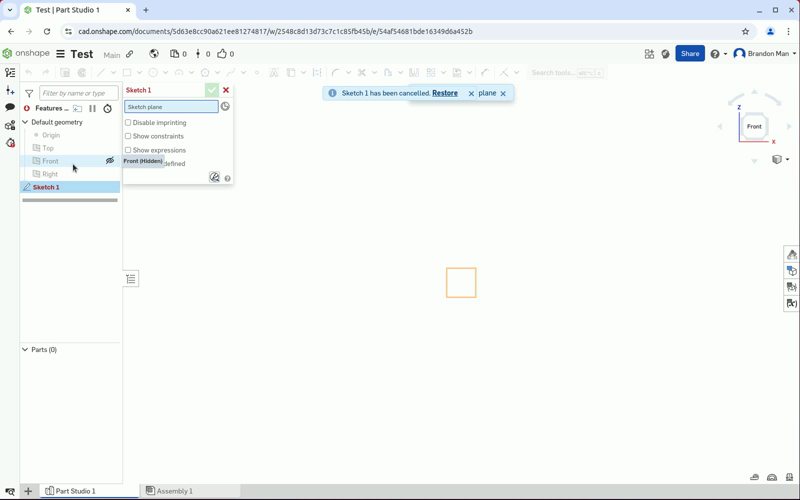
click(73, 163)
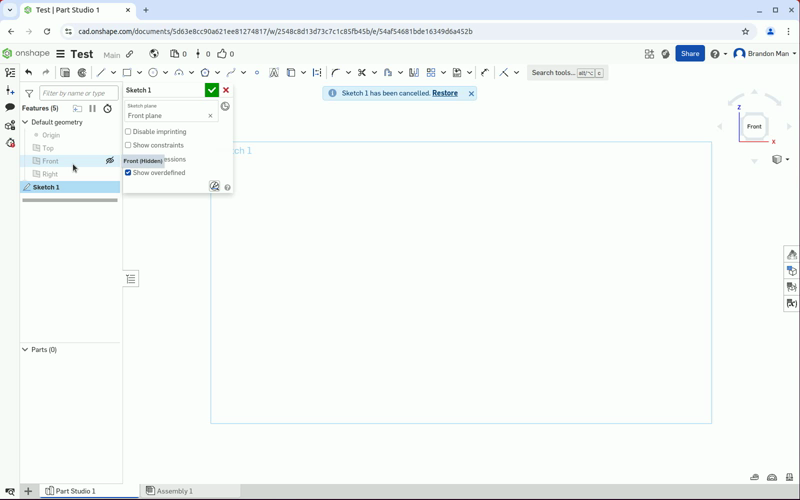
mouse_move(73, 352)
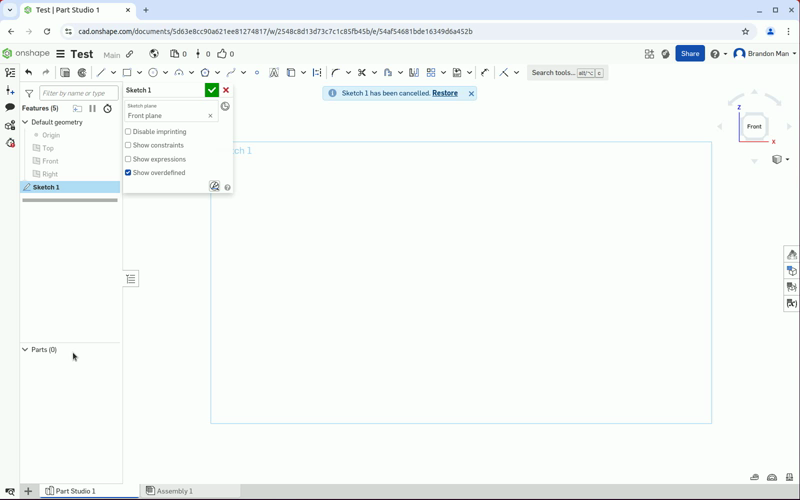
key(y)
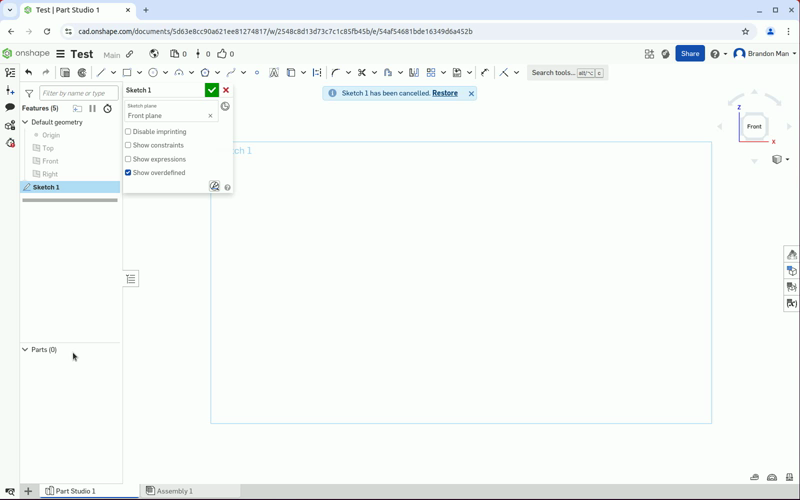
key(a)
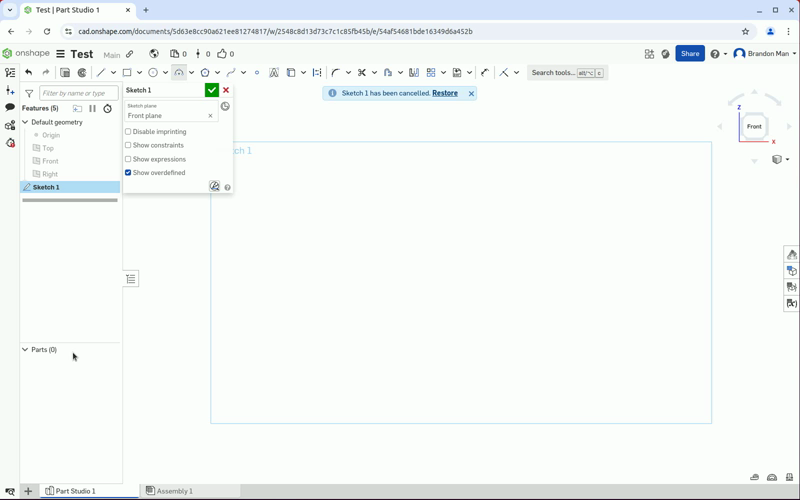
key_down(shift)
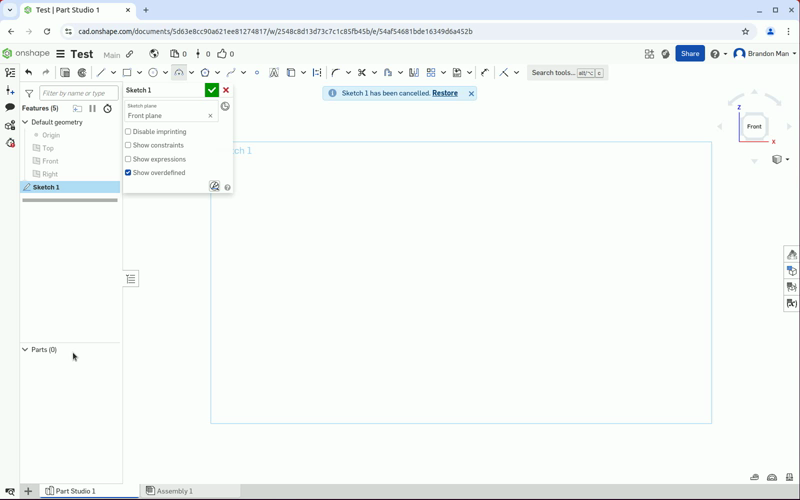
mouse_move(407, 293)
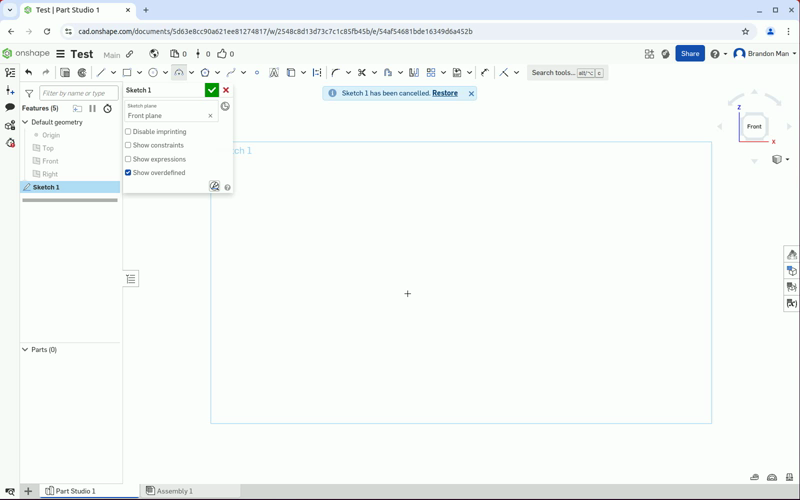
click(407, 293)
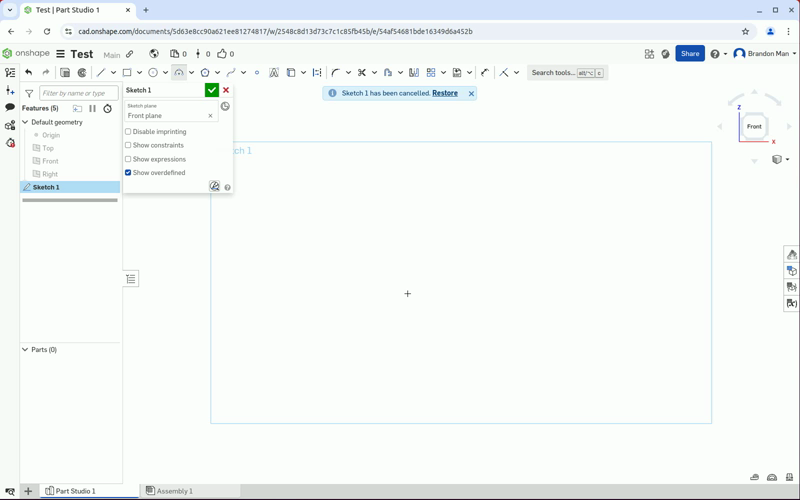
key_up(shift)
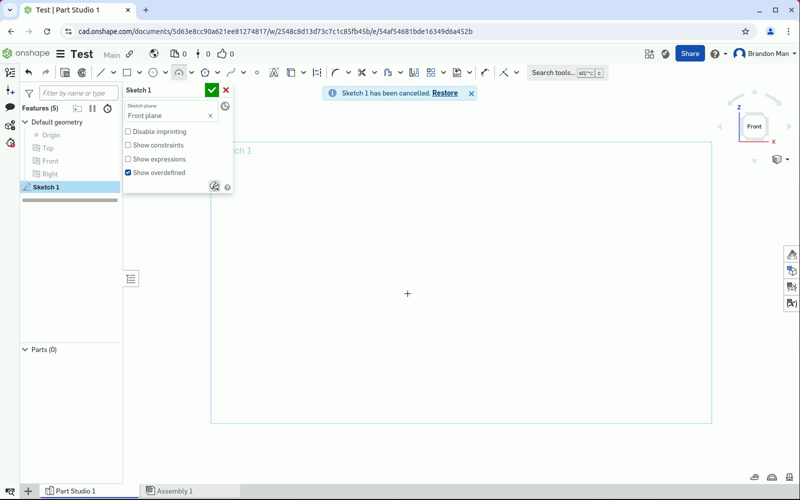
key_down(shift)
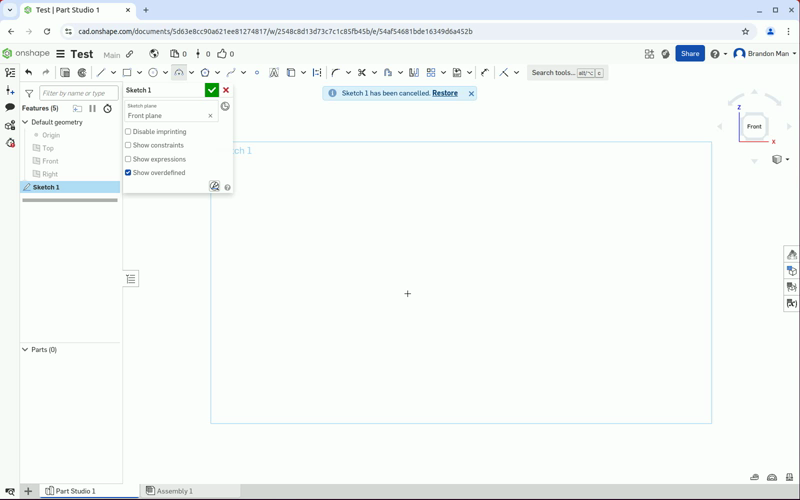
mouse_move(513, 293)
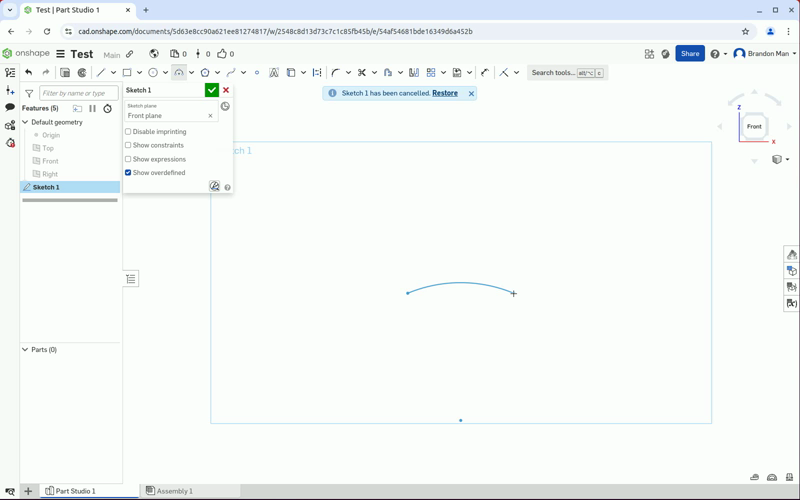
click(513, 293)
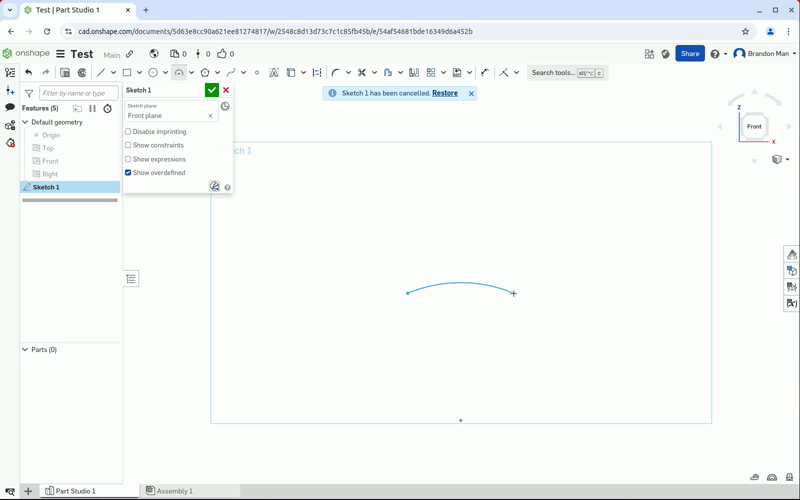
mouse_move(460, 346)
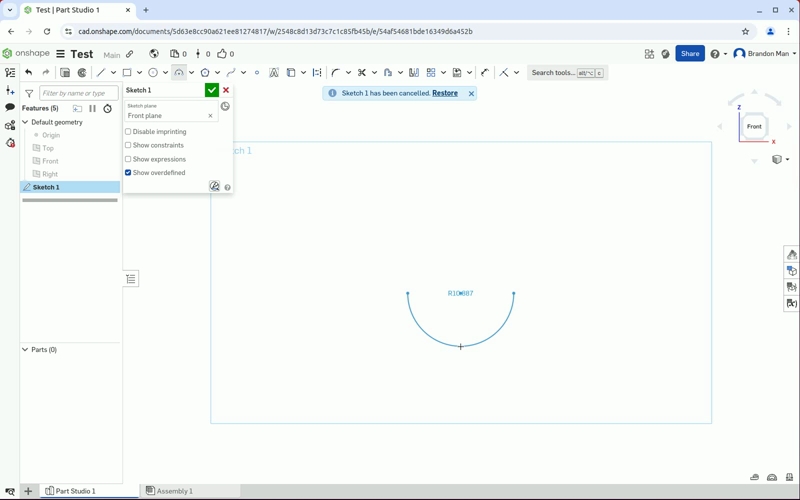
click(460, 346)
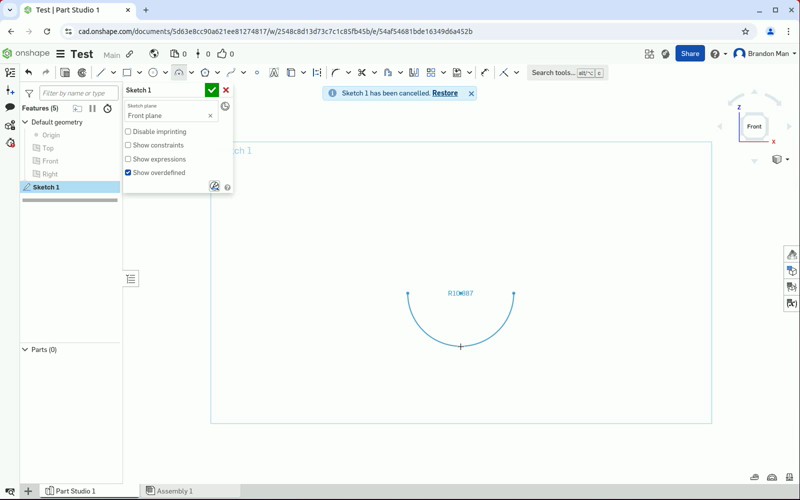
key_up(shift)
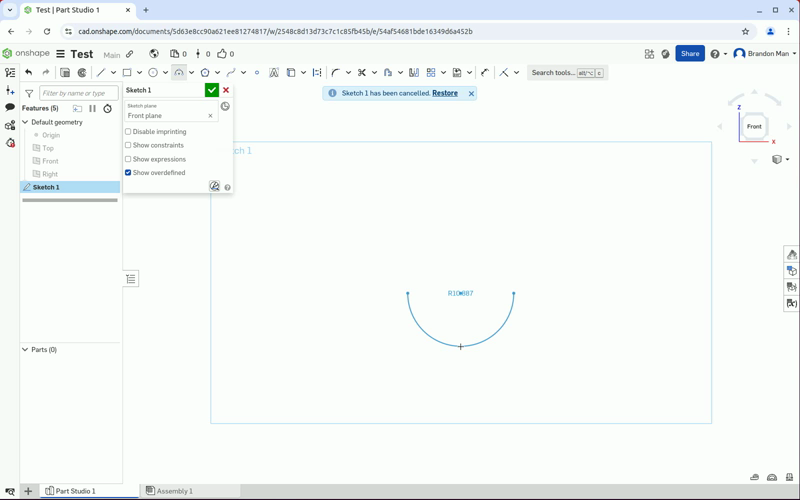
key(esc)
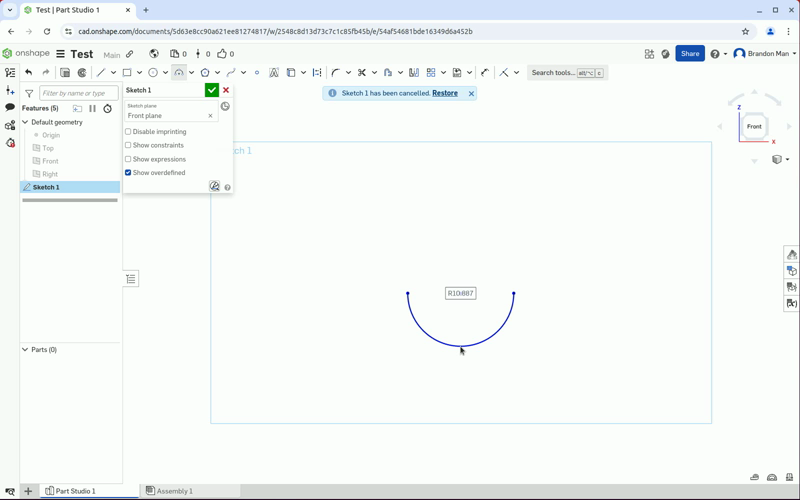
key(l)
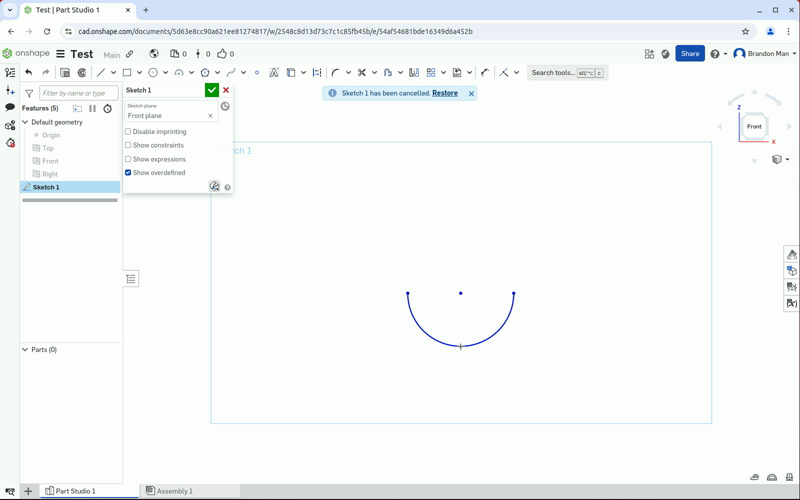
mouse_move(513, 293)
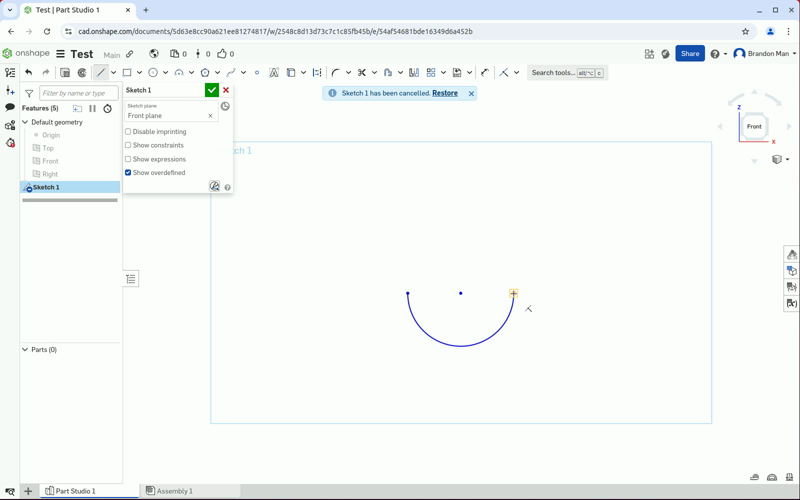
click(513, 293)
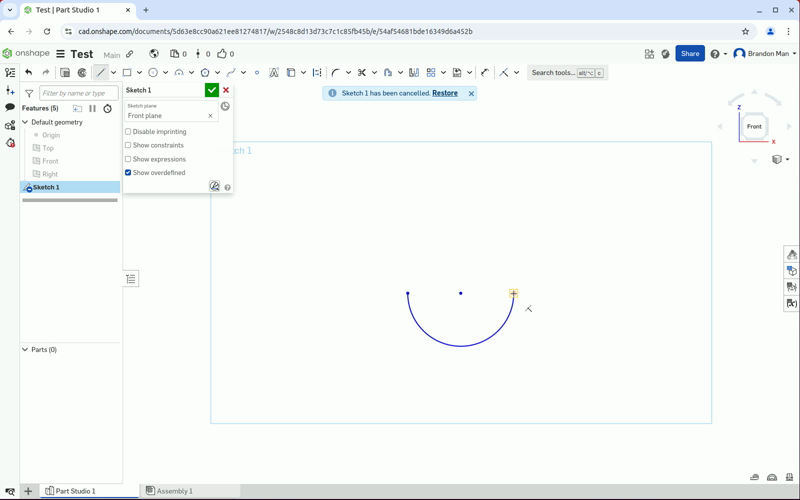
key_down(shift)
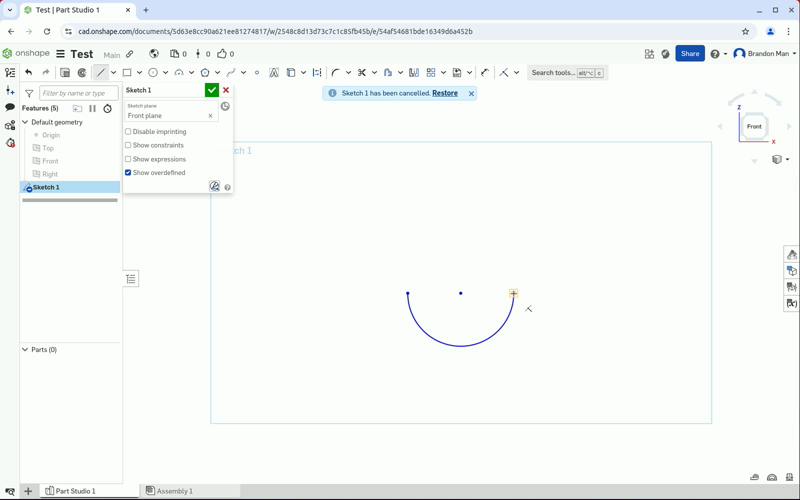
mouse_move(543, 293)
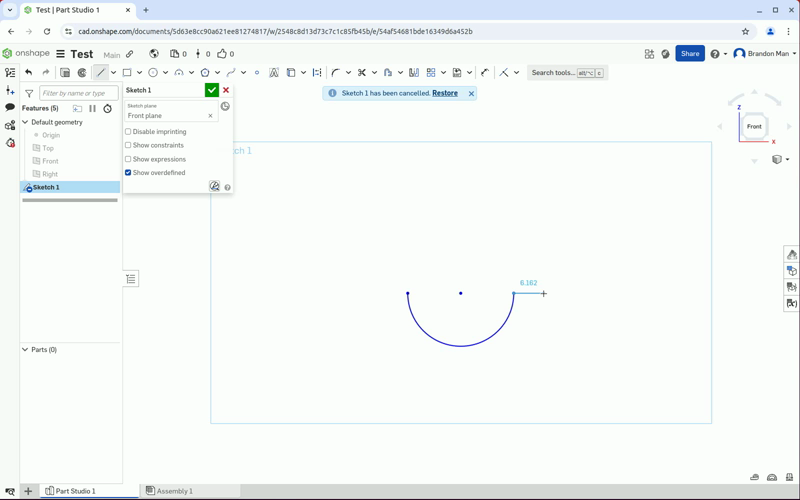
mouse_move(513, 251)
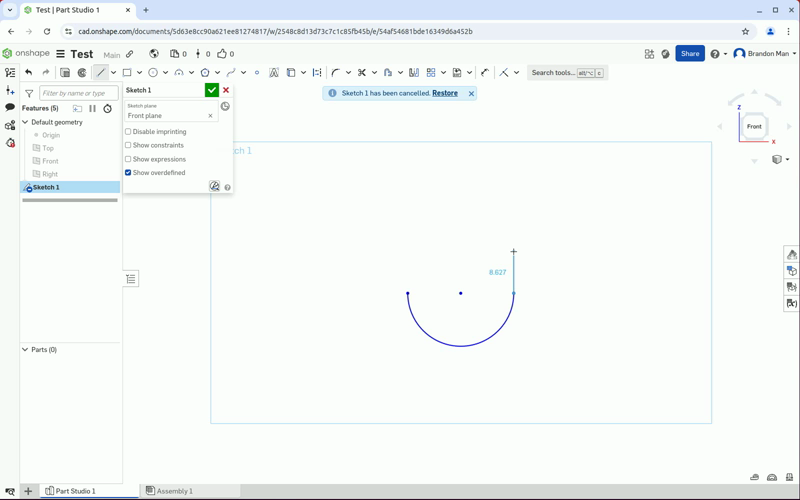
click(513, 251)
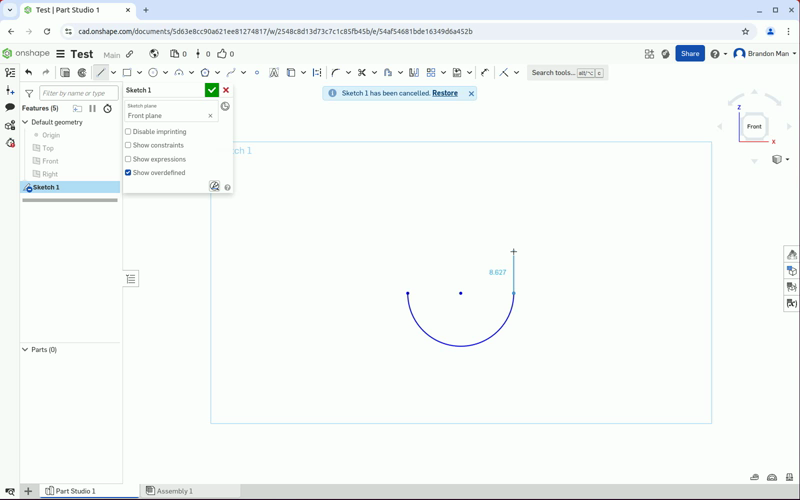
key_up(shift)
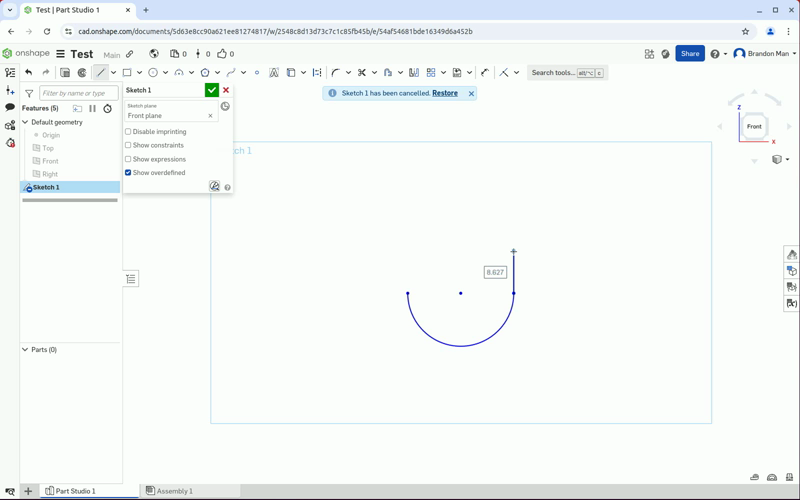
key(esc)
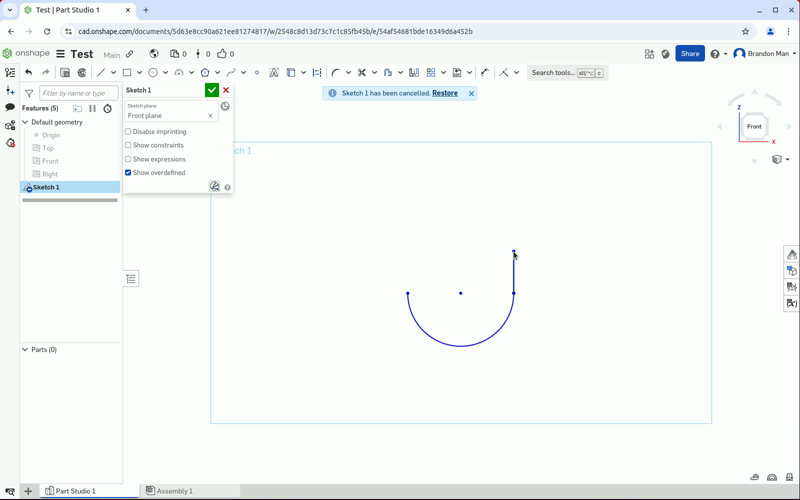
key(a)
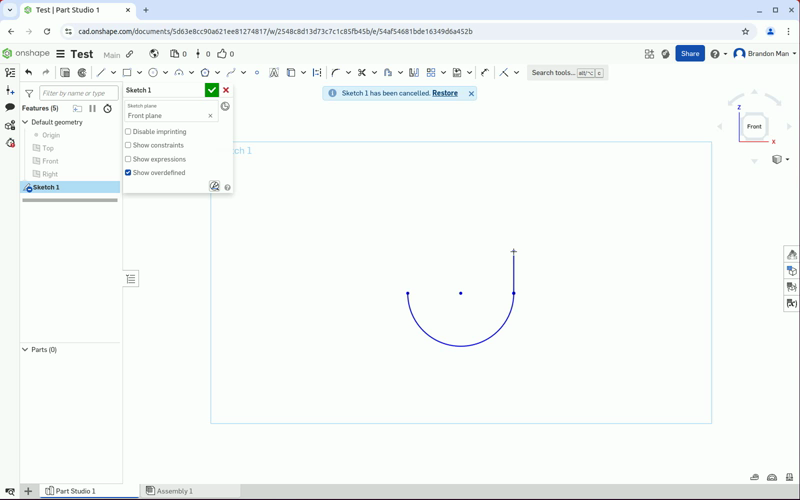
mouse_move(513, 251)
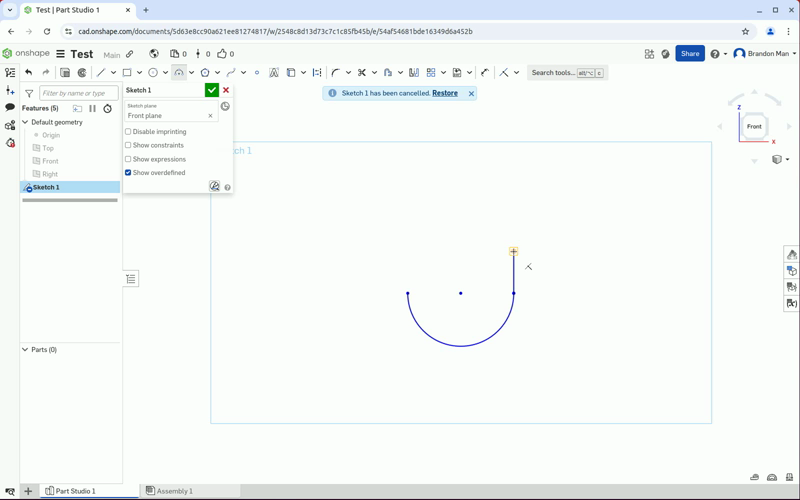
click(513, 251)
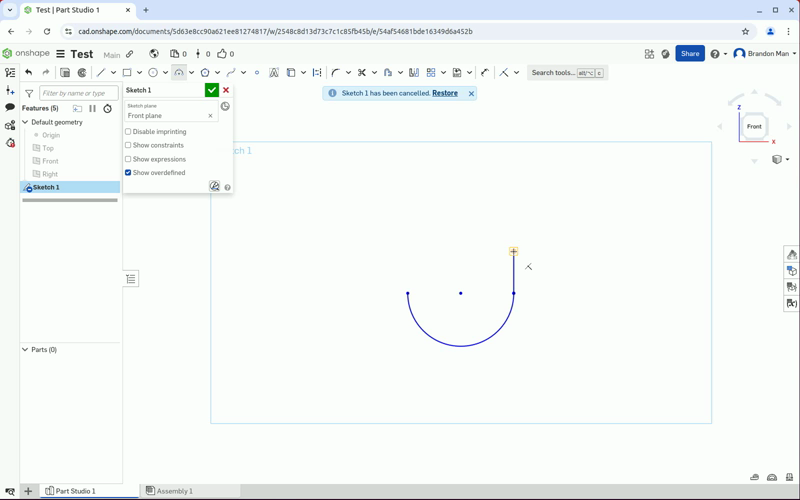
key_down(shift)
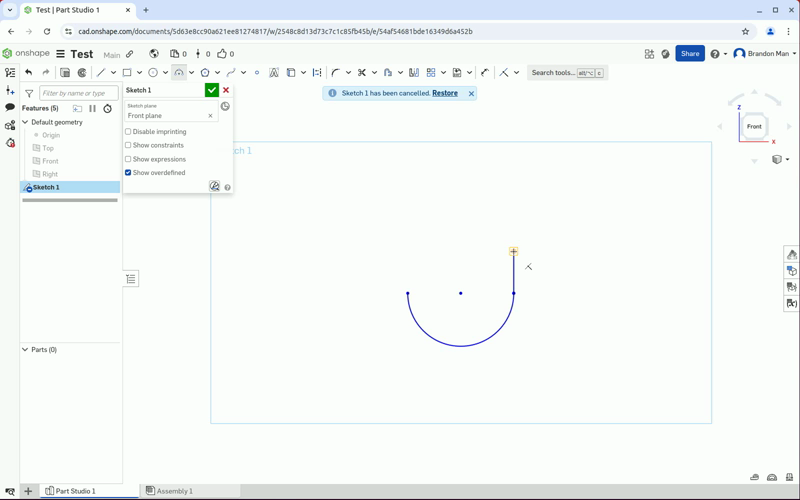
mouse_move(493, 233)
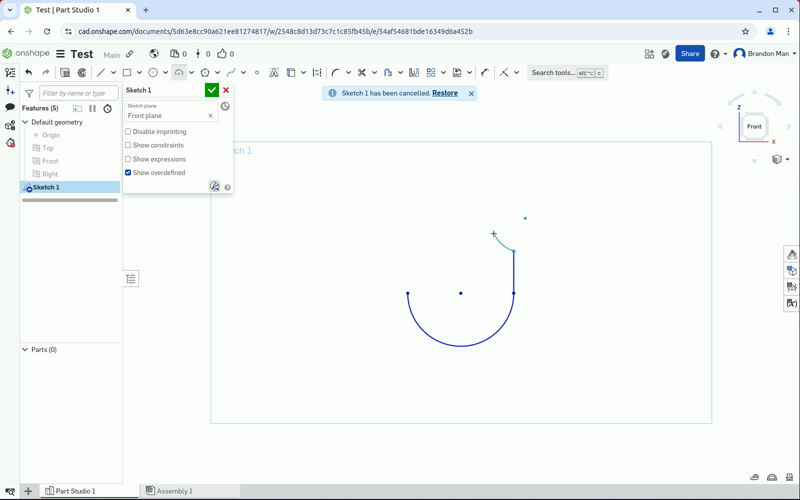
click(493, 233)
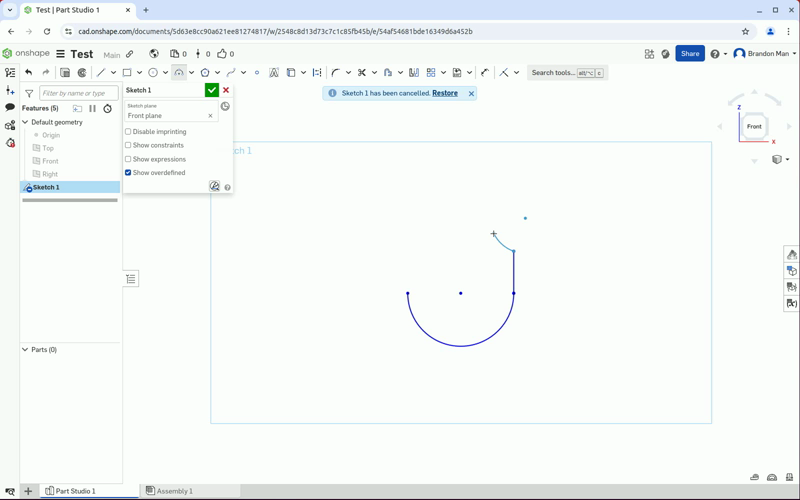
mouse_move(504, 241)
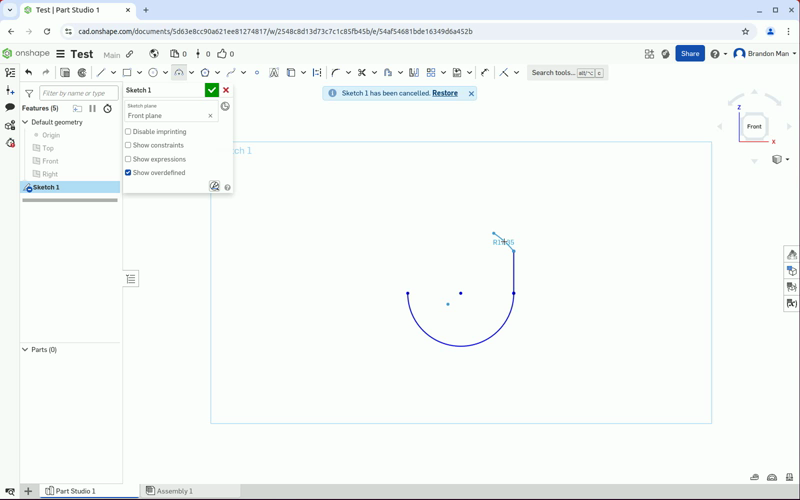
click(504, 241)
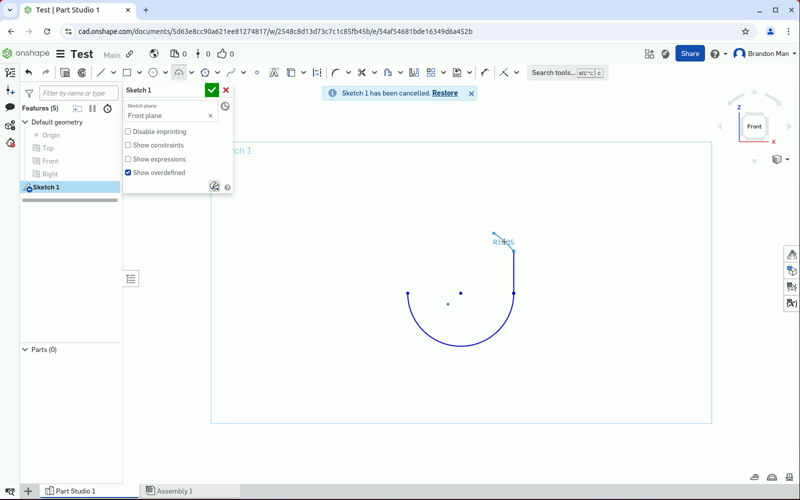
key_up(shift)
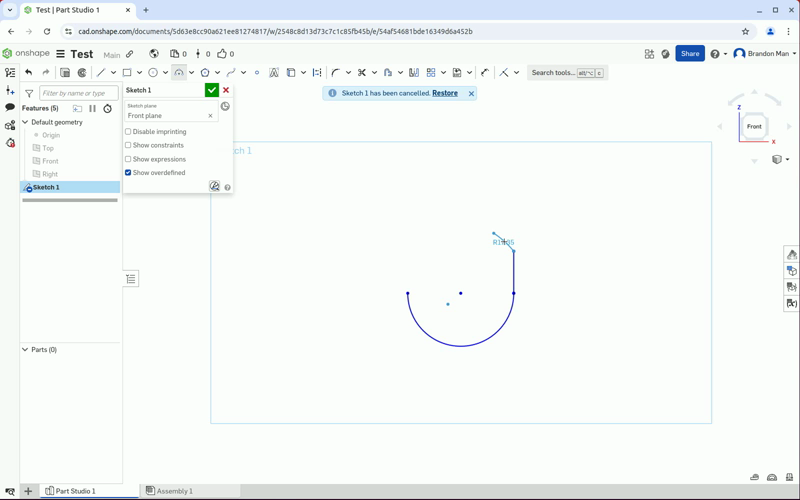
mouse_move(493, 233)
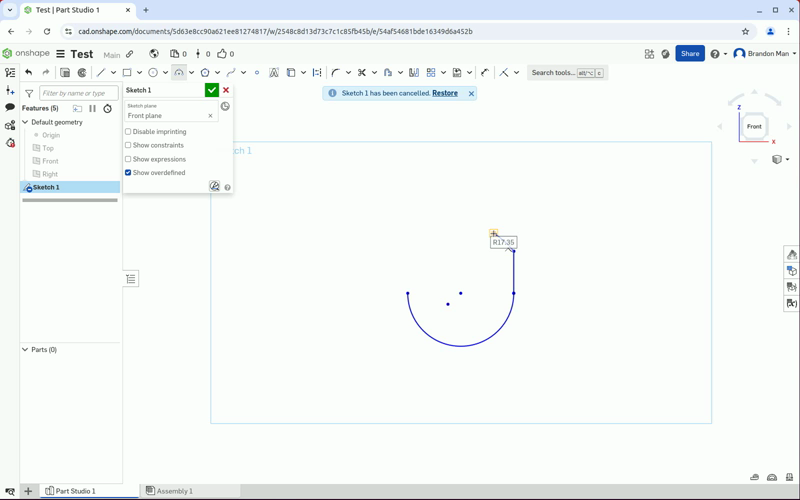
click(493, 233)
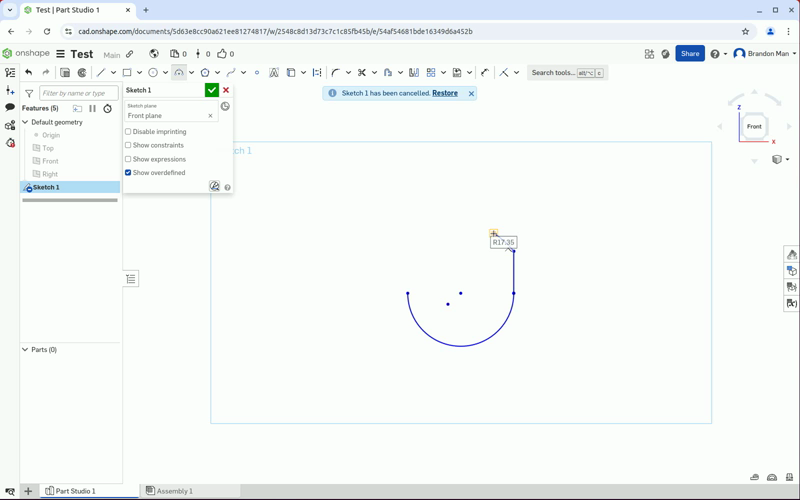
key_down(shift)
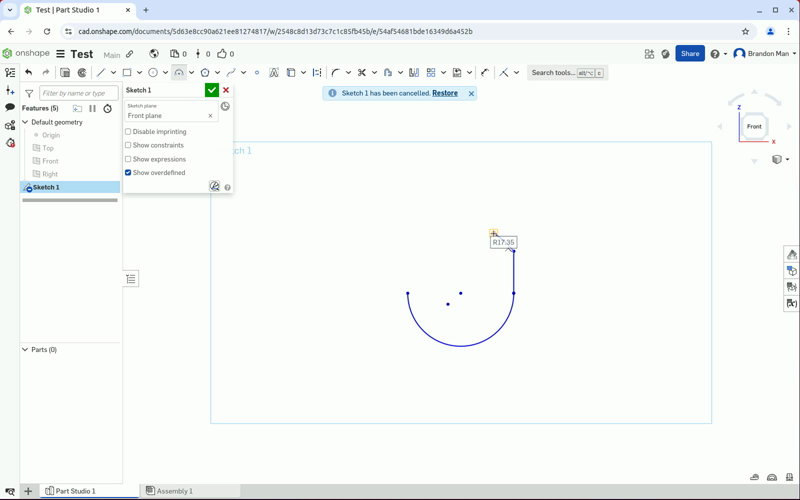
mouse_move(428, 233)
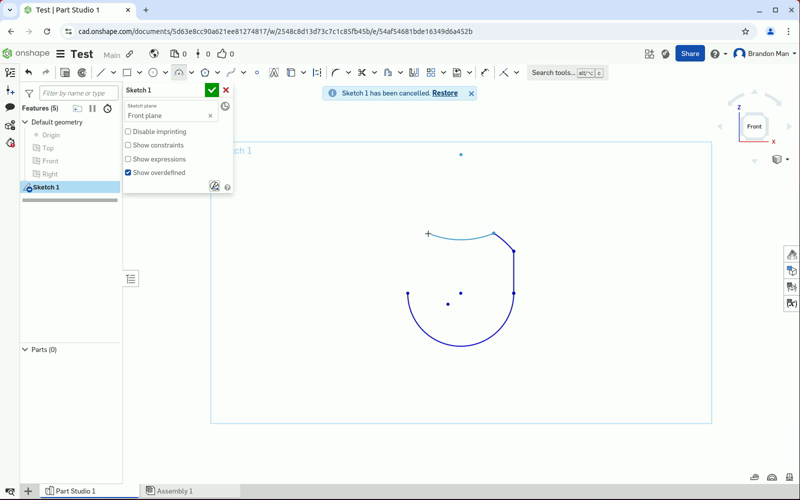
click(428, 233)
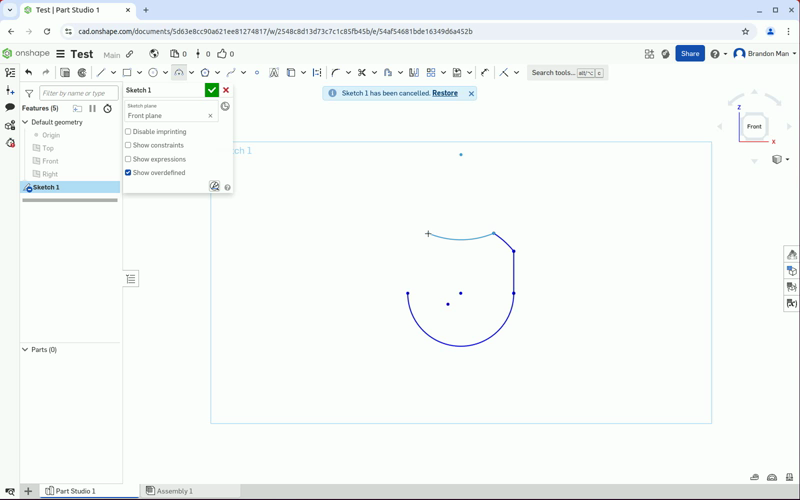
mouse_move(460, 247)
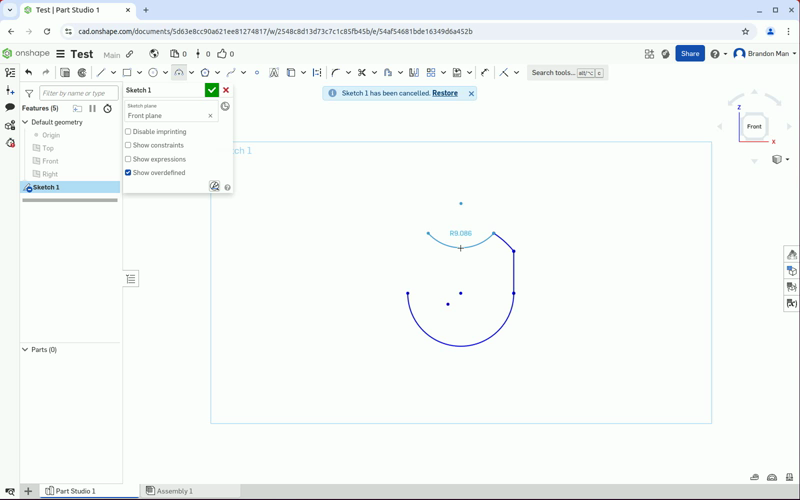
click(460, 247)
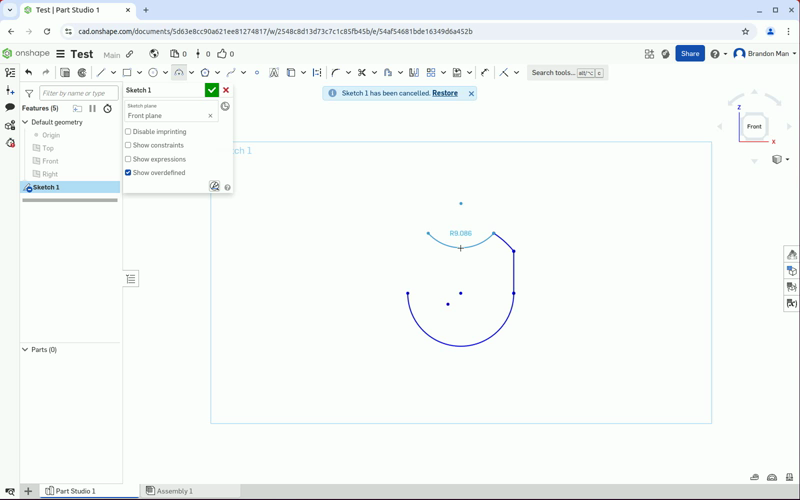
key_up(shift)
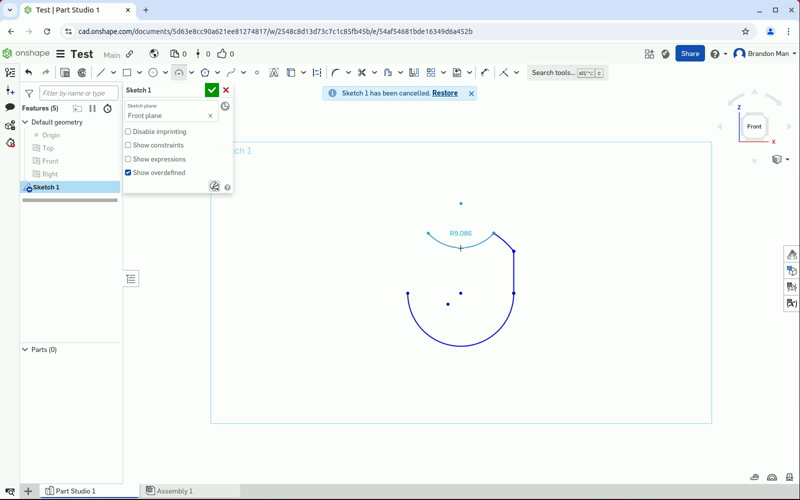
mouse_move(428, 233)
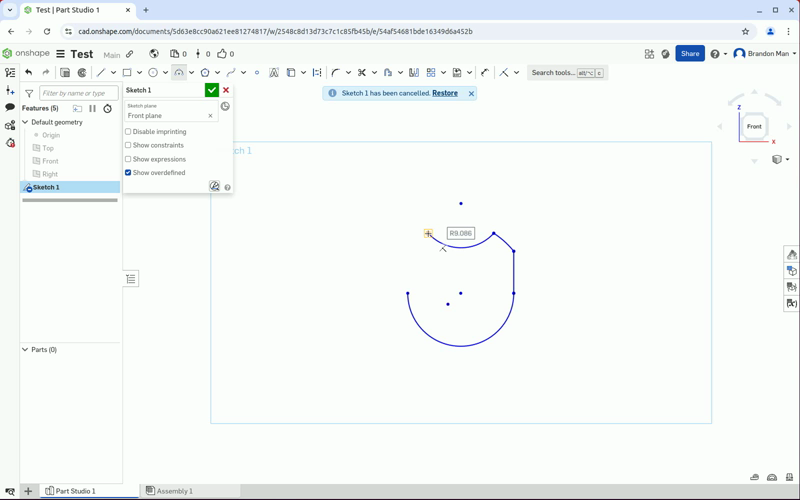
click(428, 233)
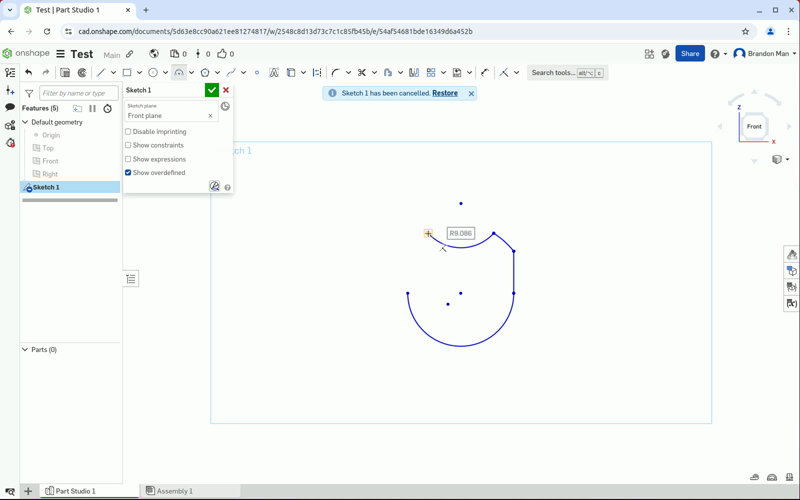
key_down(shift)
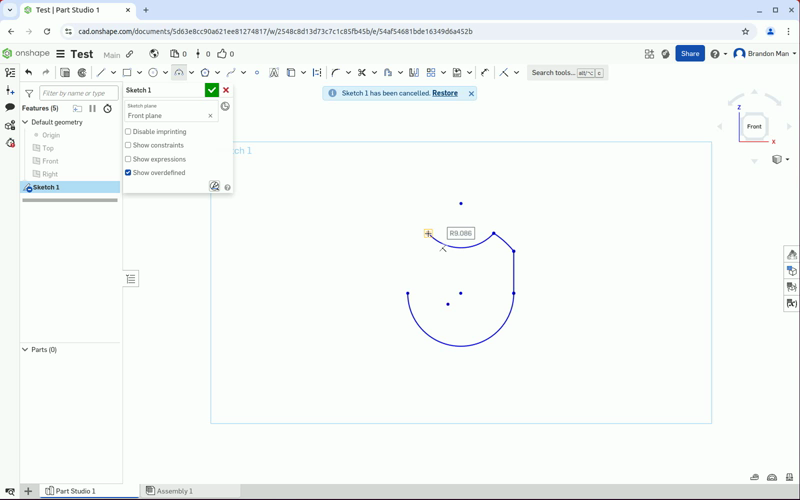
mouse_move(407, 251)
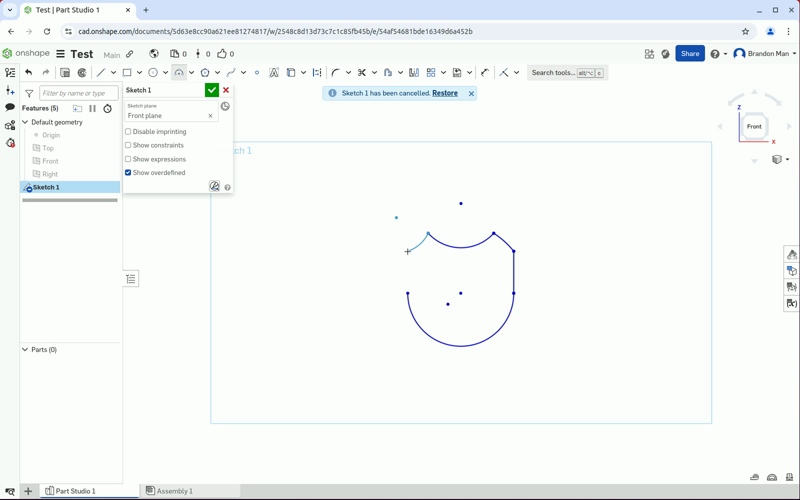
click(407, 251)
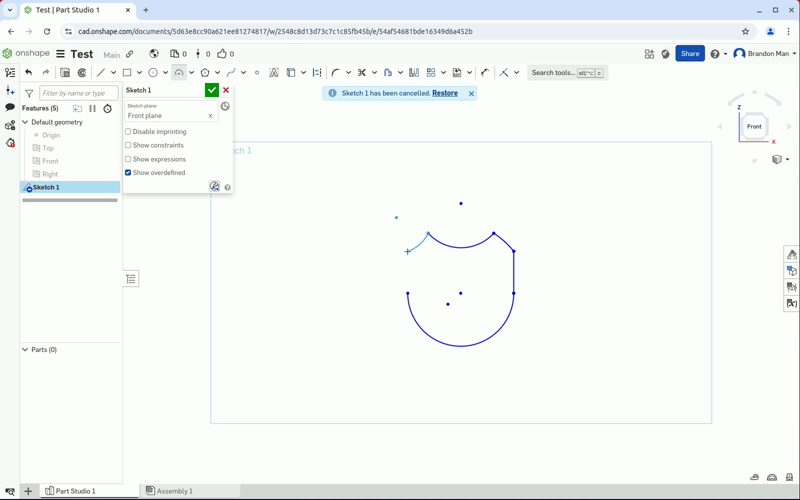
mouse_move(416, 241)
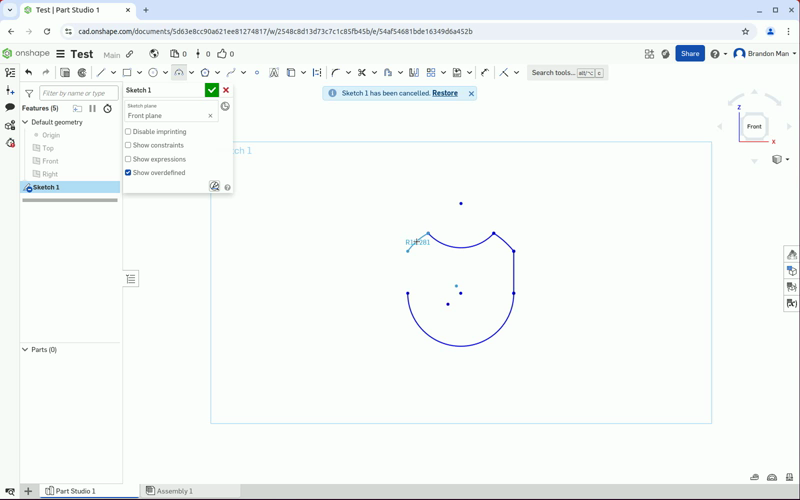
click(416, 241)
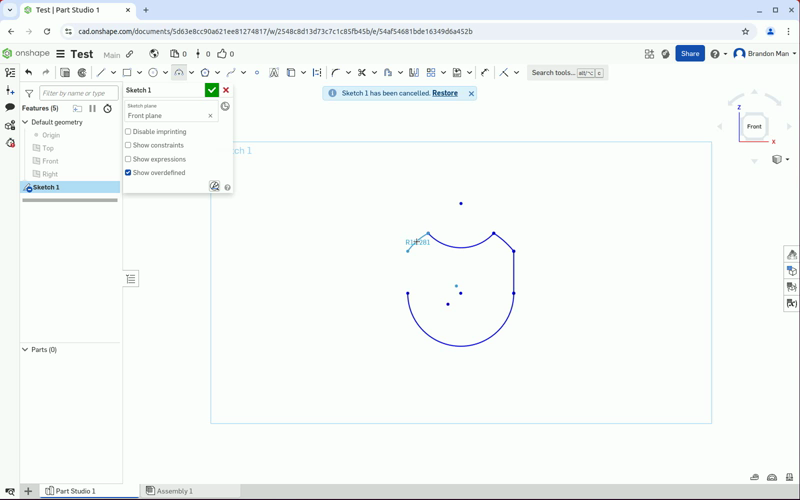
key_up(shift)
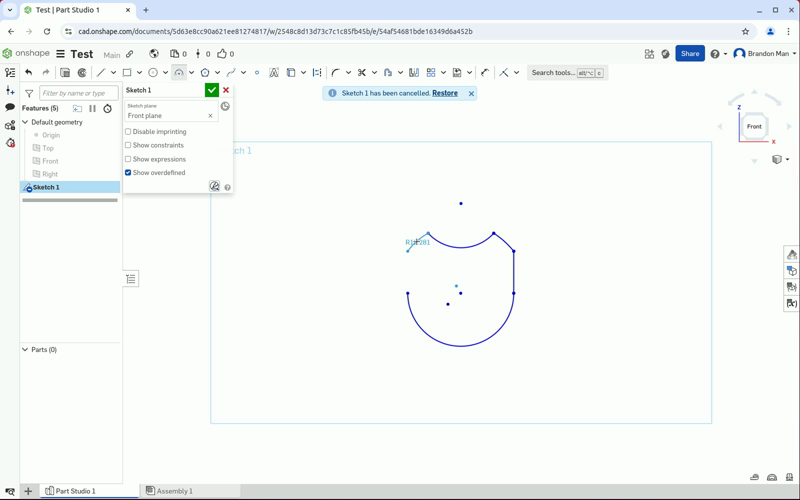
key(esc)
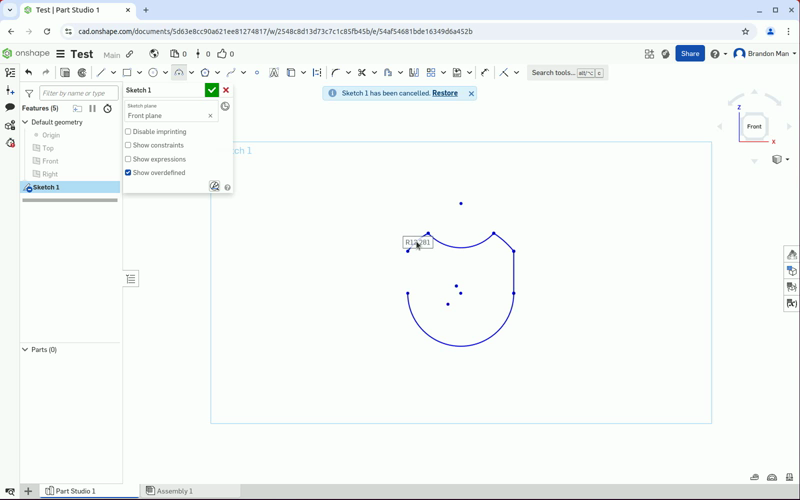
key(l)
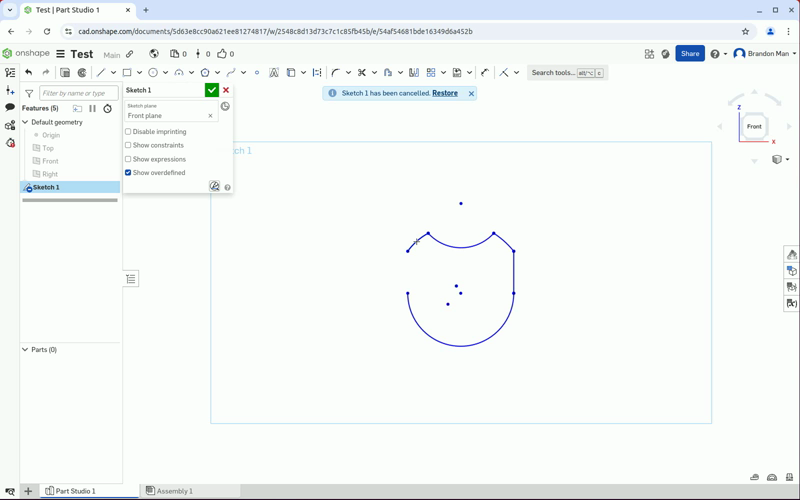
mouse_move(407, 251)
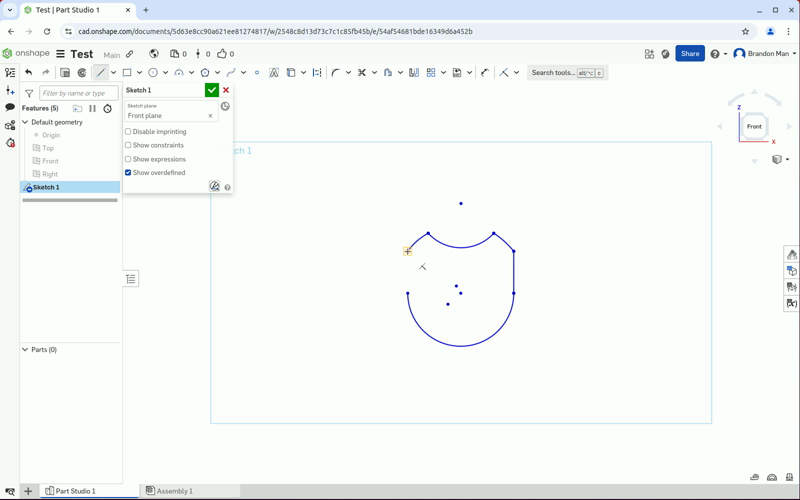
click(407, 251)
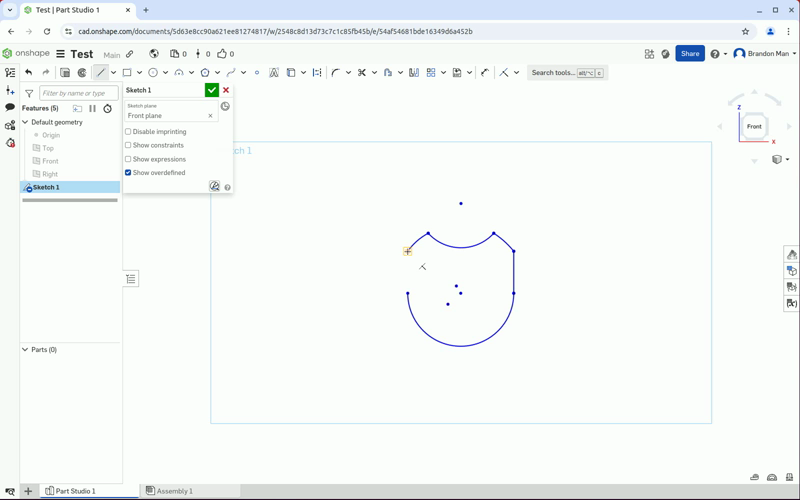
mouse_move(437, 251)
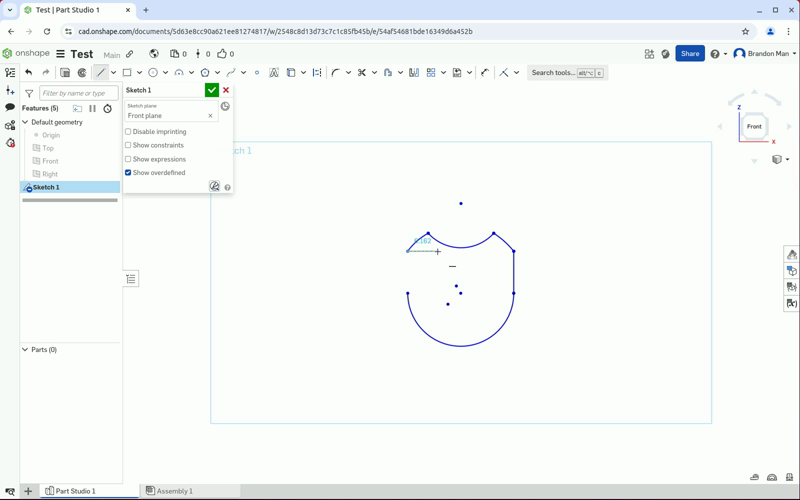
key_down(shift)
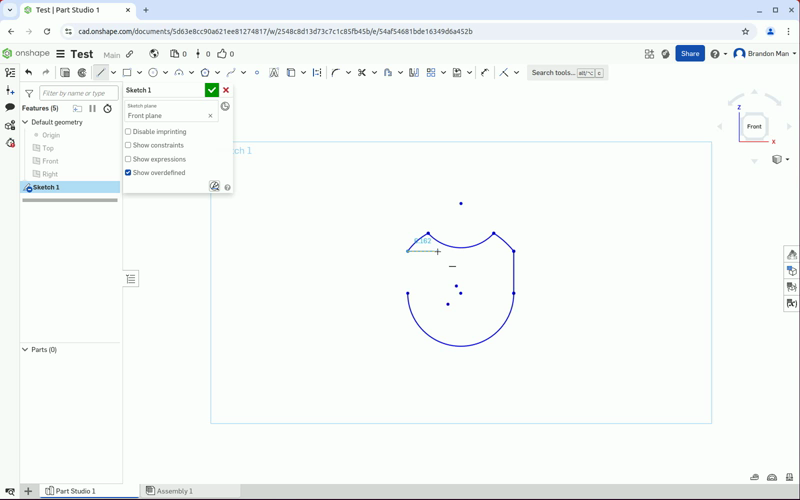
mouse_move(407, 293)
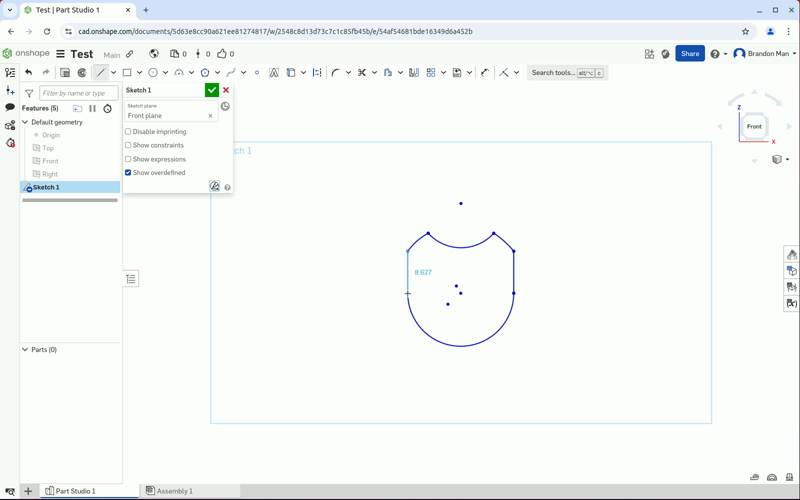
key_up(shift)
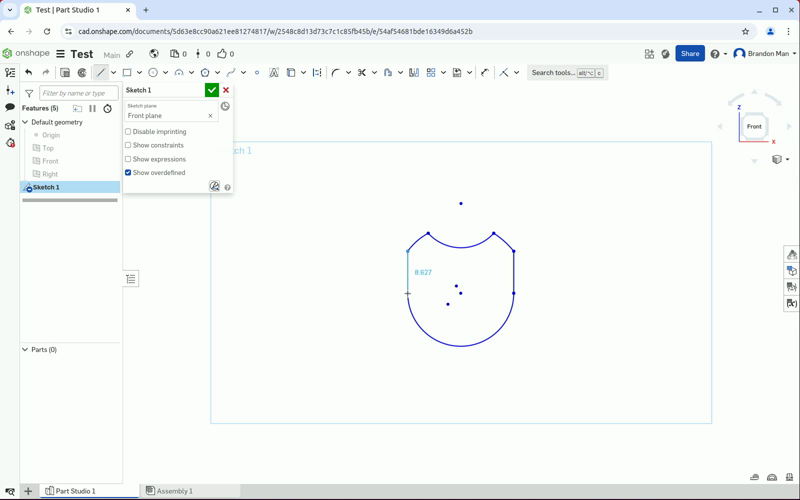
click(407, 293)
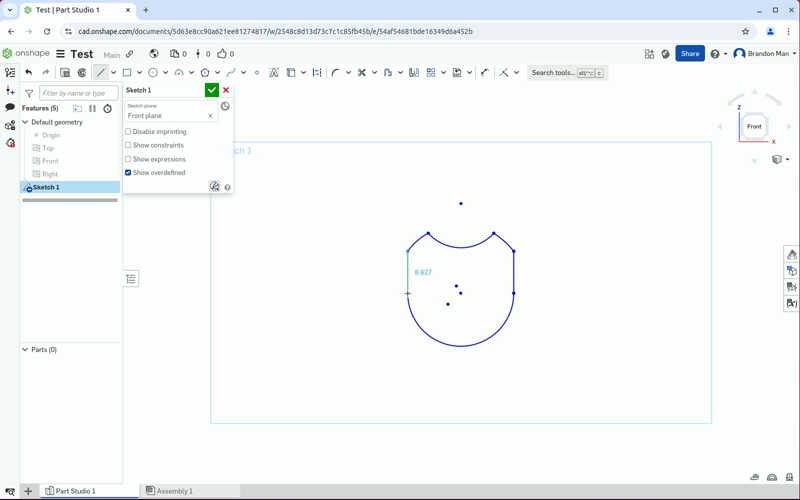
key(esc)
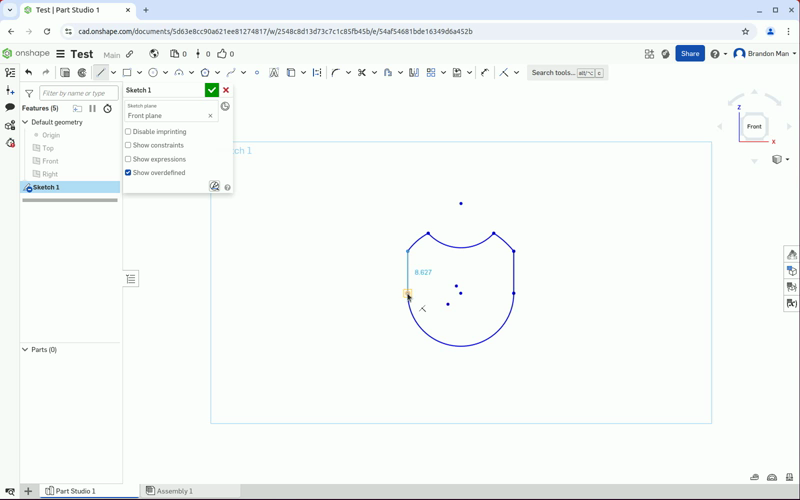
key(c)
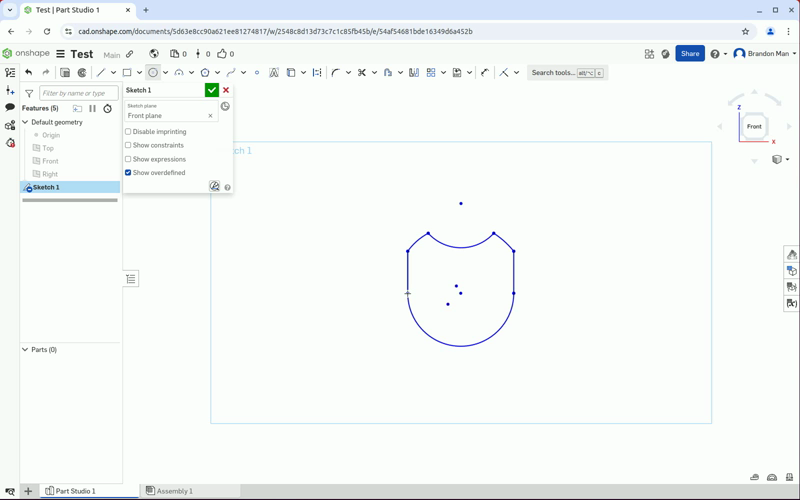
key_down(shift)
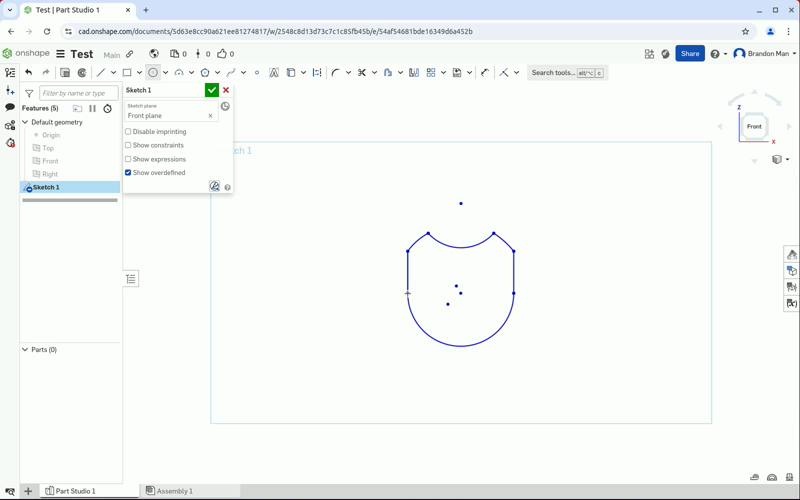
mouse_move(461, 293)
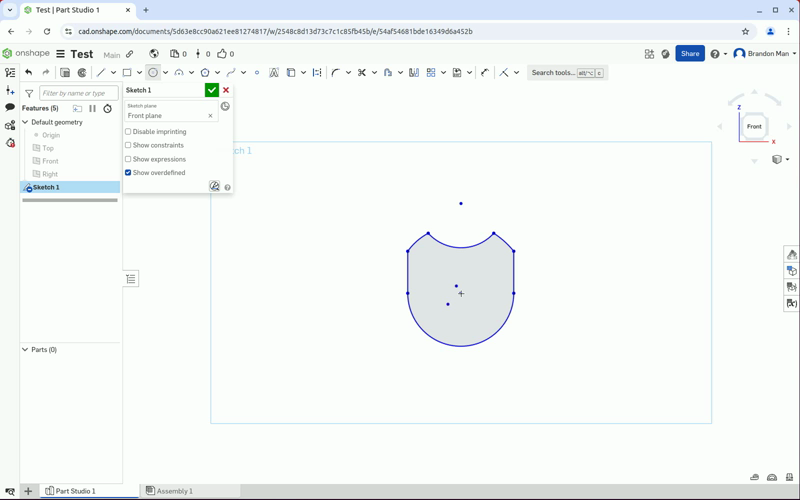
scroll(6)
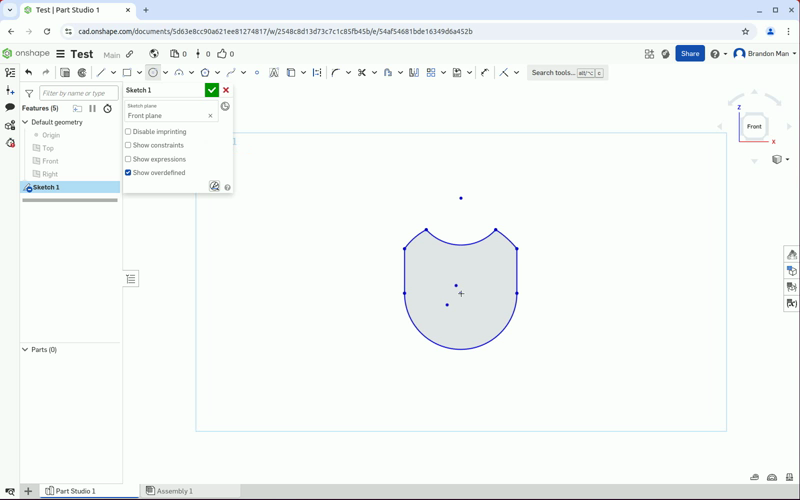
scroll(6)
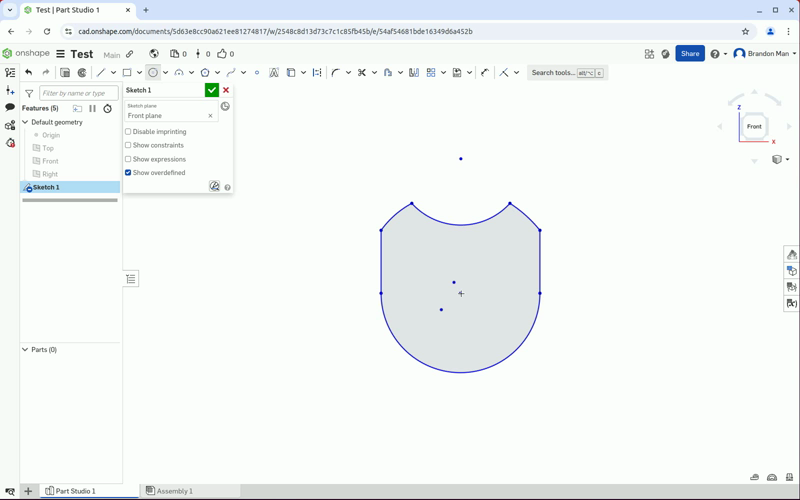
scroll(6)
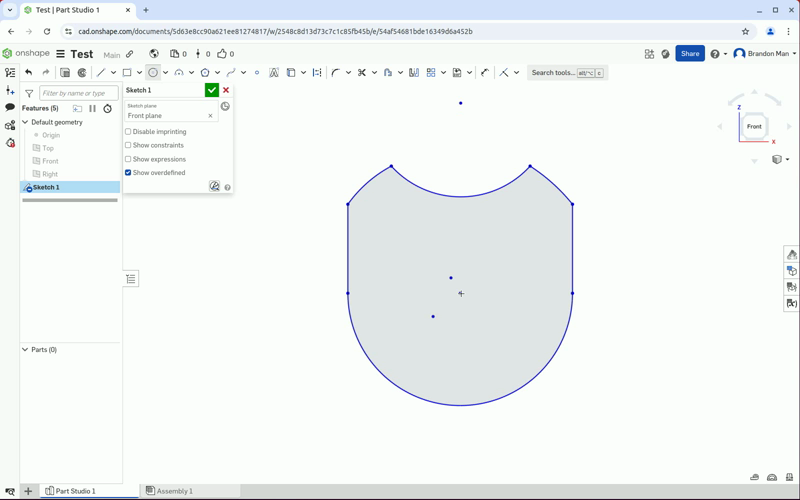
scroll(6)
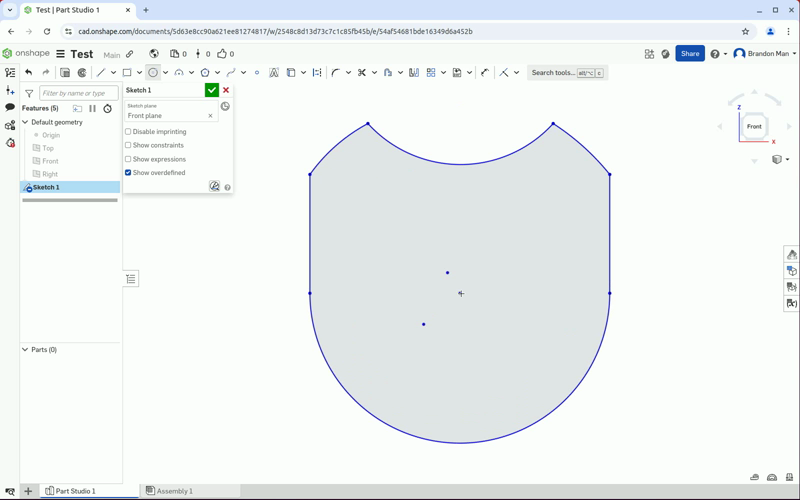
scroll(6)
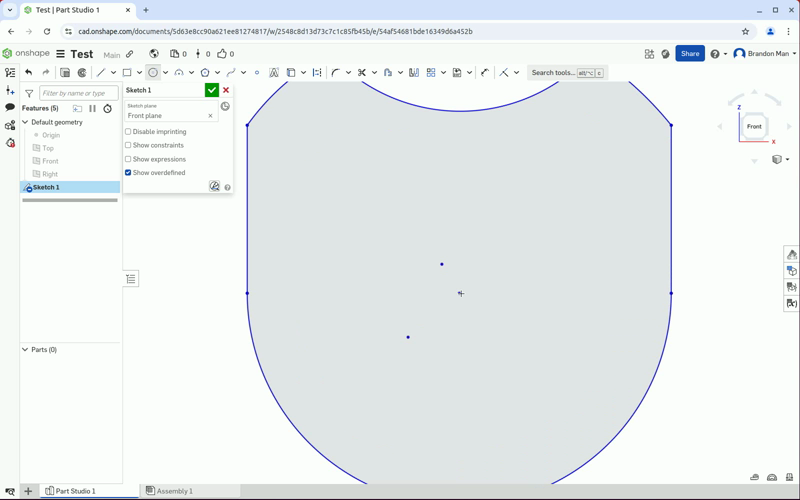
scroll(6)
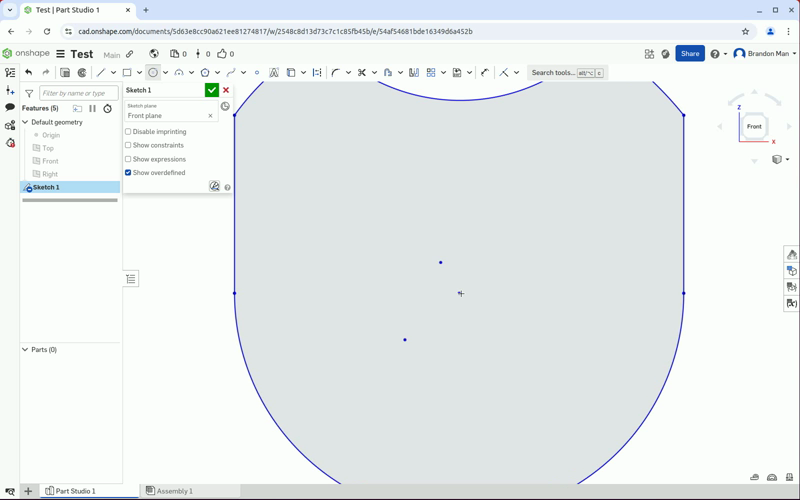
scroll(6)
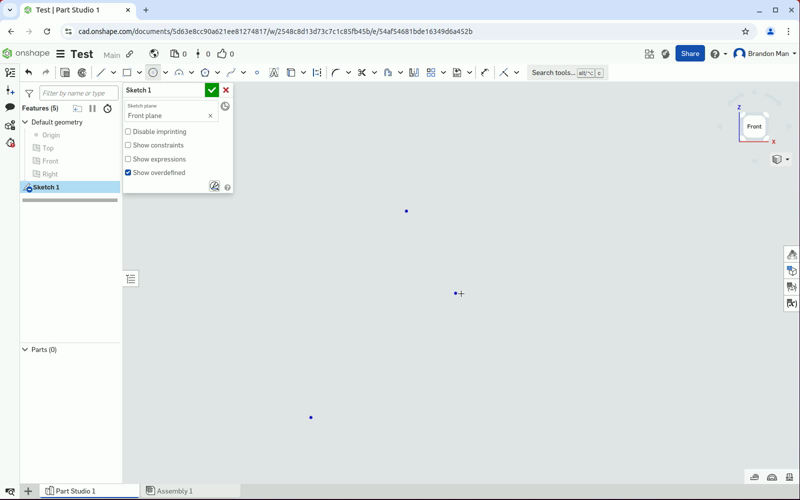
click(461, 293)
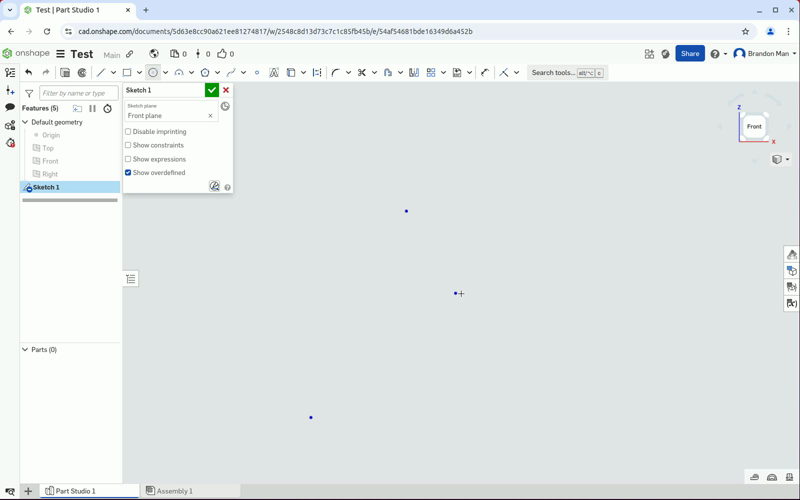
scroll(-6)
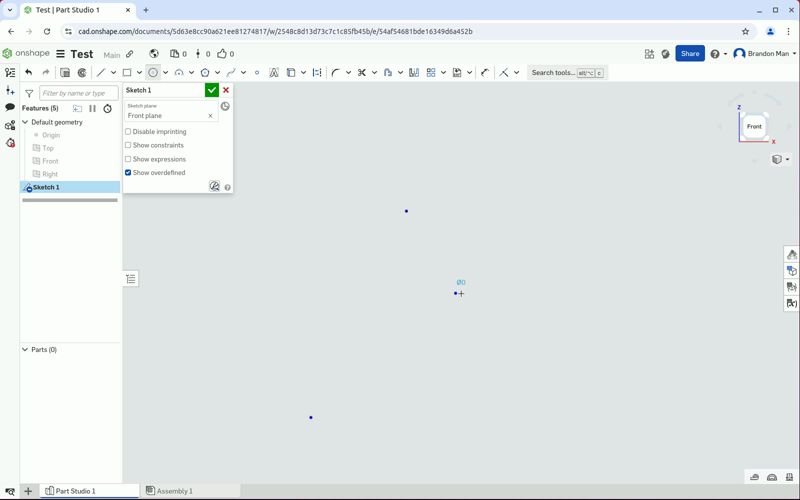
scroll(-6)
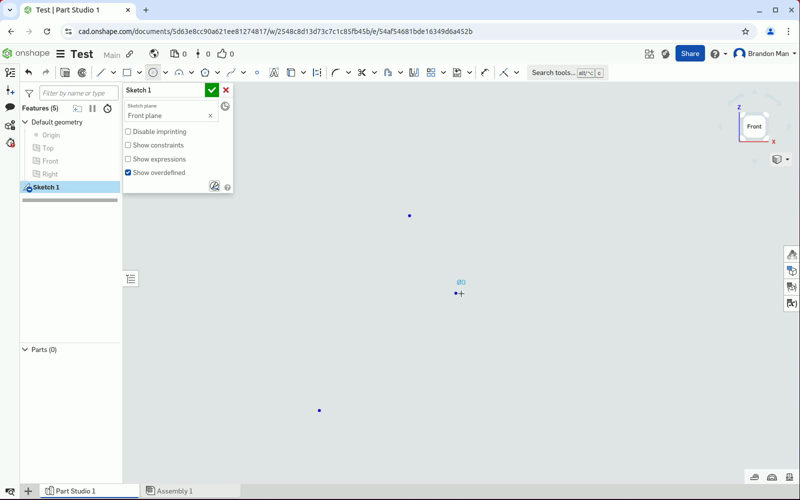
scroll(-6)
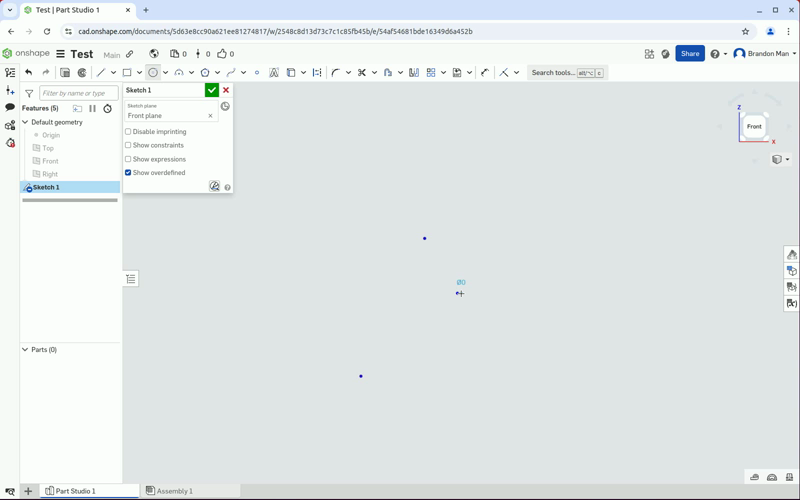
scroll(-6)
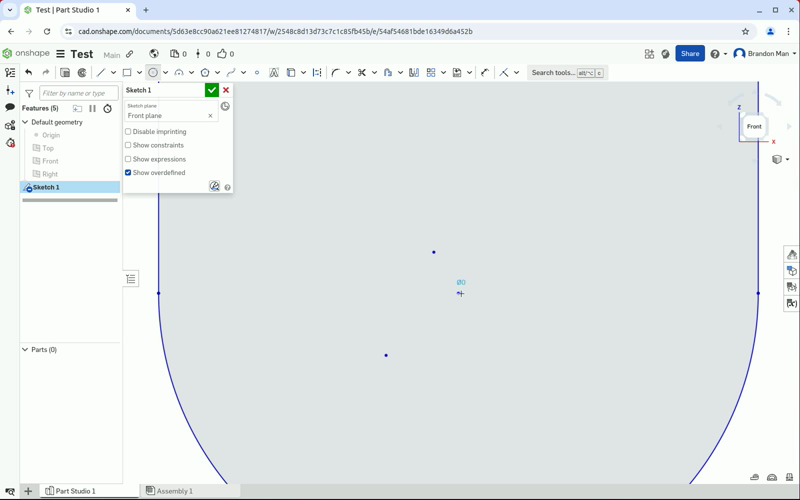
scroll(-6)
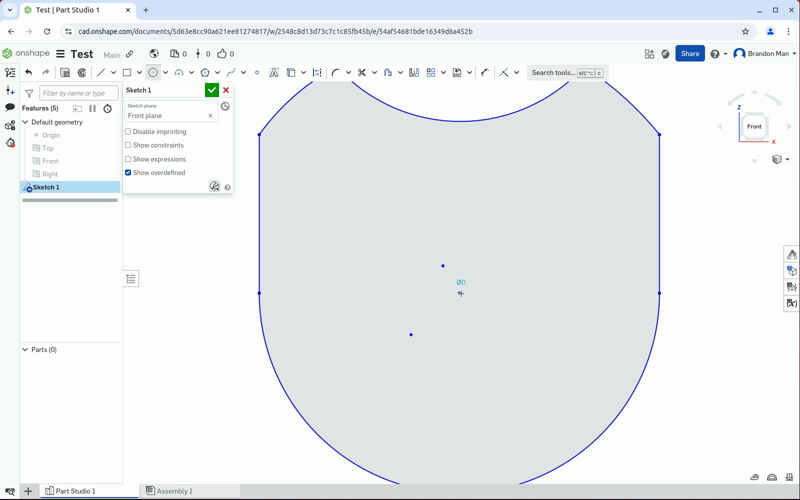
scroll(-6)
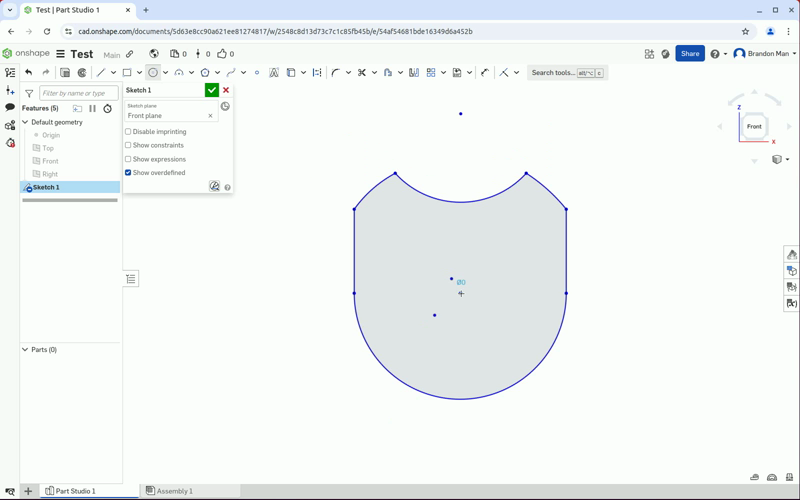
scroll(-6)
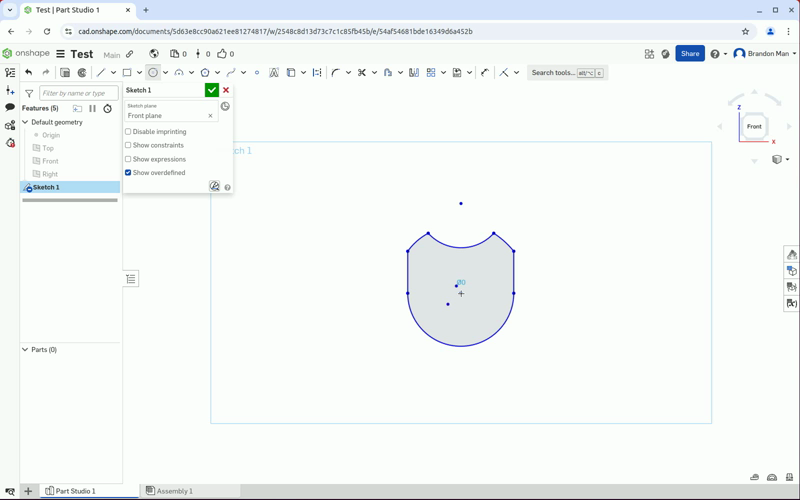
key_up(shift)
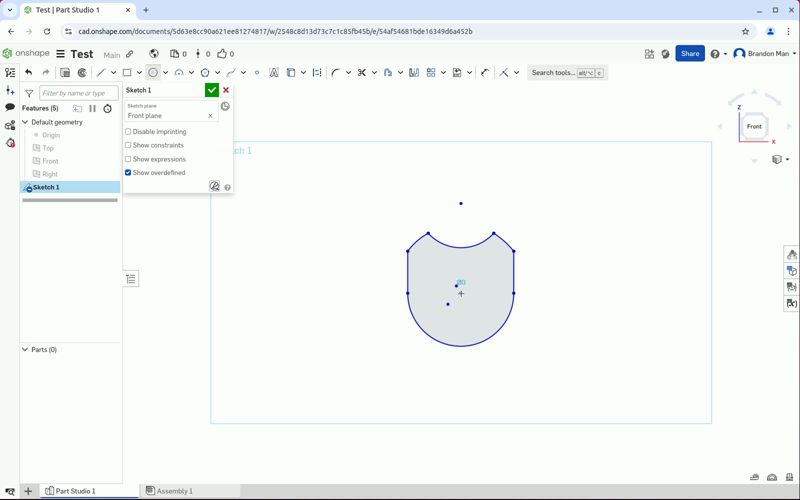
mouse_move(507, 293)
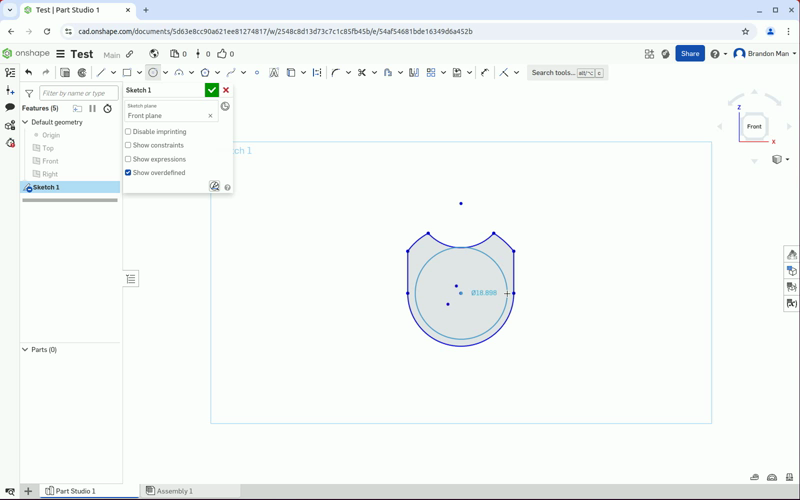
click(507, 293)
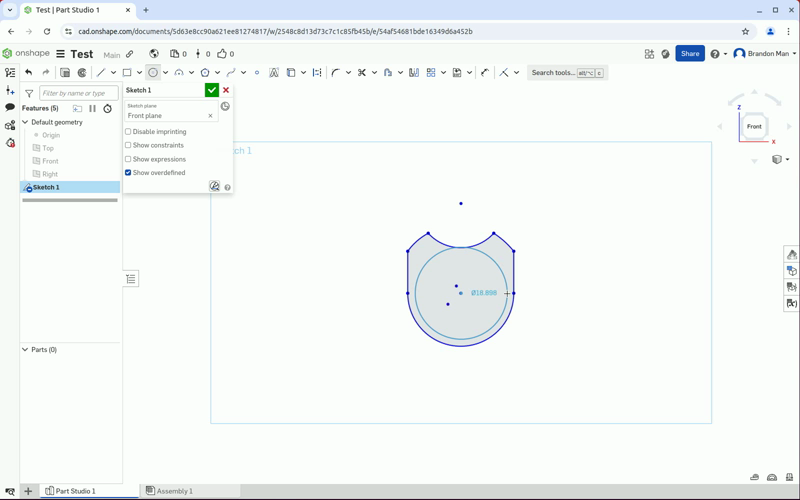
key(esc)
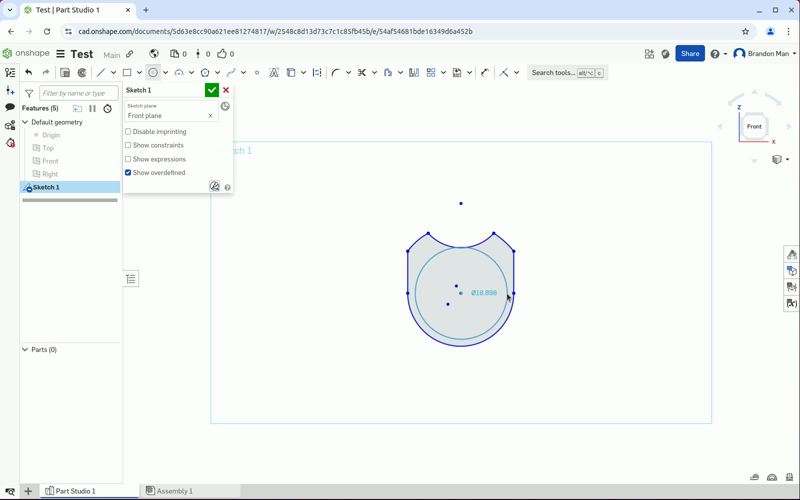
mouse_move(489, 248)
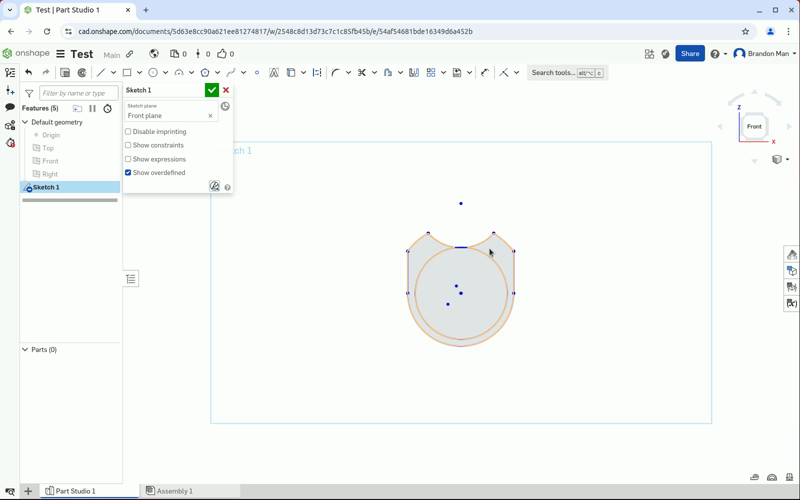
click(489, 248)
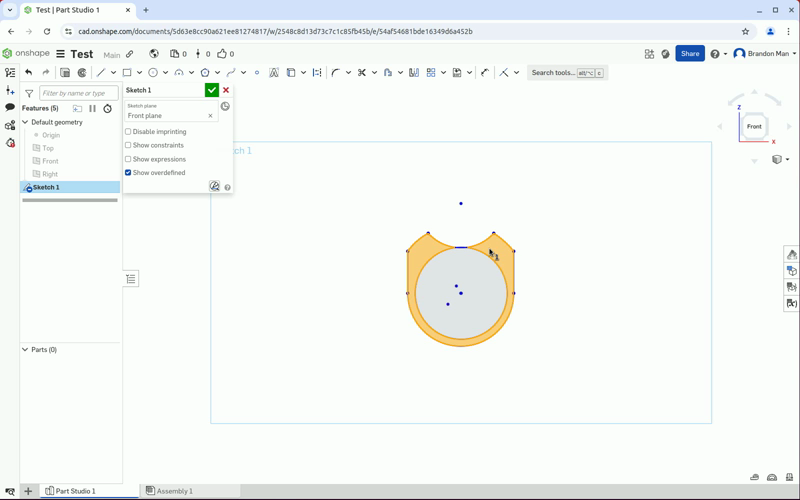
mouse_move(73, 352)
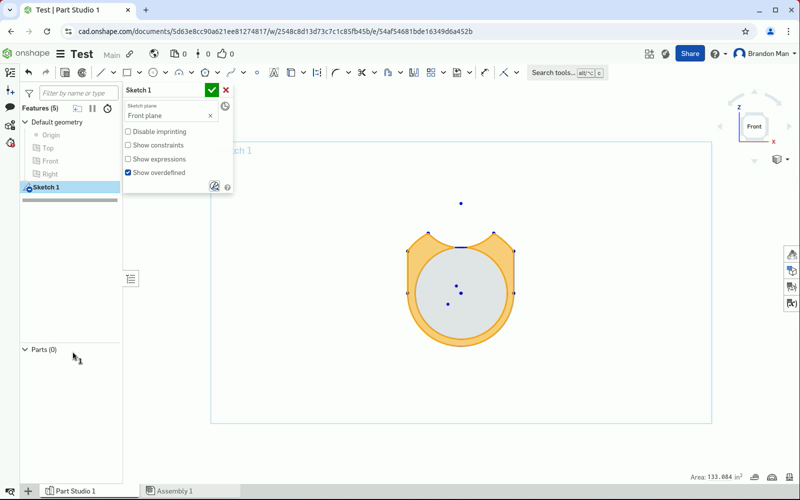
key(shift+y)
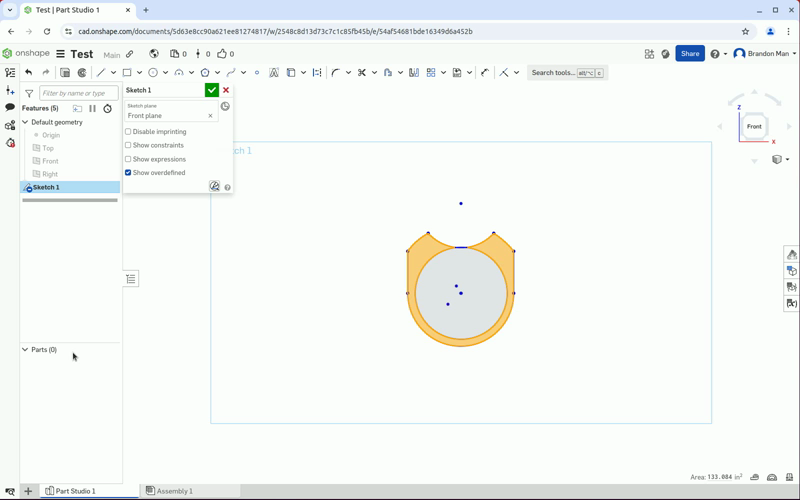
key(shift+e)
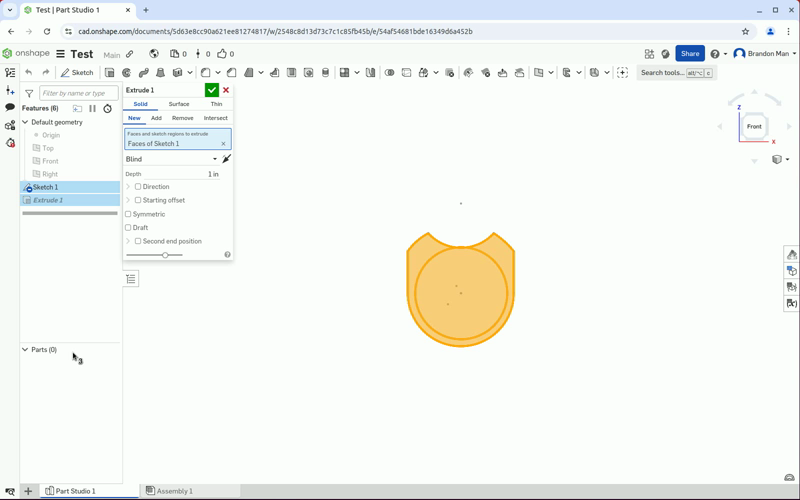
mouse_move(143, 106)
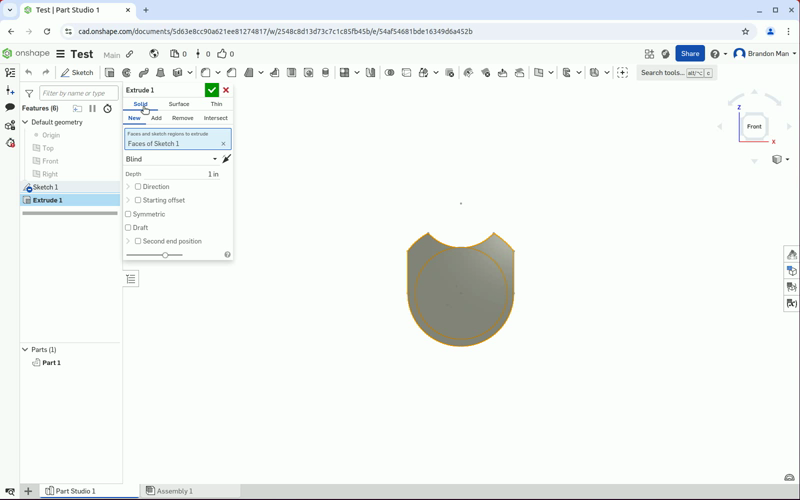
click(143, 106)
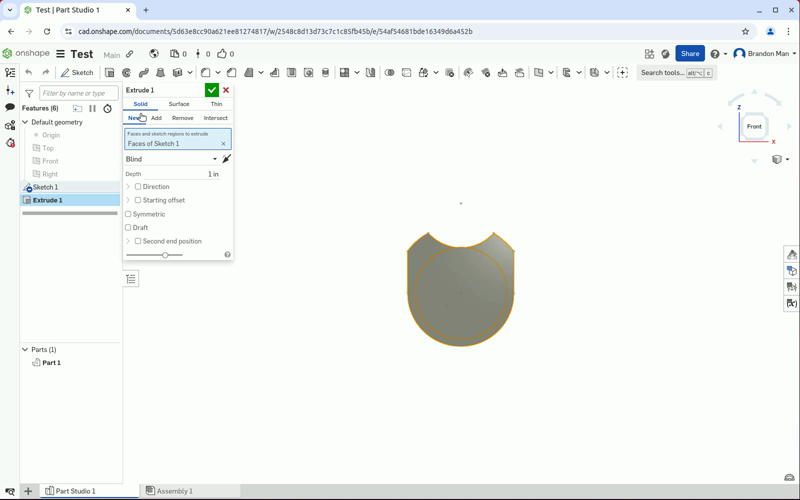
mouse_move(137, 120)
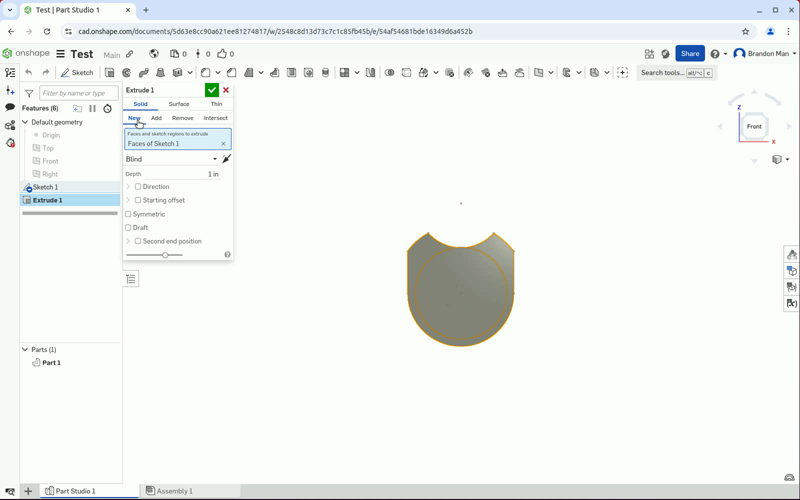
click(137, 120)
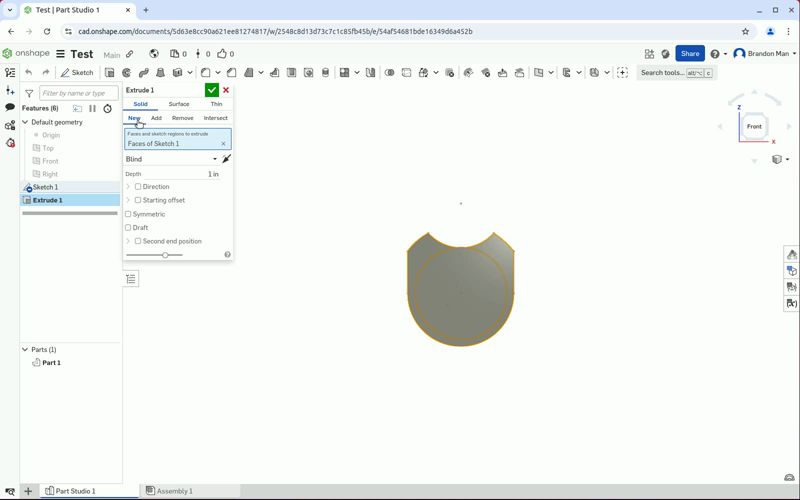
key(tab, 4)
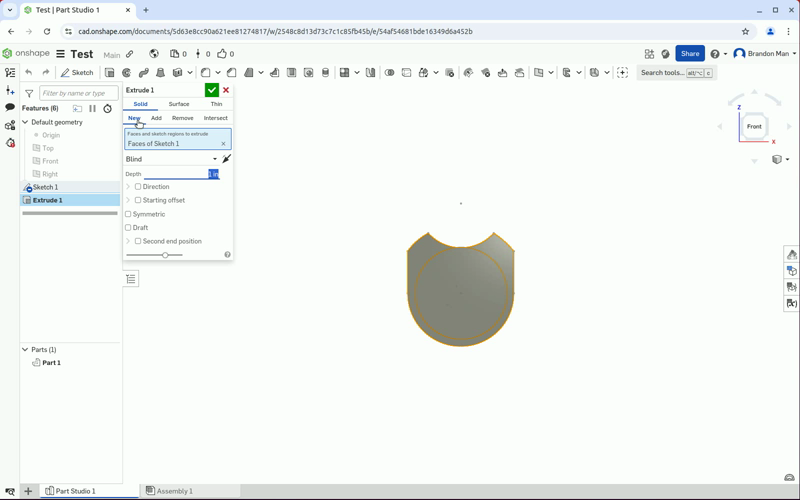
text(16.128)
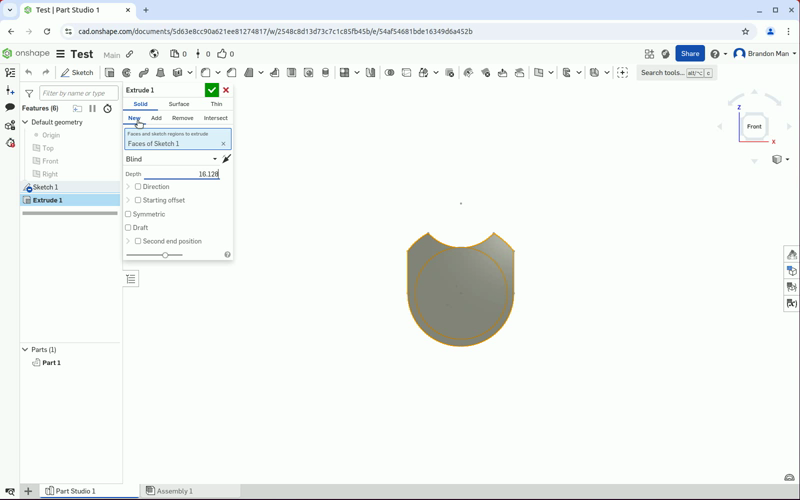
key(enter)
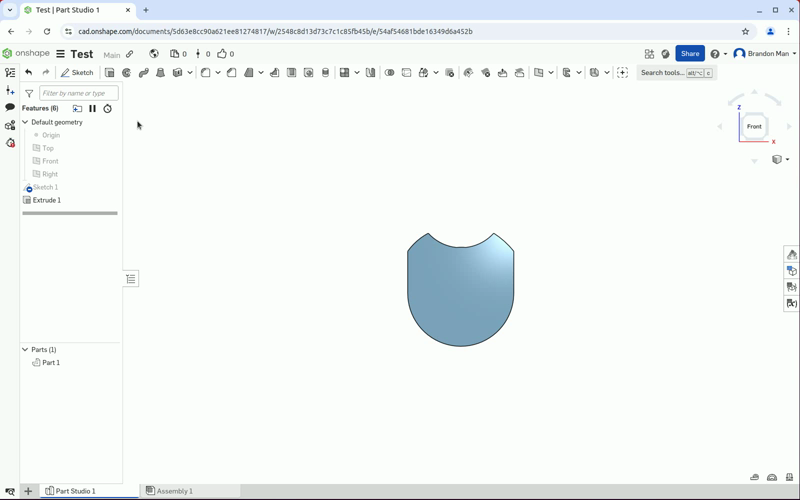
key(shift+h)
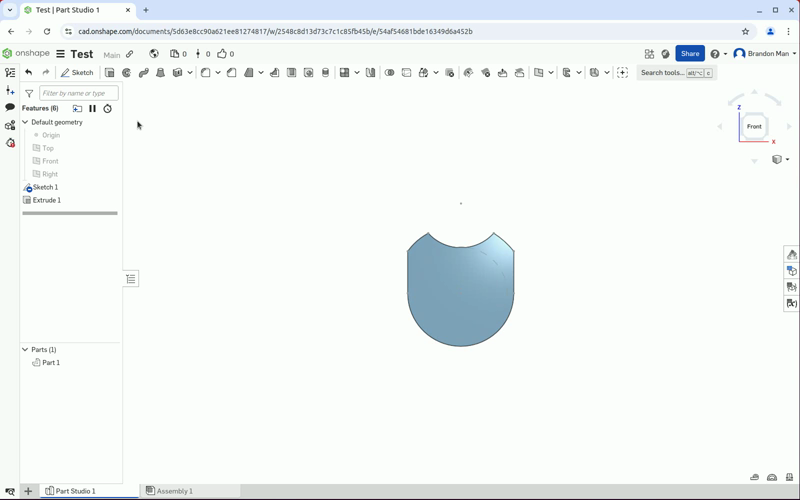
key(shift+h)
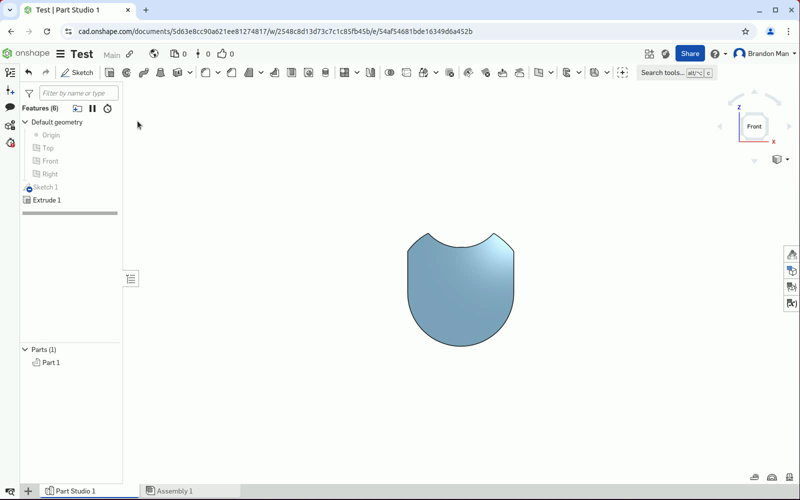
mouse_move(73, 189)
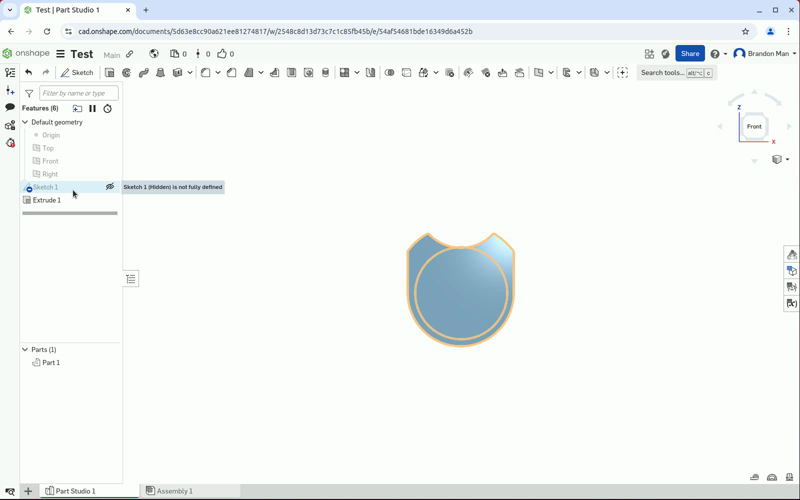
click(73, 189)
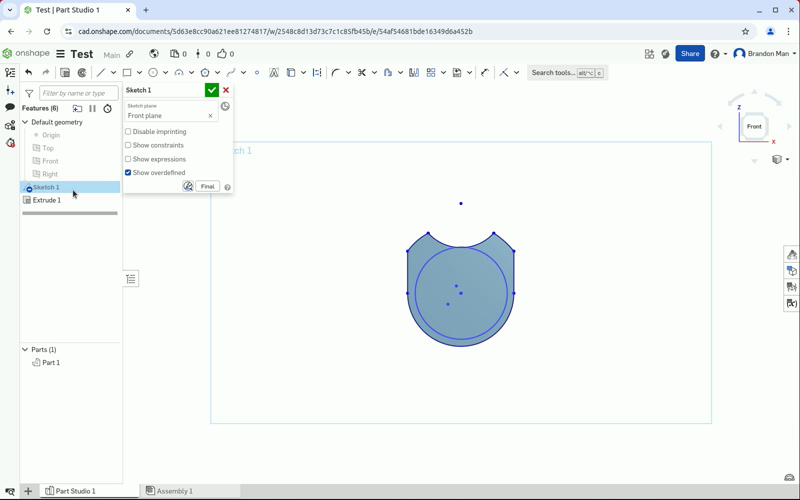
mouse_move(229, 92)
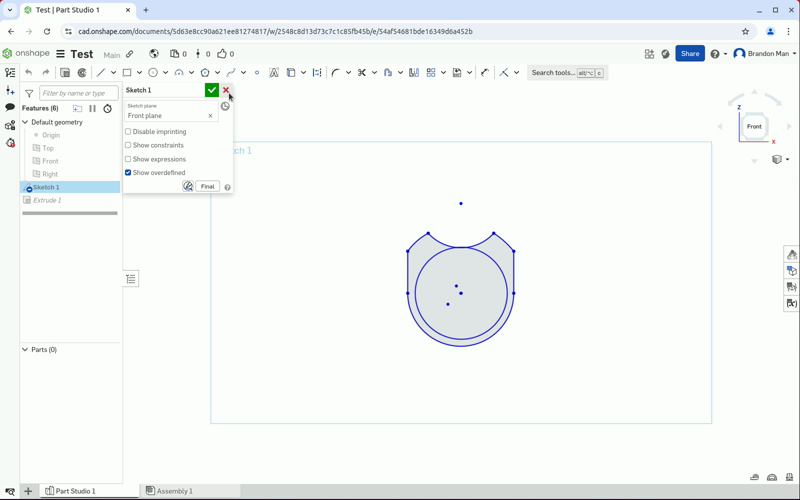
click(229, 92)
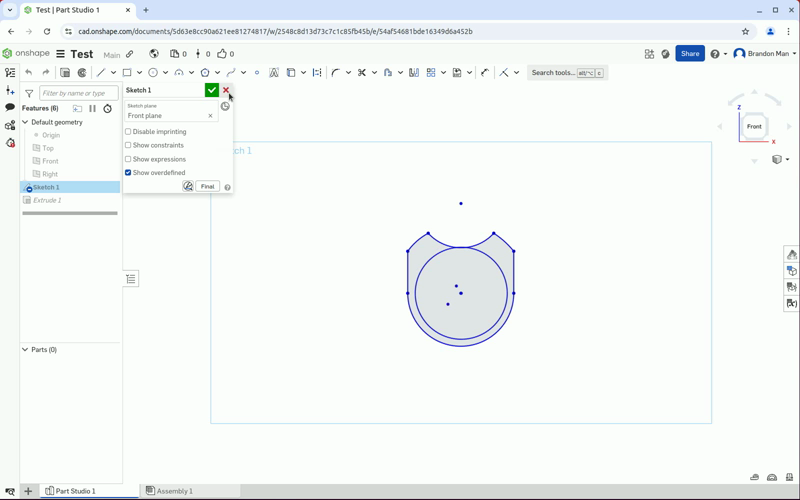
key(shift+s)
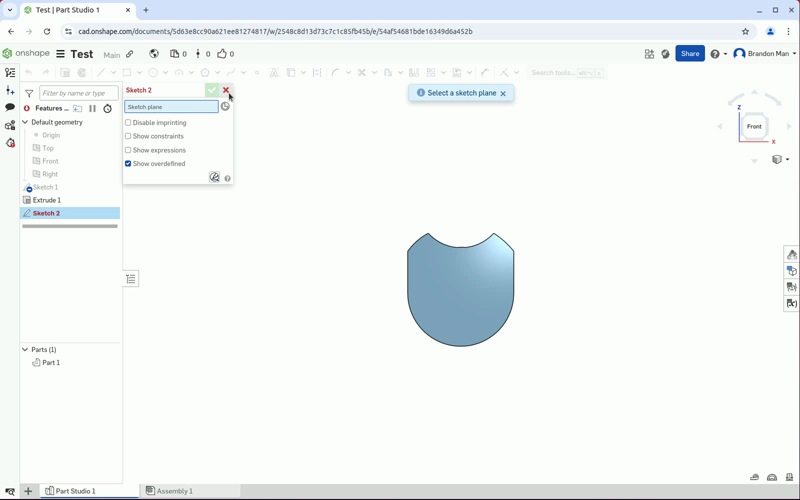
mouse_move(73, 163)
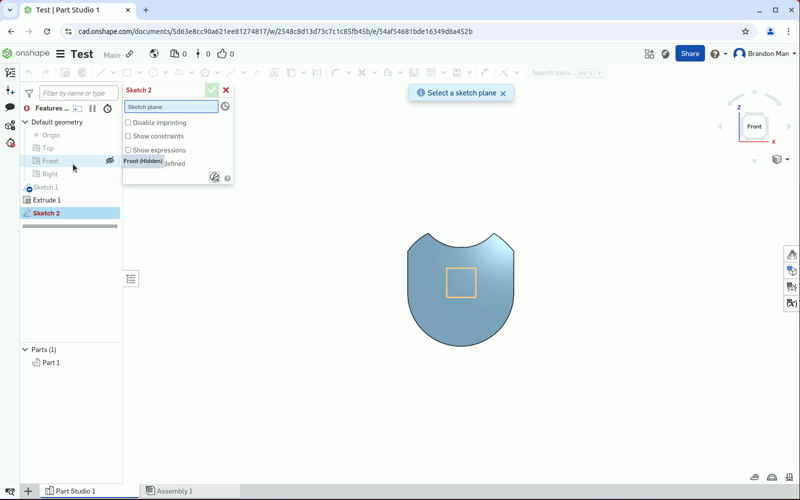
click(73, 163)
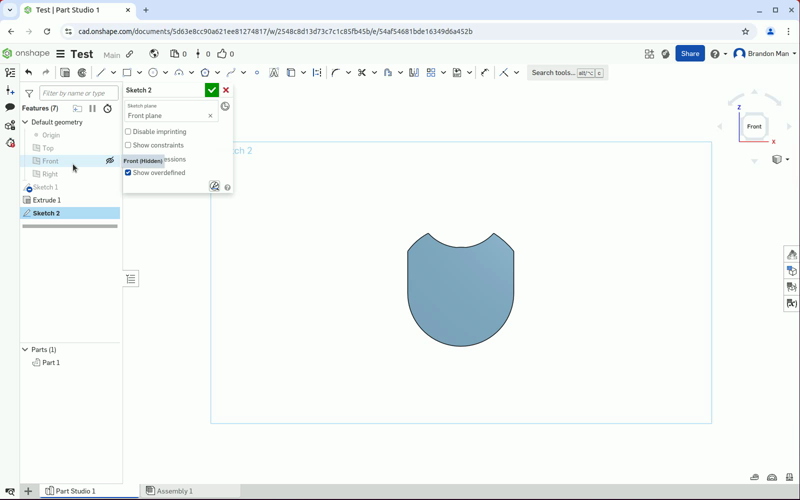
mouse_move(73, 352)
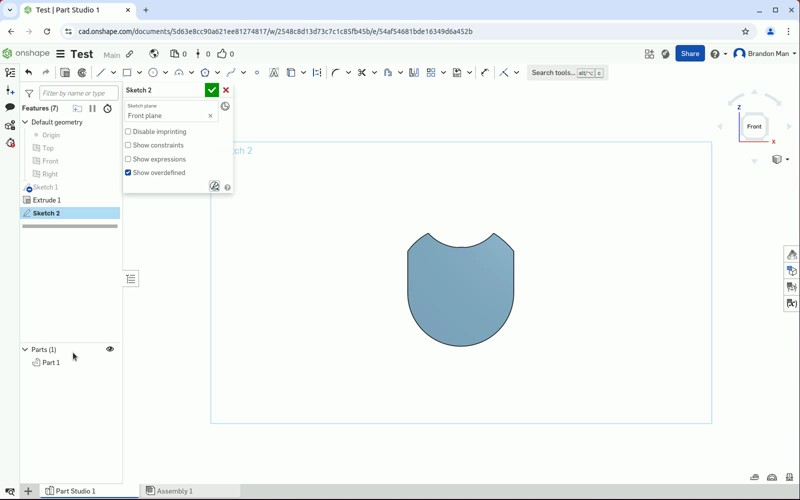
key(y)
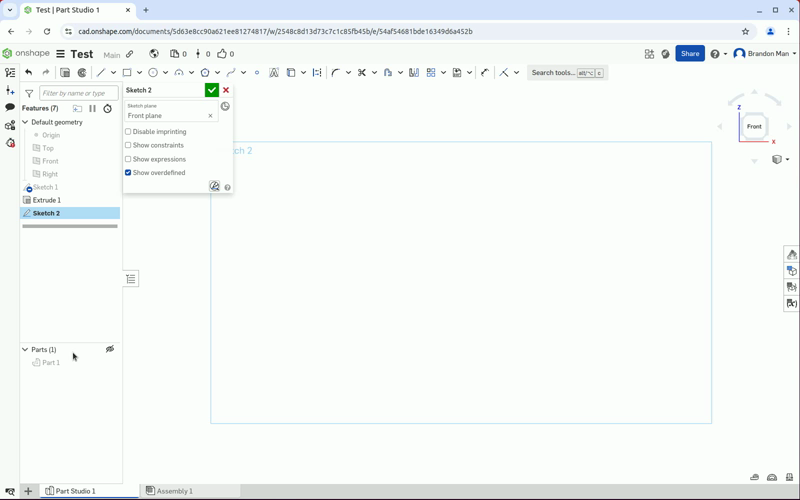
key(c)
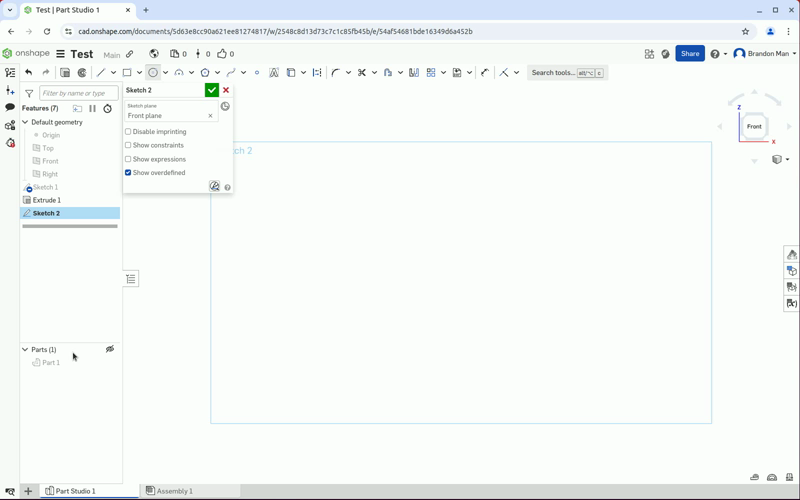
key_down(shift)
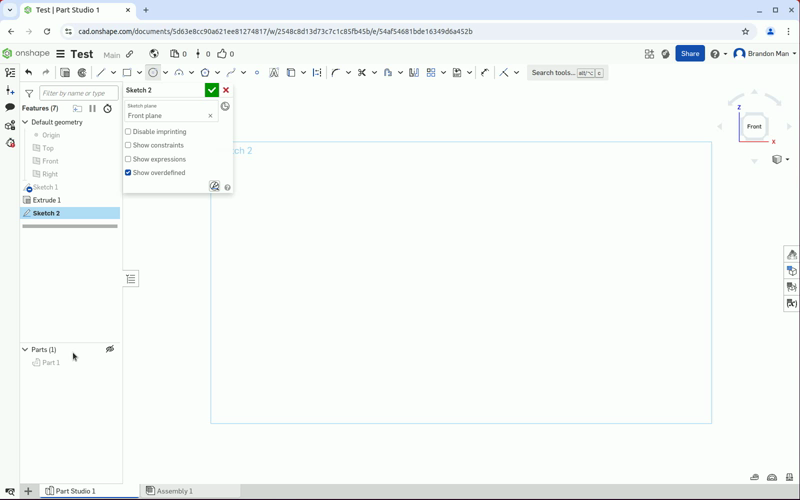
mouse_move(461, 293)
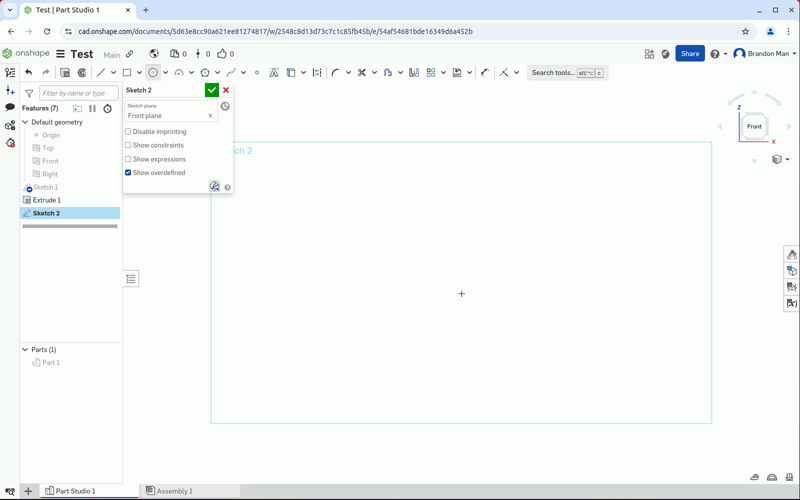
click(461, 293)
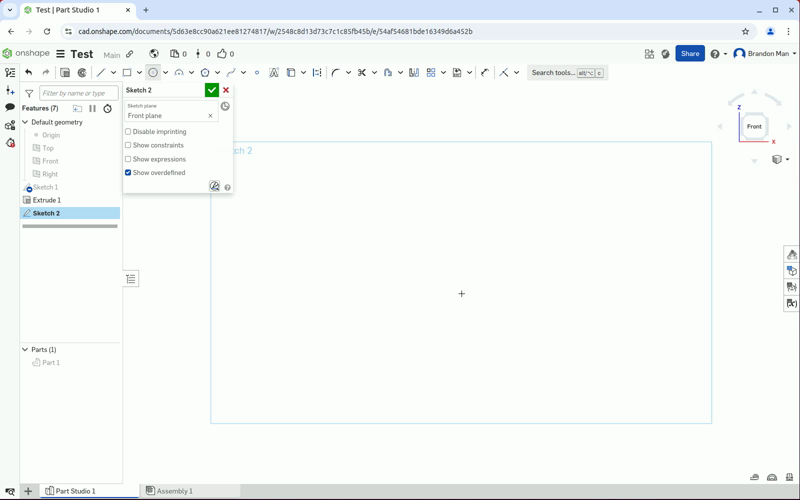
key_up(shift)
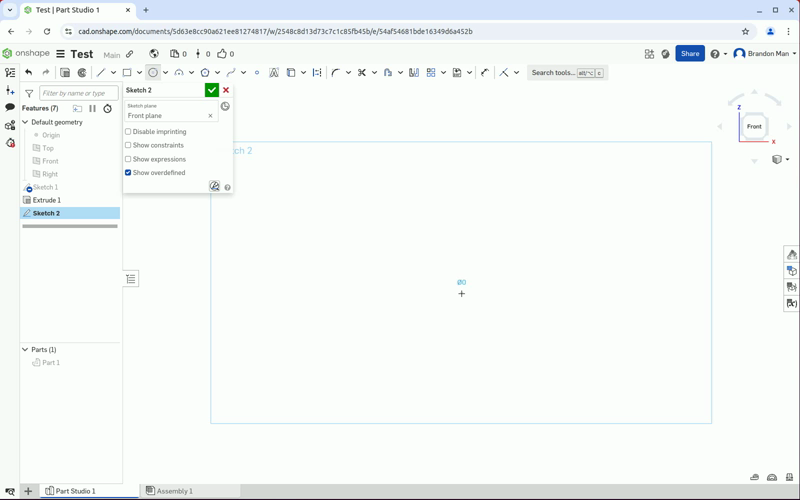
mouse_move(507, 293)
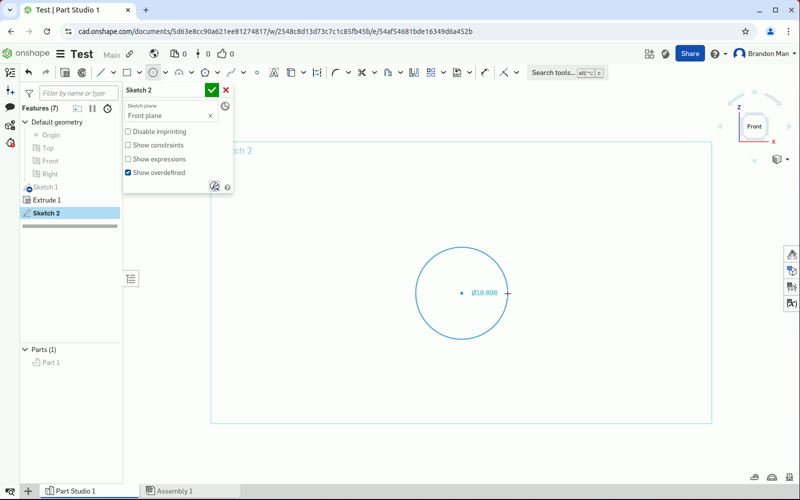
click(507, 293)
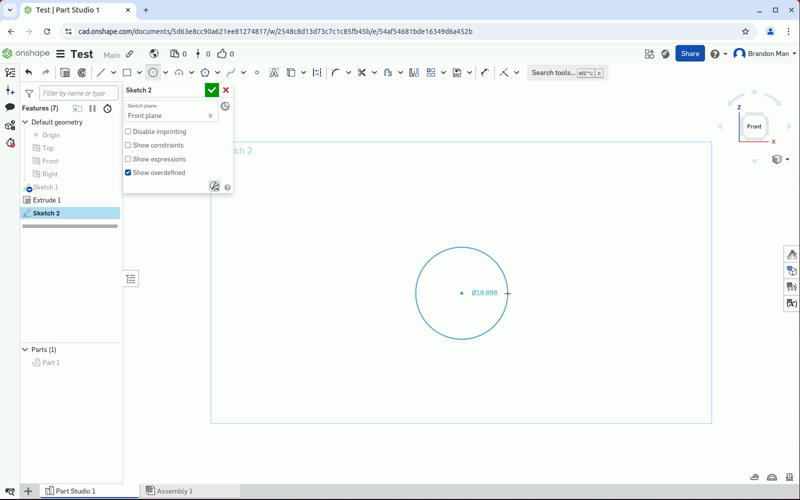
key(esc)
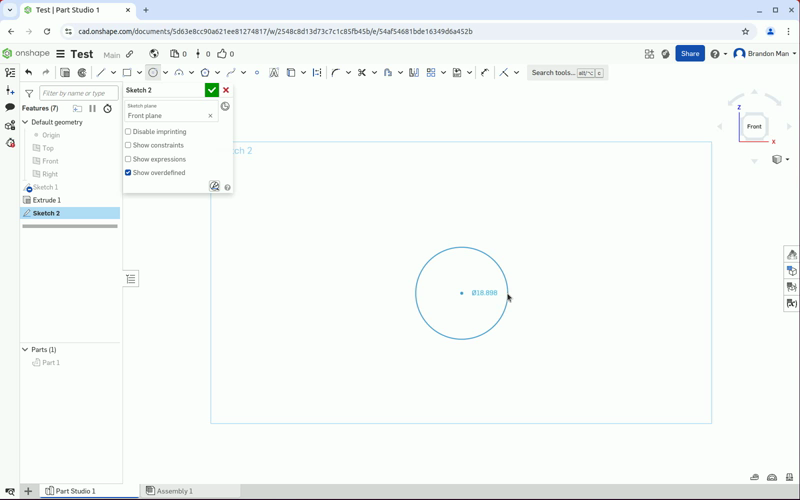
key(c)
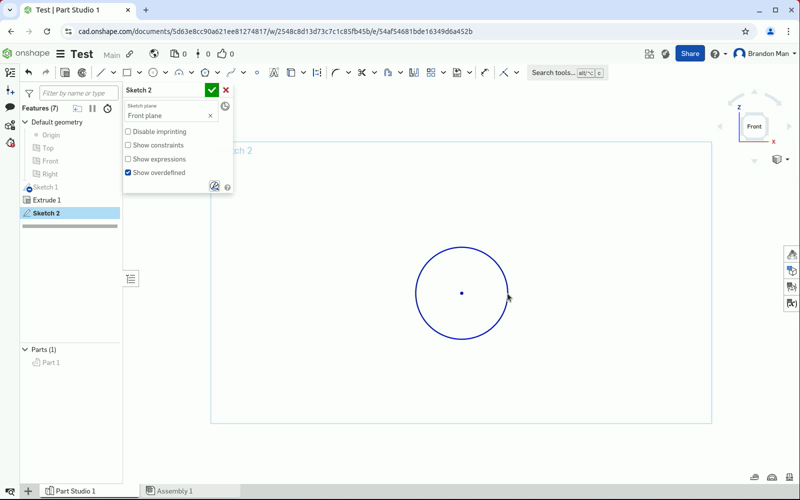
key_down(shift)
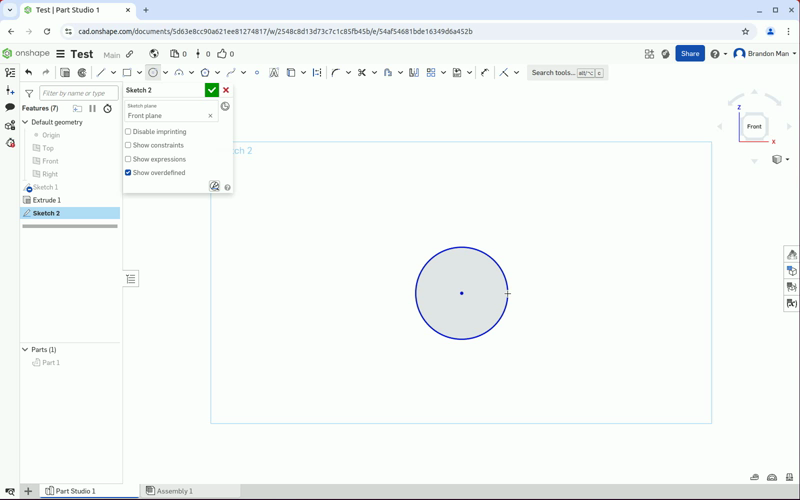
mouse_move(461, 282)
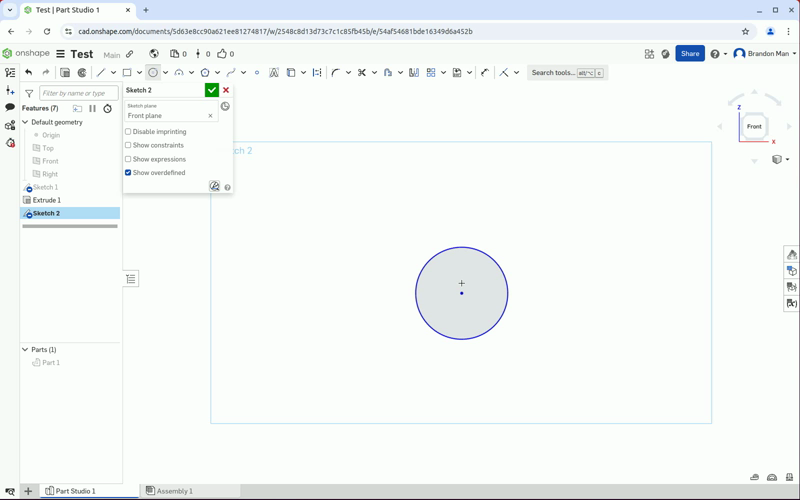
click(461, 282)
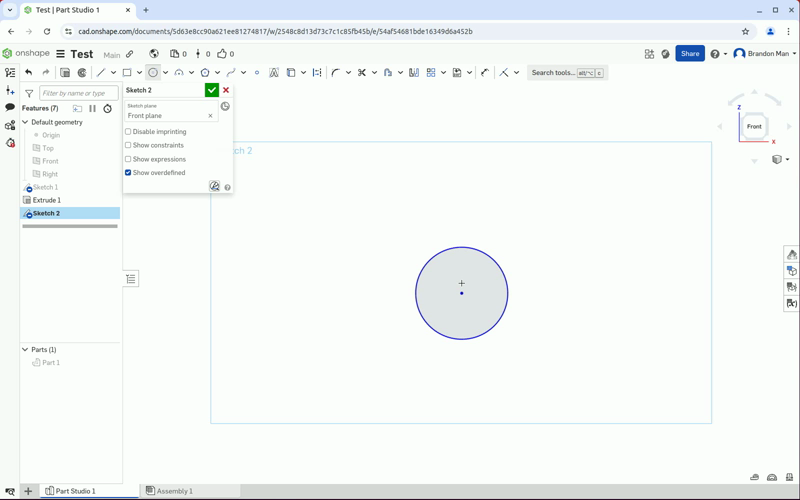
key_up(shift)
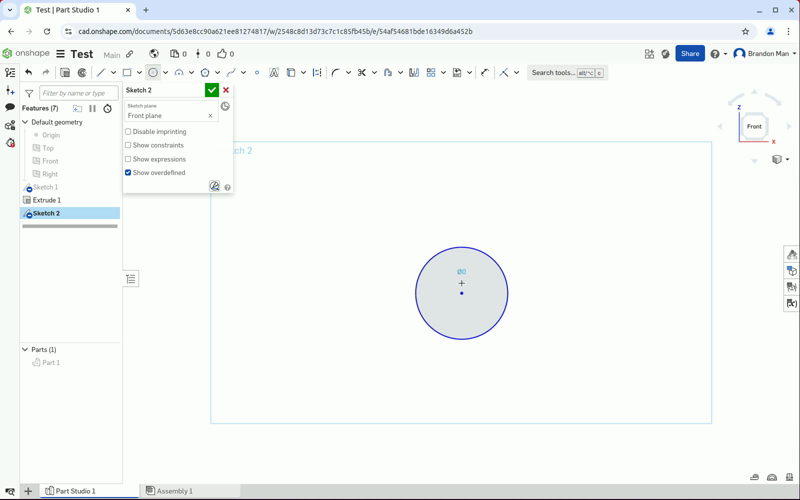
mouse_move(492, 282)
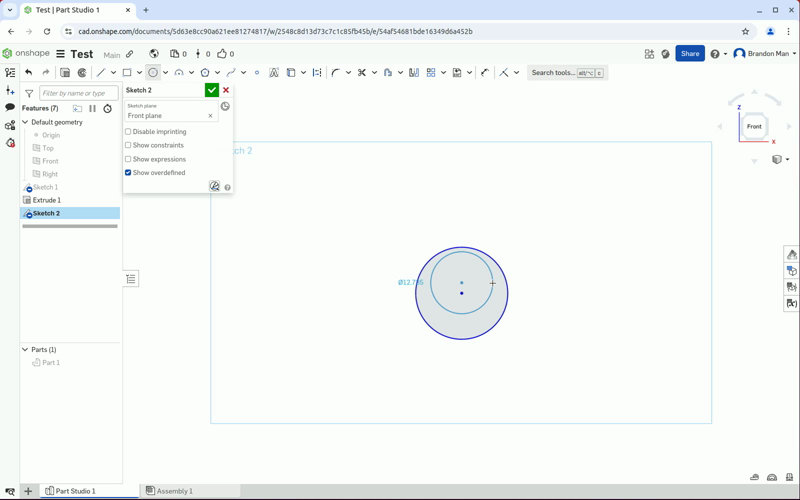
click(492, 282)
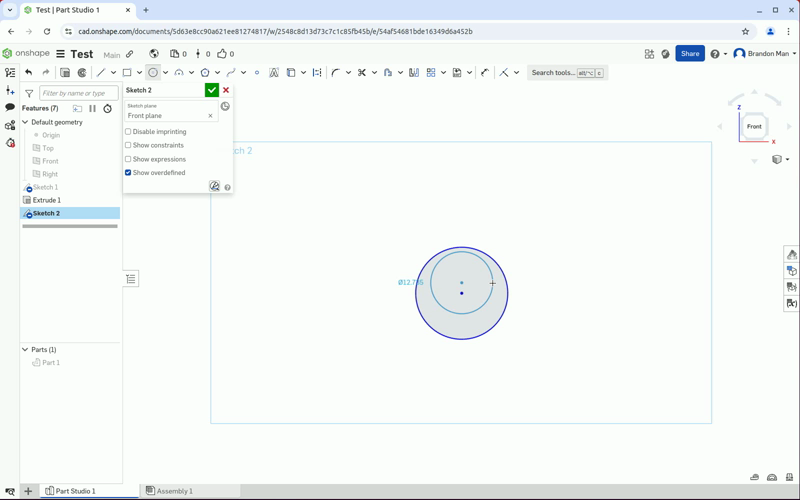
key(esc)
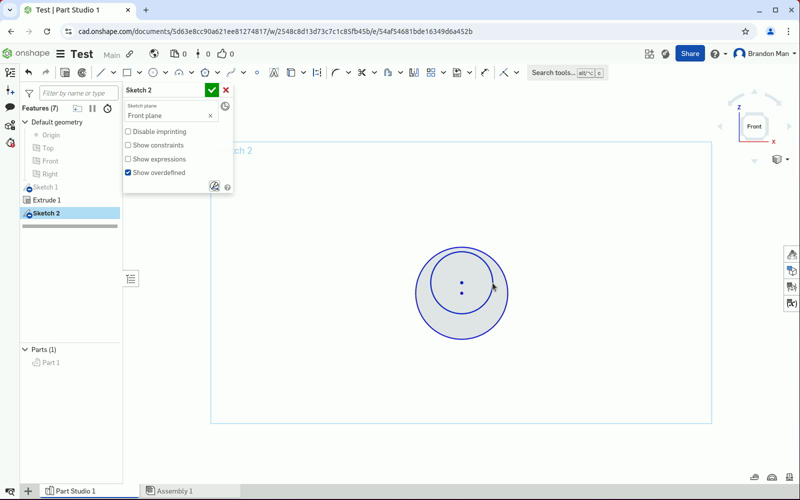
mouse_move(465, 321)
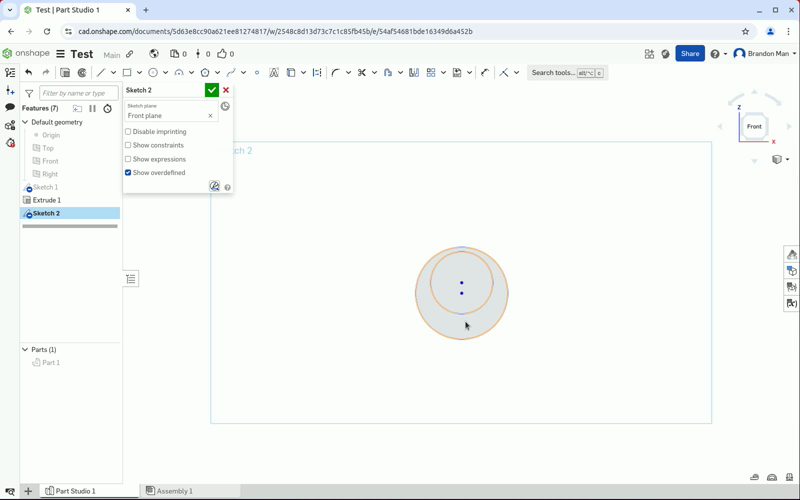
click(465, 321)
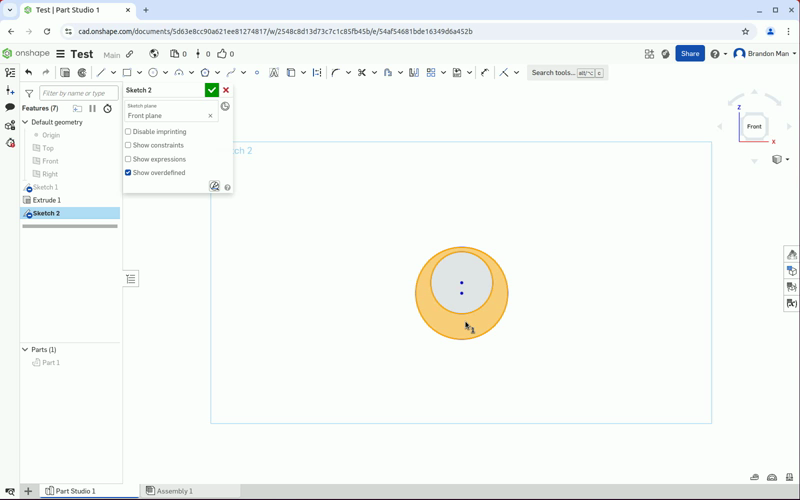
mouse_move(73, 352)
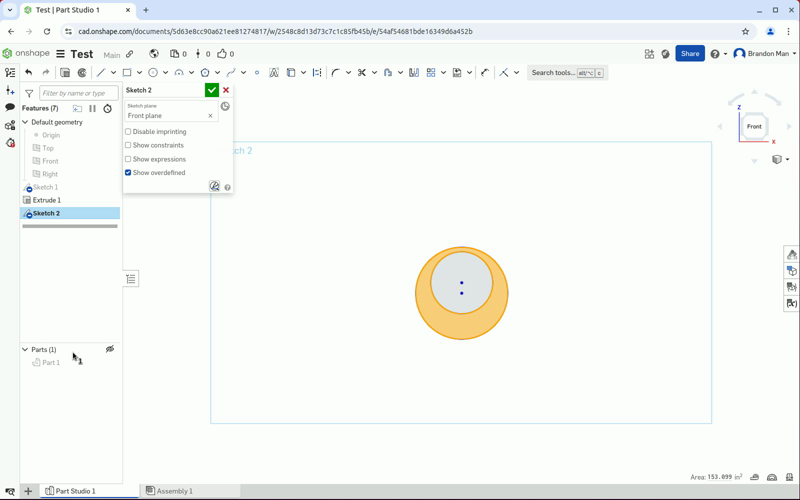
key(shift+y)
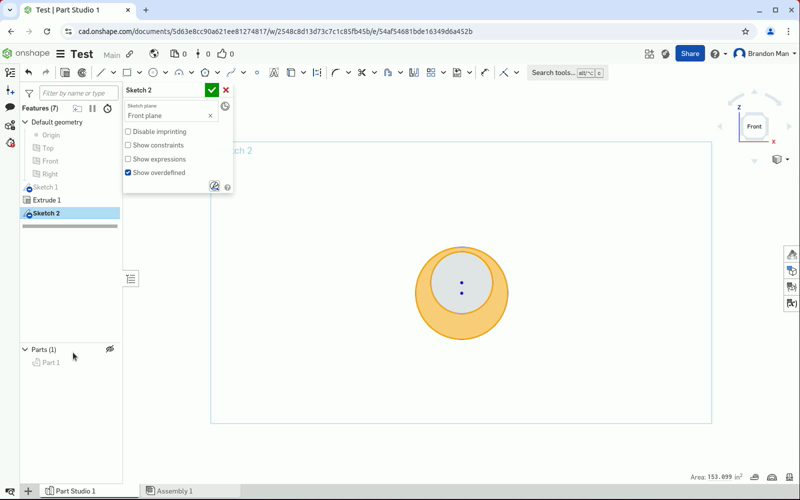
key(shift+e)
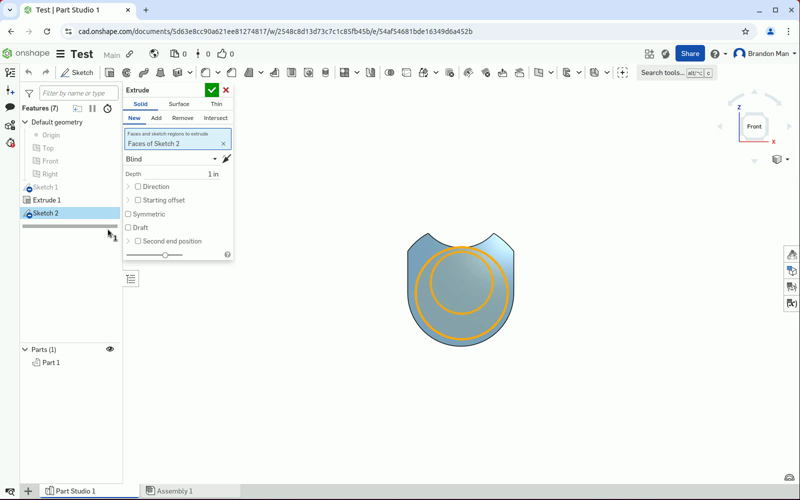
mouse_move(143, 106)
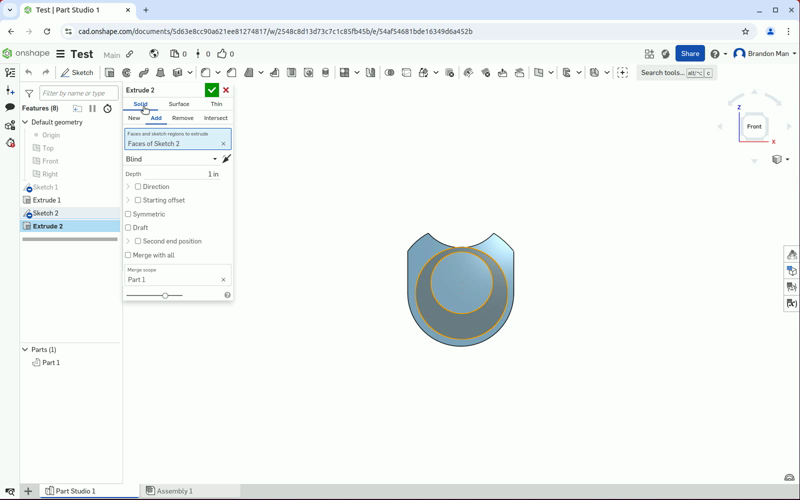
click(143, 106)
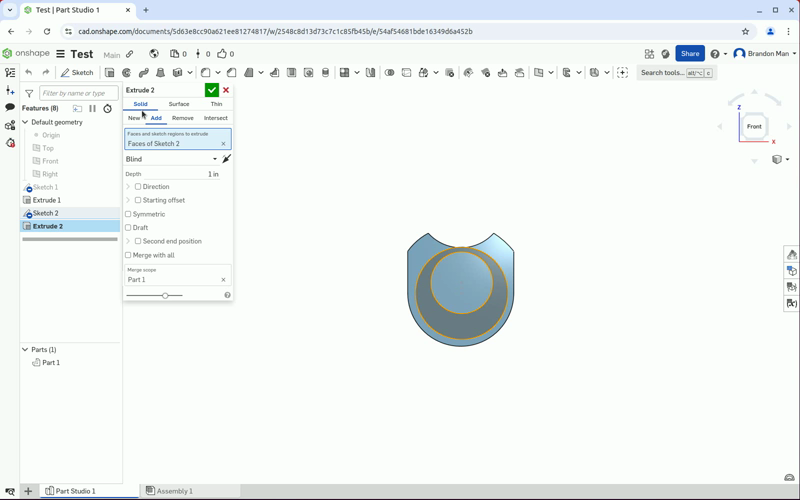
mouse_move(137, 120)
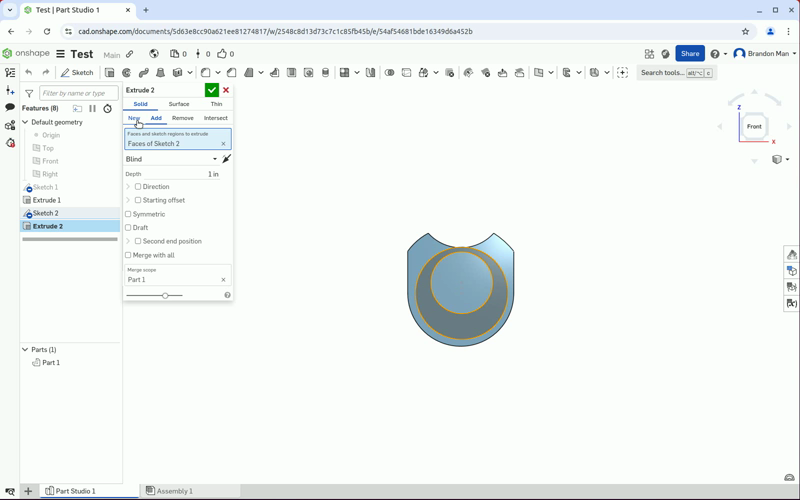
click(137, 120)
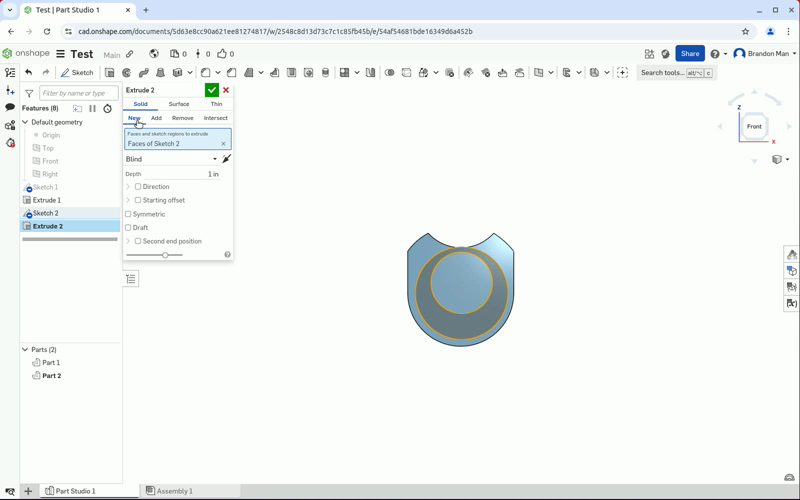
key(tab, 4)
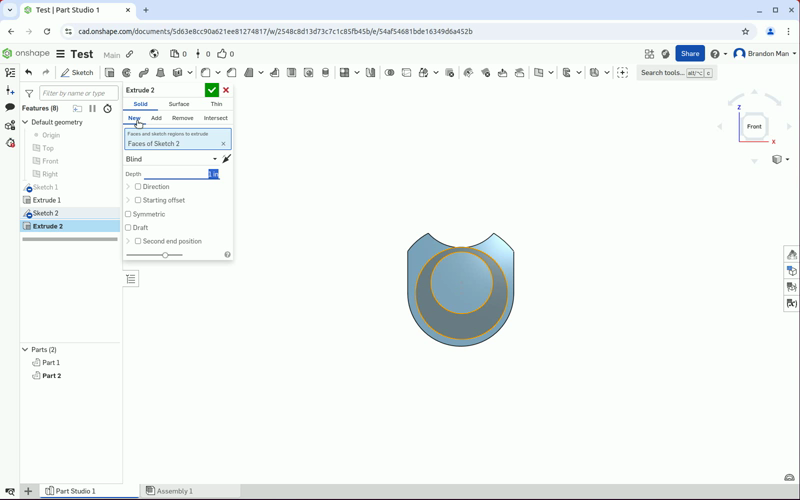
text(16.128)
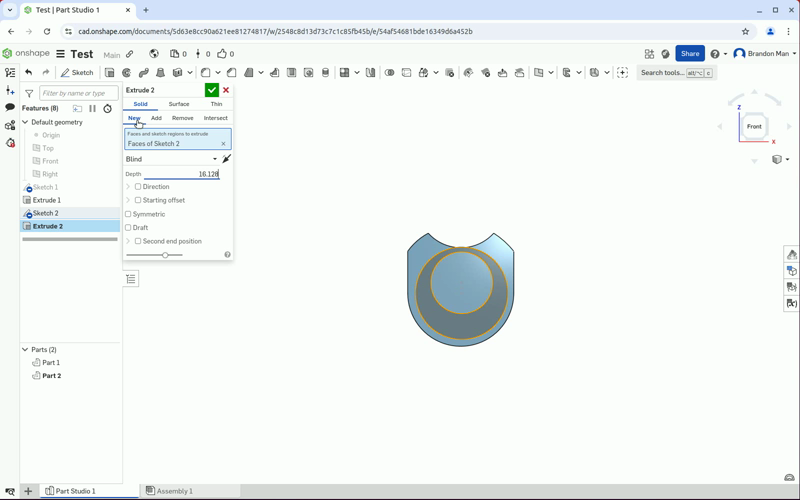
key(enter)
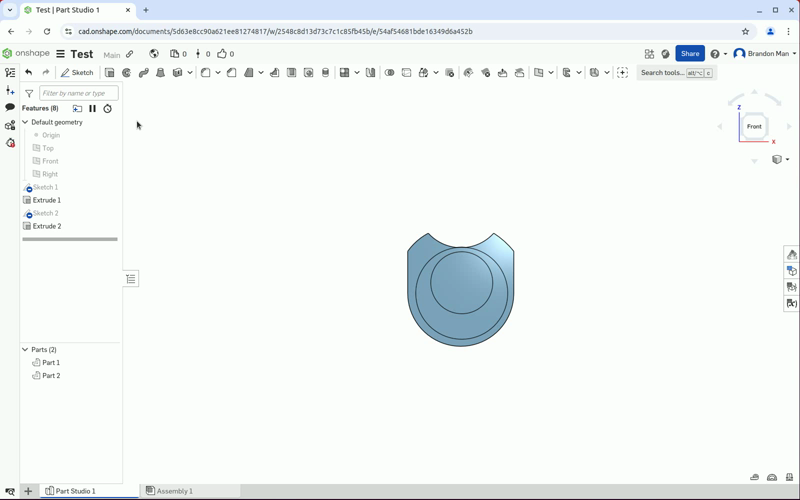
key(shift+h)
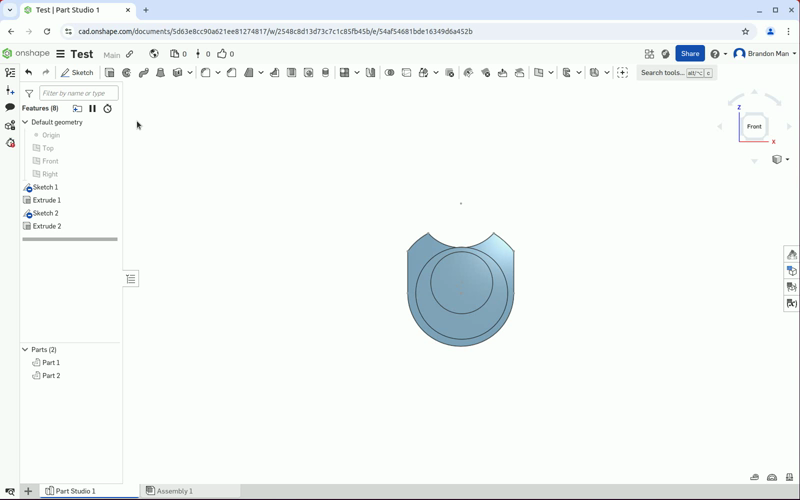
key(shift+h)
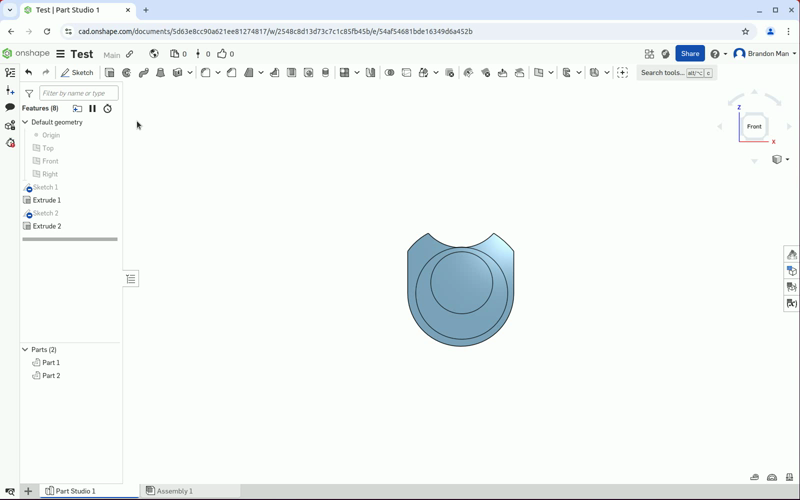
mouse_move(73, 189)
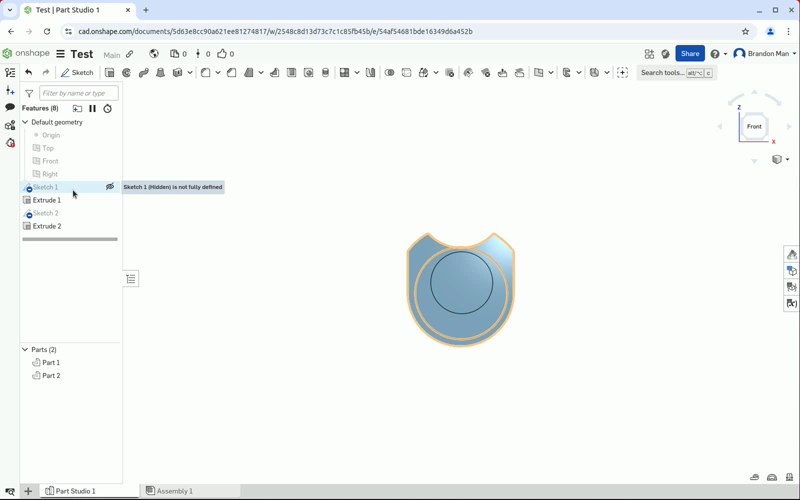
click(73, 189)
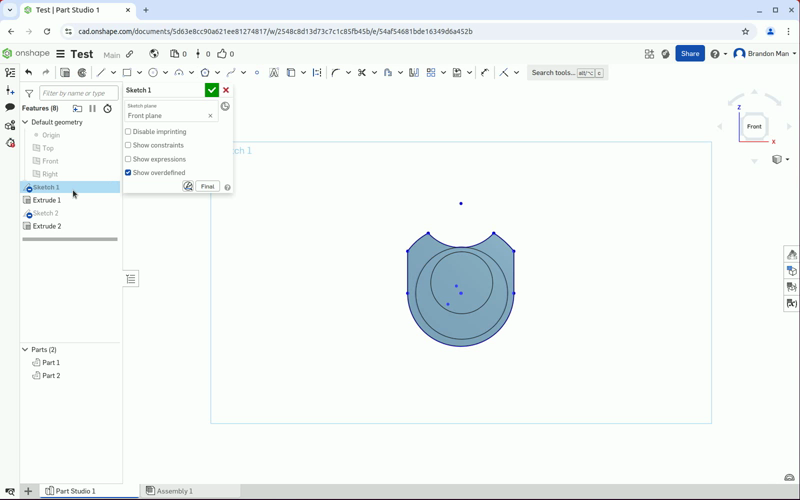
mouse_move(229, 92)
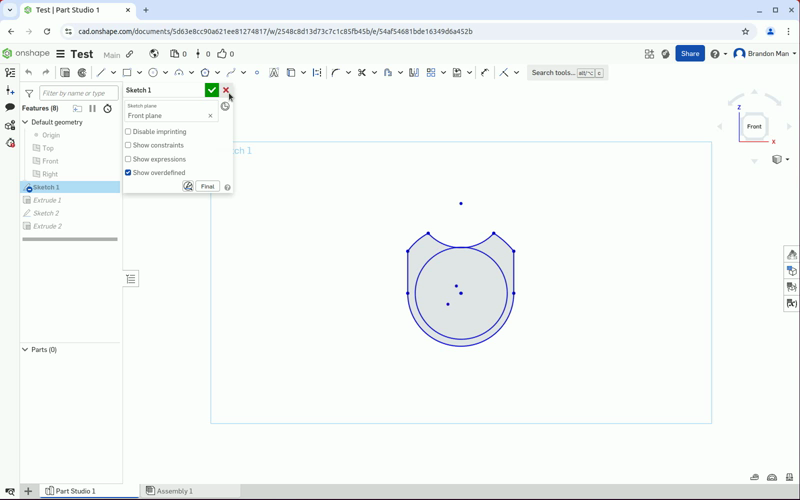
click(229, 92)
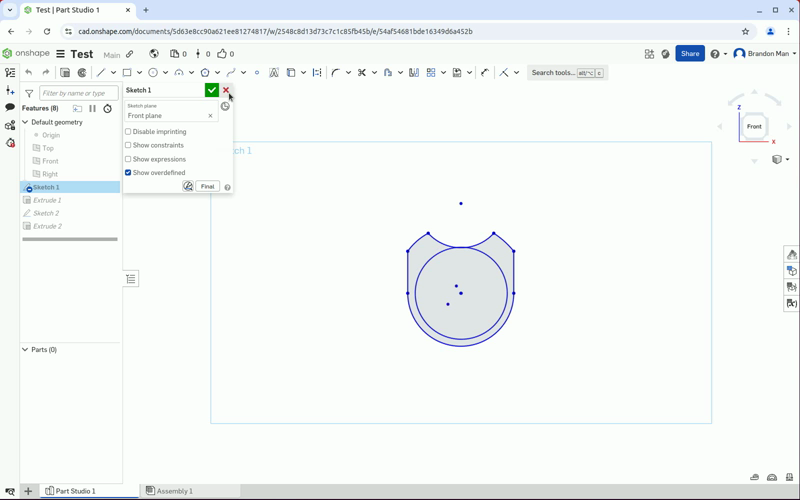
key(shift+s)
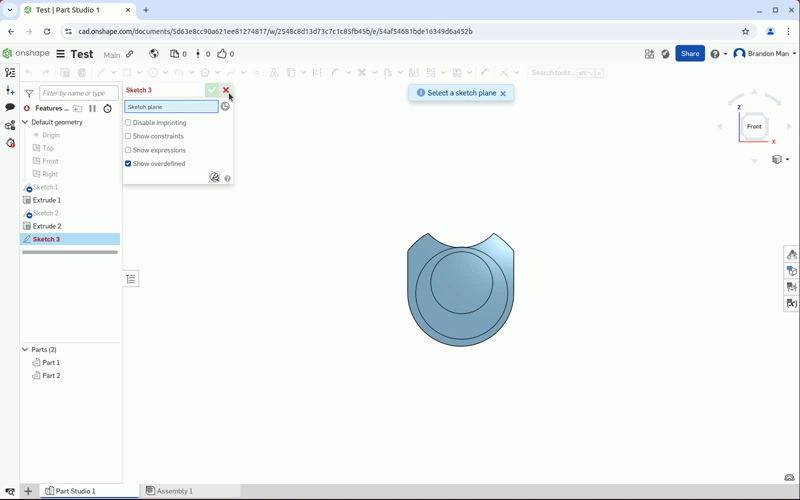
mouse_move(73, 163)
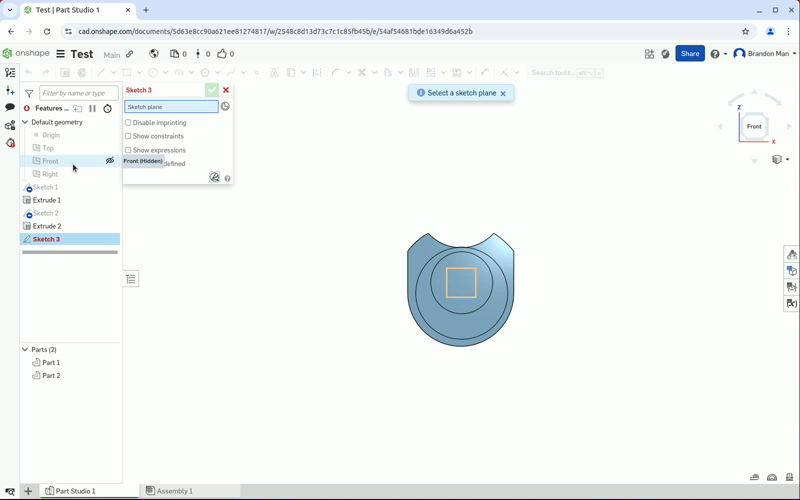
click(73, 163)
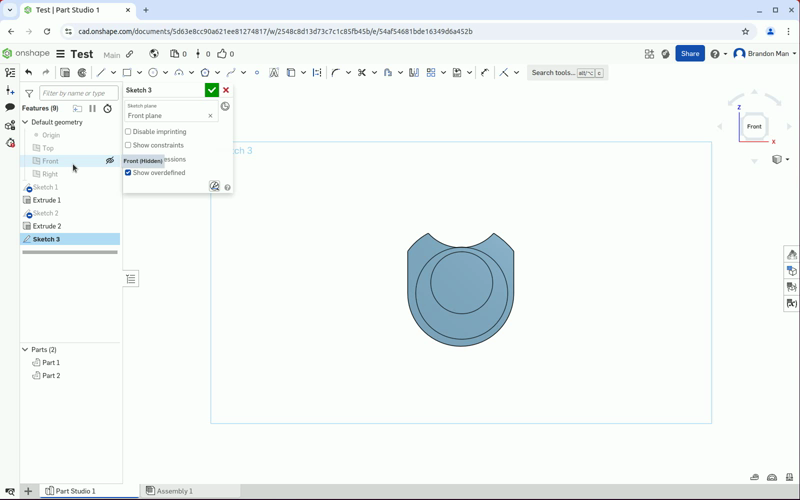
mouse_move(73, 352)
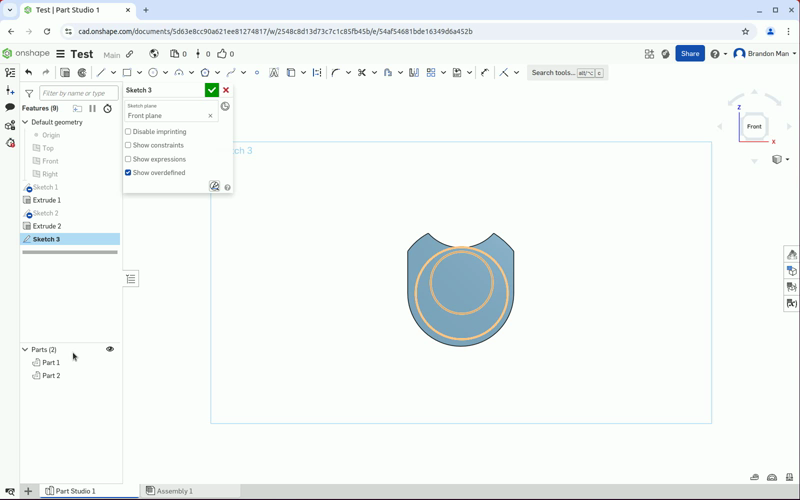
key(y)
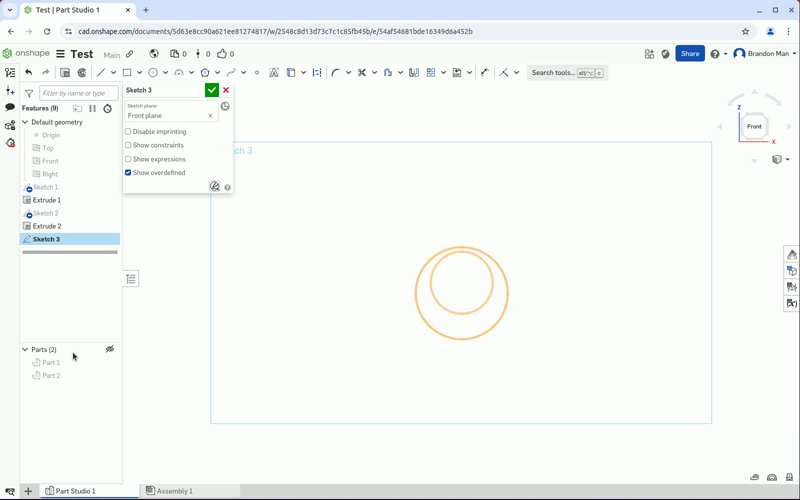
key(c)
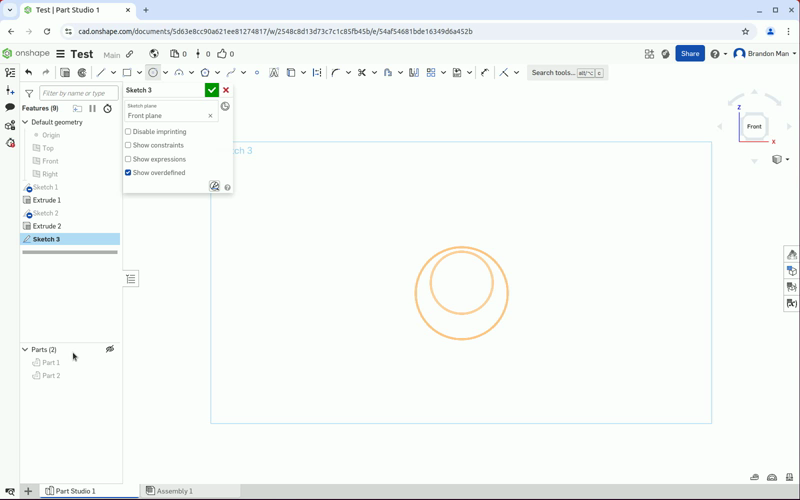
key_down(shift)
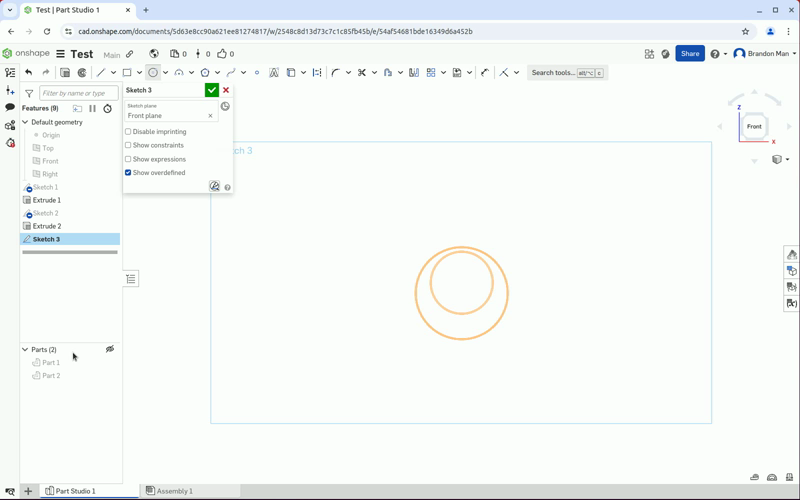
mouse_move(461, 293)
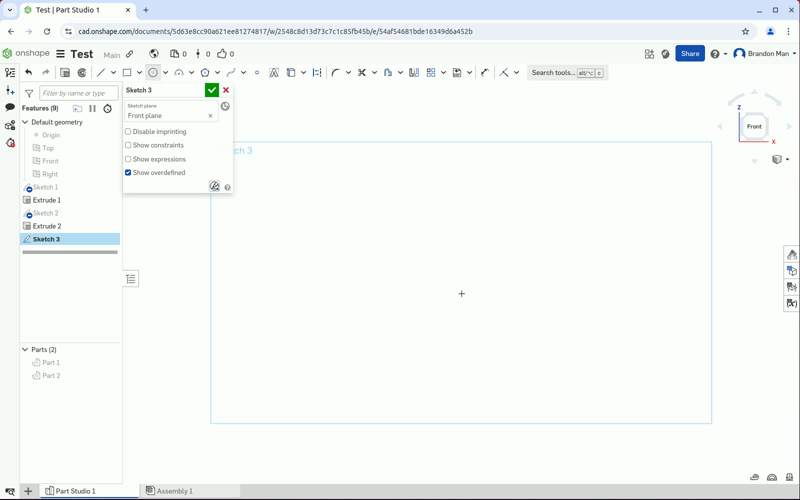
click(461, 293)
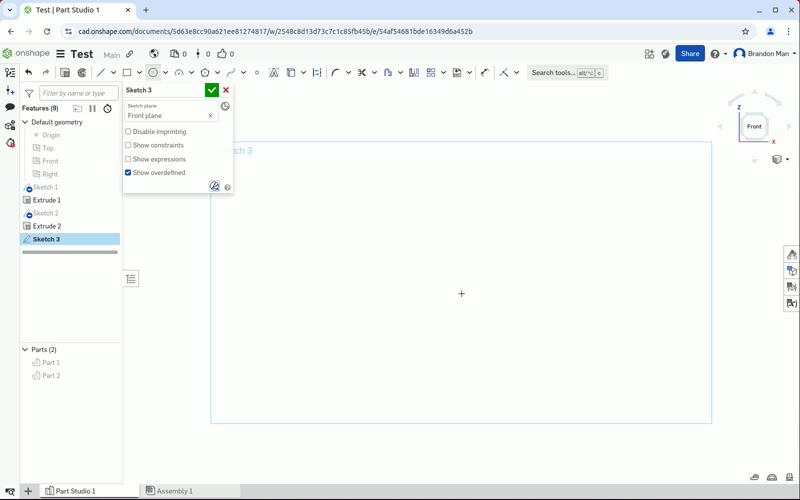
key_up(shift)
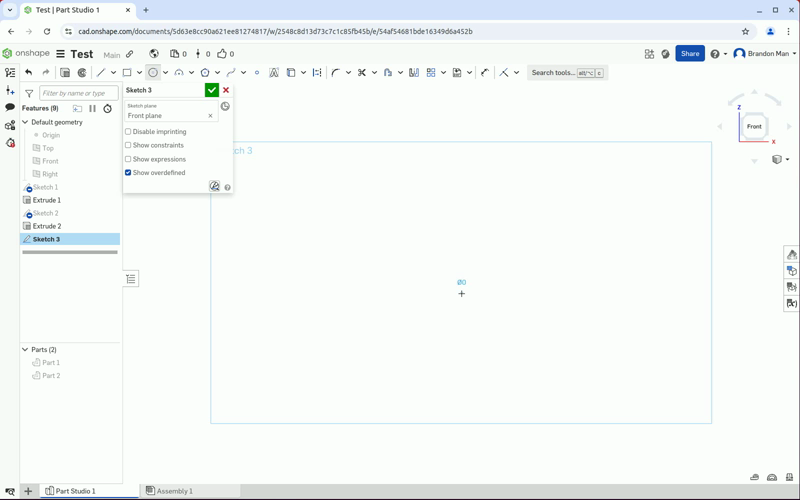
mouse_move(507, 293)
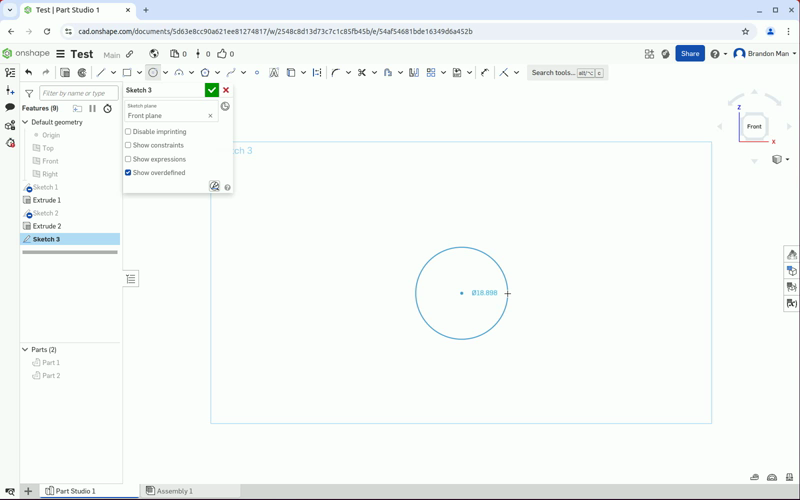
click(507, 293)
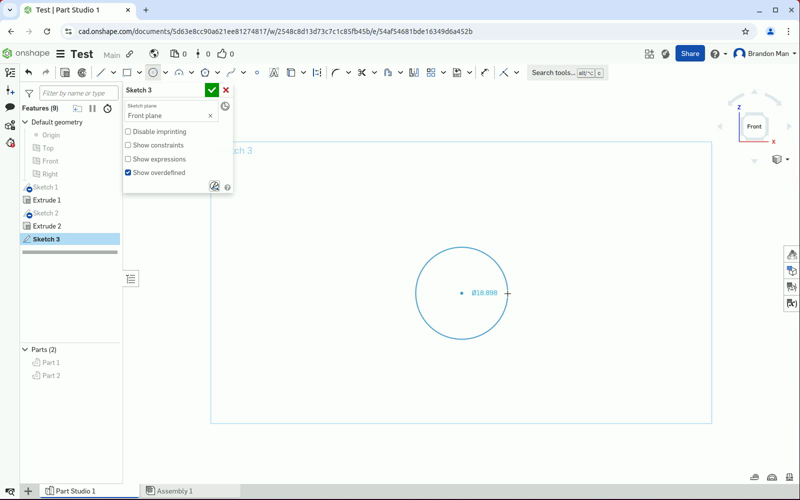
key(esc)
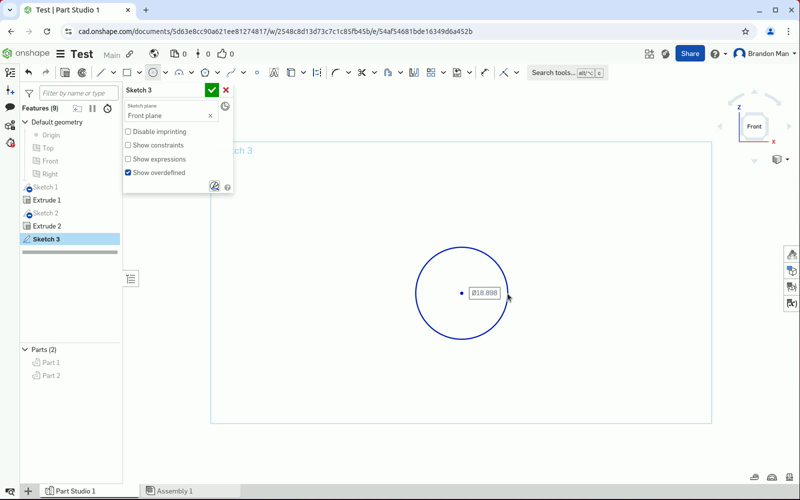
key(c)
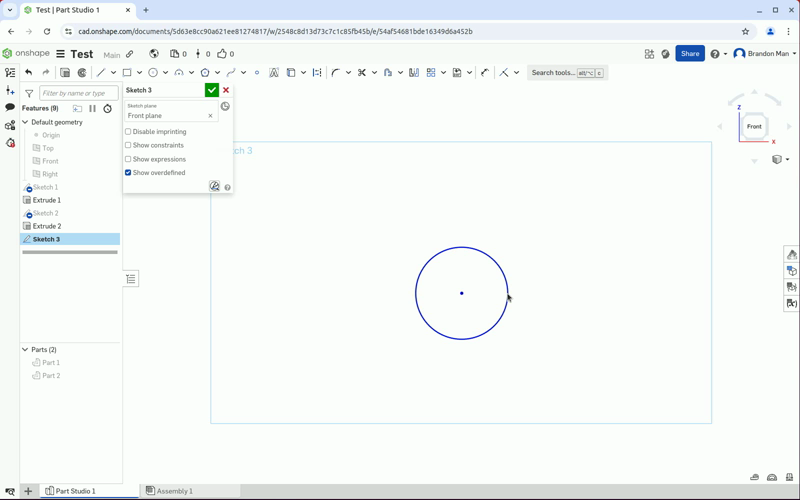
key_down(shift)
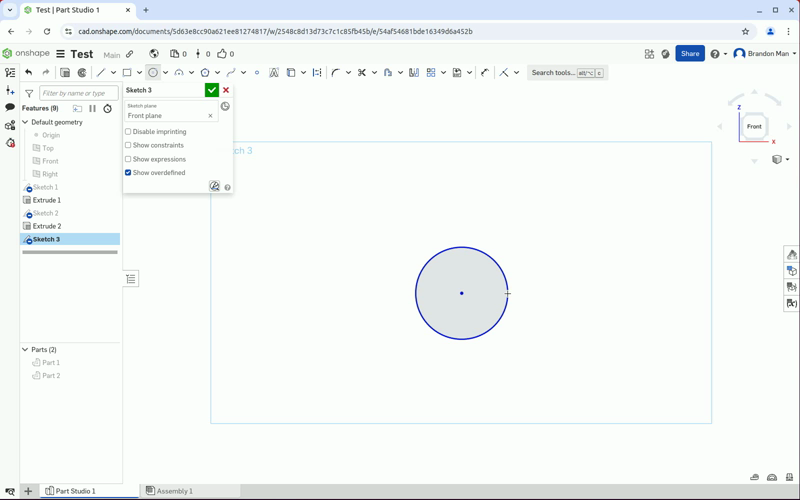
mouse_move(461, 282)
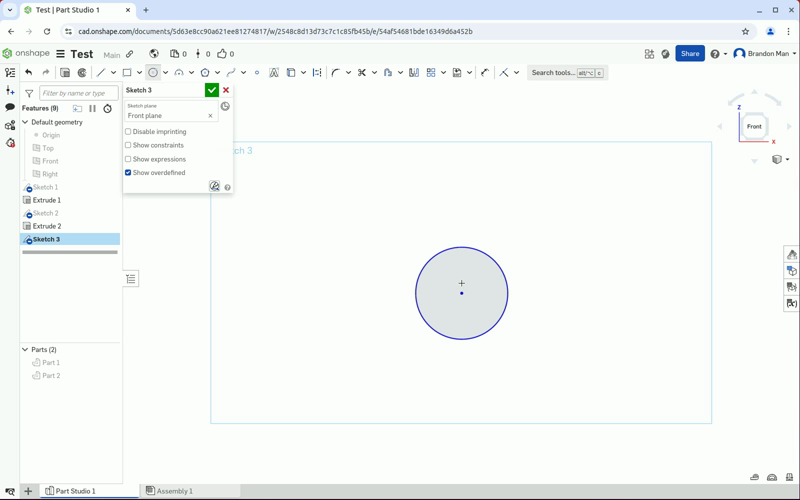
click(461, 282)
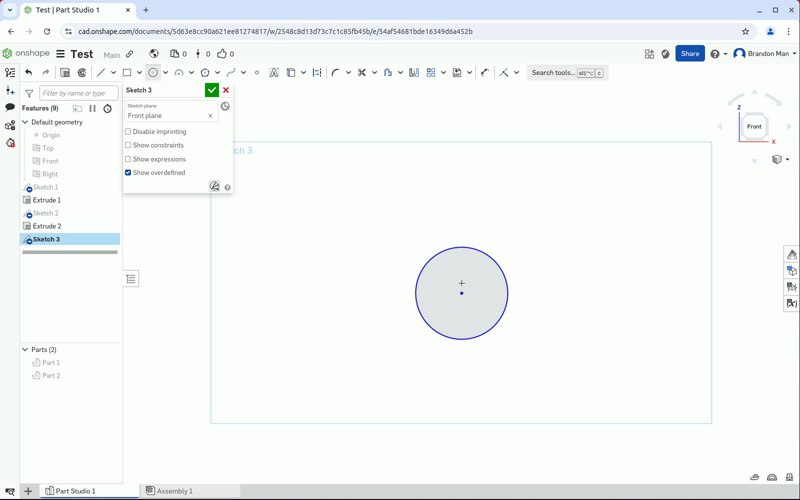
key_up(shift)
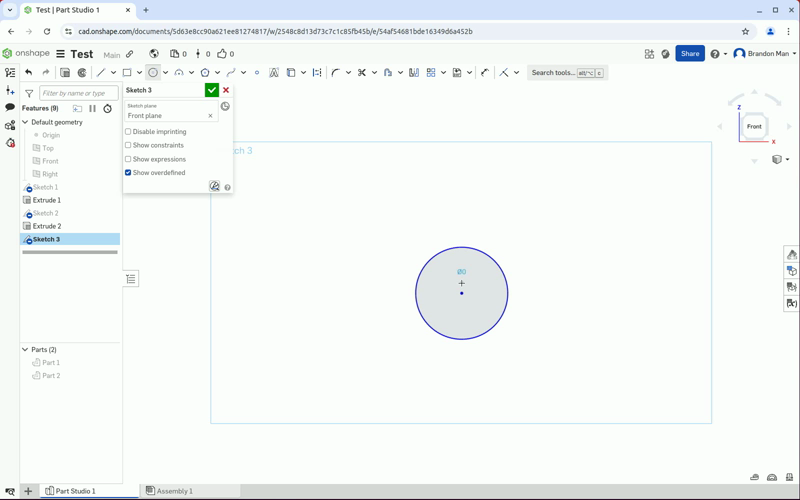
mouse_move(492, 282)
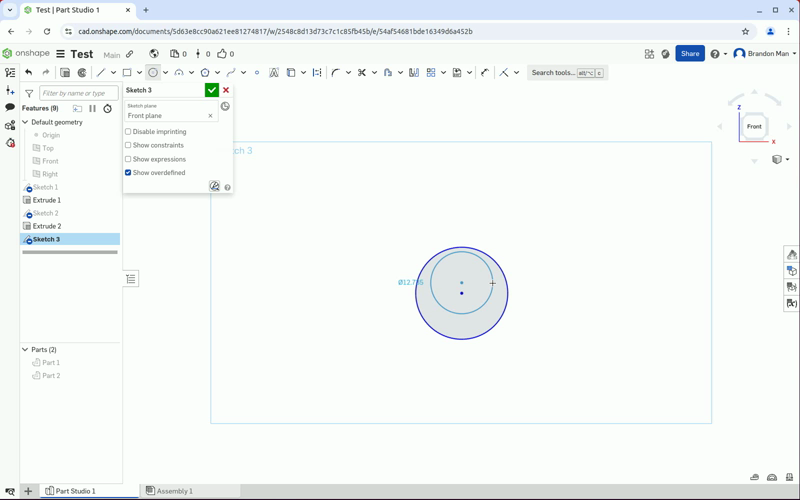
click(492, 282)
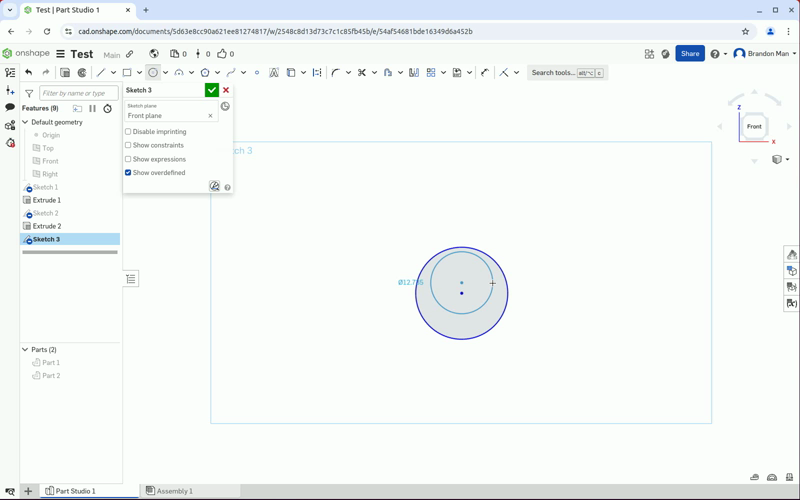
key(esc)
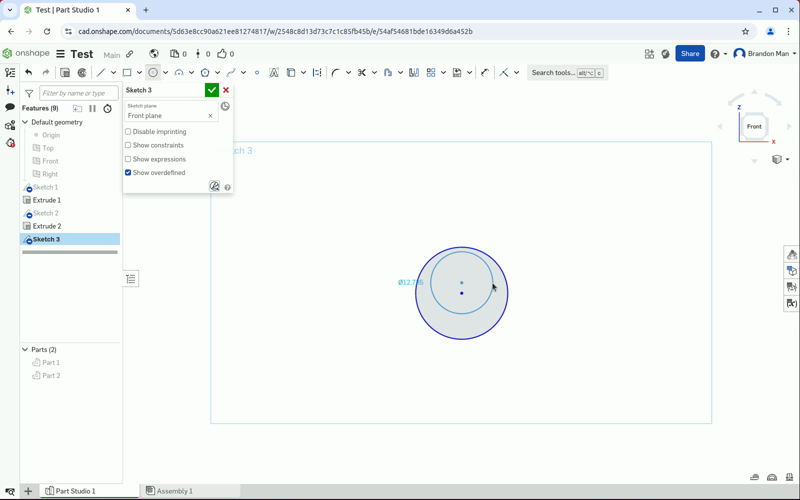
mouse_move(430, 265)
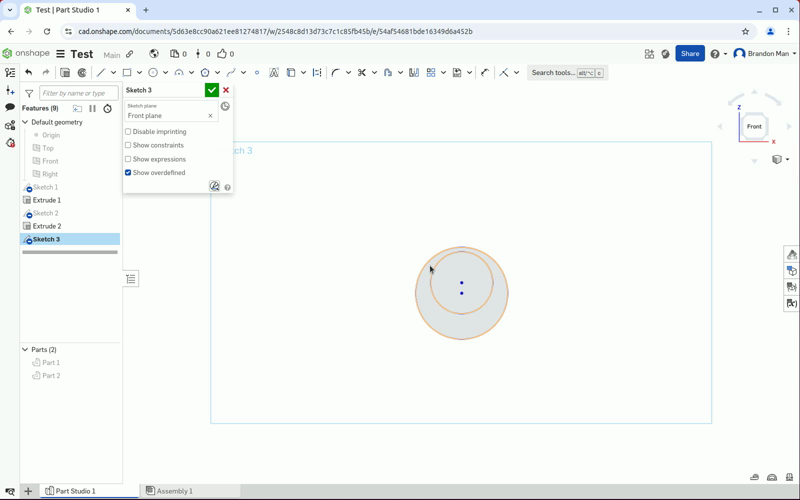
click(430, 265)
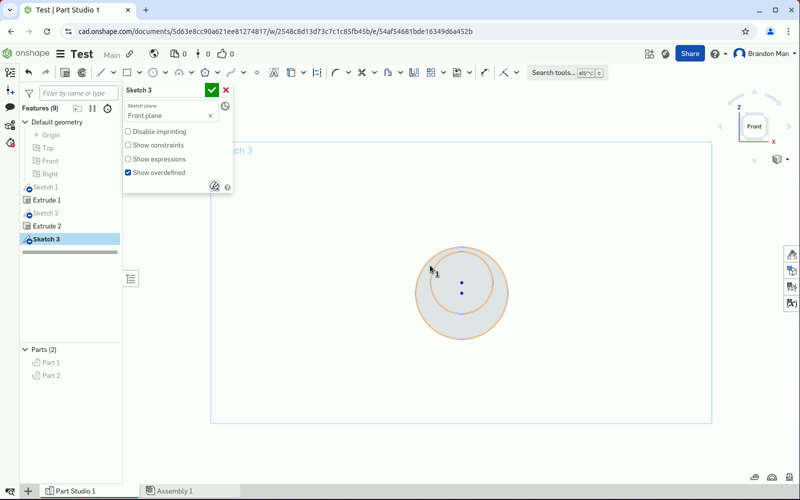
mouse_move(73, 352)
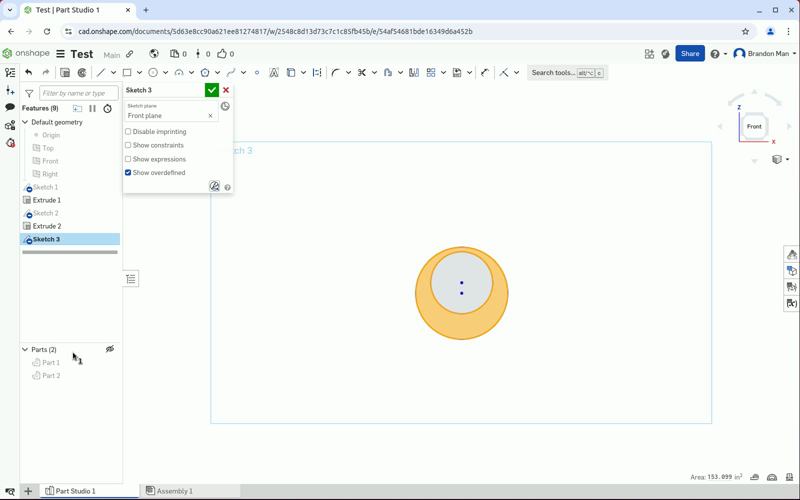
key(shift+y)
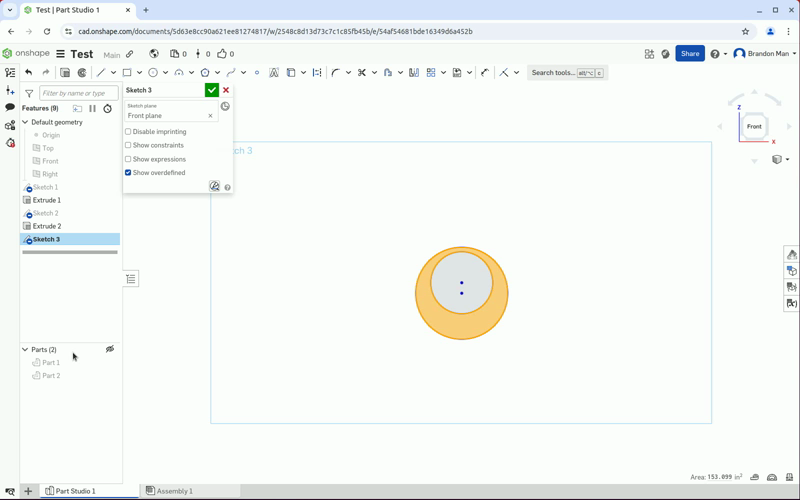
key(shift+e)
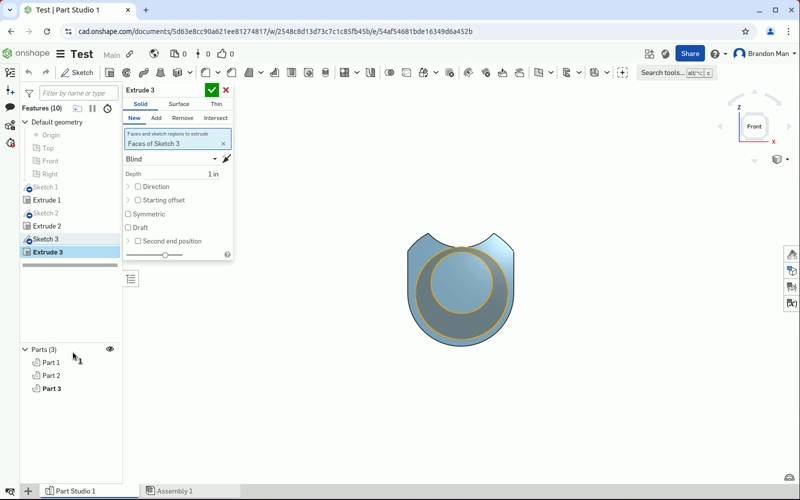
mouse_move(143, 106)
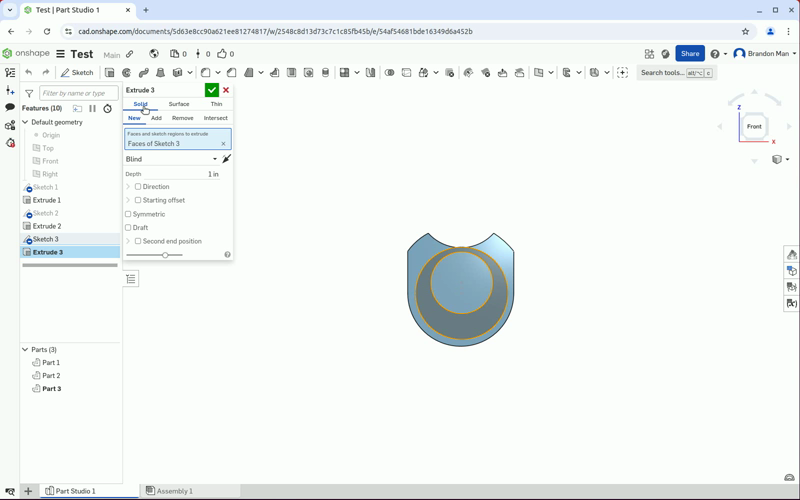
click(143, 106)
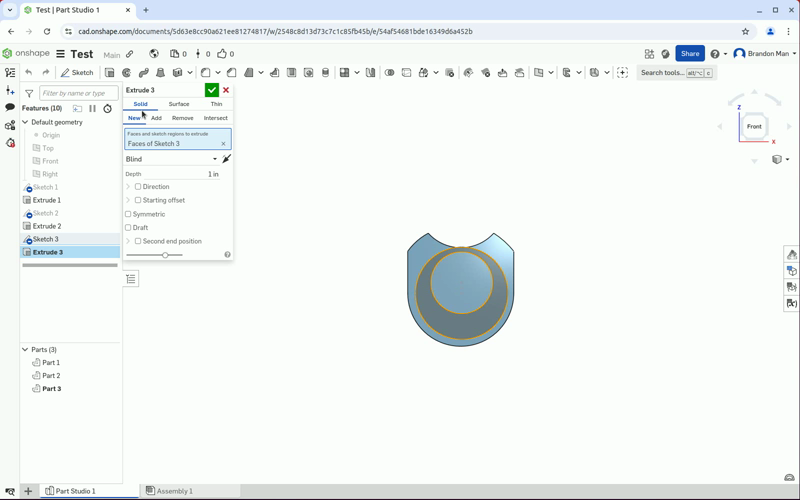
mouse_move(137, 120)
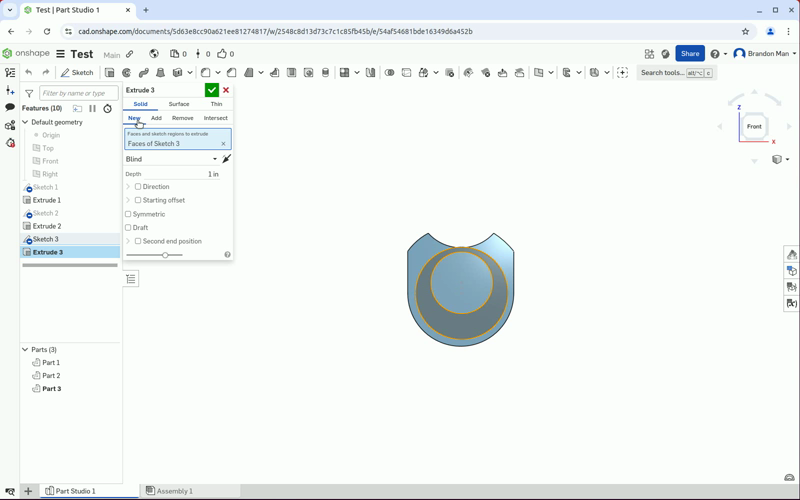
click(137, 120)
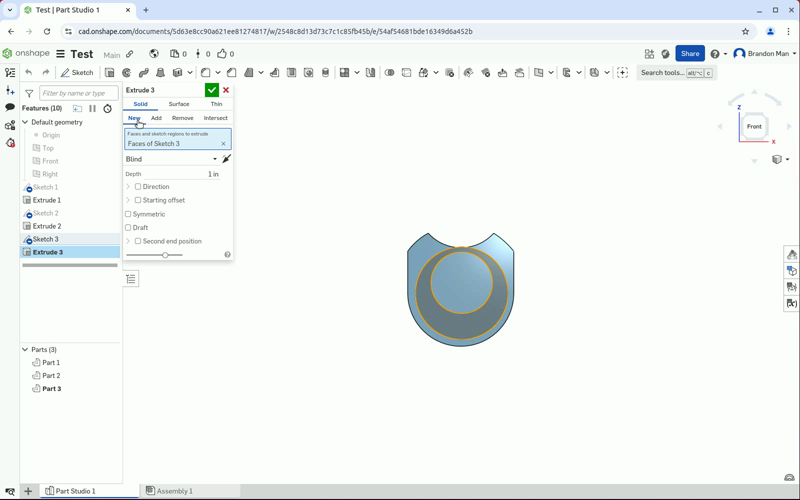
key(tab, 4)
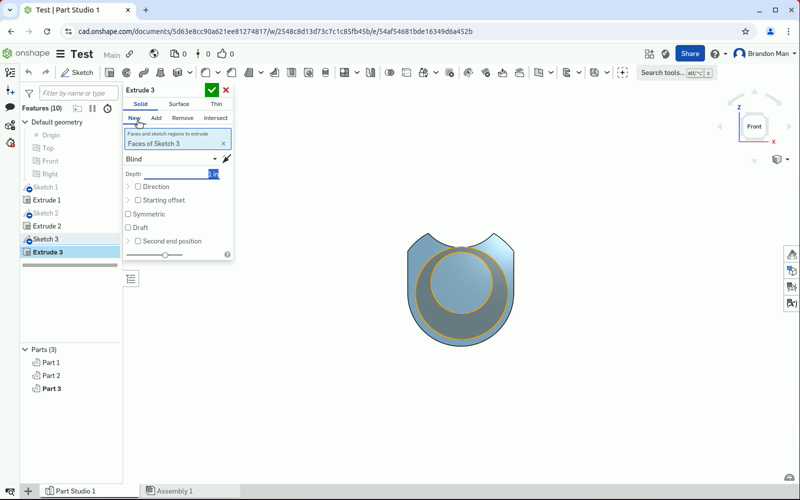
text(-23.108)
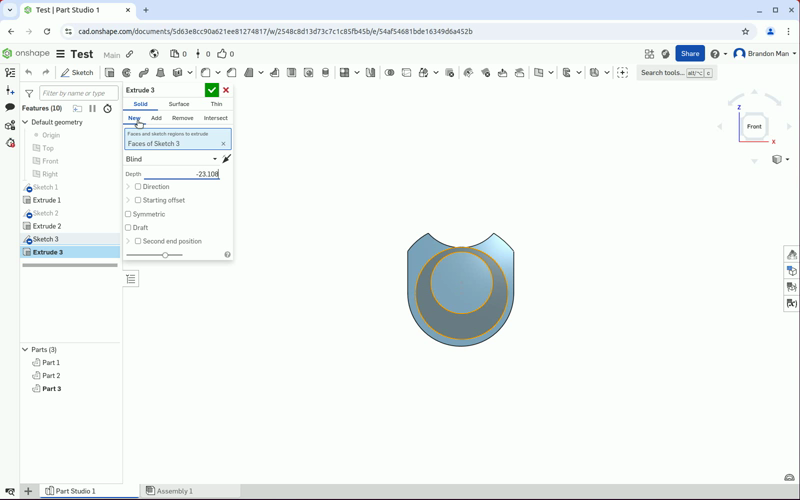
key(enter)
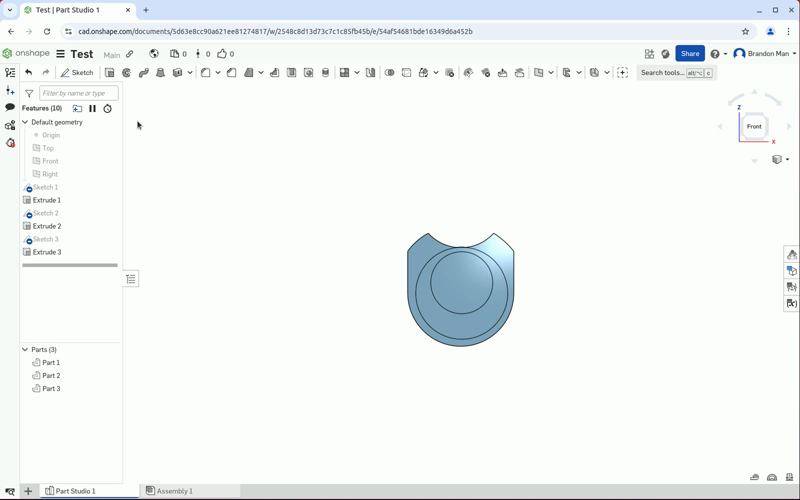
key(shift+h)
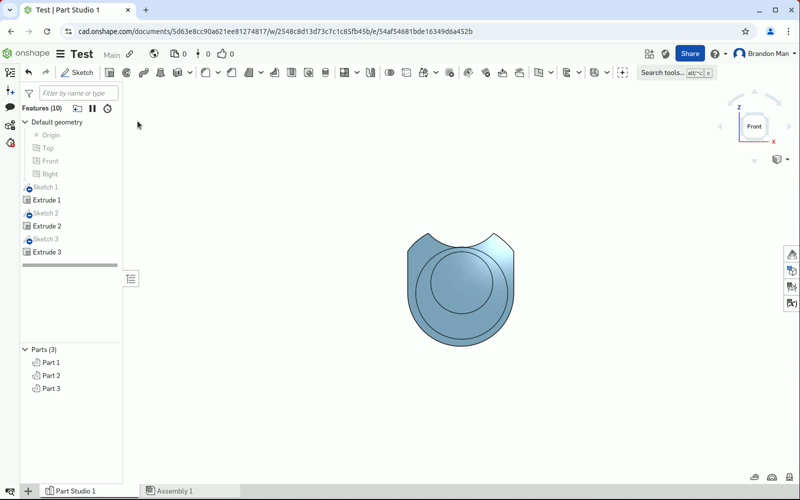
key(shift+h)
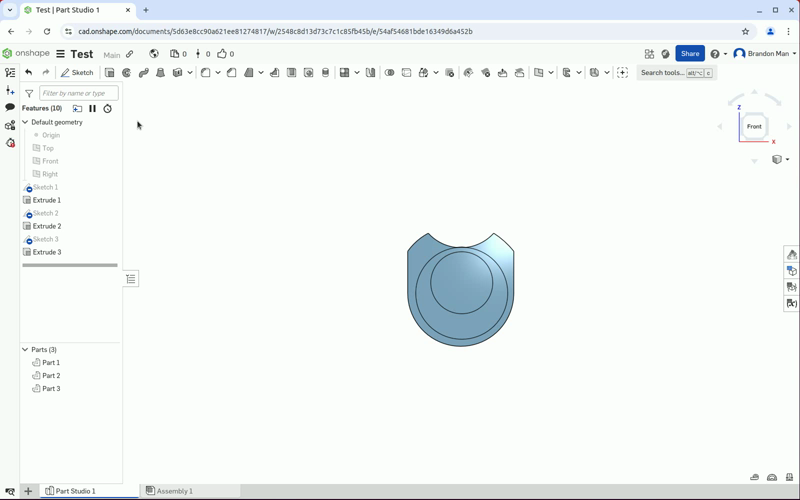
mouse_move(73, 189)
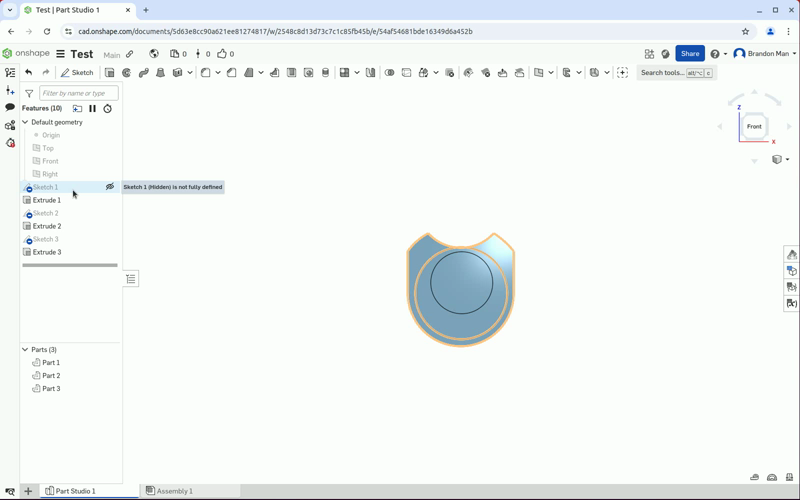
click(73, 189)
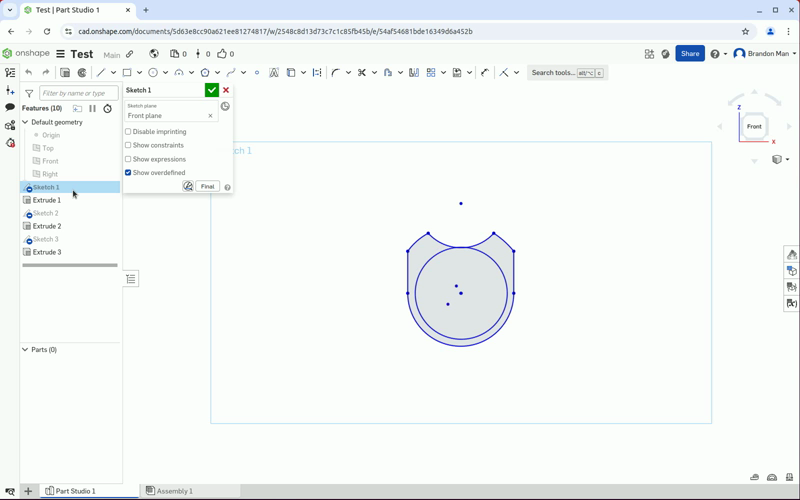
mouse_move(229, 92)
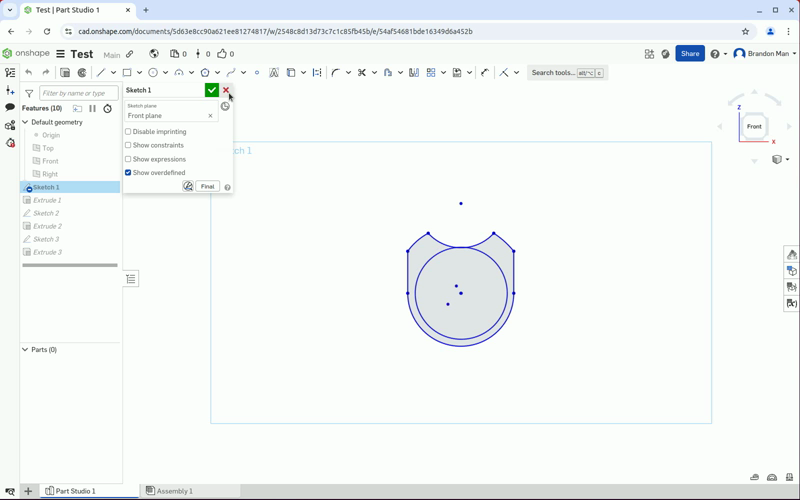
click(229, 92)
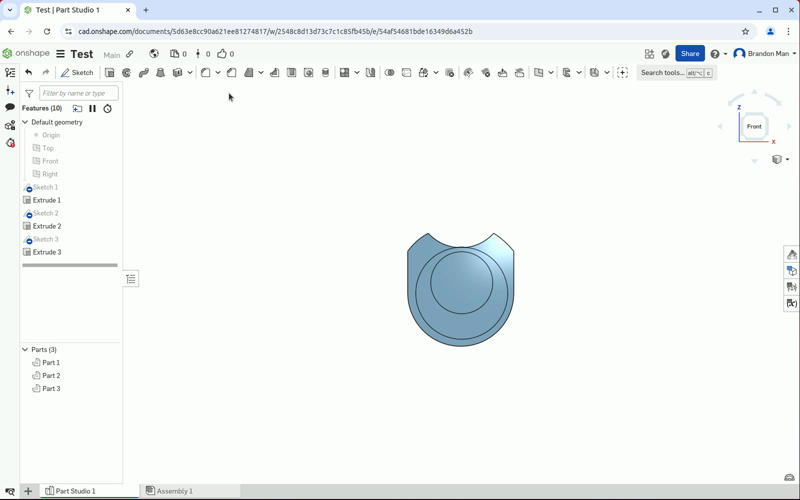
mouse_move(541, 75)
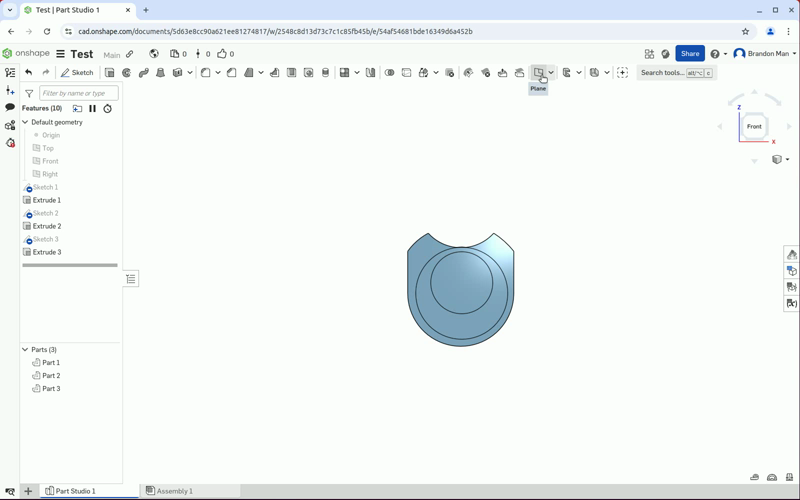
click(541, 75)
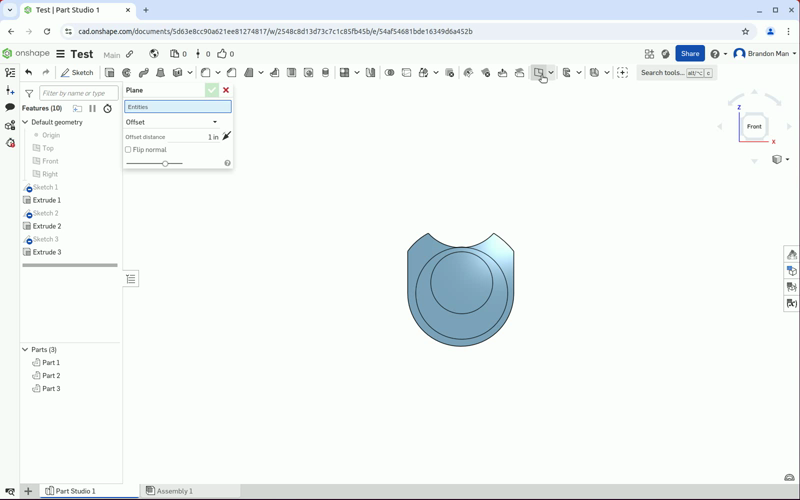
mouse_move(73, 163)
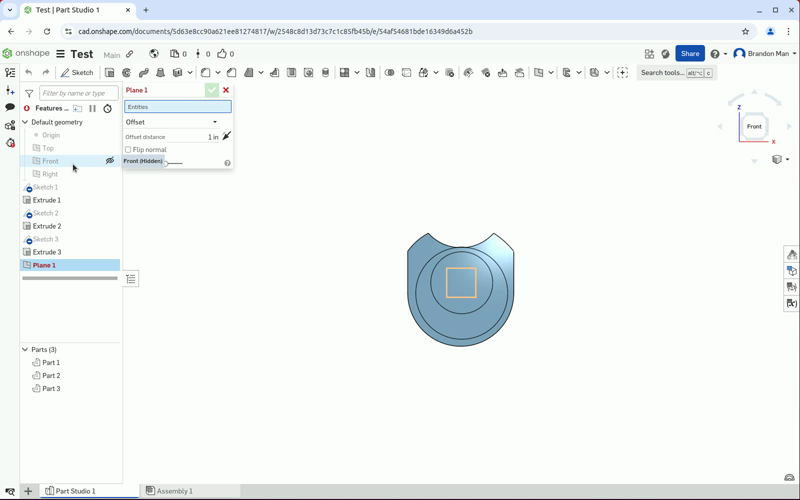
click(73, 163)
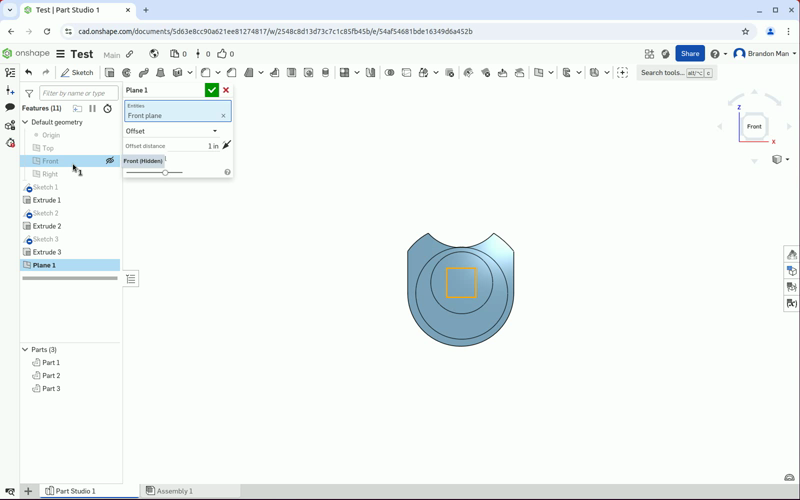
key(tab, 2)
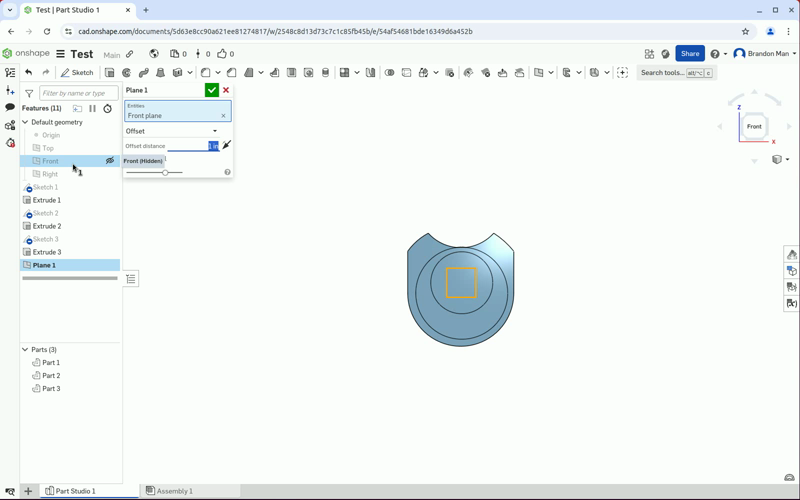
text(16.114)
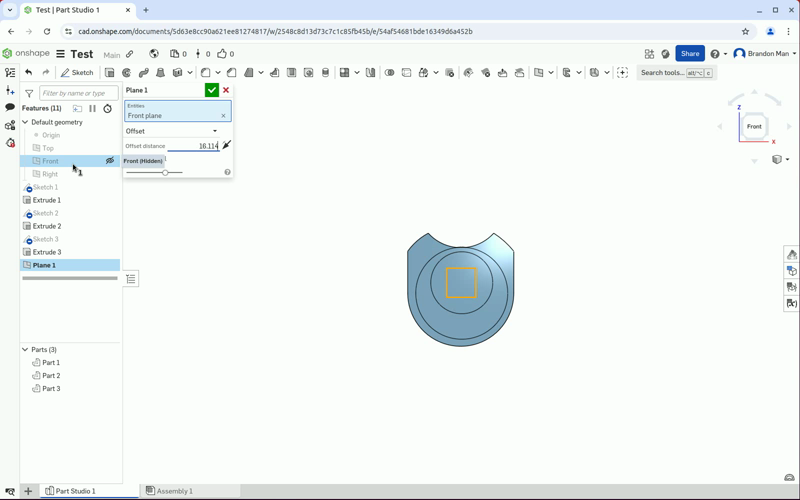
key(enter, 2)
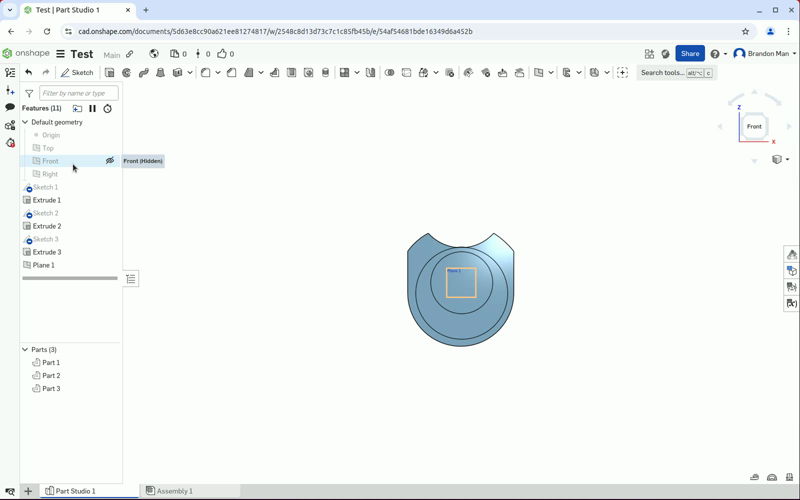
key(shift+s)
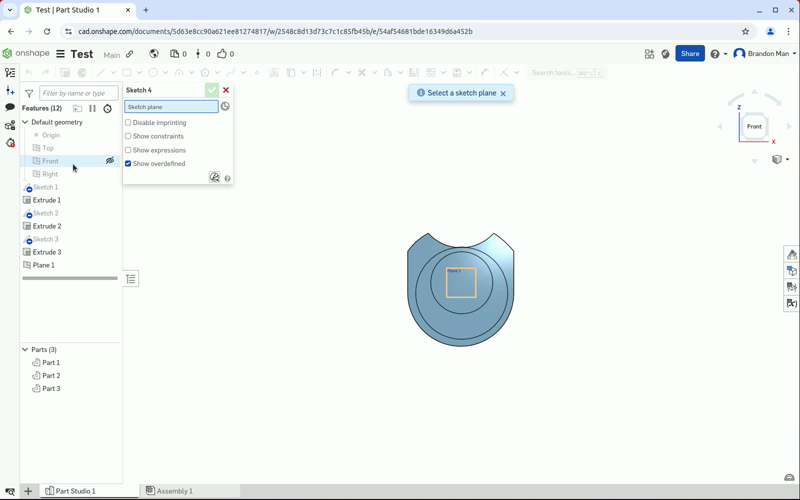
mouse_move(73, 267)
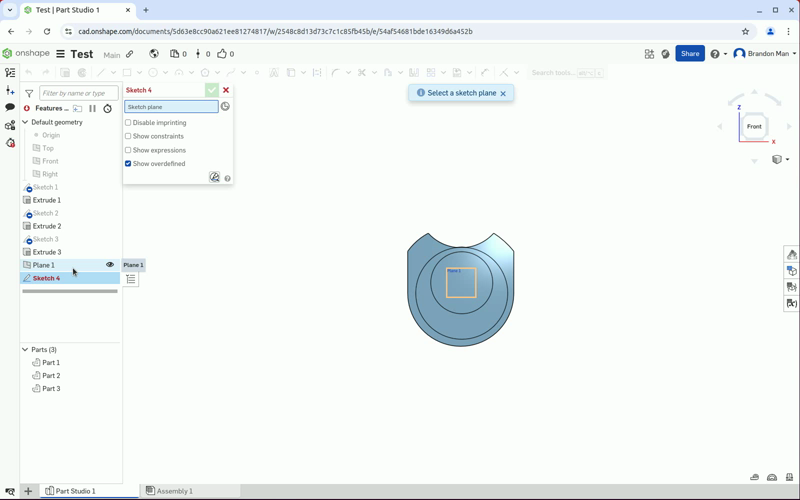
click(73, 267)
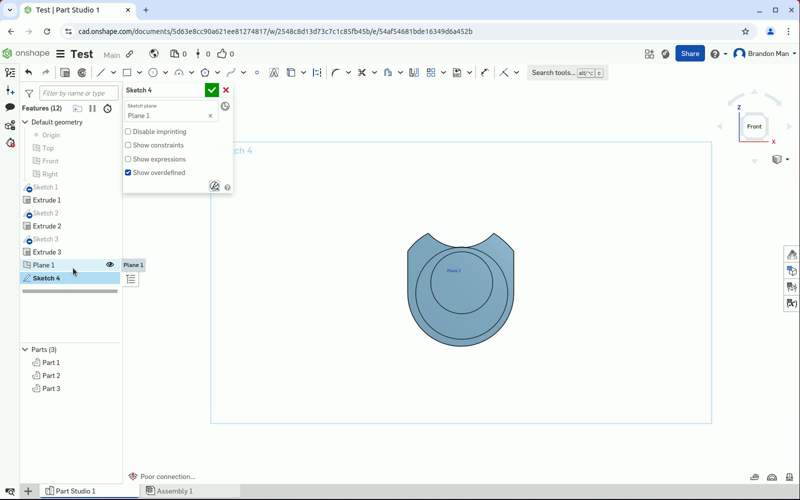
mouse_move(73, 352)
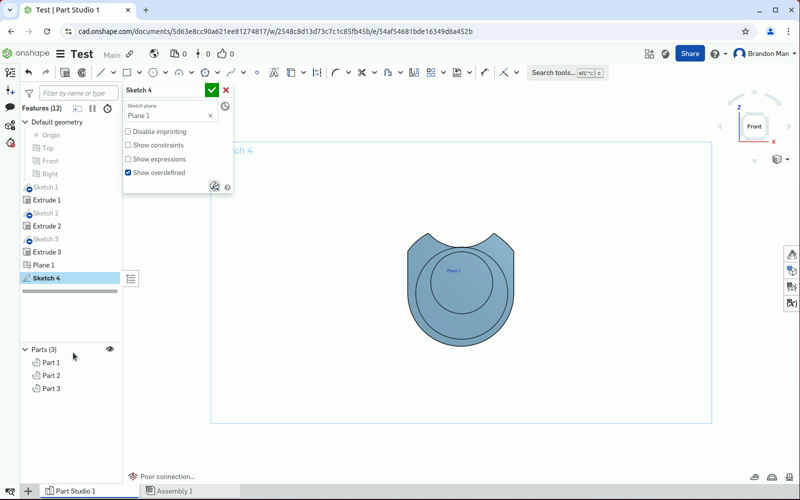
key(y)
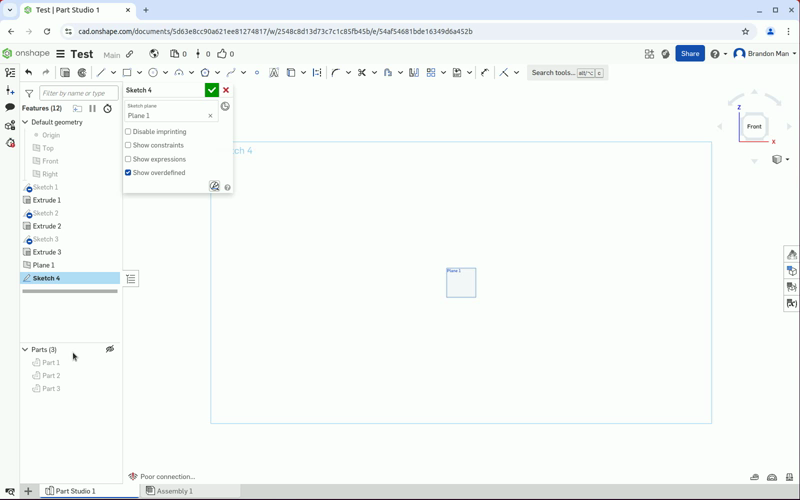
key(l)
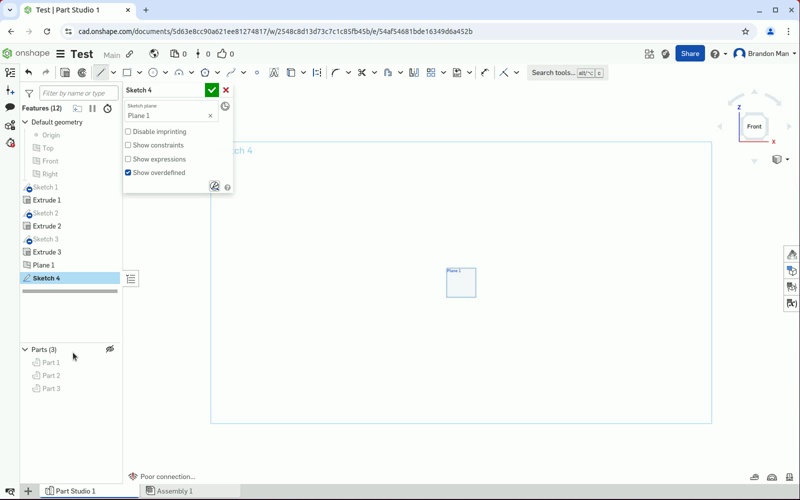
key_down(shift)
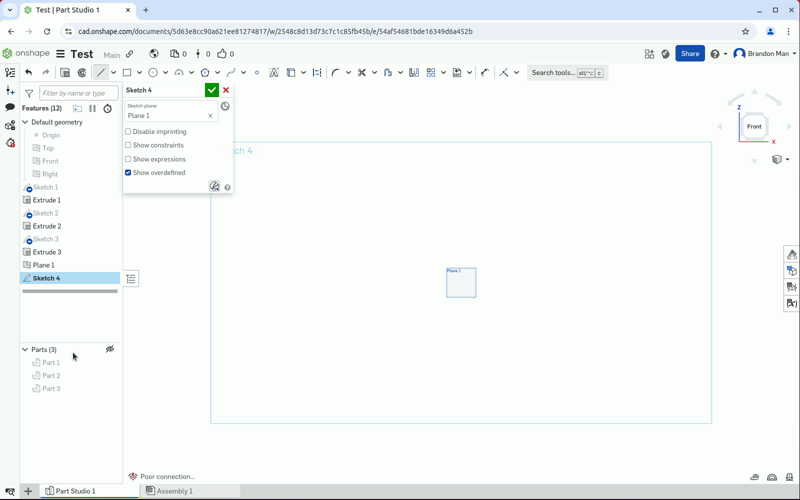
mouse_move(420, 271)
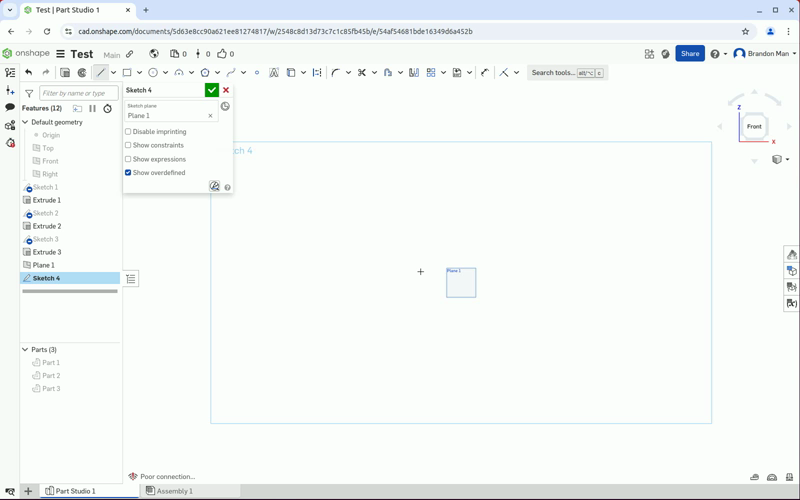
click(420, 271)
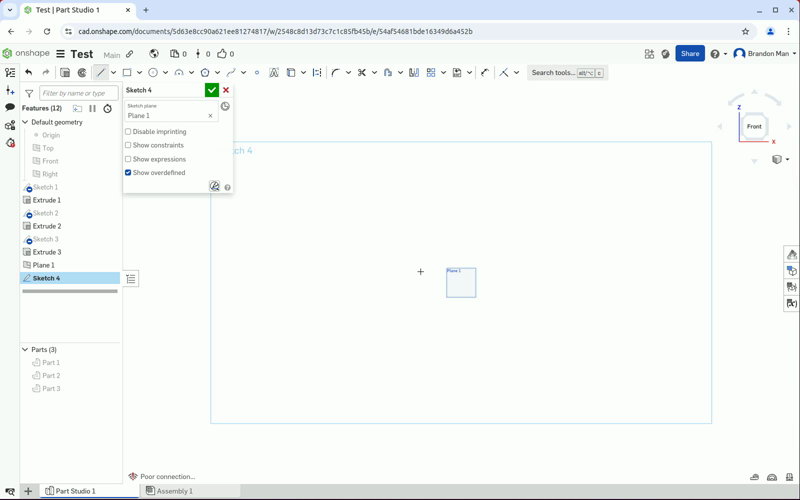
key_up(shift)
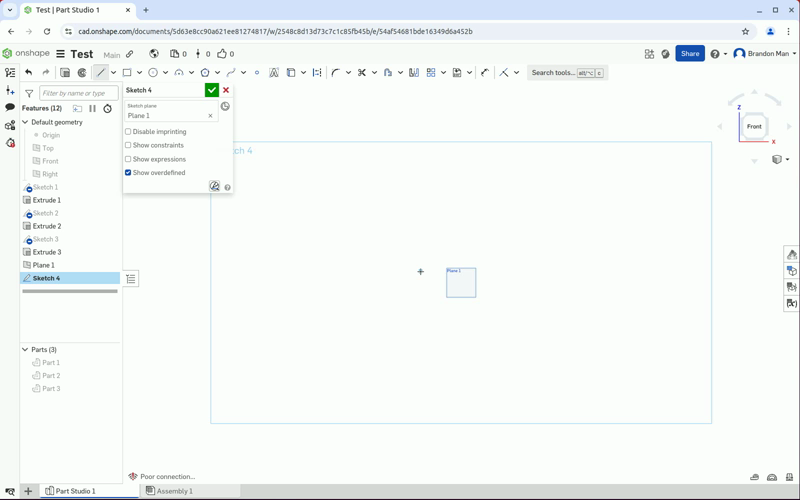
key_down(shift)
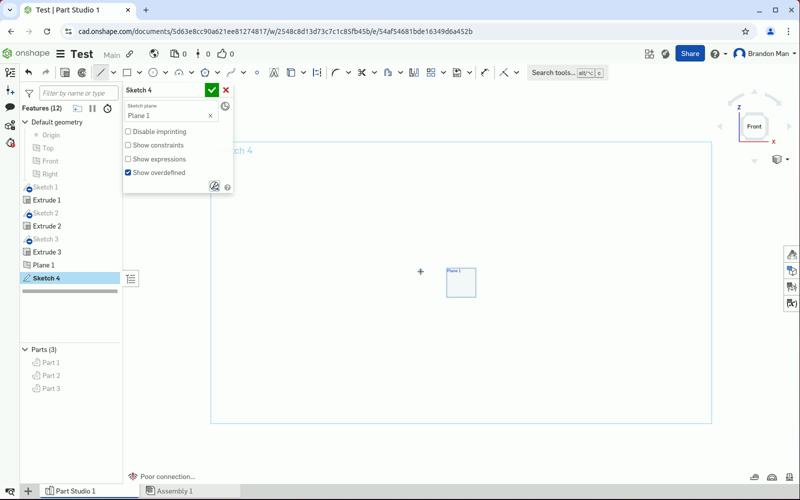
mouse_move(450, 271)
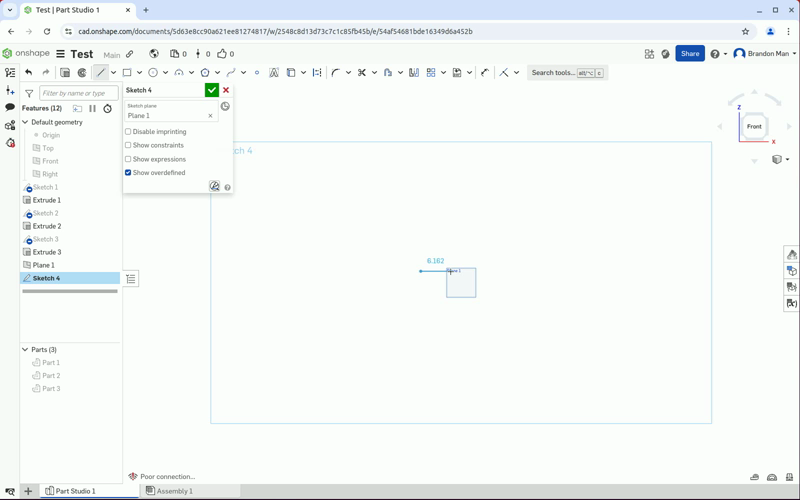
mouse_move(429, 271)
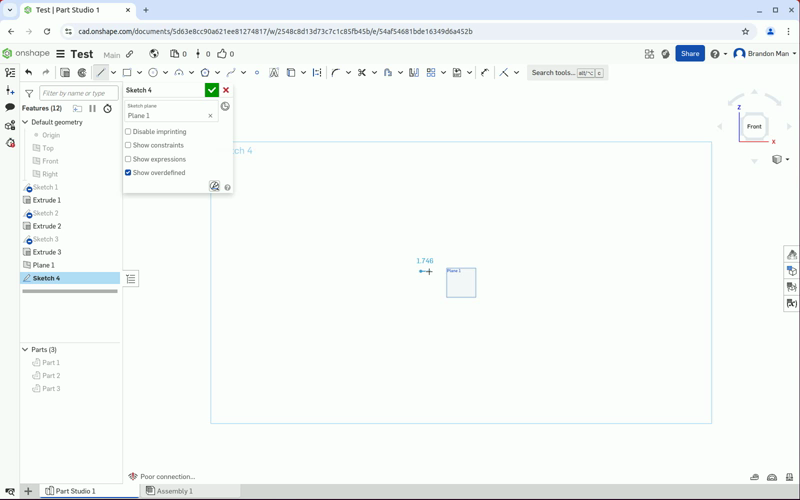
click(429, 271)
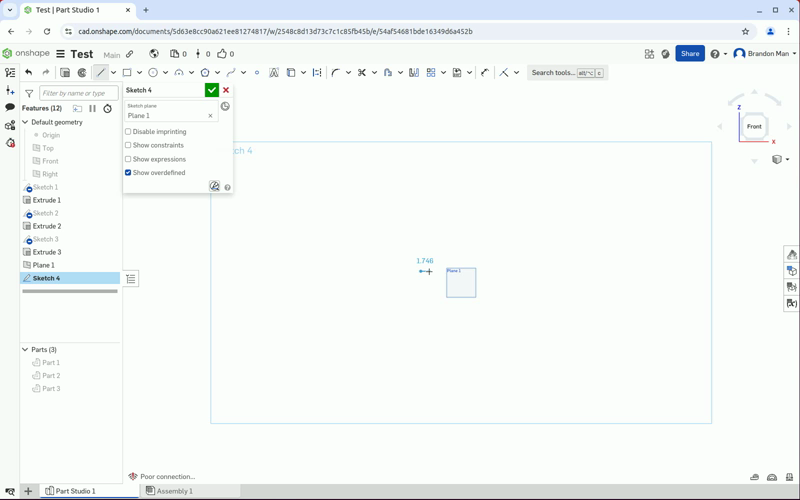
key_up(shift)
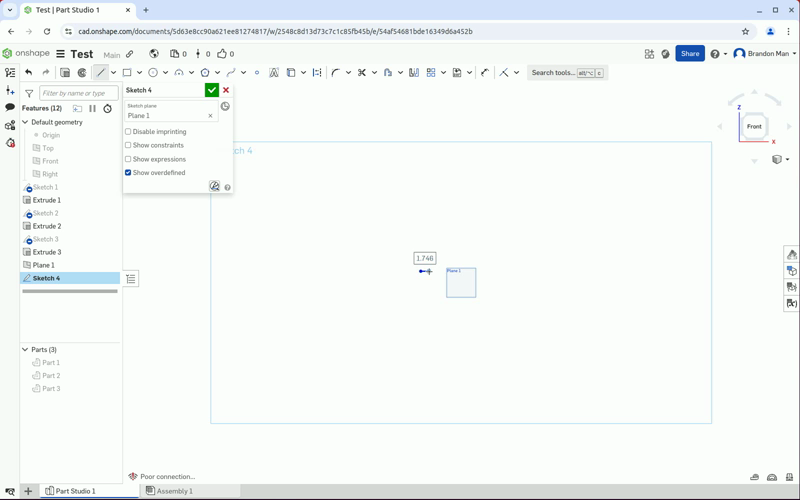
key_down(shift)
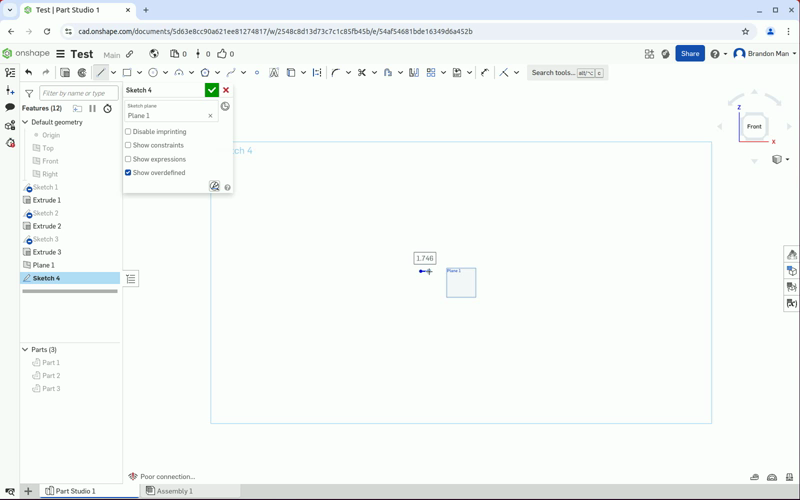
mouse_move(459, 271)
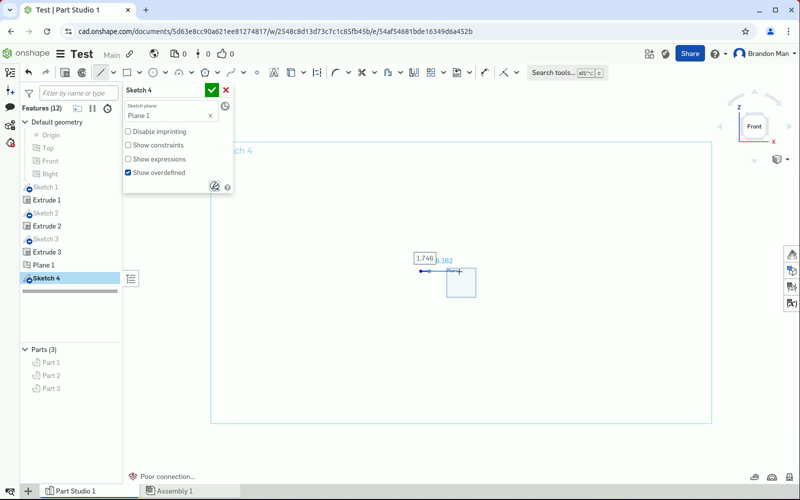
mouse_move(429, 246)
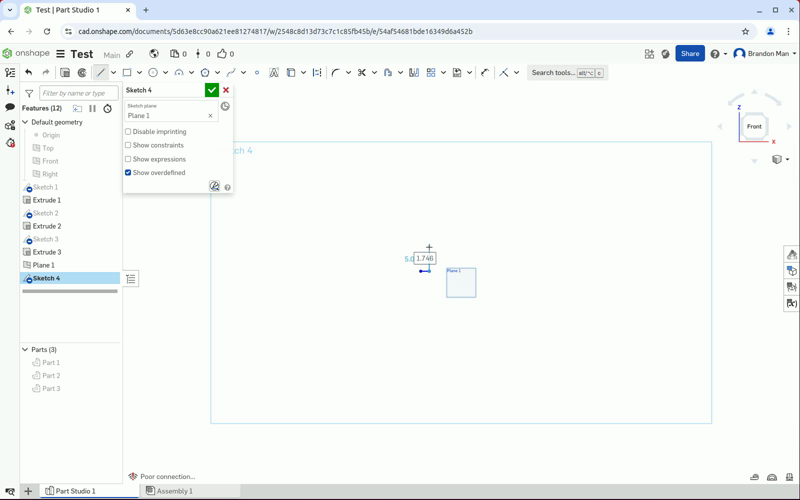
click(429, 246)
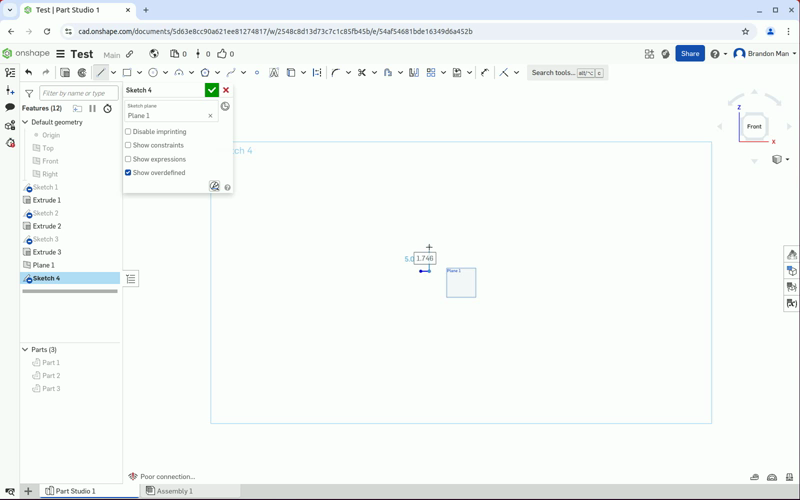
key_up(shift)
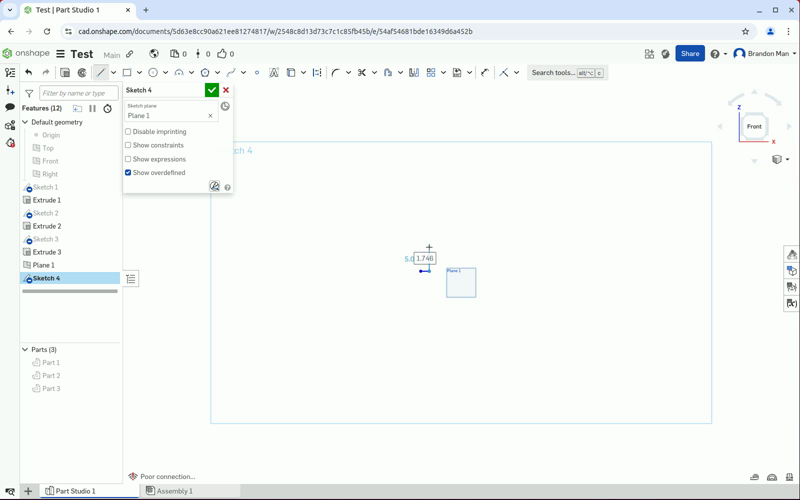
key_down(shift)
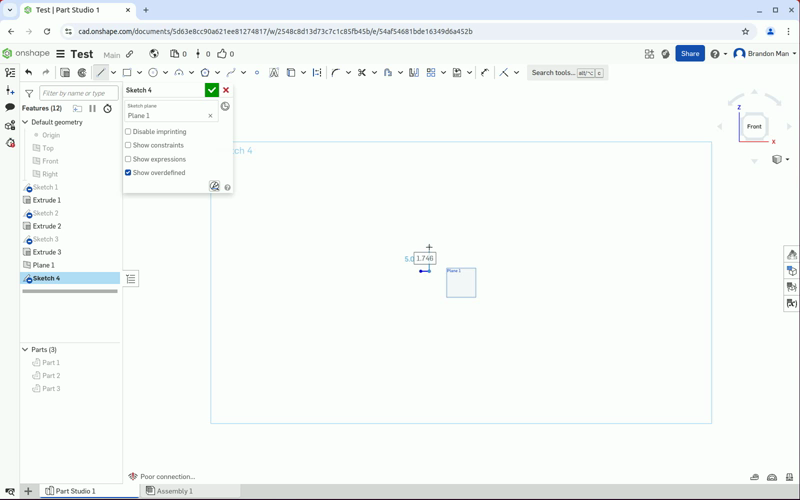
mouse_move(459, 246)
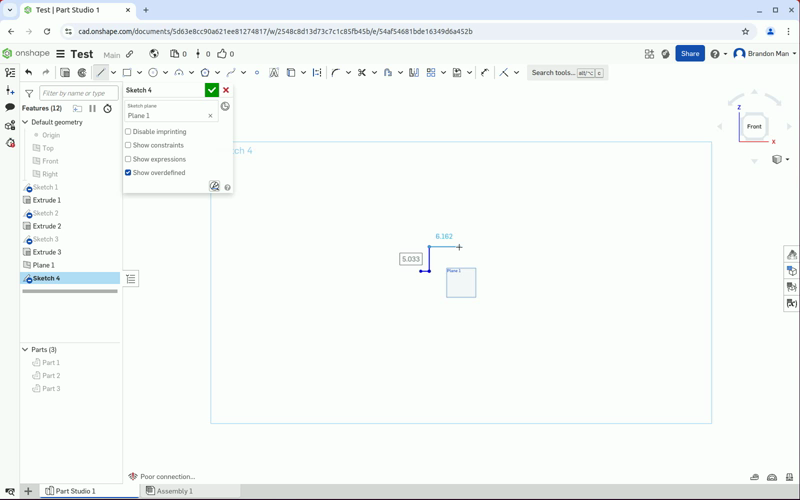
mouse_move(429, 240)
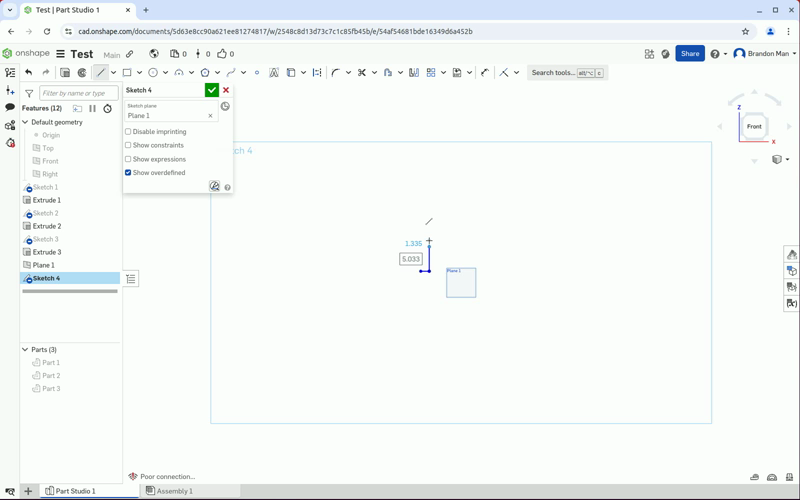
scroll(6)
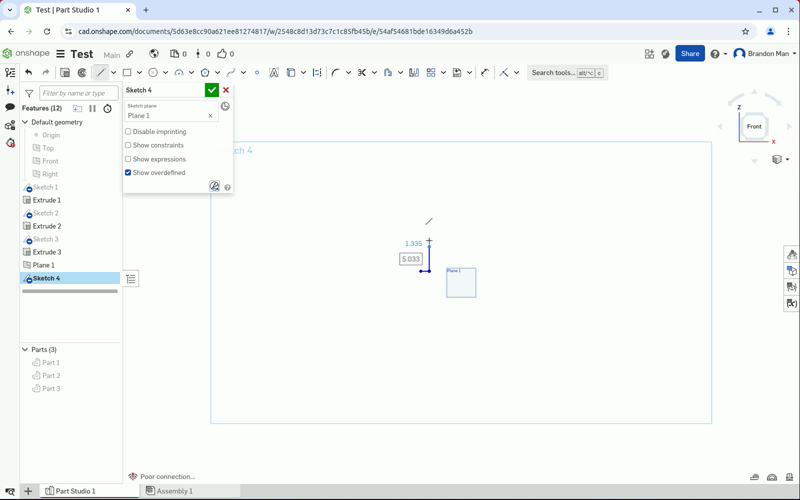
scroll(6)
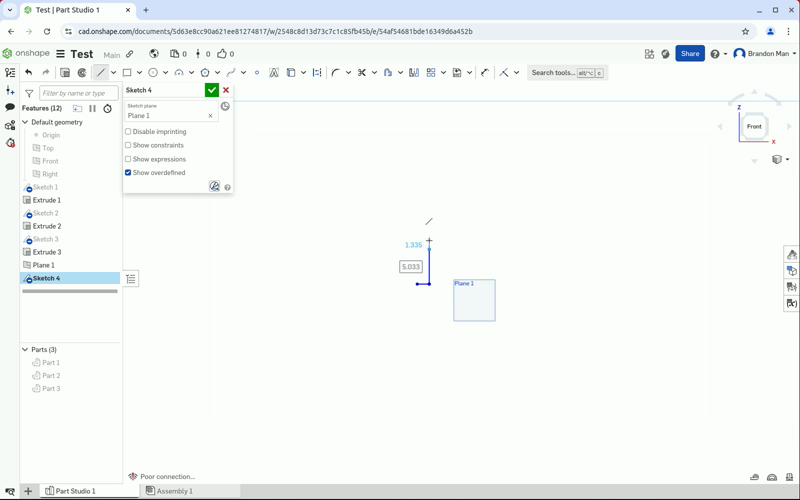
scroll(6)
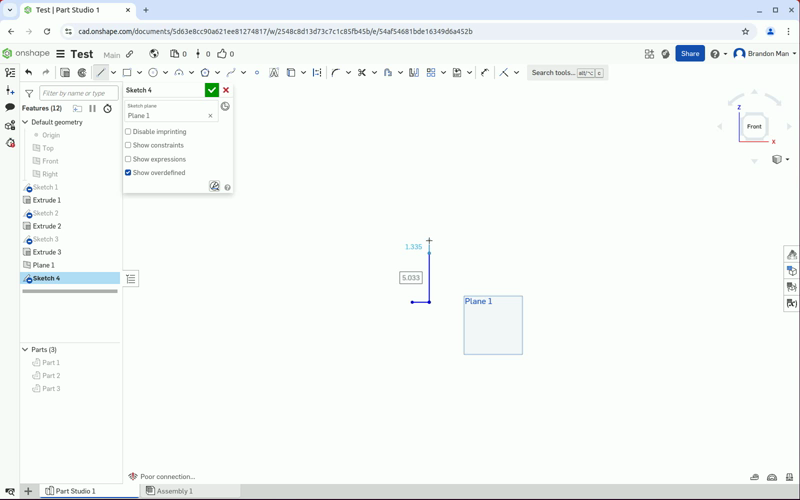
scroll(6)
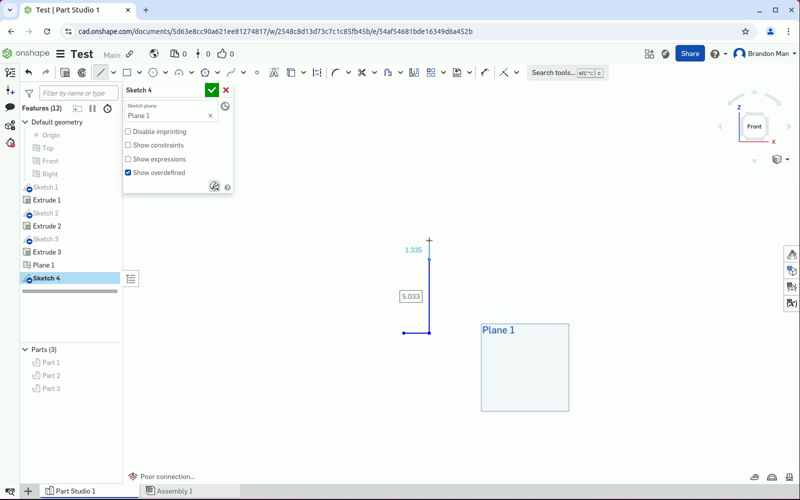
scroll(6)
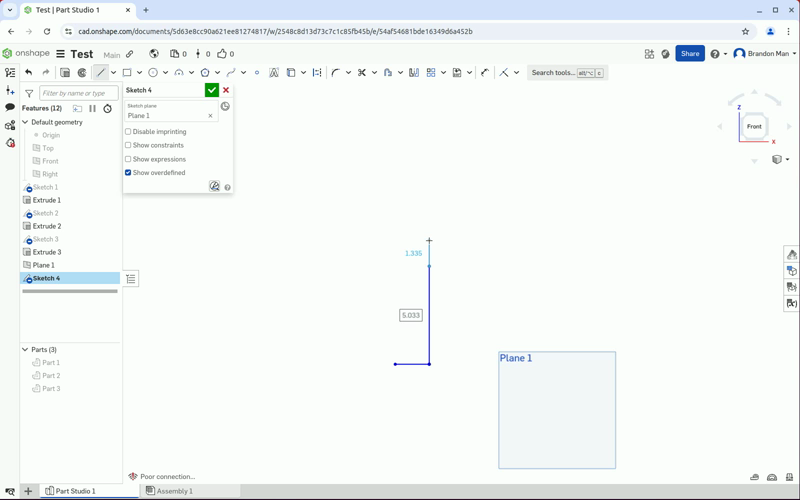
scroll(6)
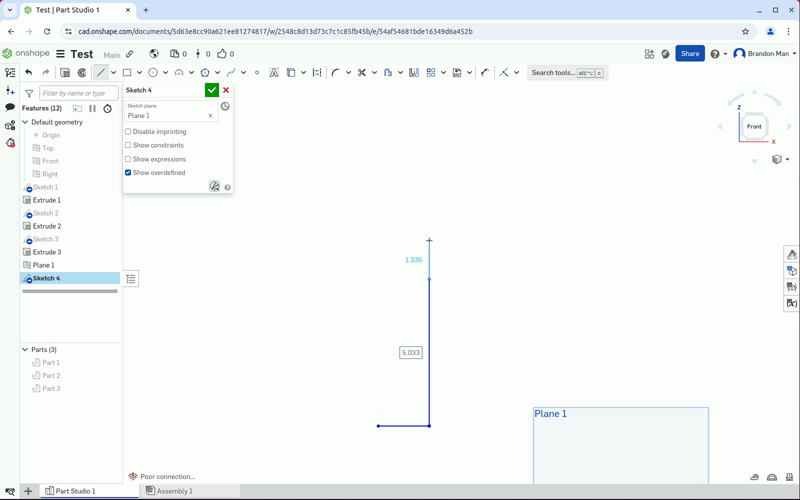
scroll(6)
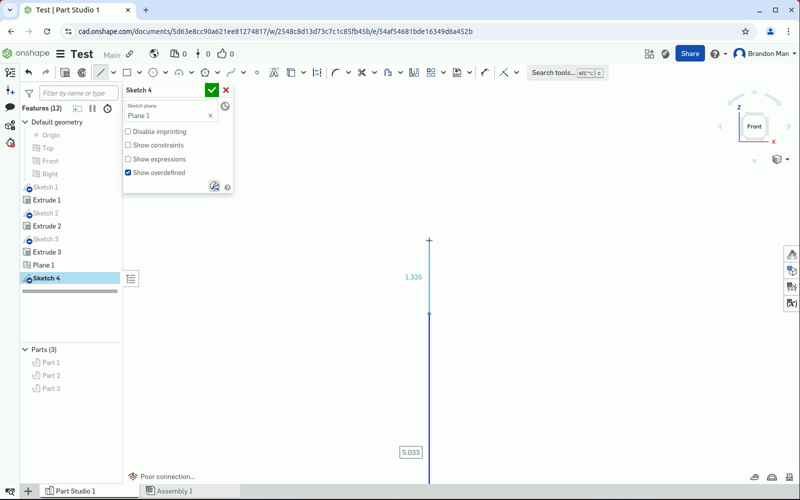
click(429, 240)
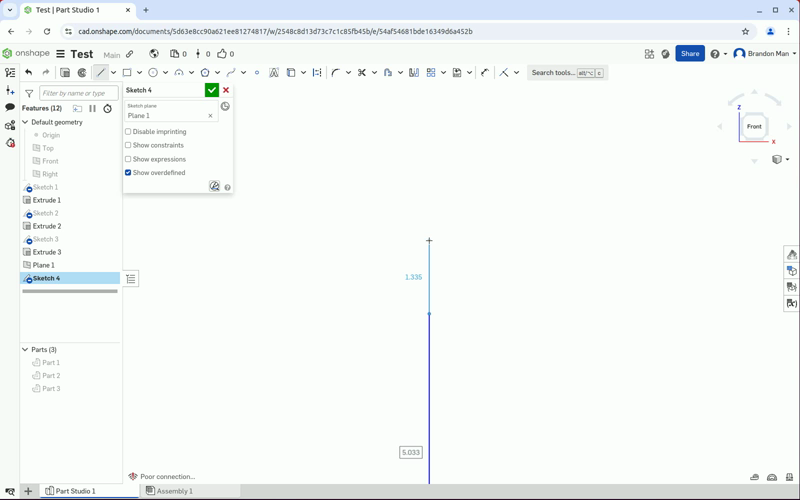
scroll(-6)
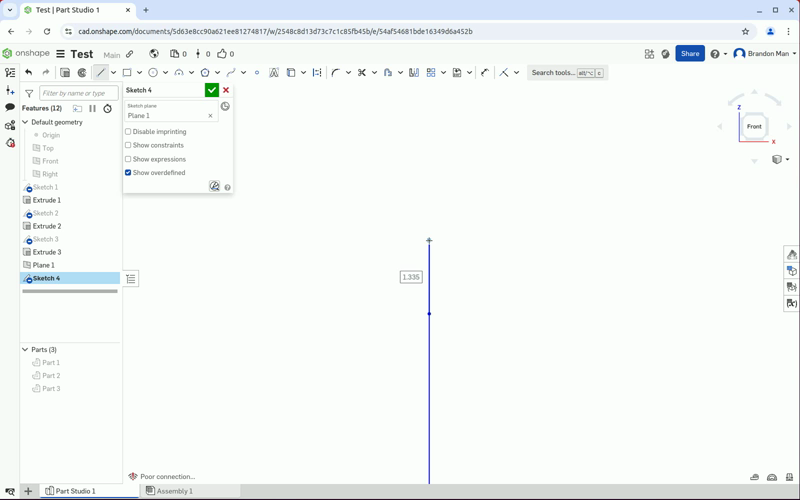
scroll(-6)
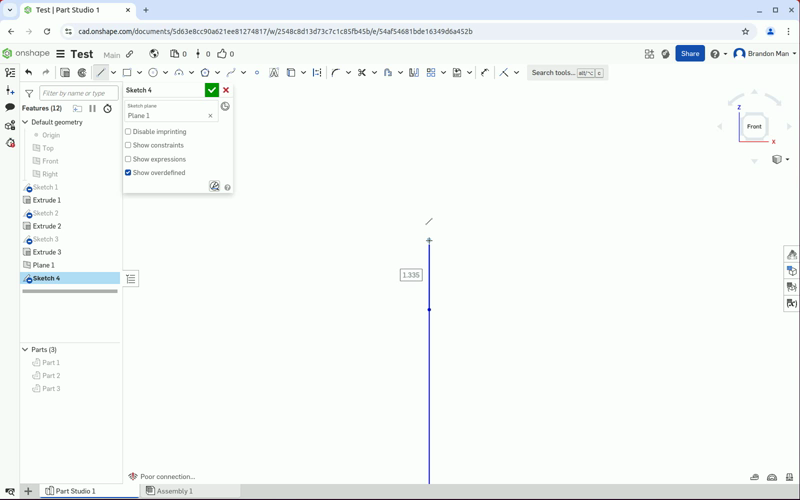
scroll(-6)
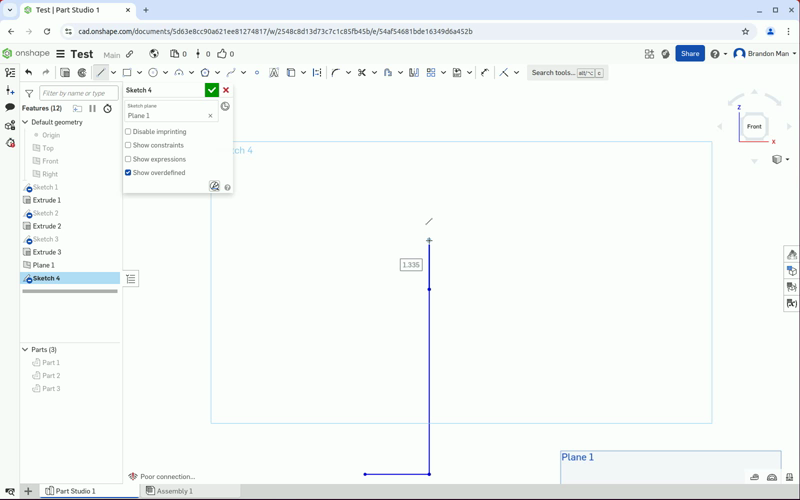
scroll(-6)
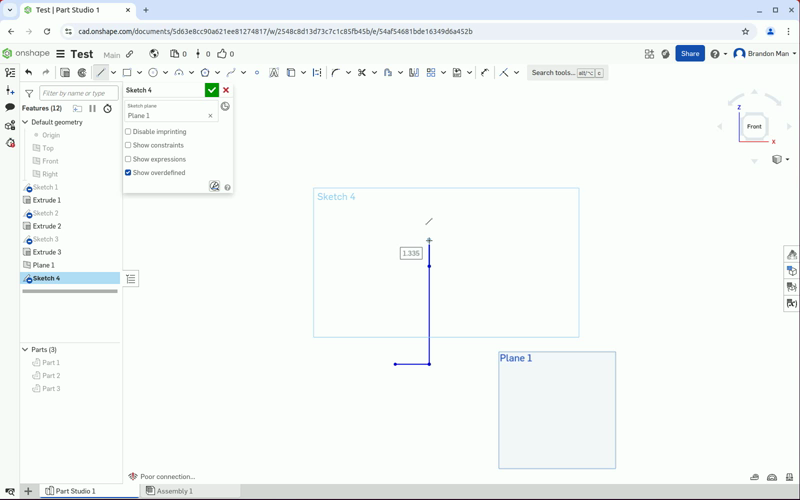
scroll(-6)
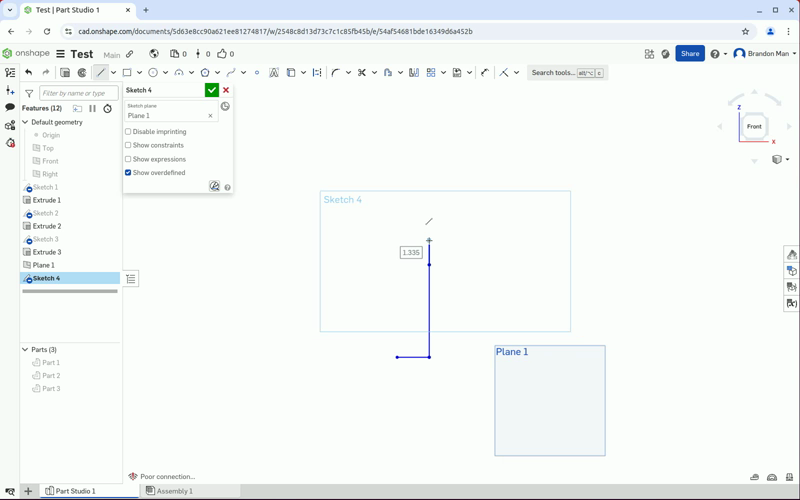
scroll(-6)
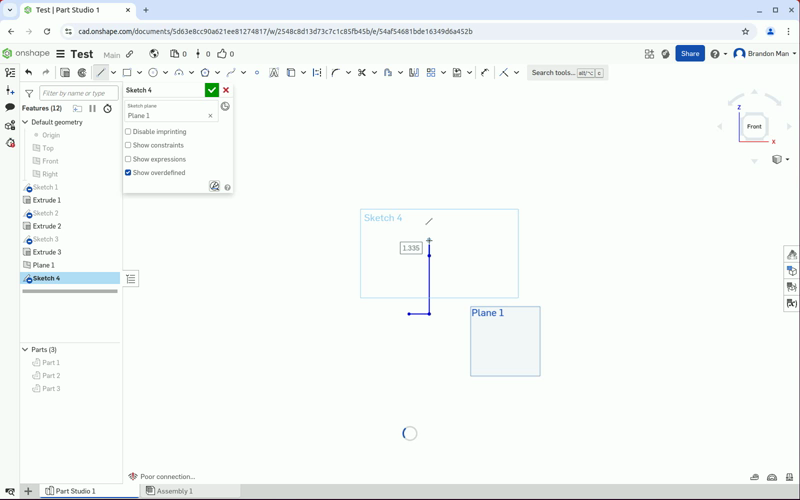
scroll(-6)
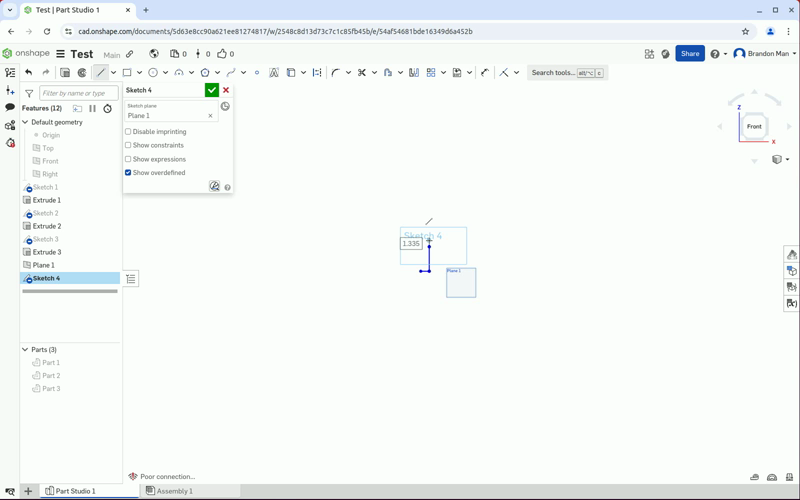
key_up(shift)
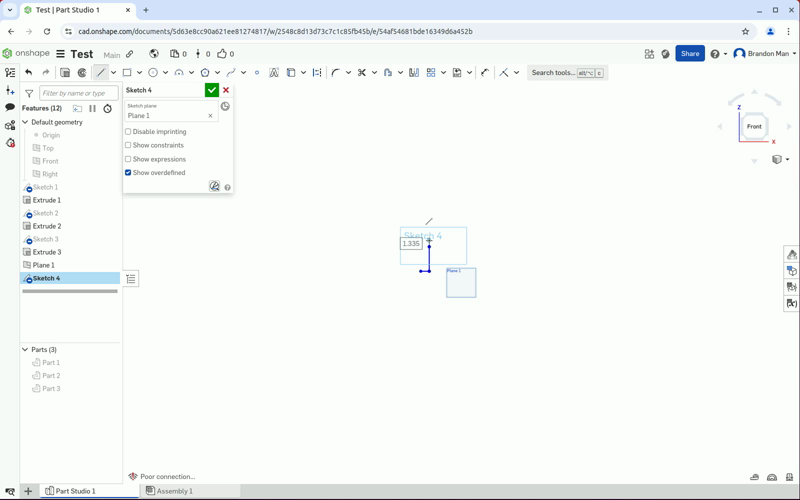
key_down(shift)
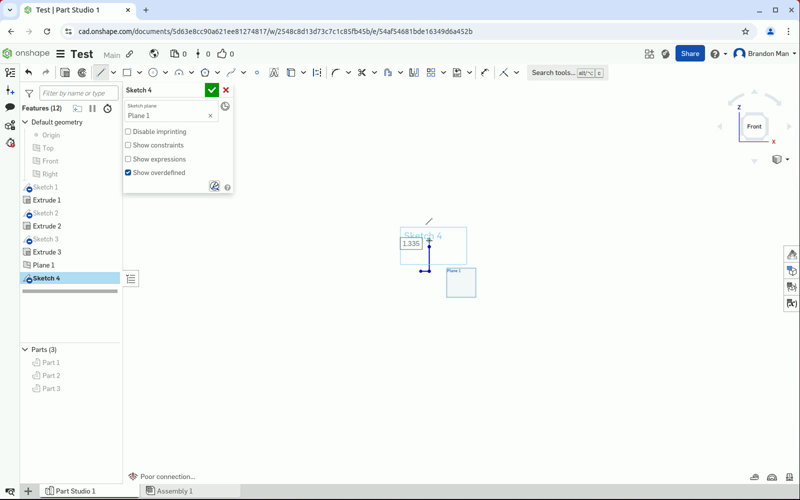
mouse_move(459, 240)
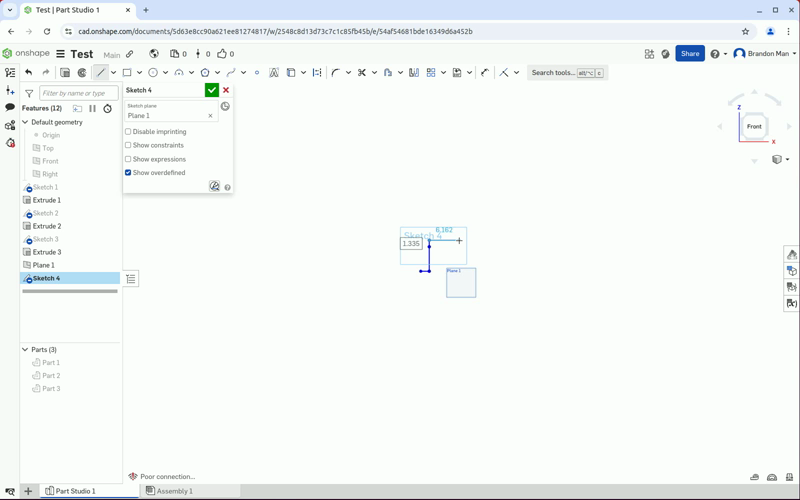
mouse_move(420, 240)
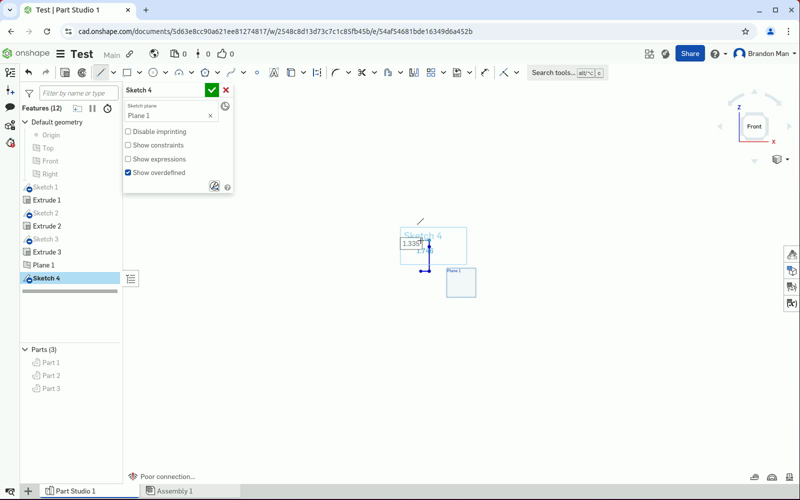
click(420, 240)
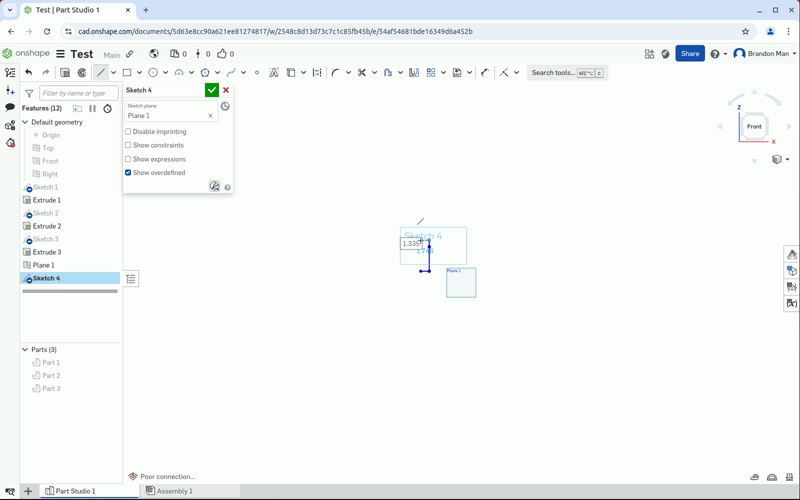
key_up(shift)
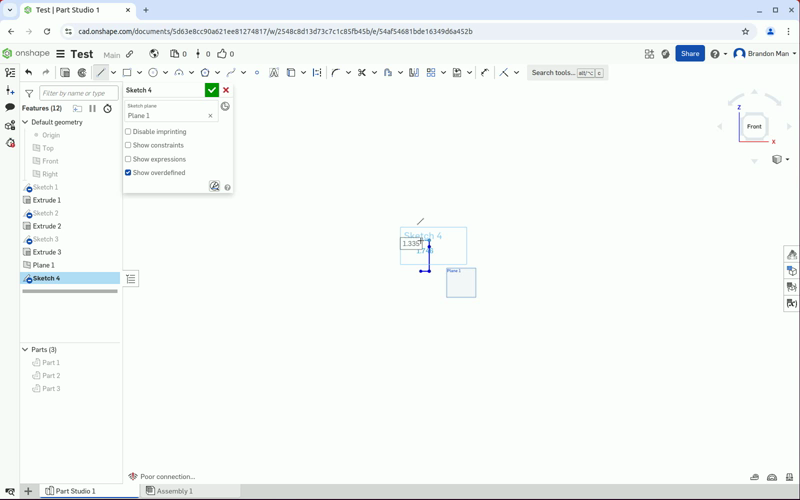
key_down(shift)
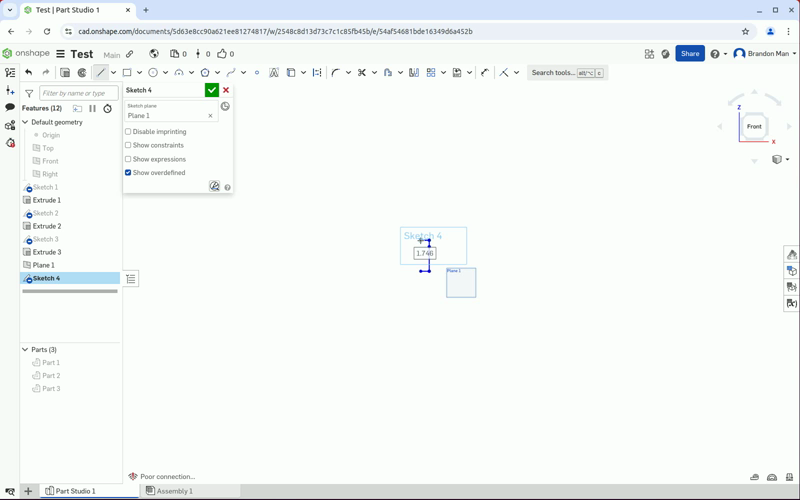
mouse_move(450, 240)
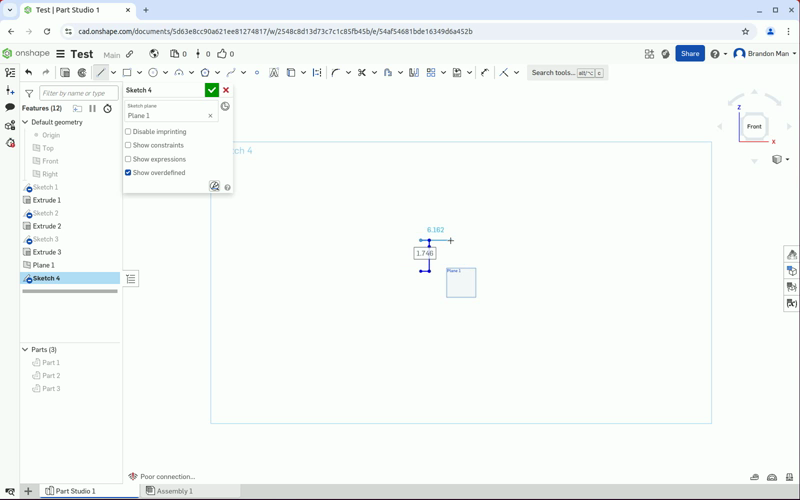
mouse_move(420, 258)
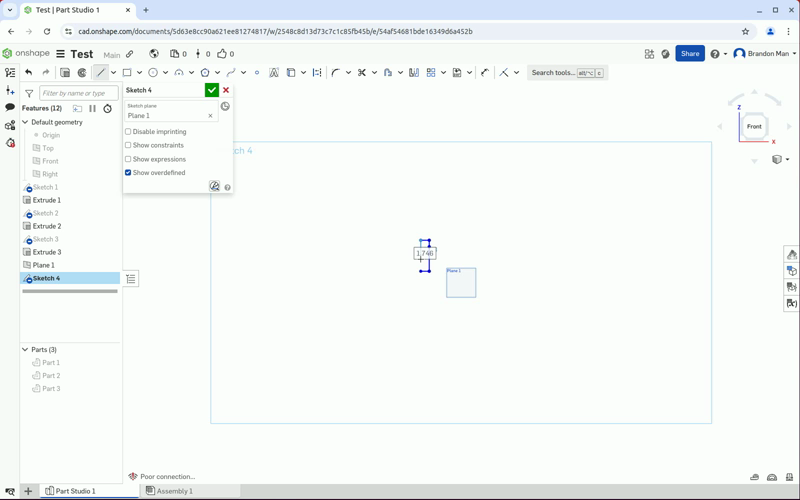
click(420, 258)
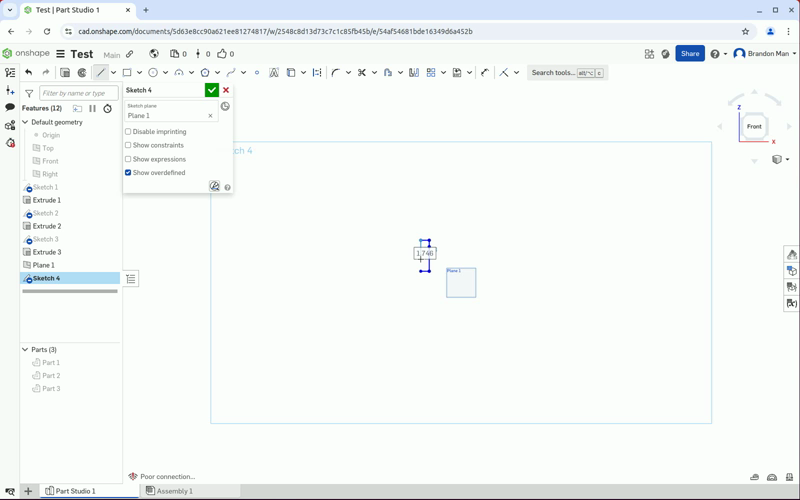
key_up(shift)
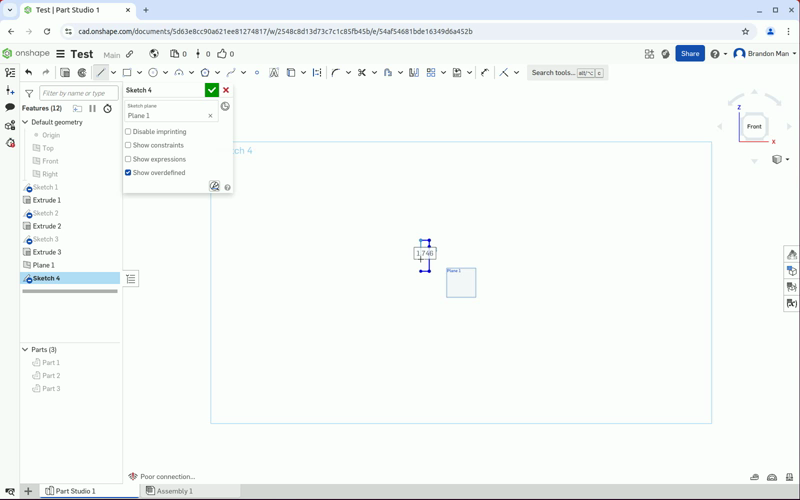
mouse_move(450, 258)
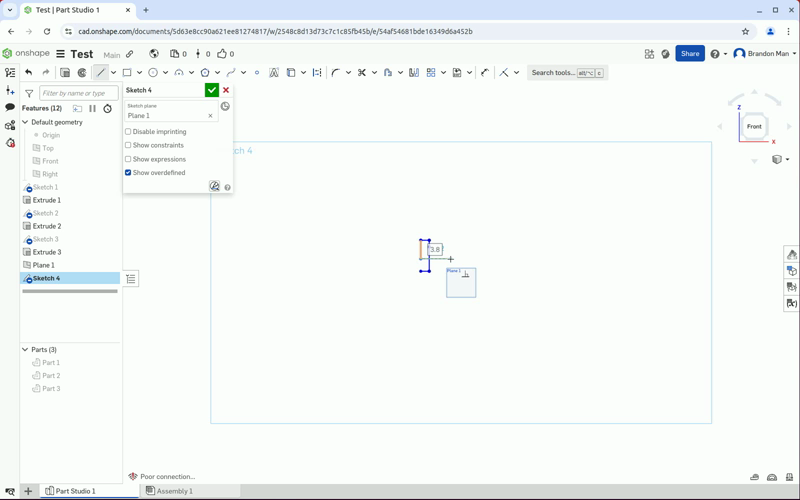
key_down(shift)
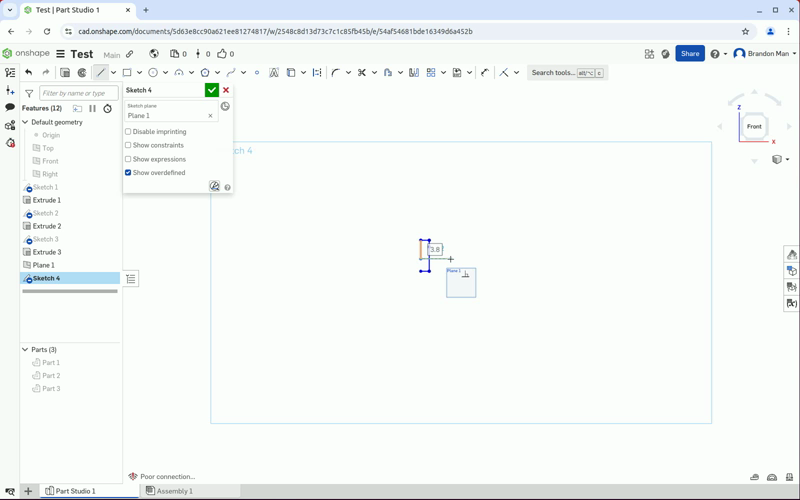
mouse_move(420, 271)
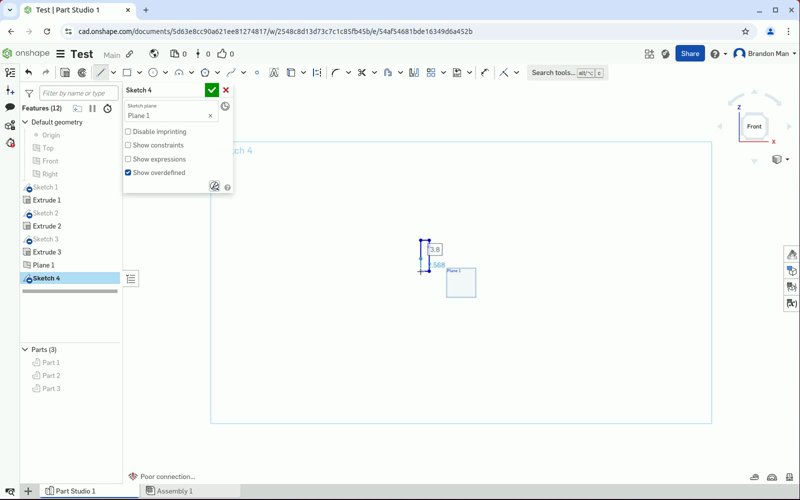
key_up(shift)
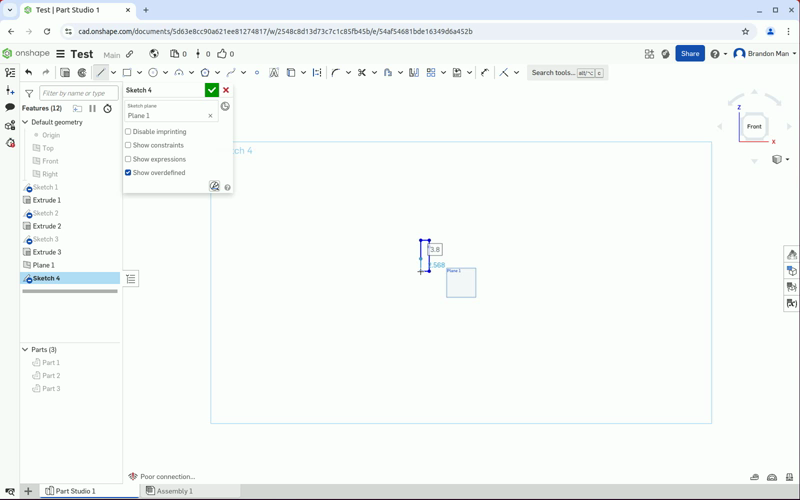
click(420, 271)
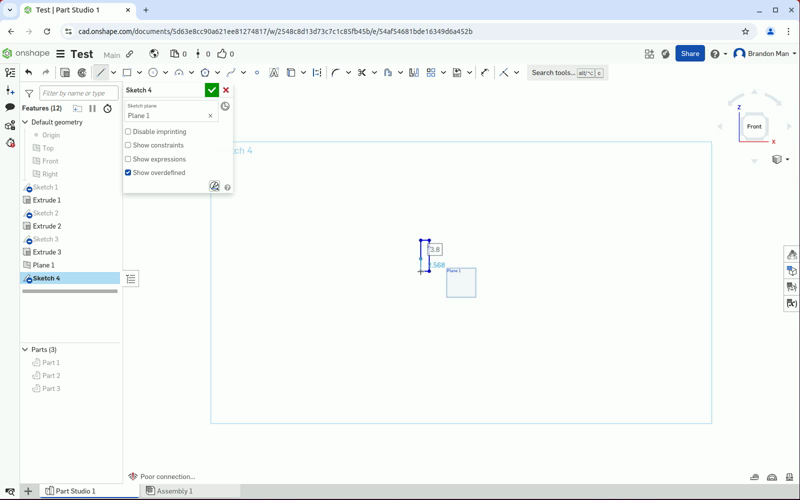
key(esc)
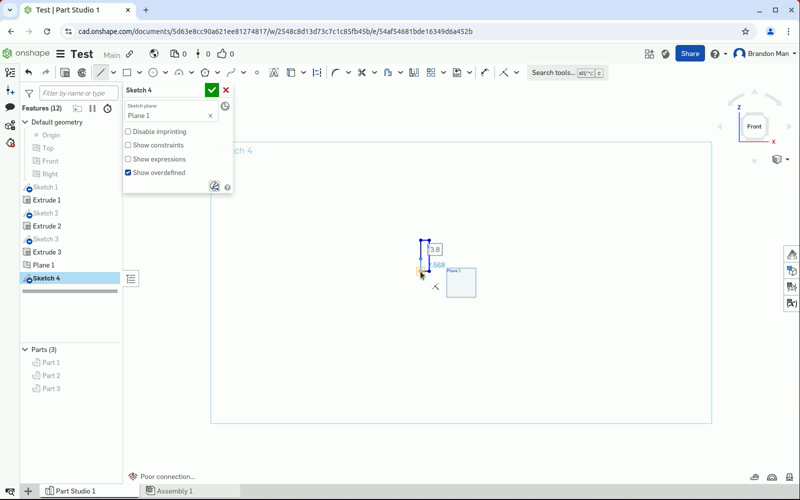
mouse_move(425, 256)
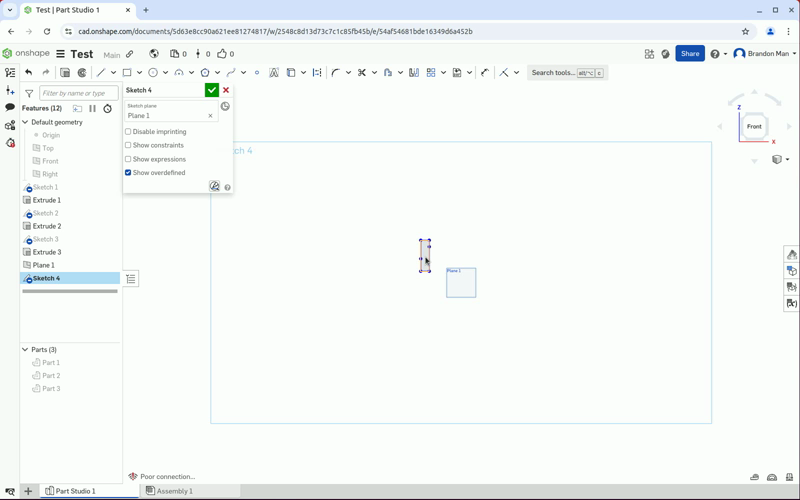
scroll(6)
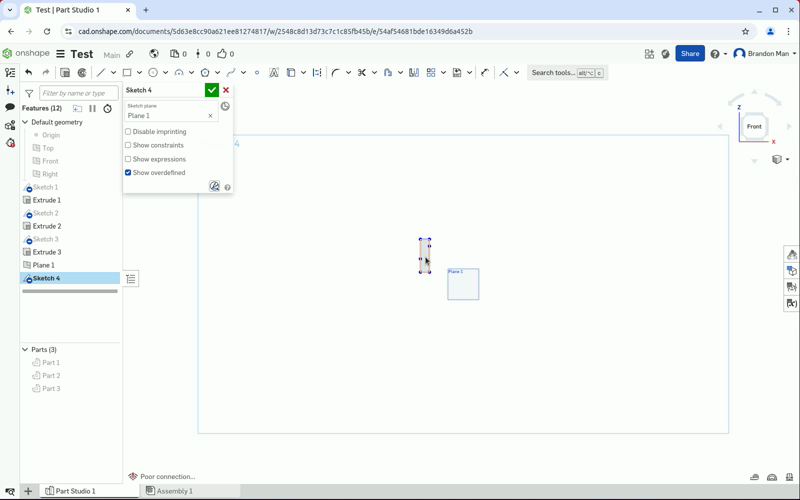
scroll(6)
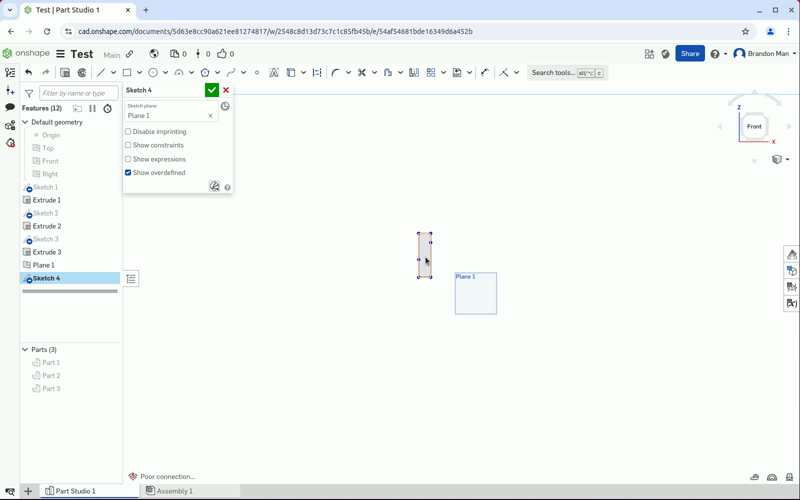
scroll(6)
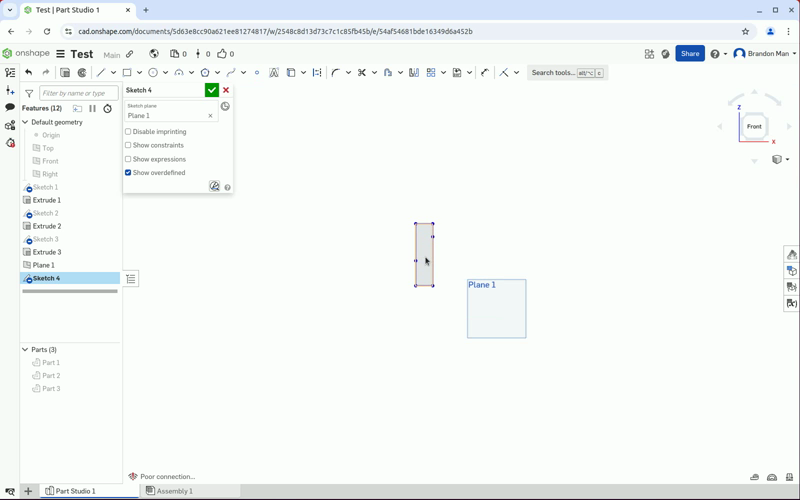
scroll(6)
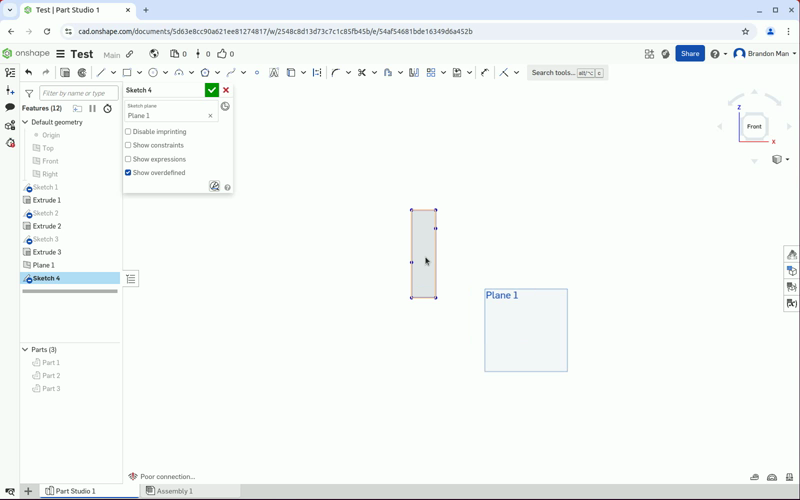
scroll(6)
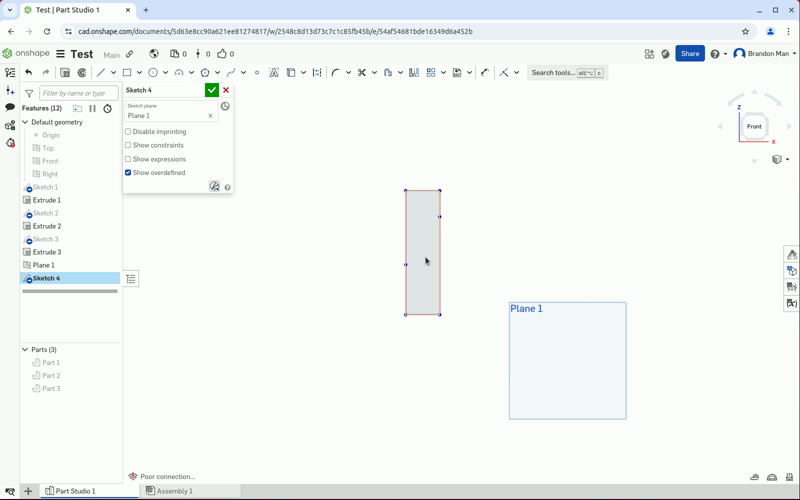
scroll(6)
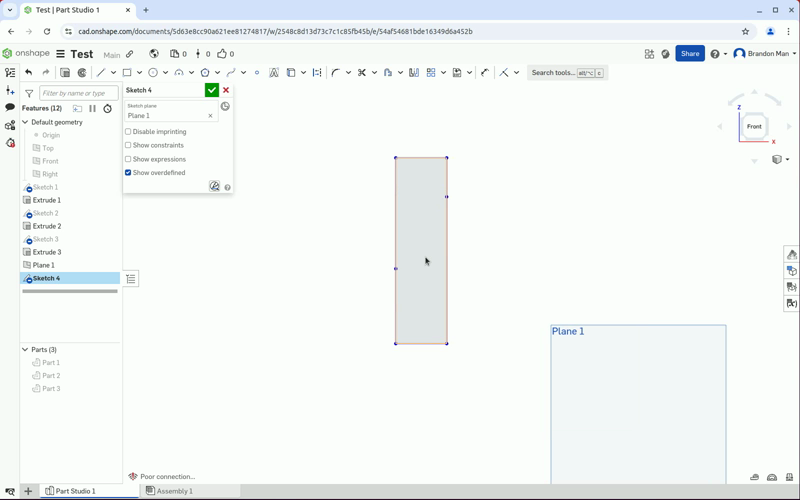
scroll(6)
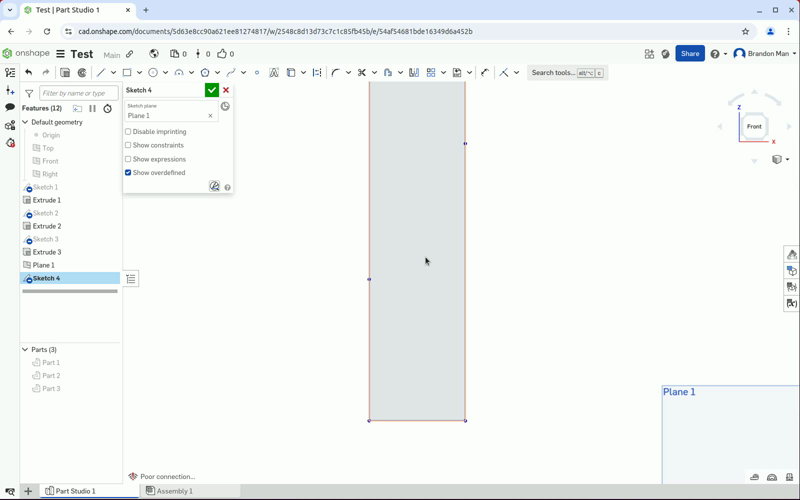
click(425, 256)
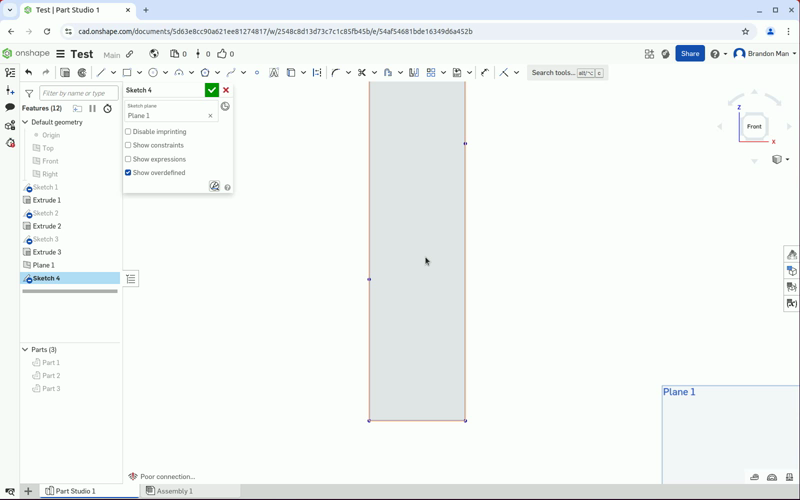
scroll(-6)
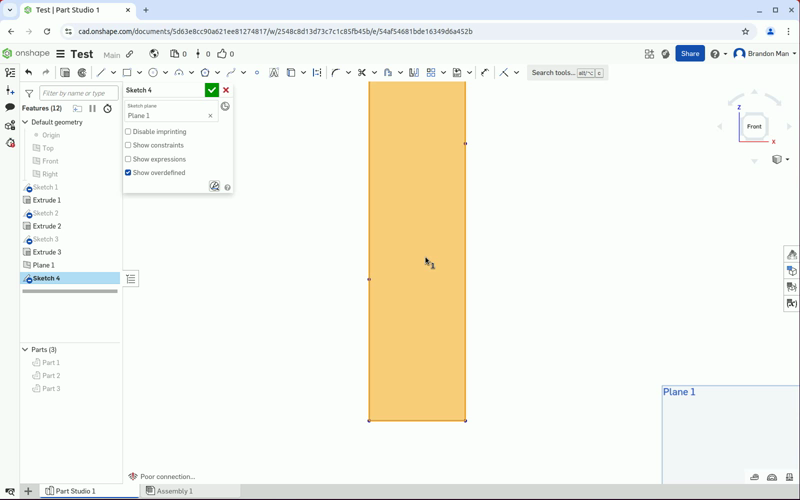
scroll(-6)
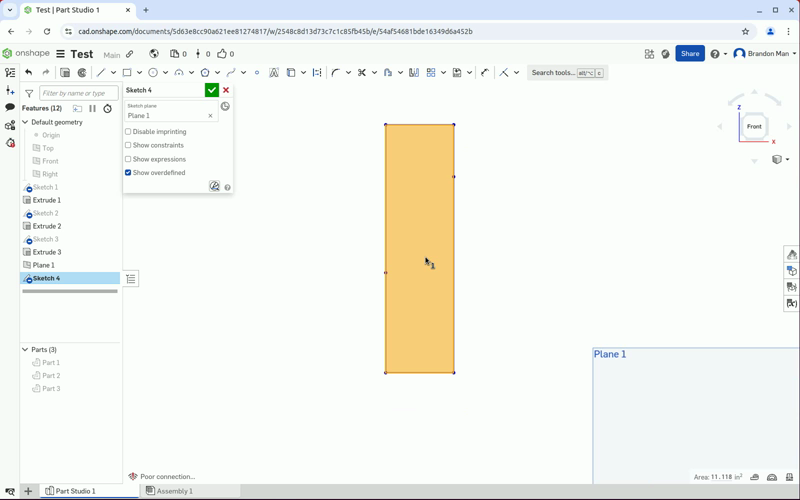
scroll(-6)
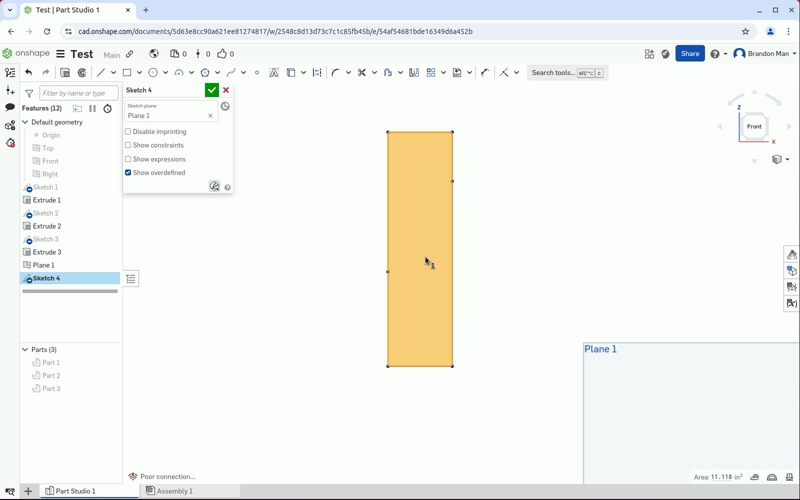
scroll(-6)
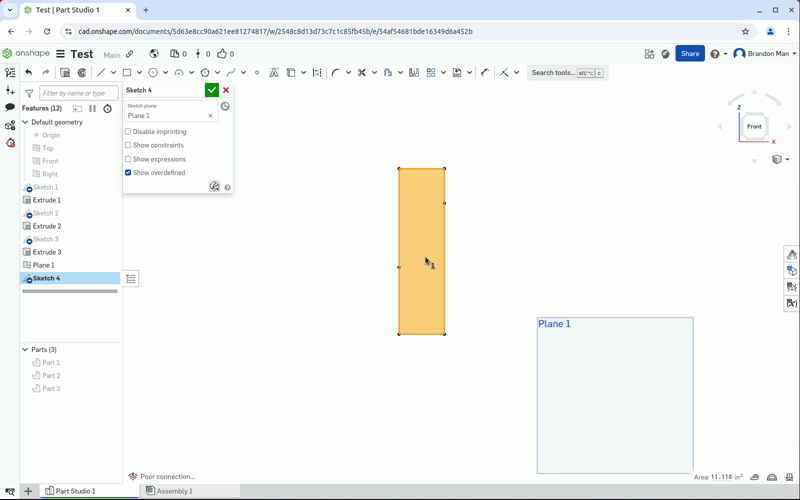
scroll(-6)
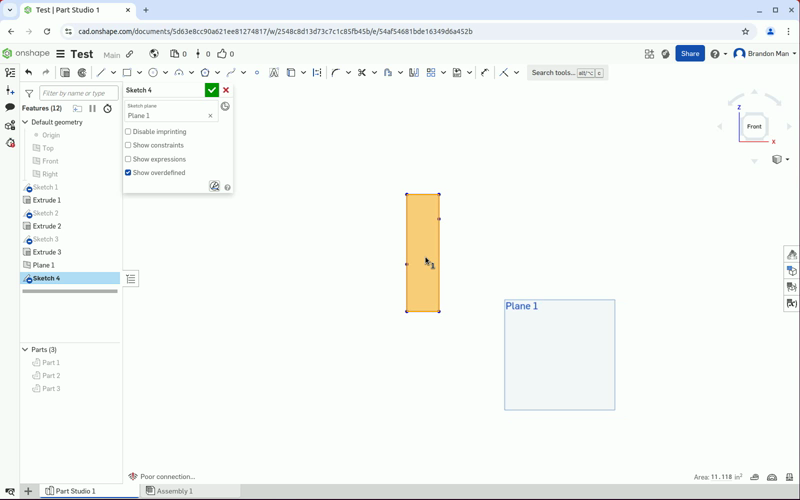
scroll(-6)
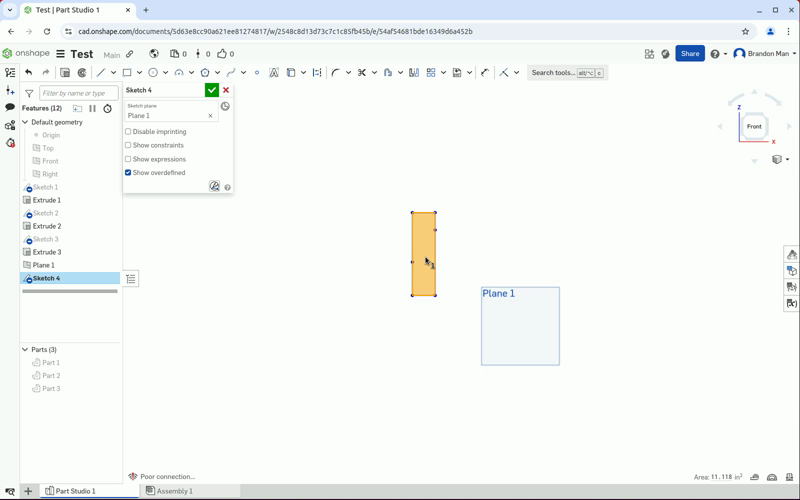
scroll(-6)
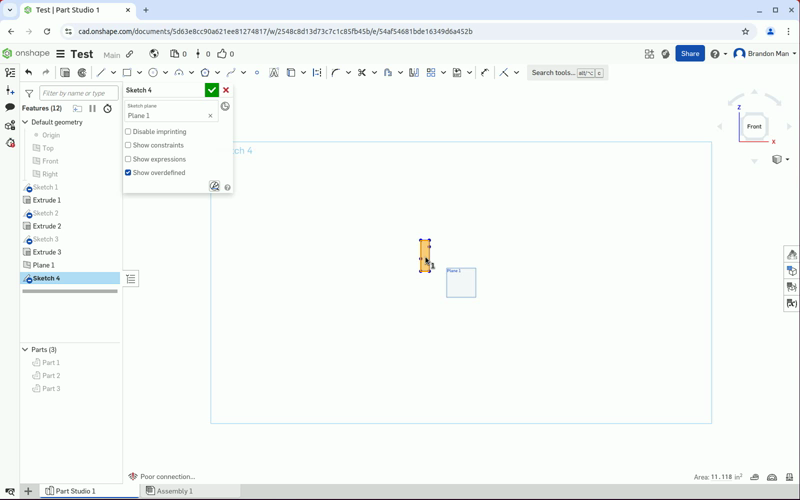
mouse_move(73, 352)
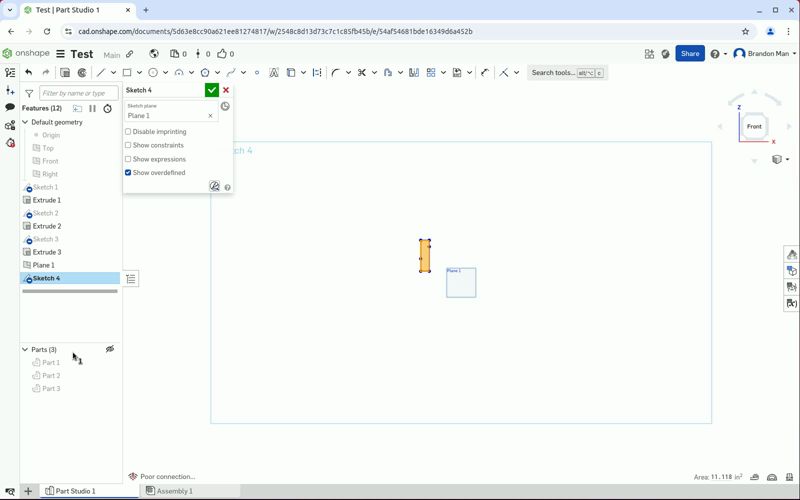
key(shift+y)
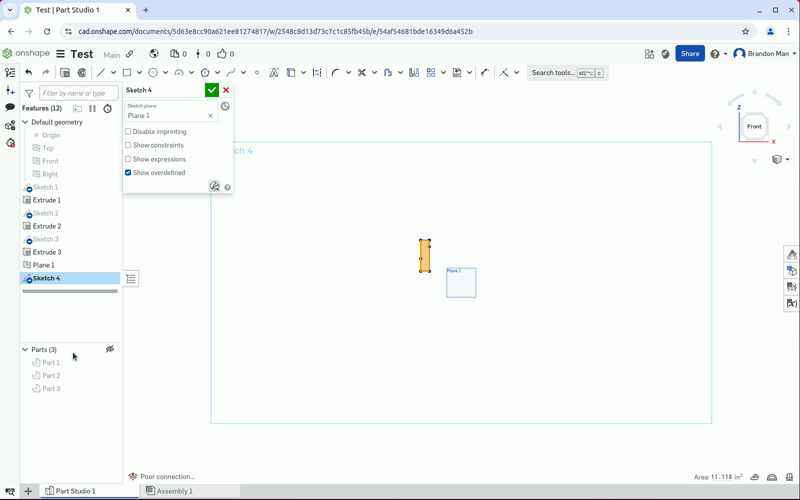
key(shift+e)
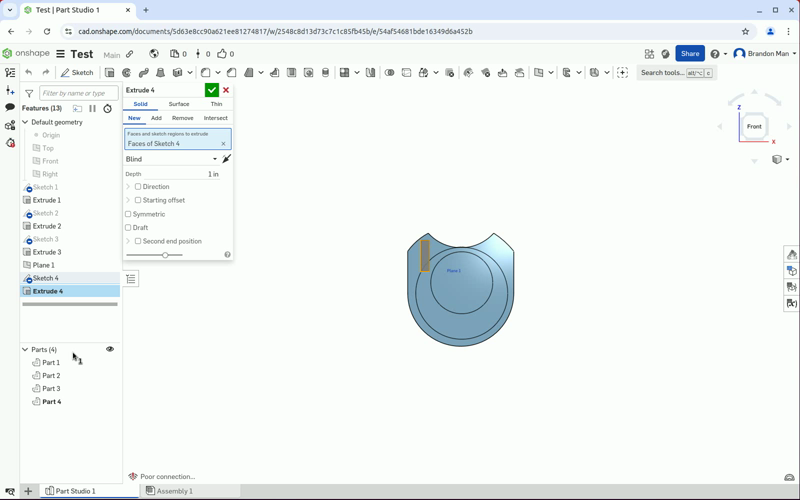
mouse_move(143, 106)
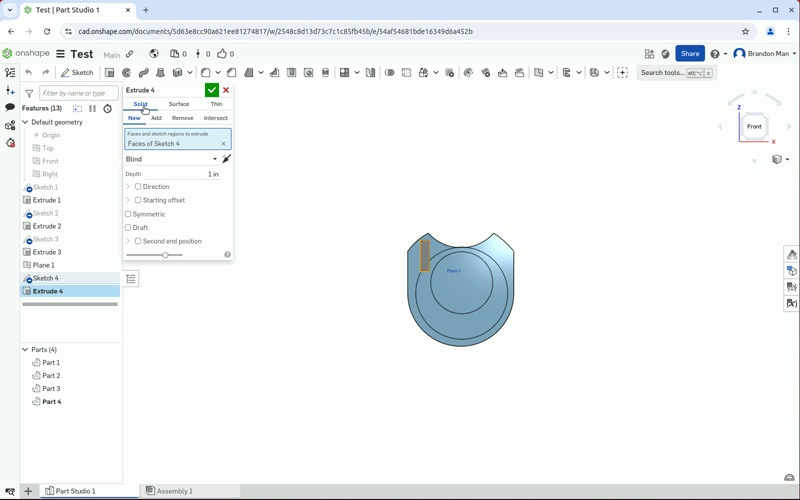
click(143, 106)
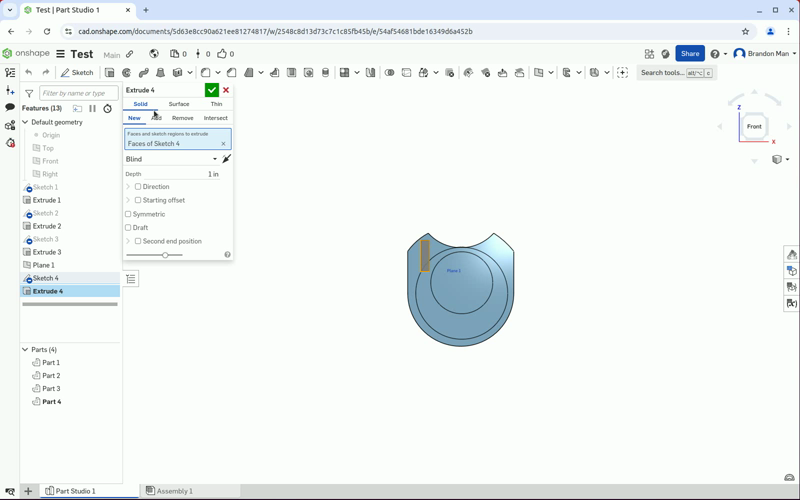
mouse_move(186, 120)
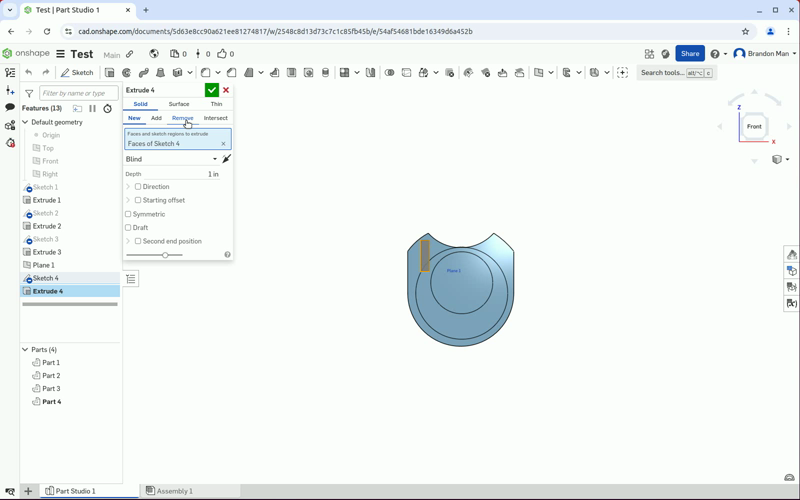
click(186, 120)
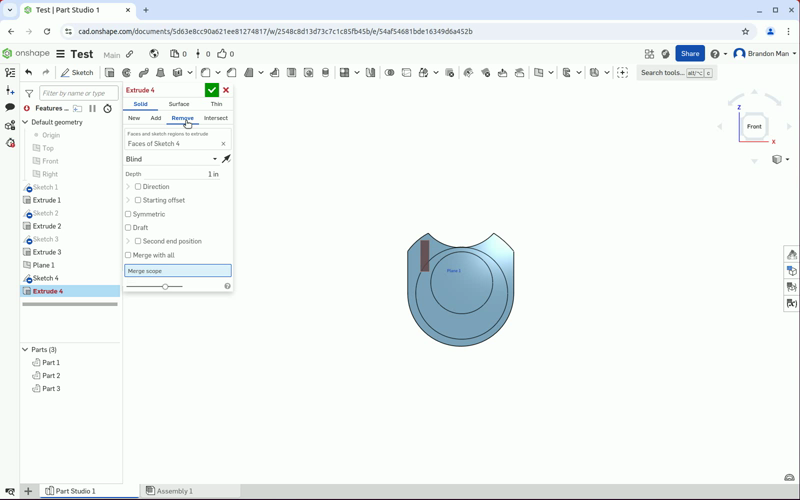
key(tab, 4)
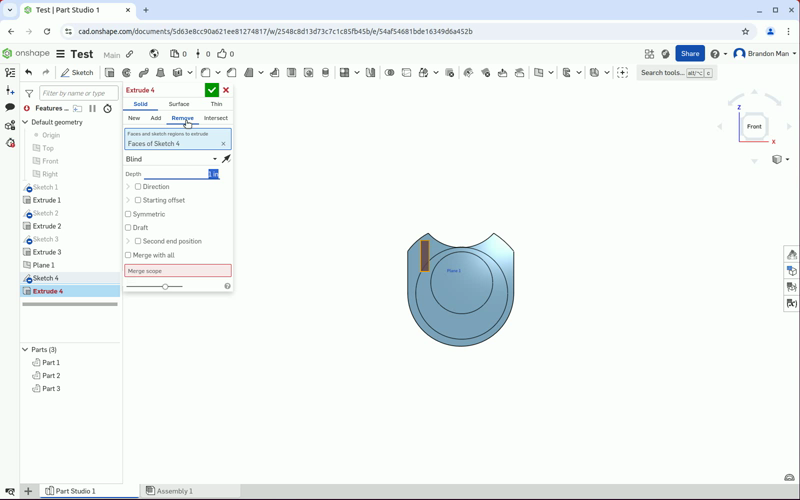
text(16.128)
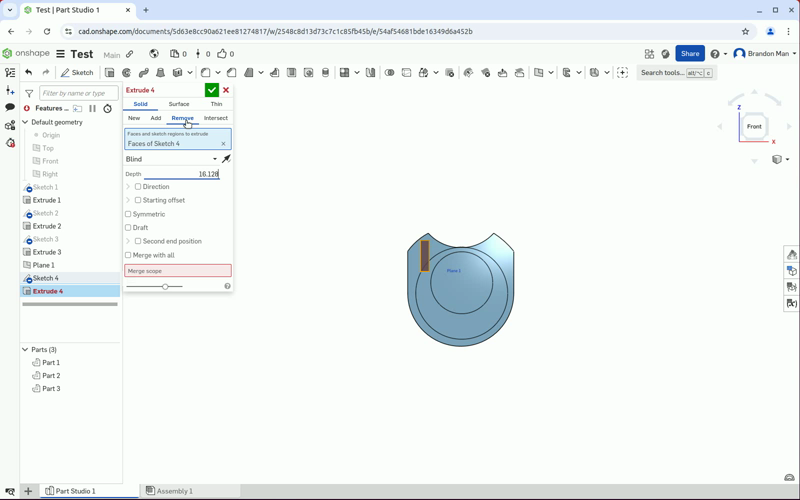
key(tab, 6)
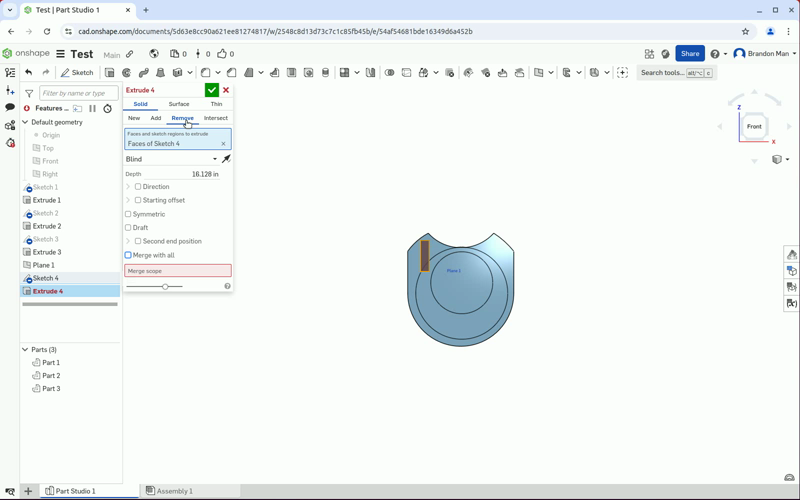
key(space)
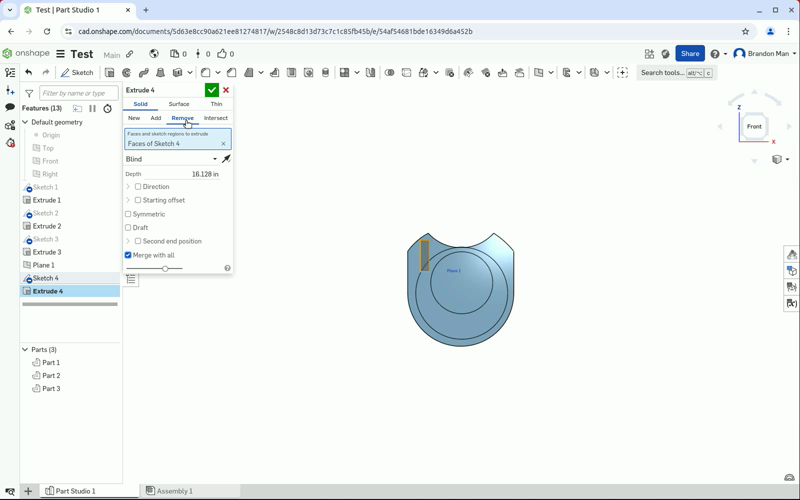
key(enter)
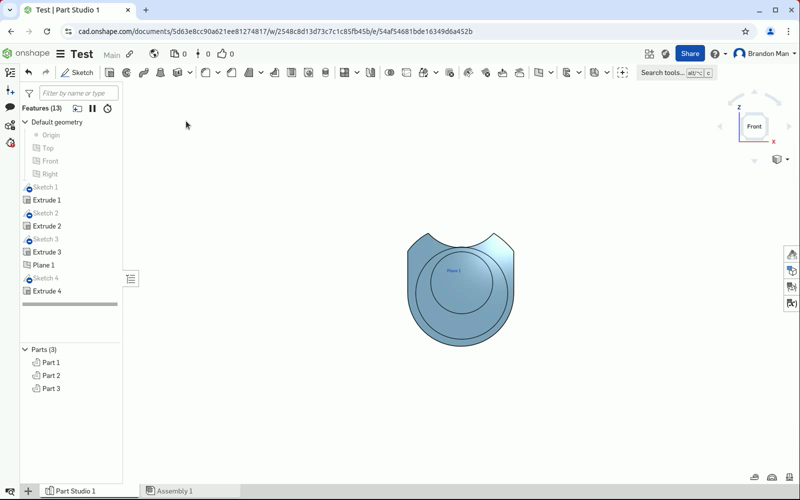
key(shift+h)
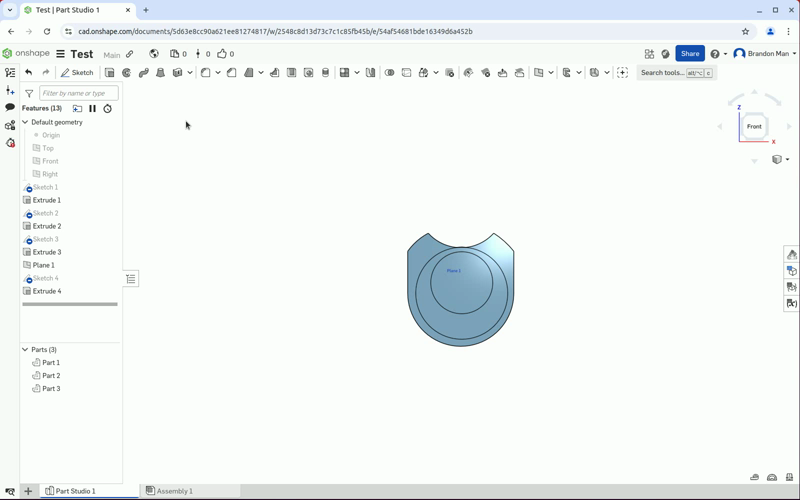
key(shift+h)
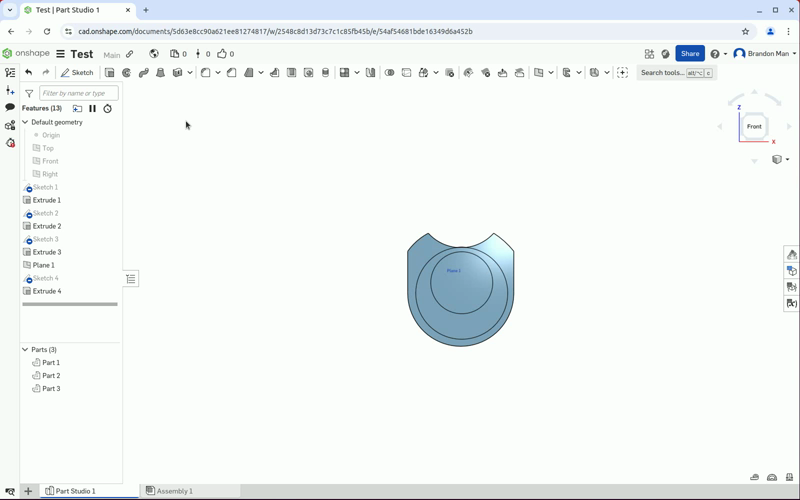
mouse_move(73, 189)
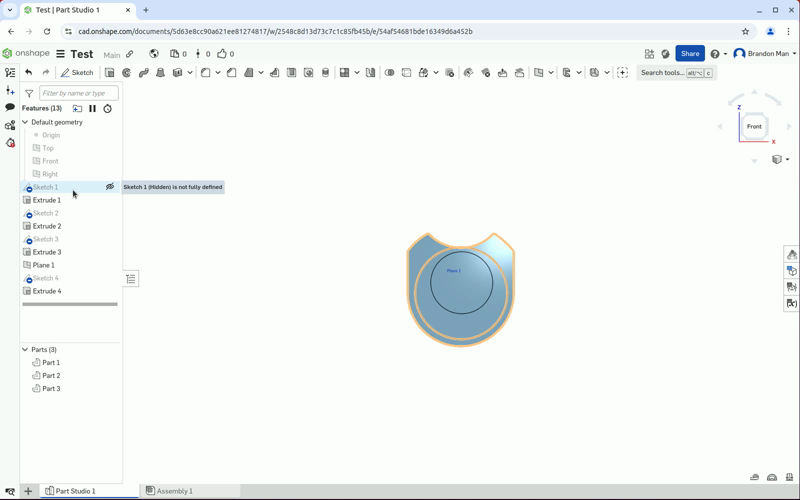
click(73, 189)
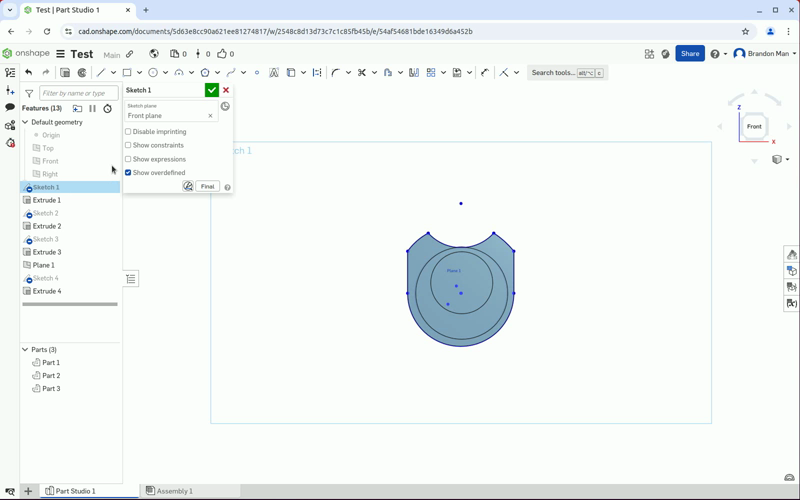
mouse_move(229, 92)
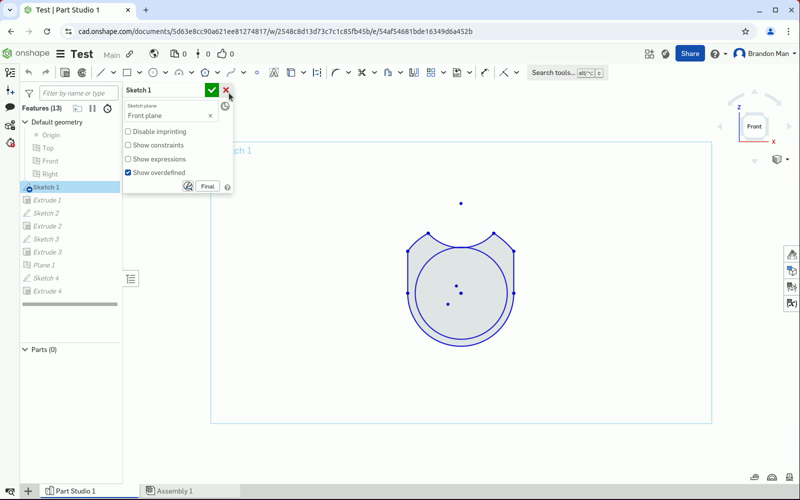
click(229, 92)
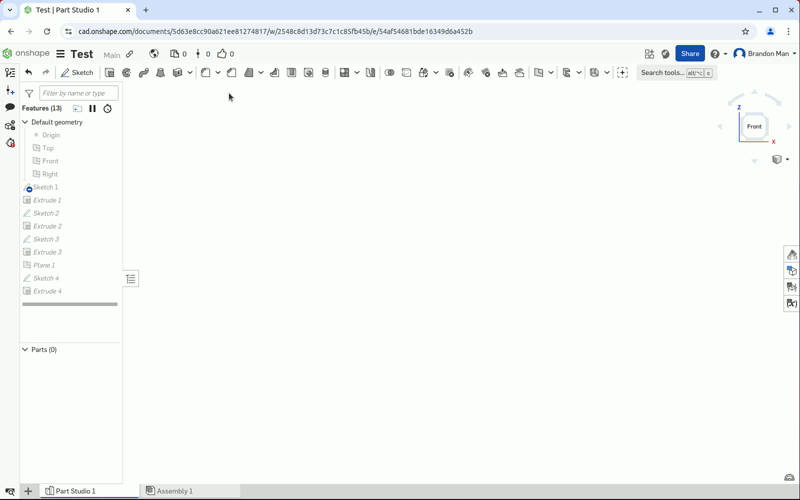
key(shift+s)
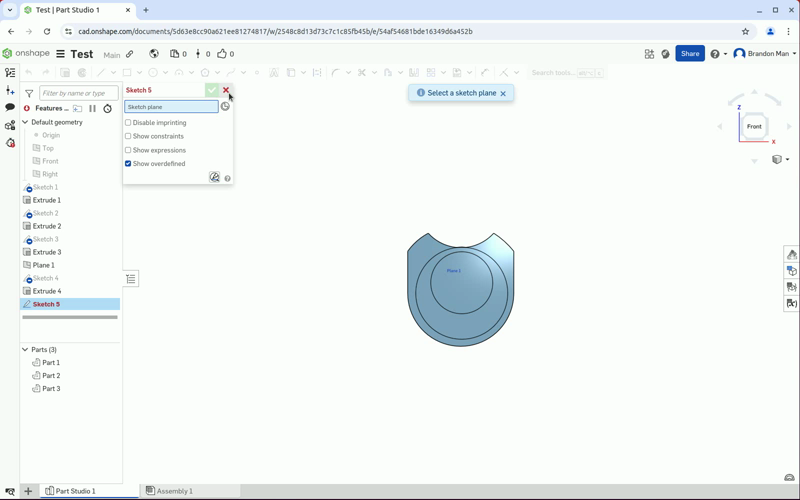
mouse_move(73, 267)
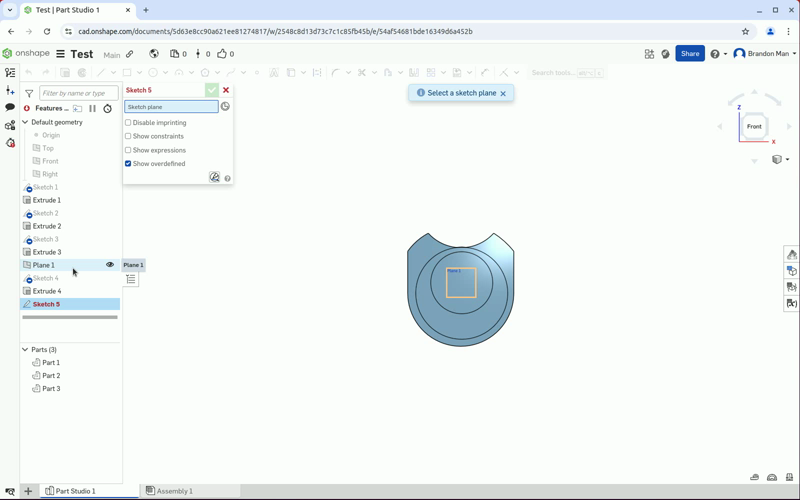
click(73, 267)
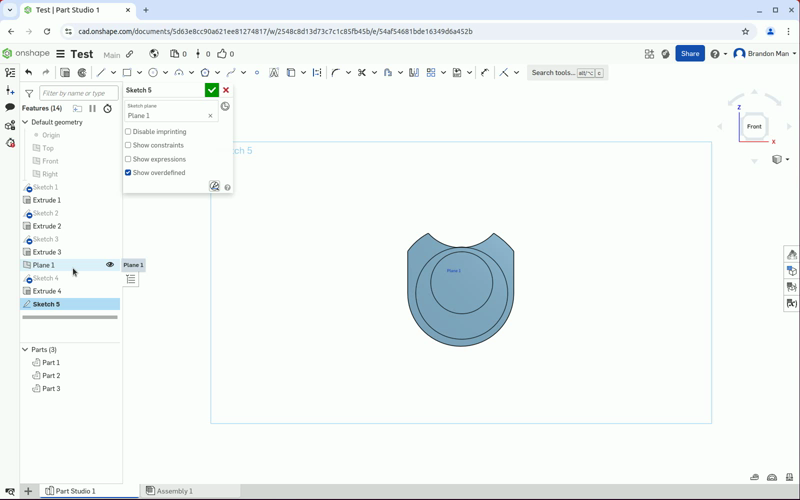
mouse_move(73, 352)
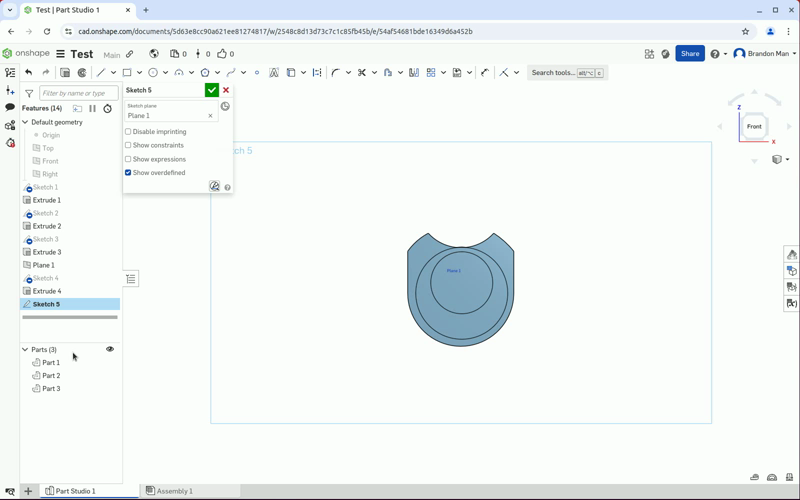
key(y)
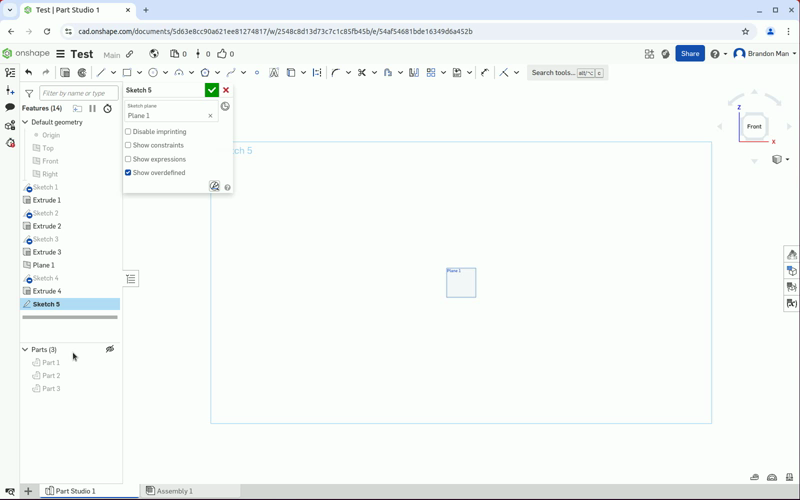
key(a)
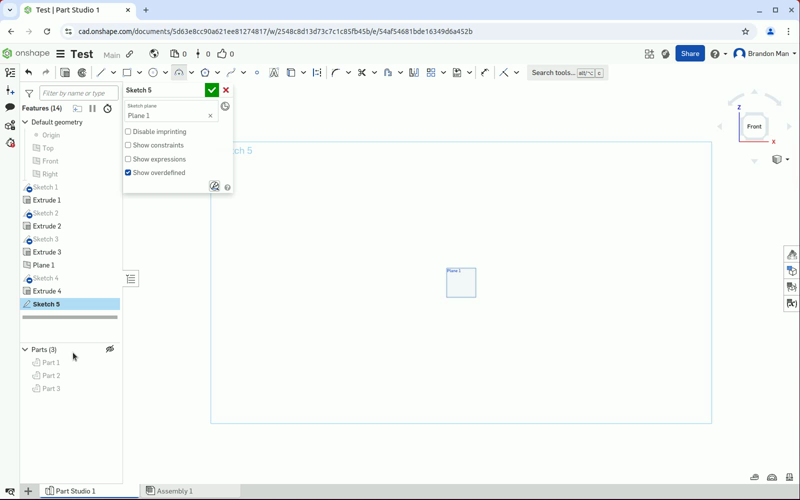
key_down(shift)
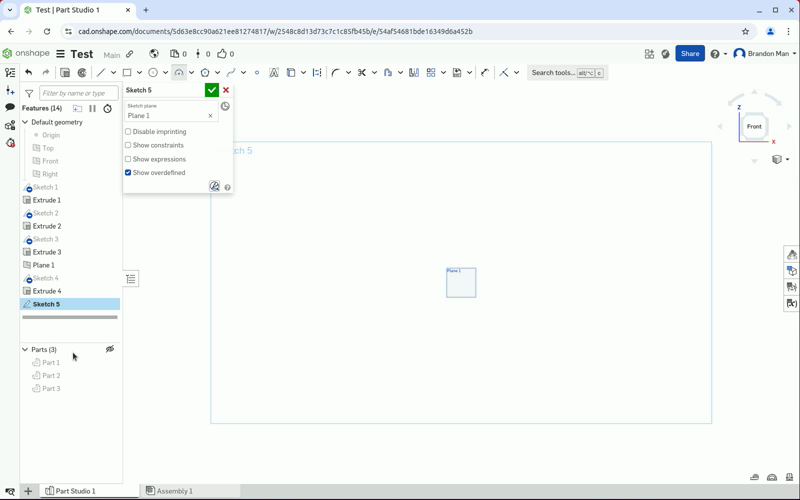
mouse_move(414, 282)
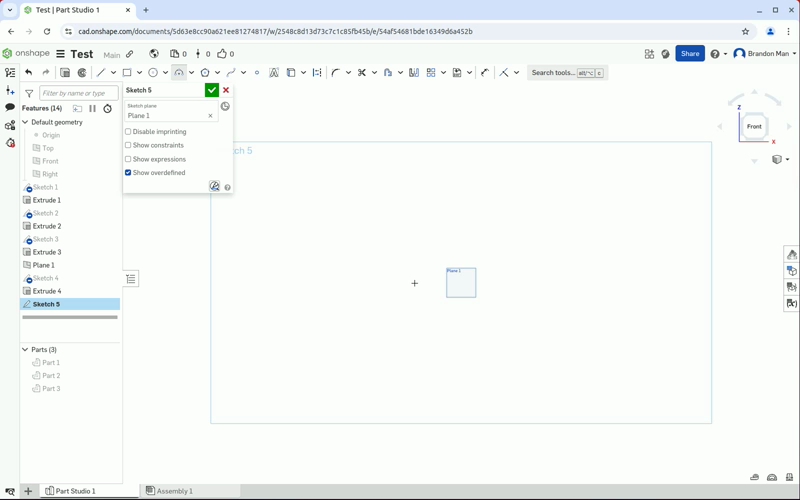
click(414, 282)
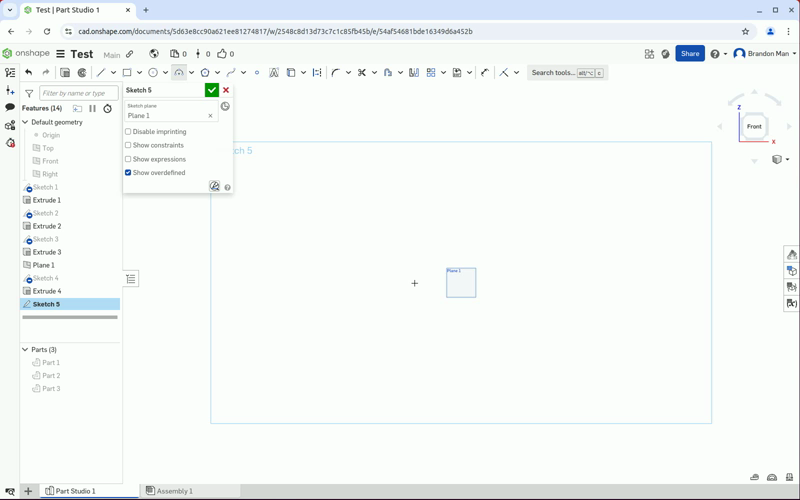
key_up(shift)
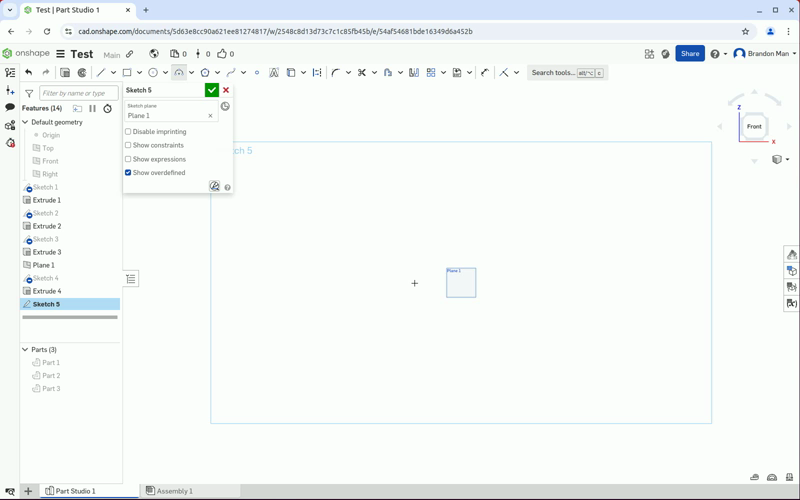
key_down(shift)
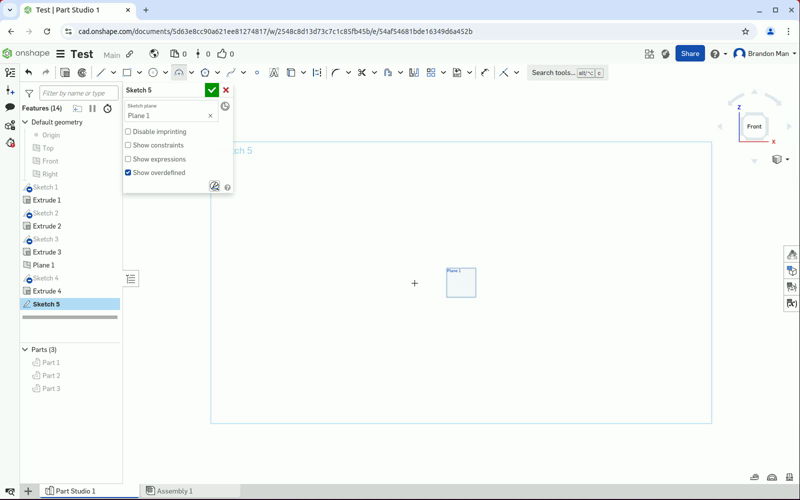
mouse_move(489, 247)
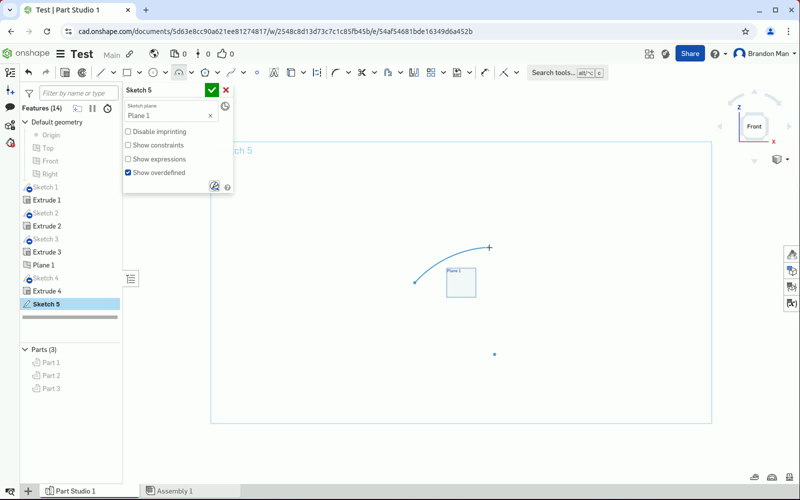
click(489, 247)
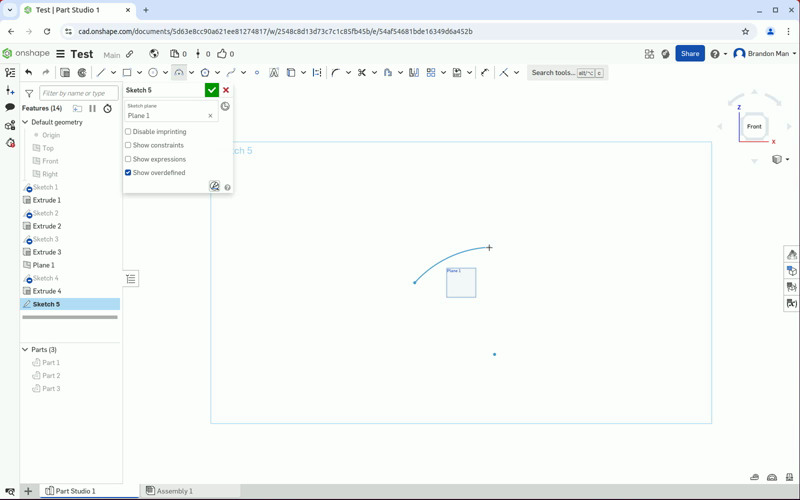
mouse_move(480, 324)
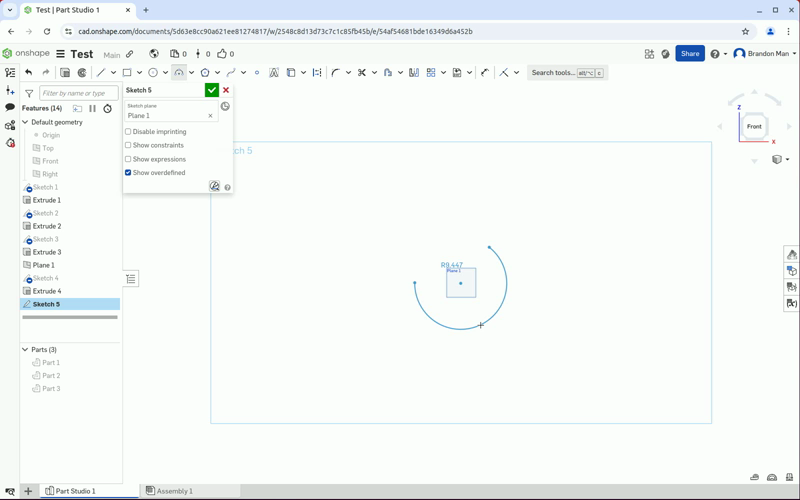
click(480, 324)
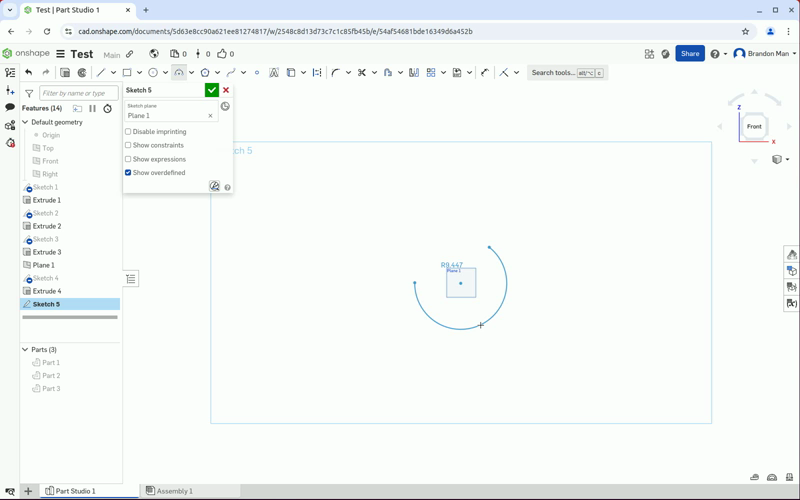
key_up(shift)
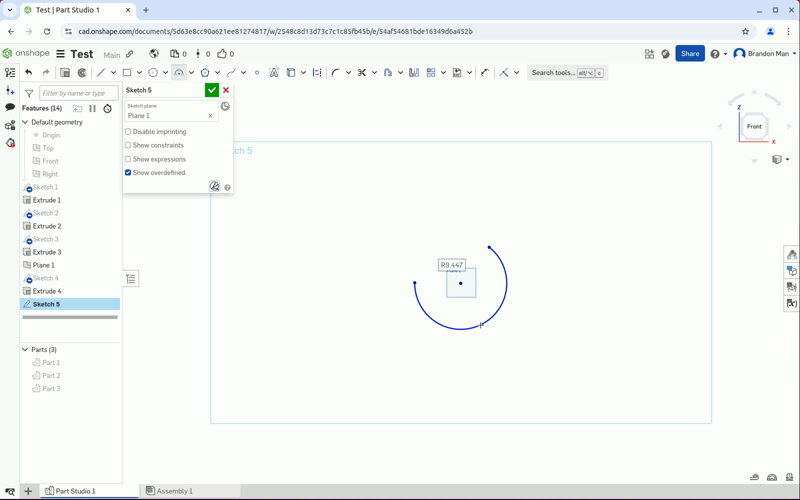
key(esc)
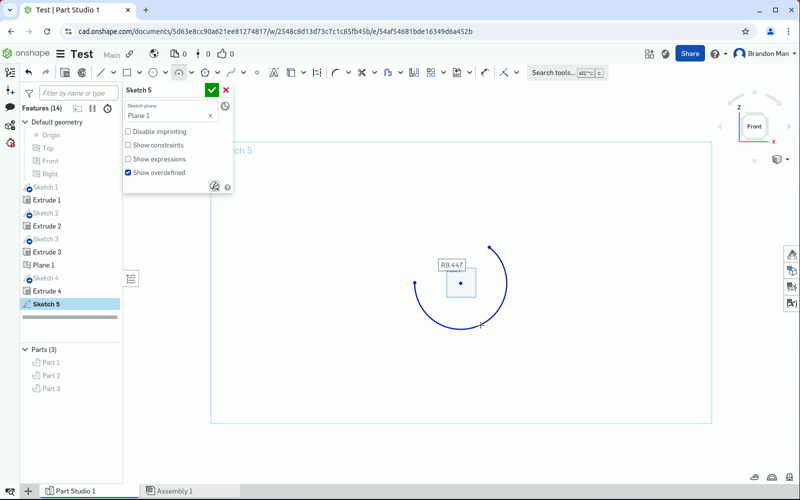
key(l)
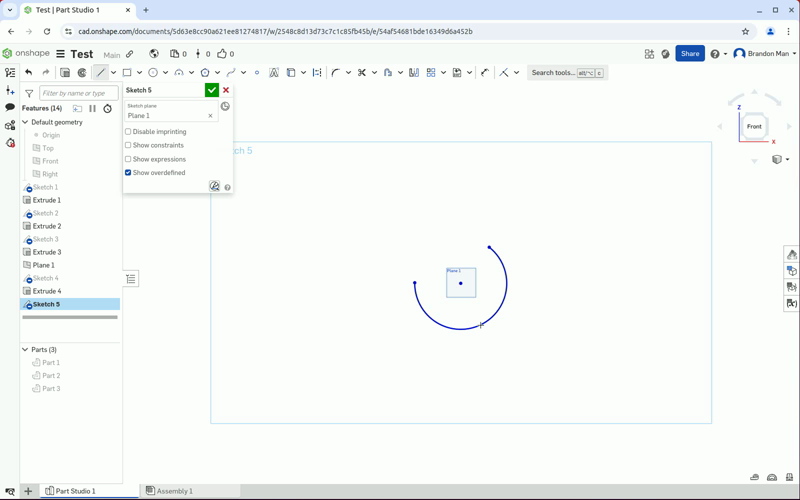
mouse_move(489, 247)
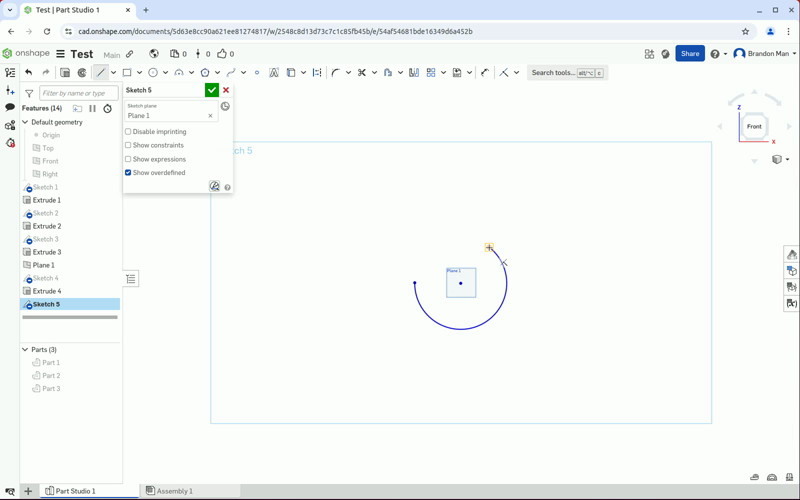
click(489, 247)
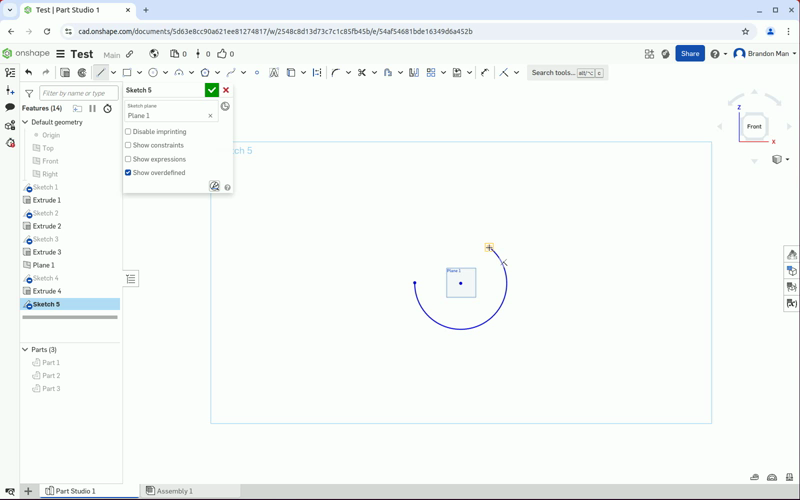
key_down(shift)
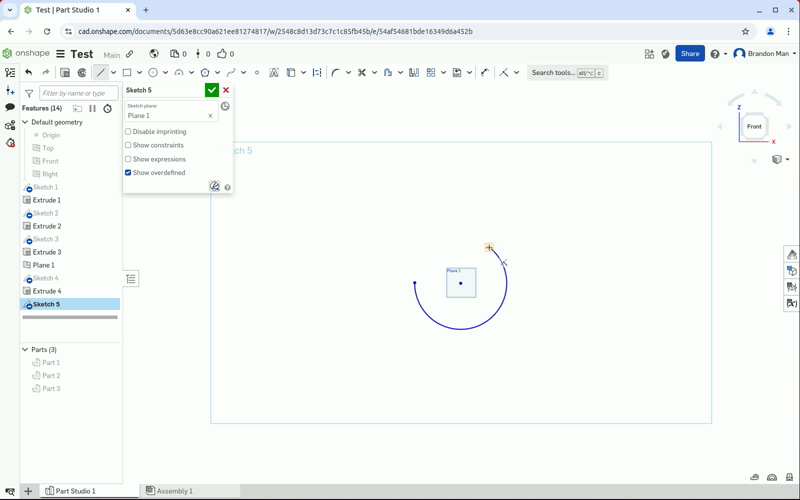
mouse_move(519, 247)
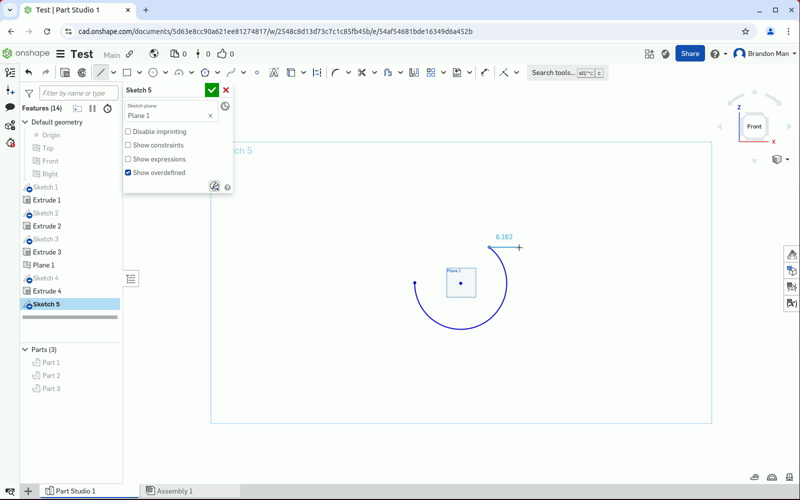
mouse_move(470, 247)
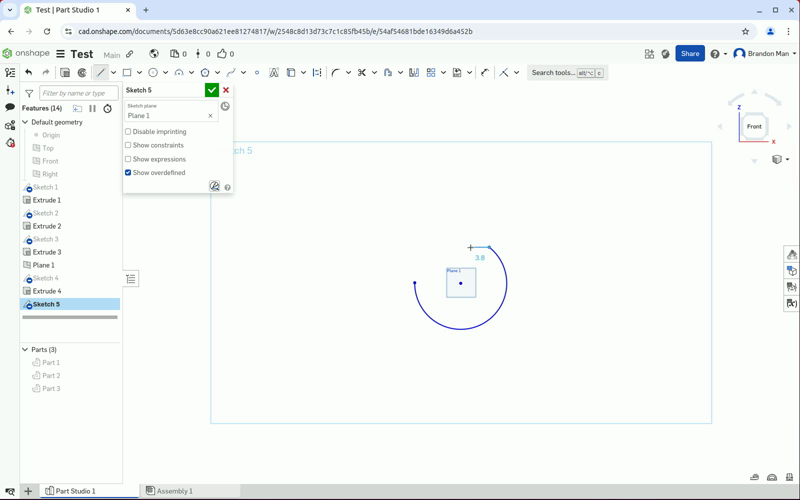
click(470, 247)
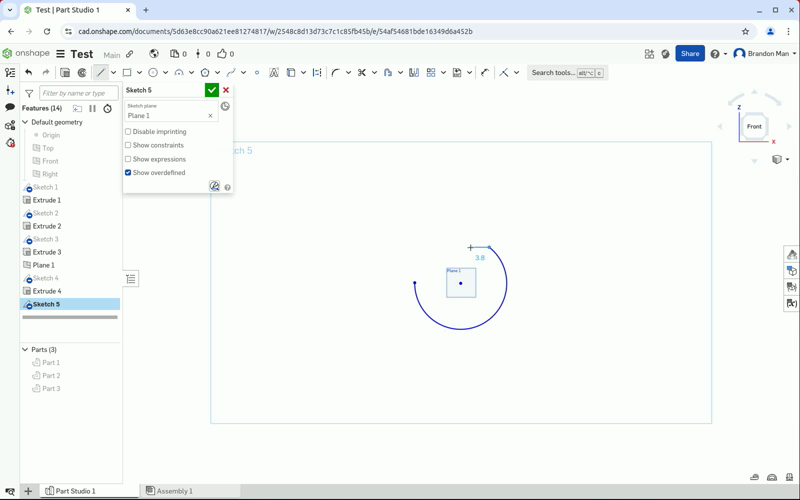
key_up(shift)
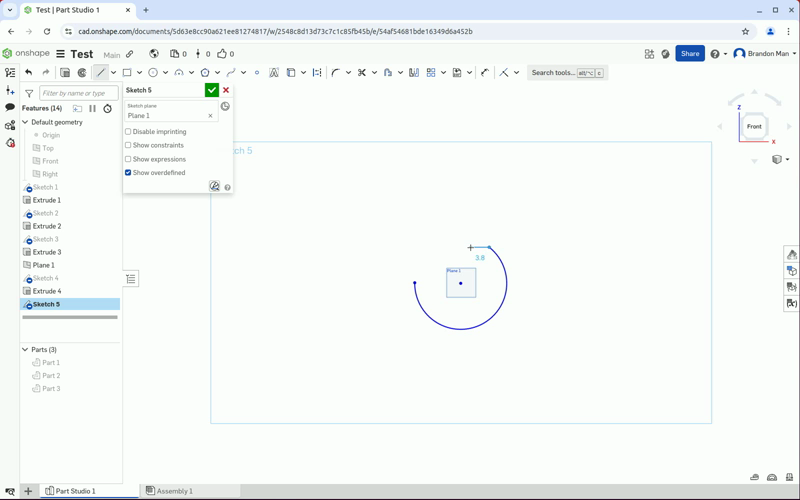
key(esc)
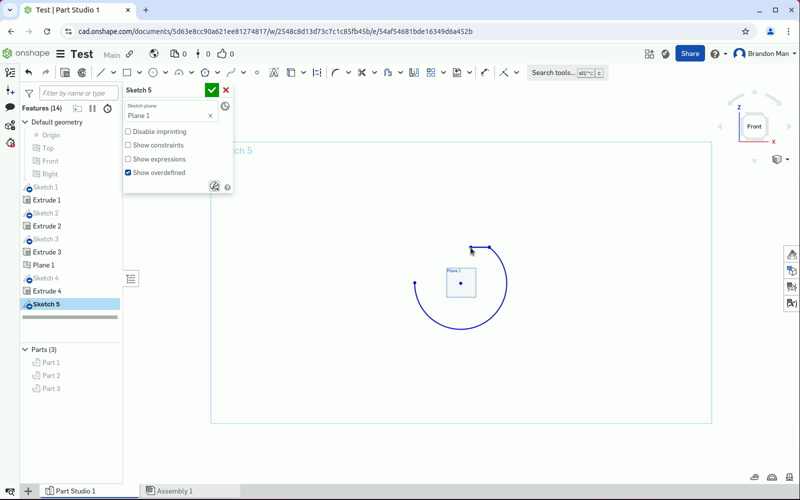
key(a)
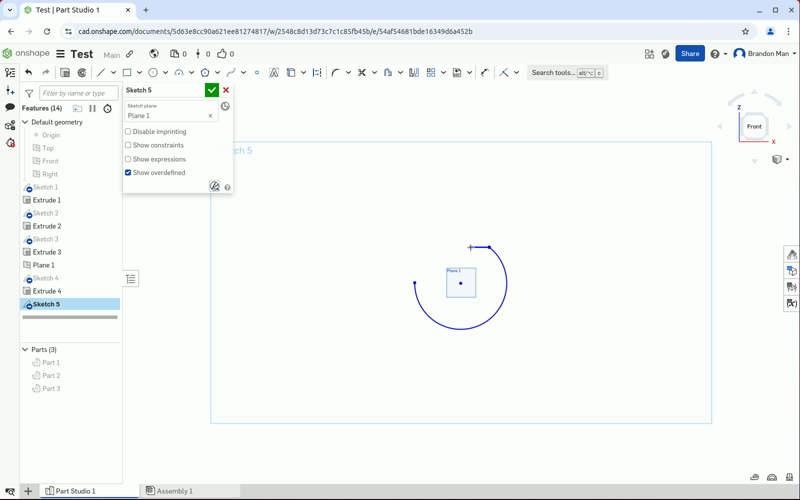
mouse_move(470, 247)
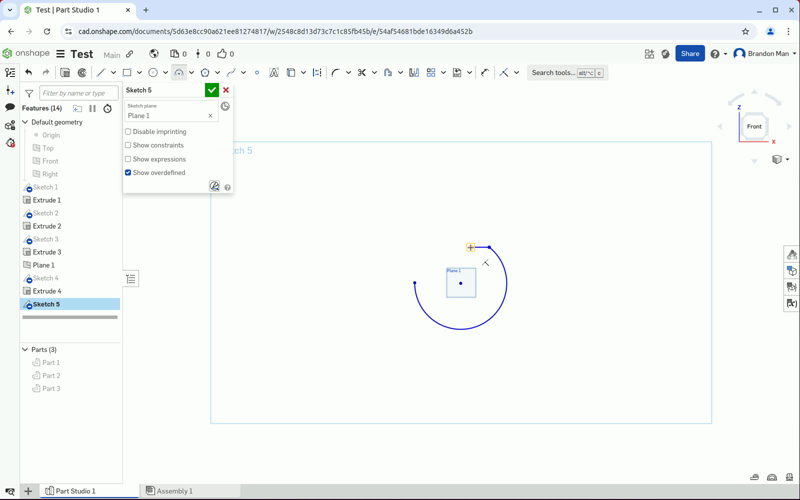
click(470, 247)
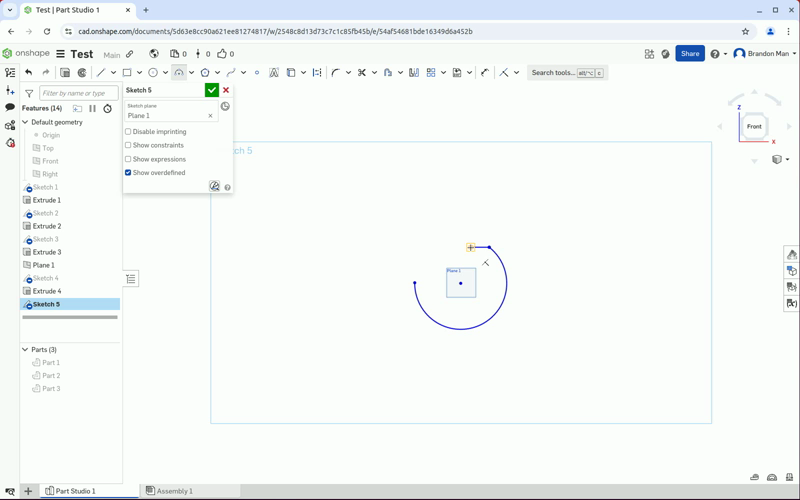
key_down(shift)
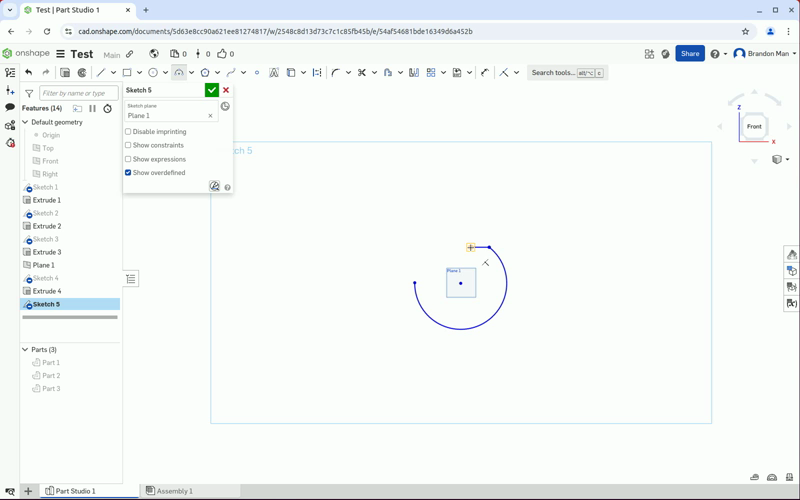
mouse_move(450, 247)
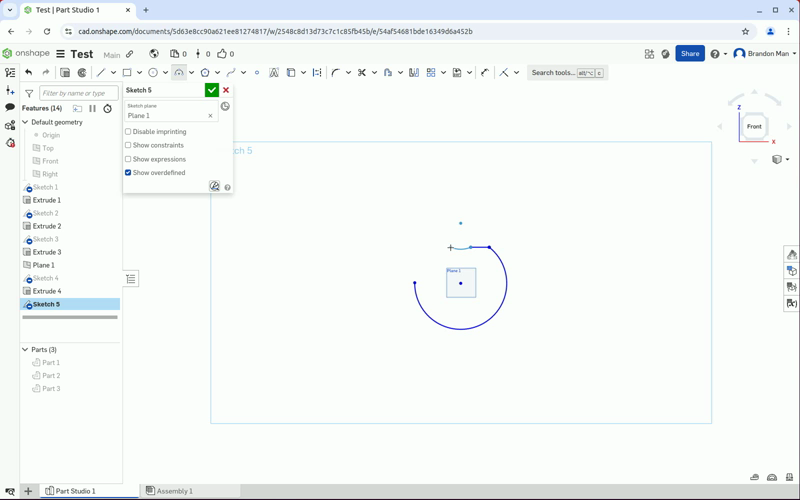
click(450, 247)
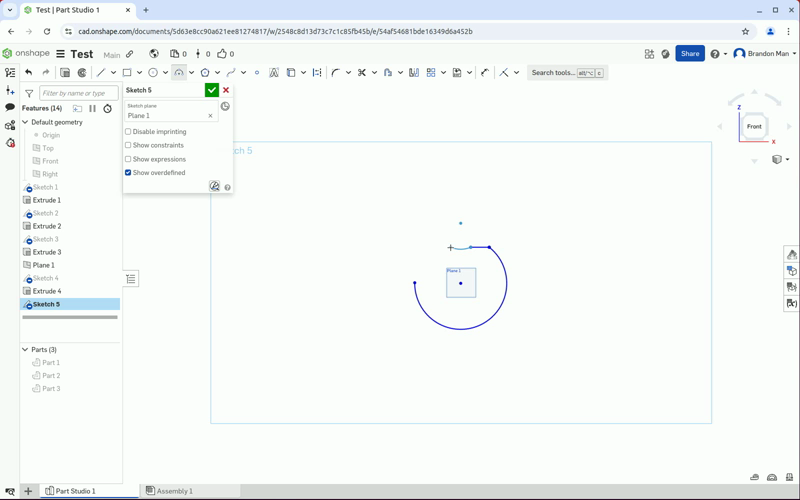
mouse_move(460, 248)
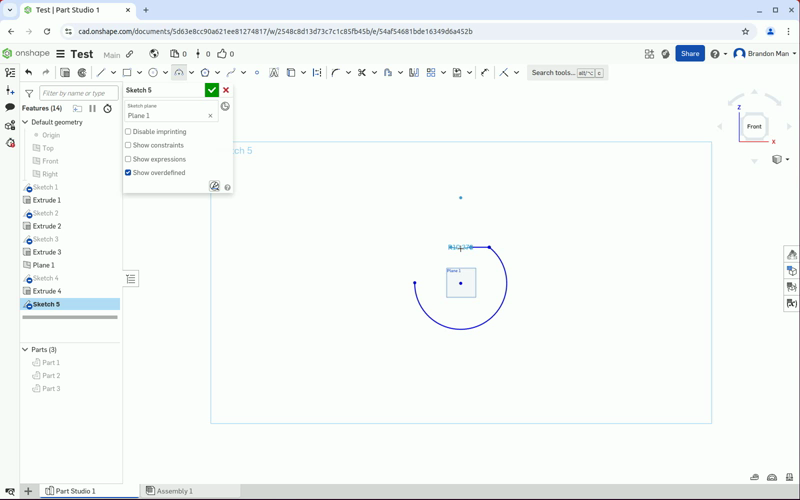
click(460, 248)
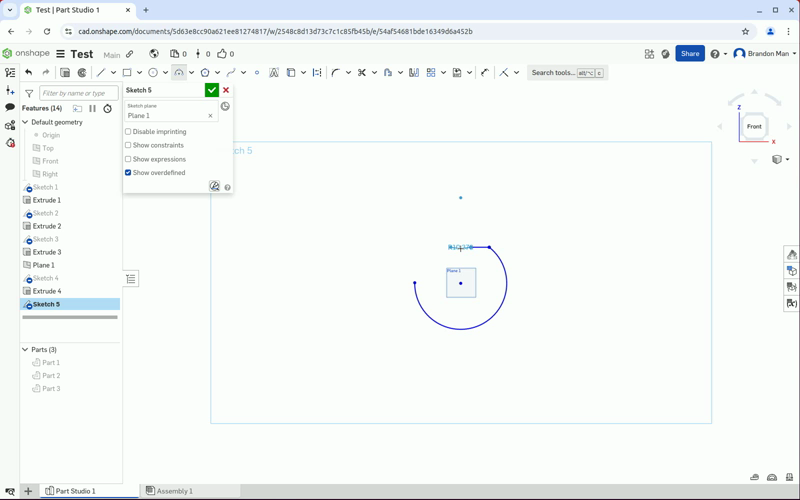
key_up(shift)
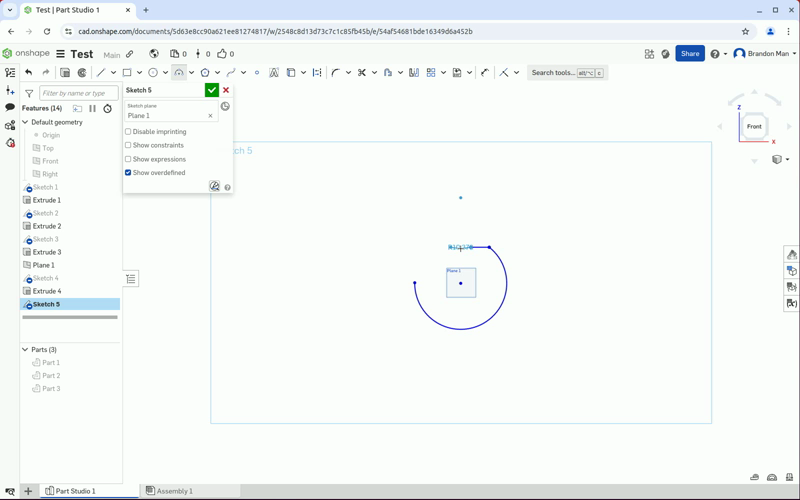
key(esc)
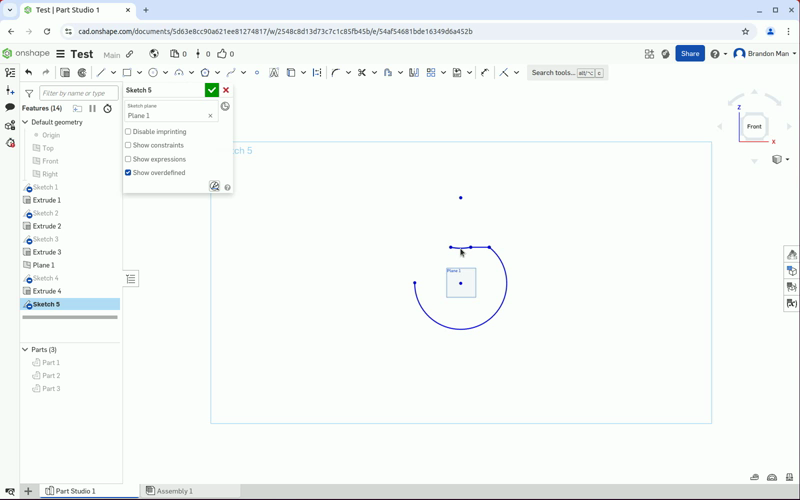
key(l)
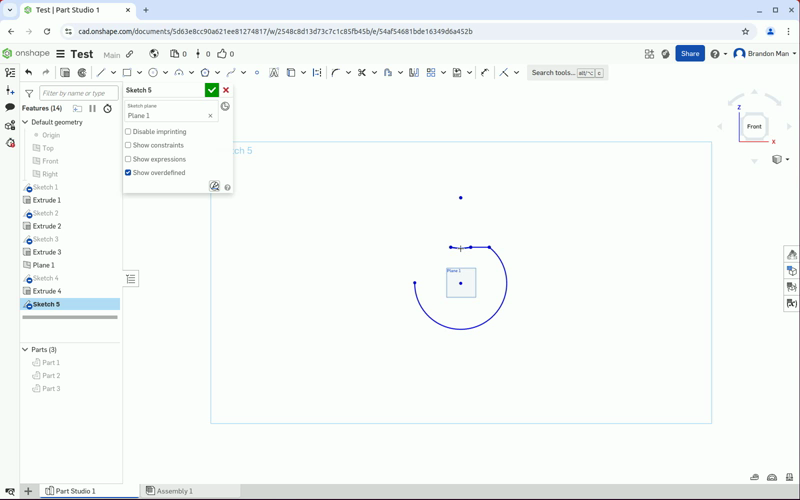
mouse_move(450, 247)
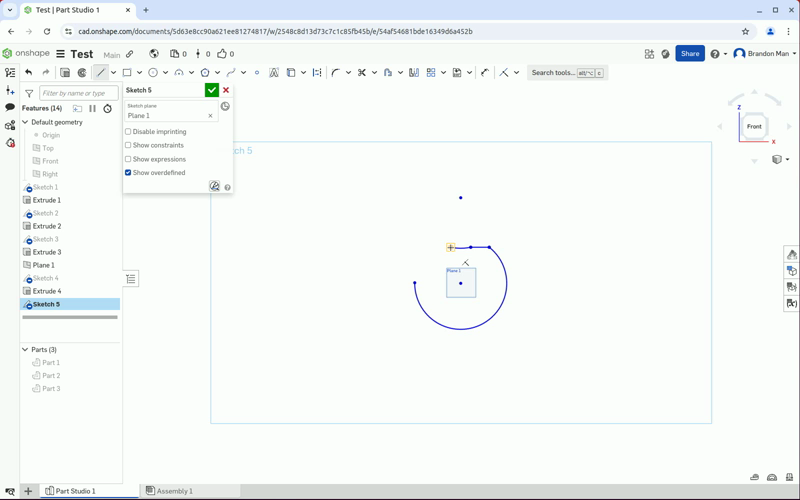
click(450, 247)
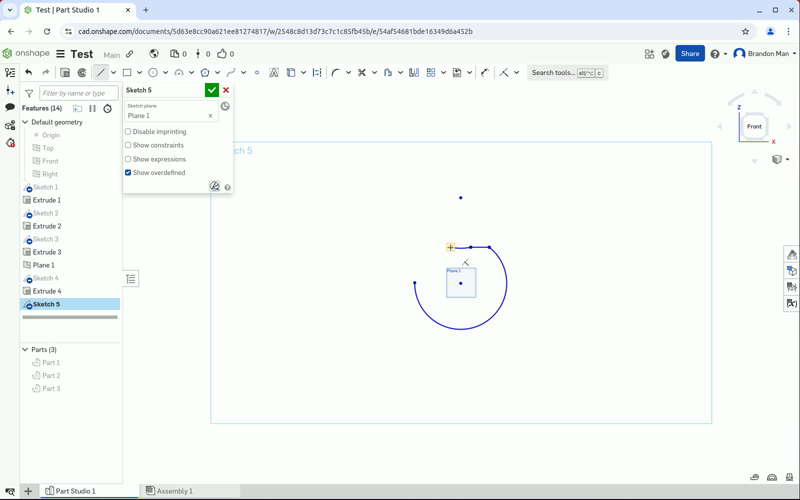
key_down(shift)
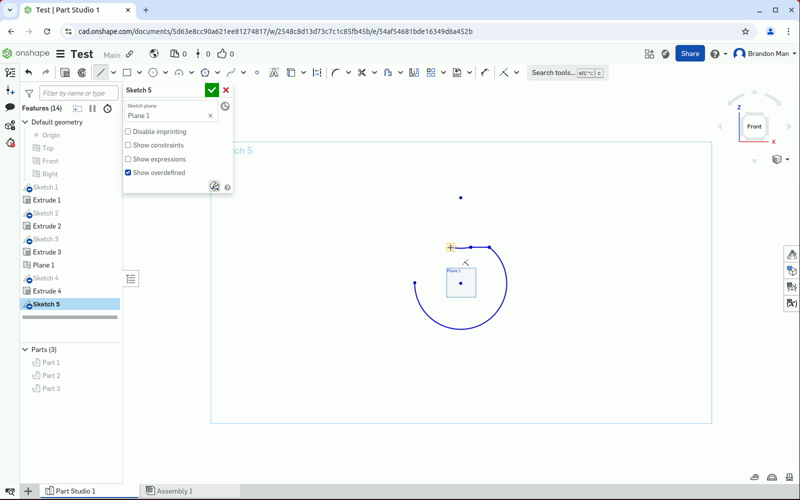
mouse_move(480, 247)
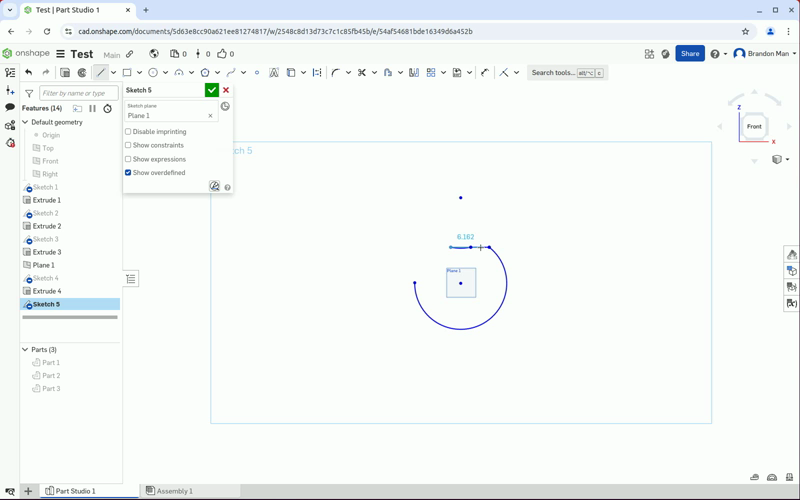
mouse_move(429, 247)
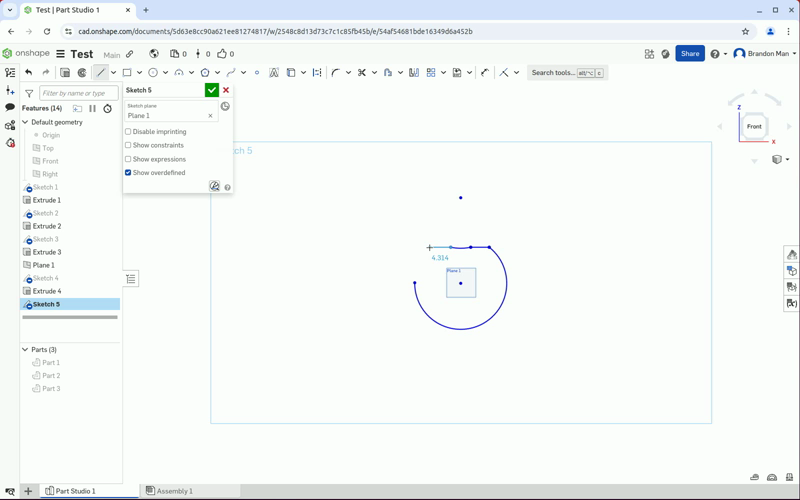
click(429, 247)
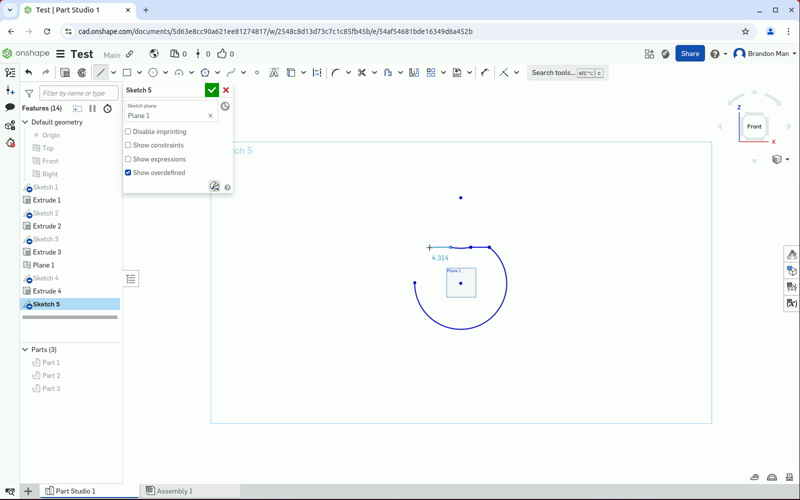
key_up(shift)
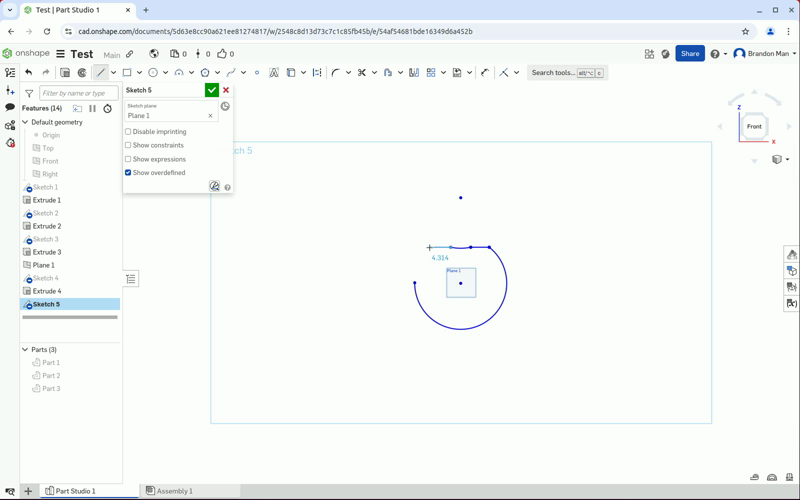
key_down(shift)
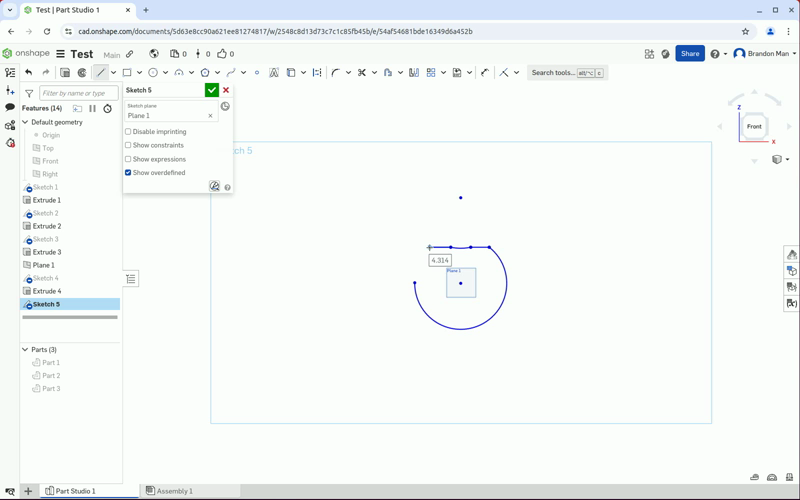
mouse_move(459, 247)
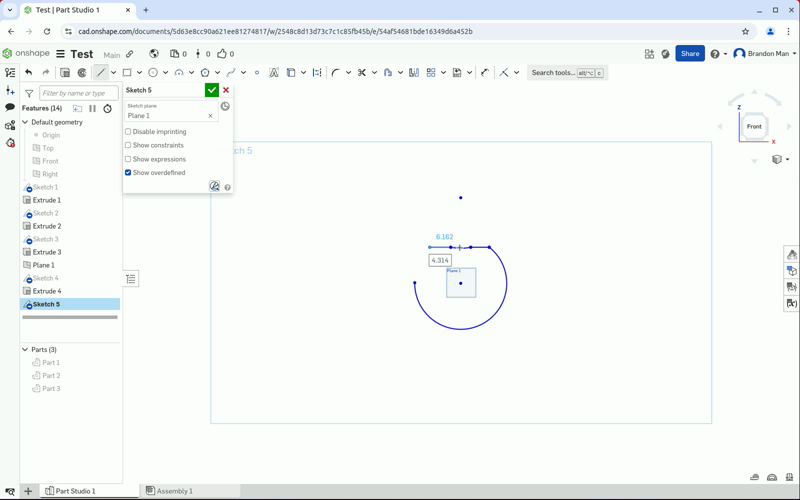
mouse_move(429, 271)
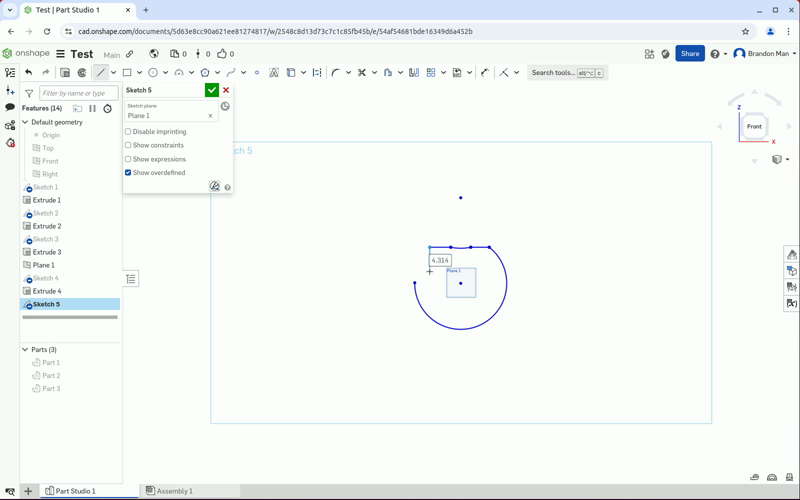
click(429, 271)
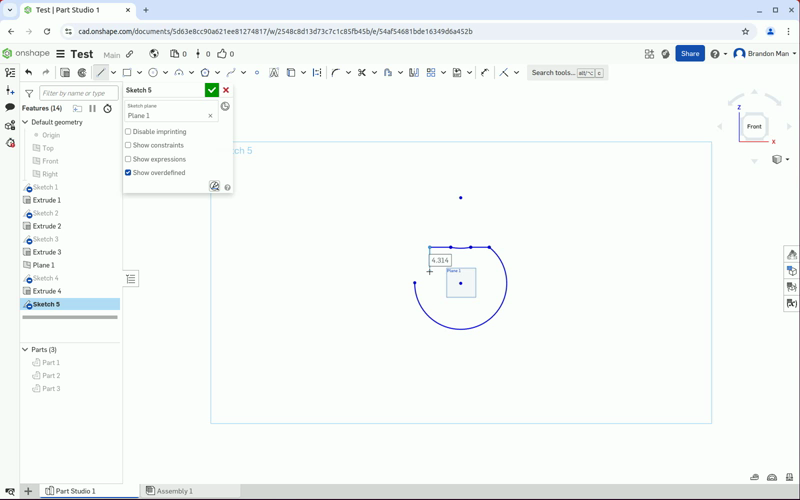
key_up(shift)
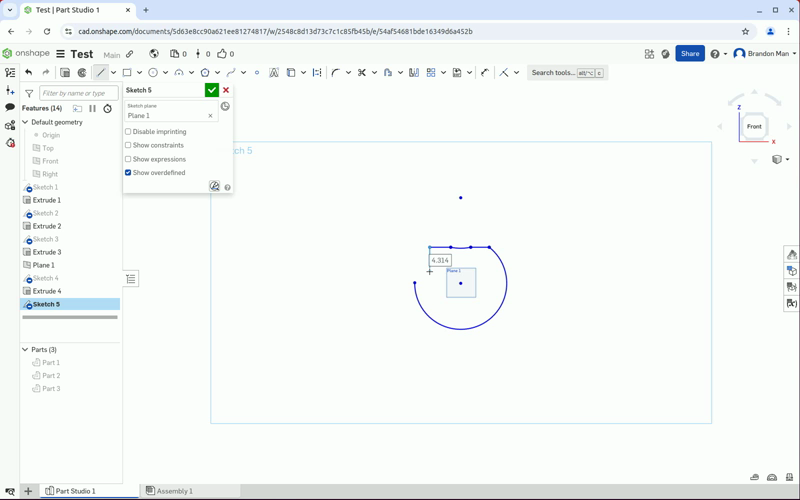
key_down(shift)
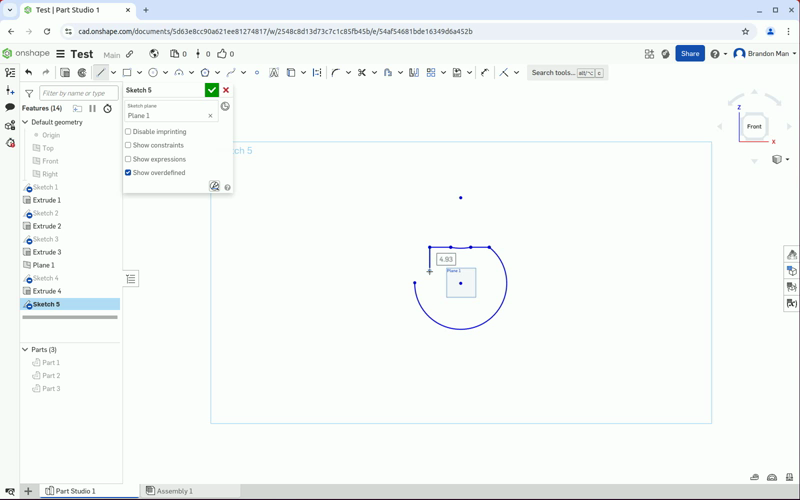
mouse_move(459, 271)
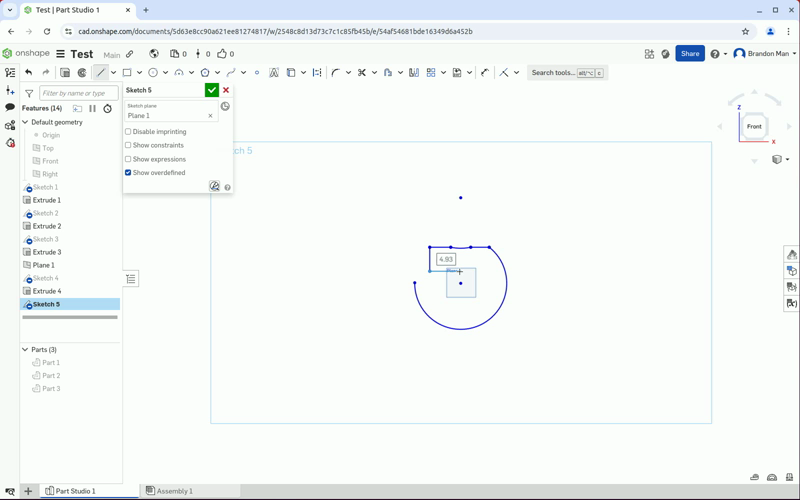
mouse_move(420, 271)
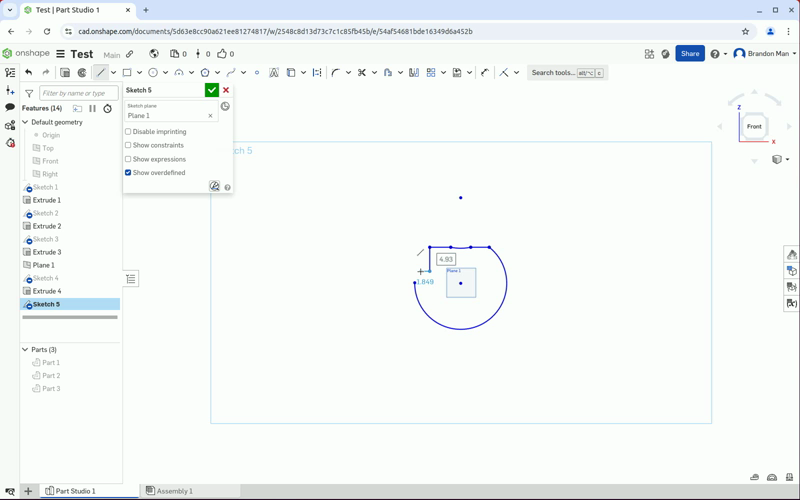
click(420, 271)
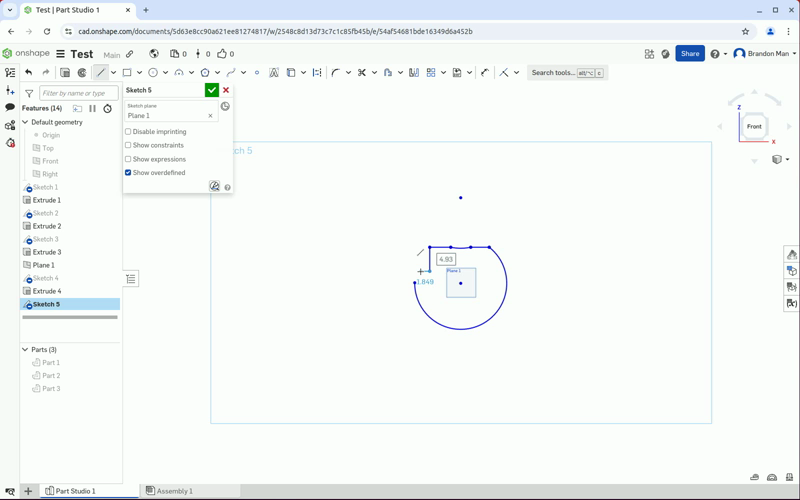
key_up(shift)
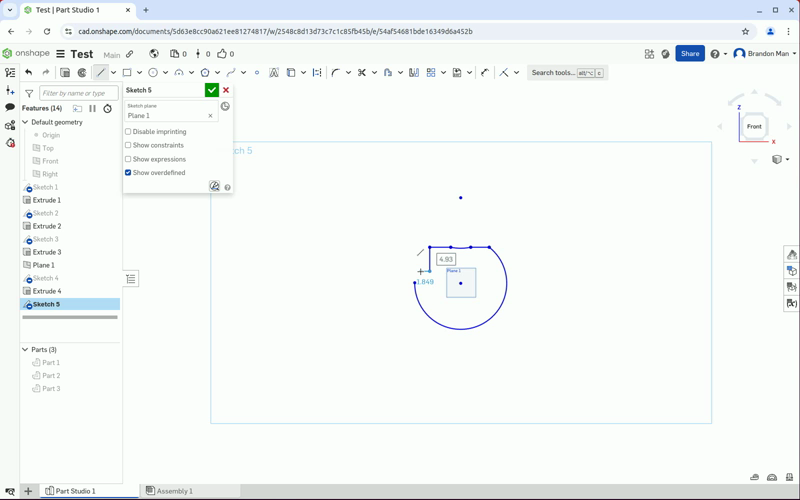
key_down(shift)
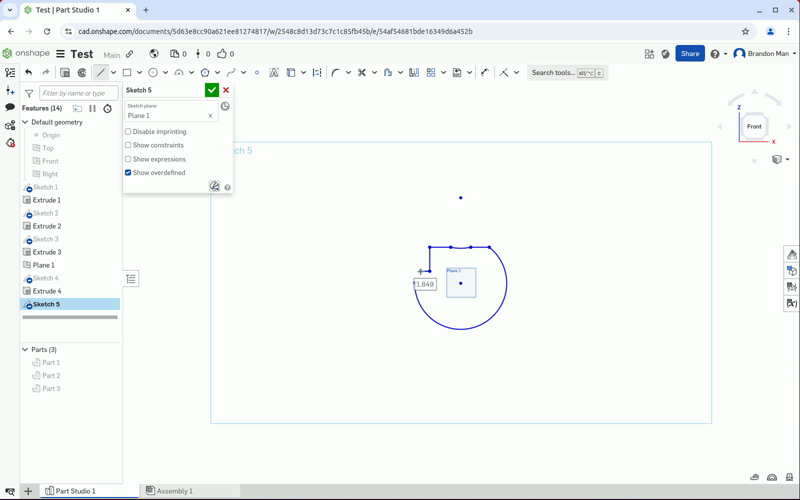
mouse_move(450, 271)
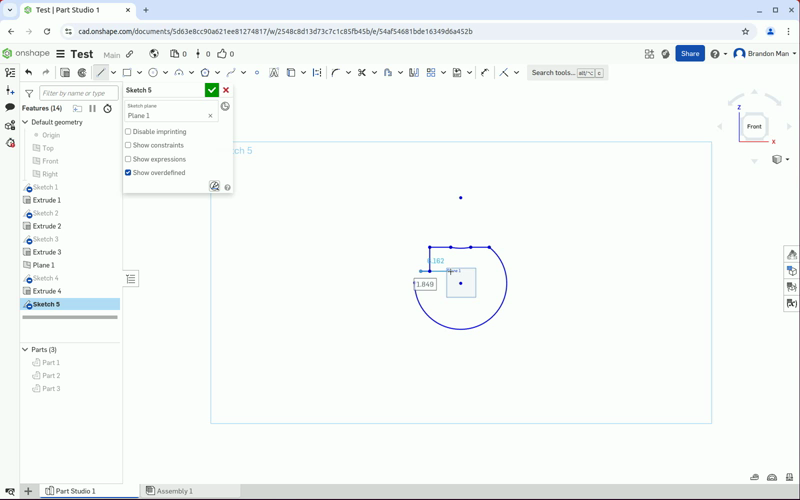
mouse_move(420, 258)
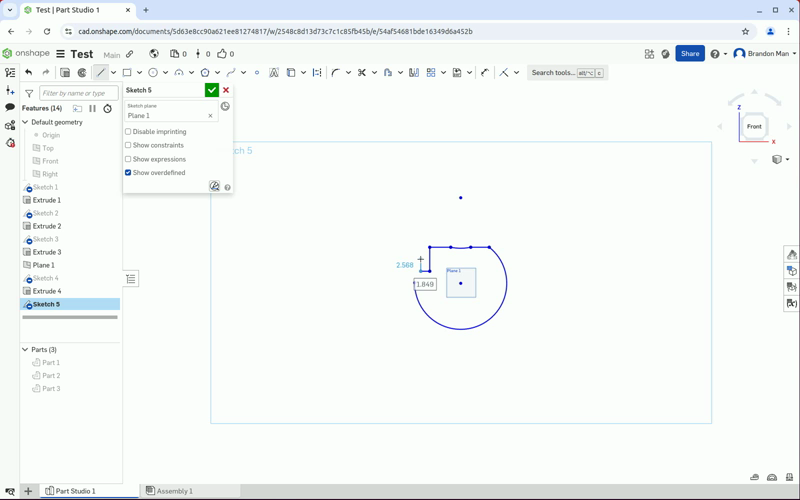
click(420, 258)
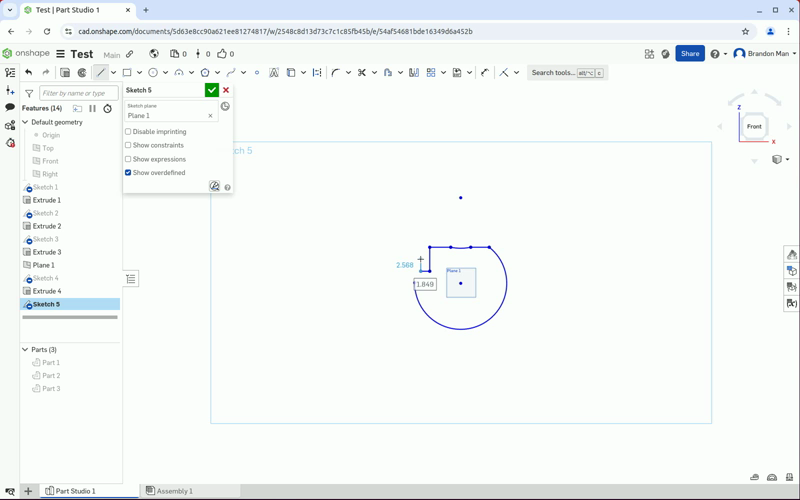
key_up(shift)
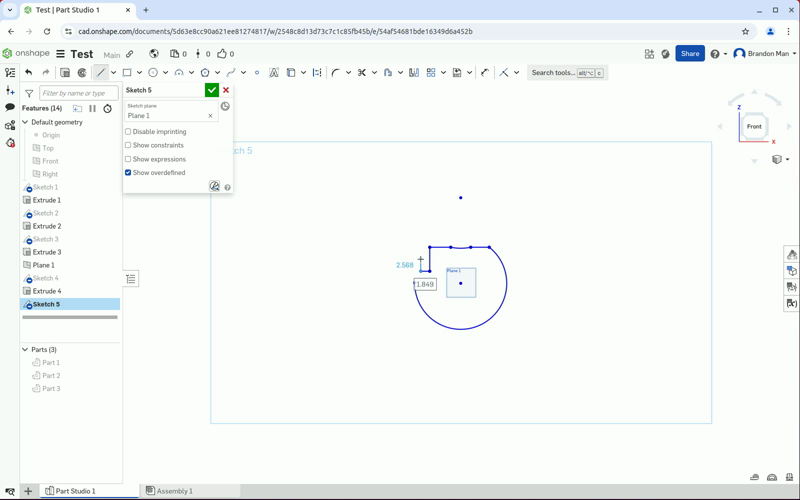
key_down(shift)
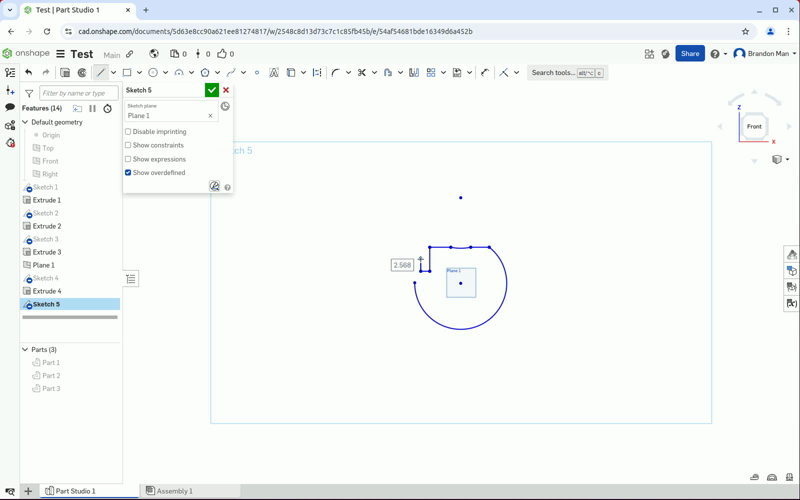
mouse_move(450, 258)
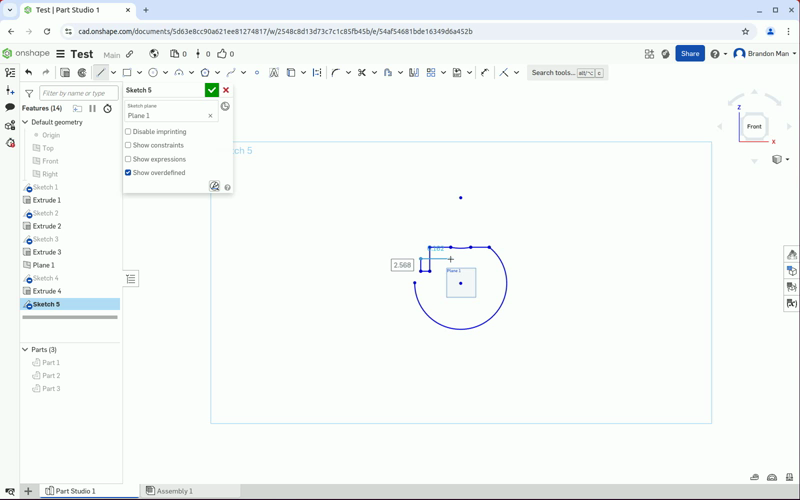
mouse_move(414, 258)
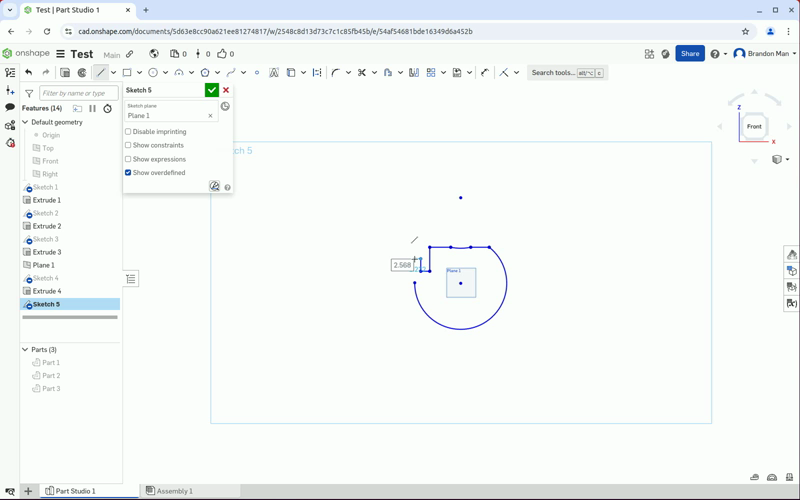
scroll(6)
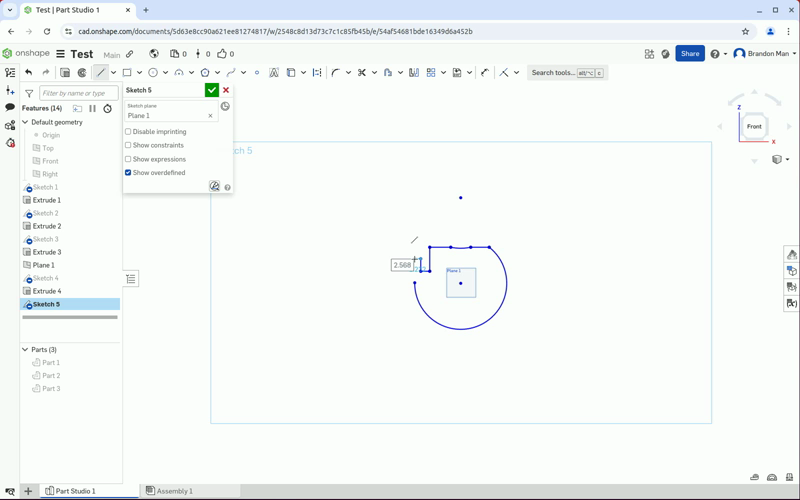
scroll(6)
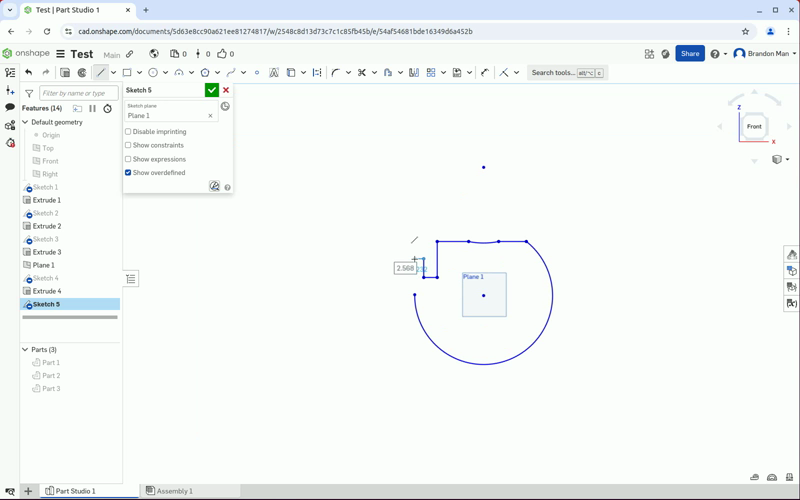
scroll(6)
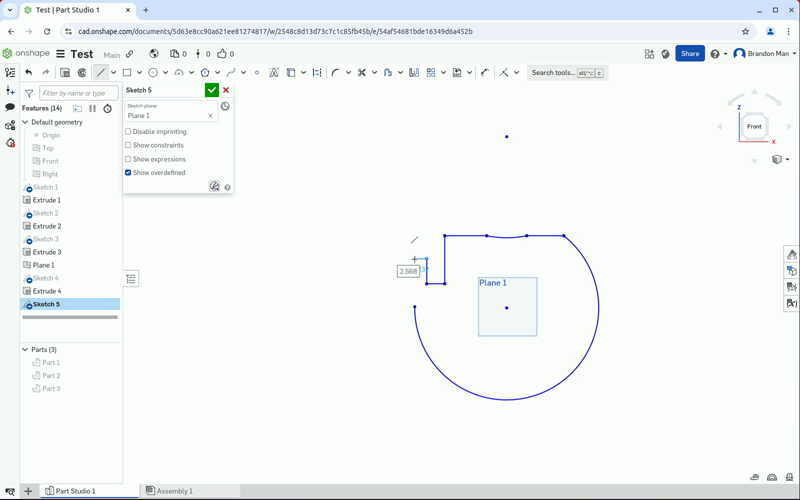
scroll(6)
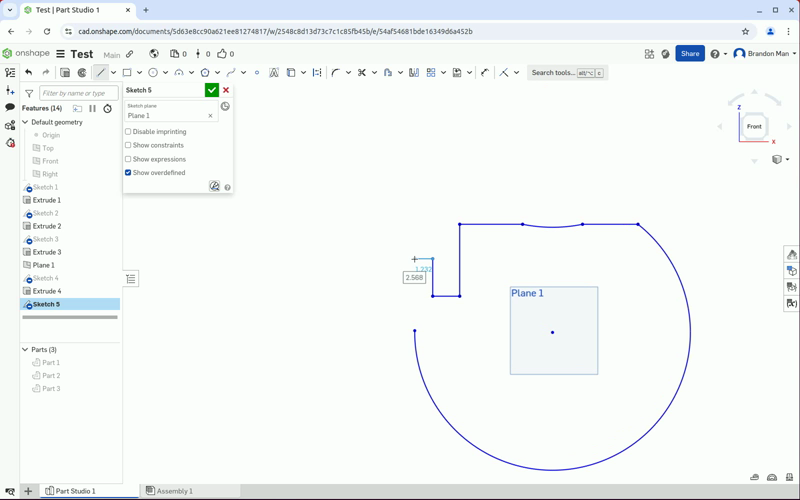
scroll(6)
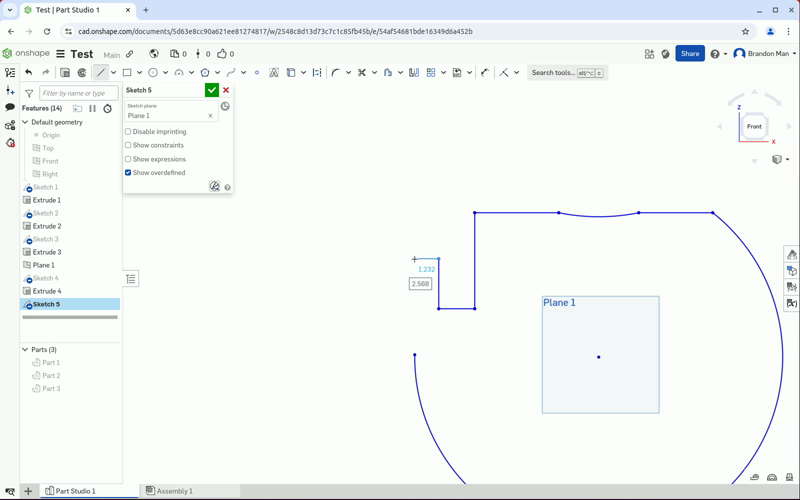
scroll(6)
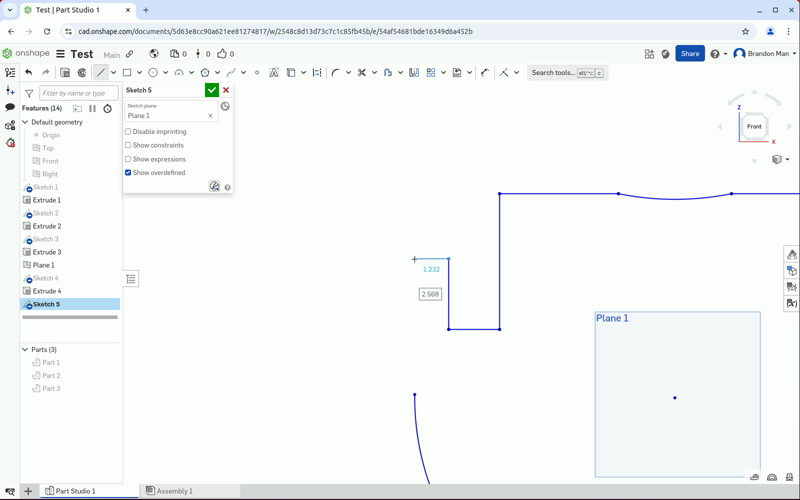
scroll(6)
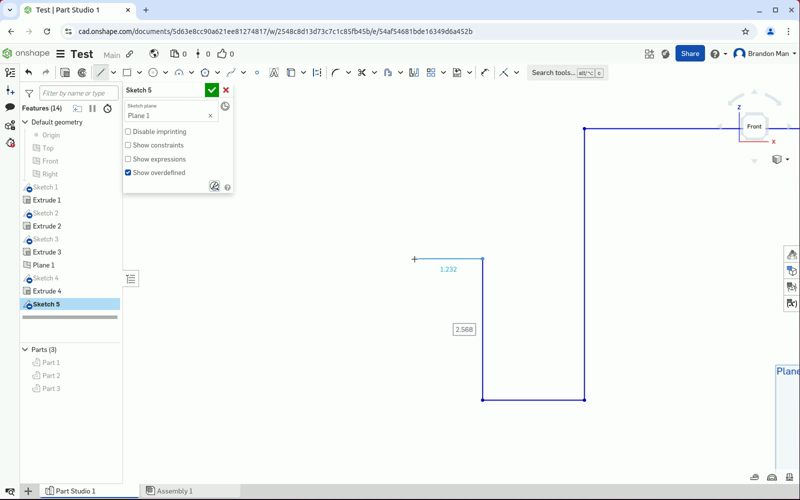
click(414, 258)
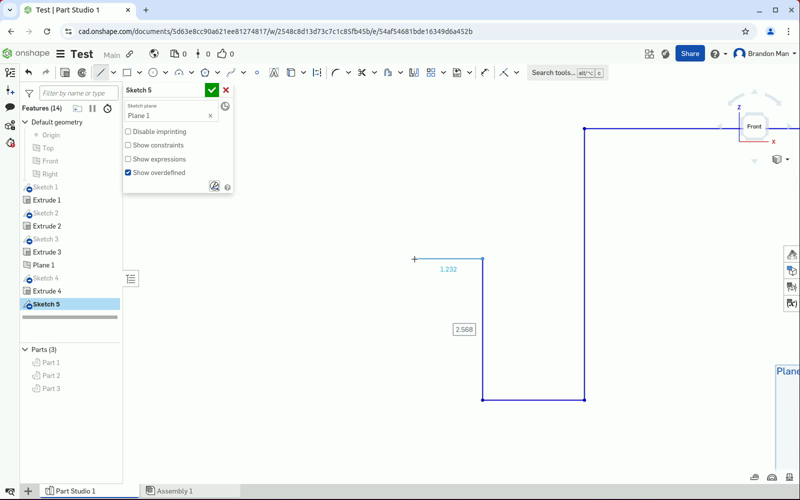
scroll(-6)
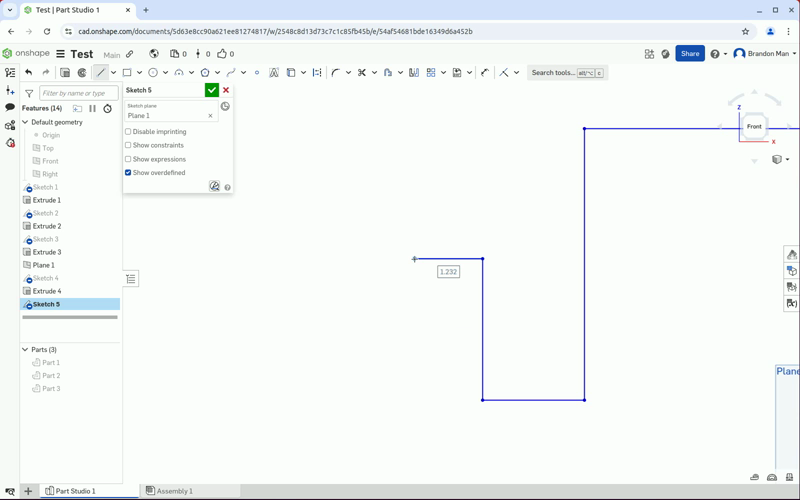
scroll(-6)
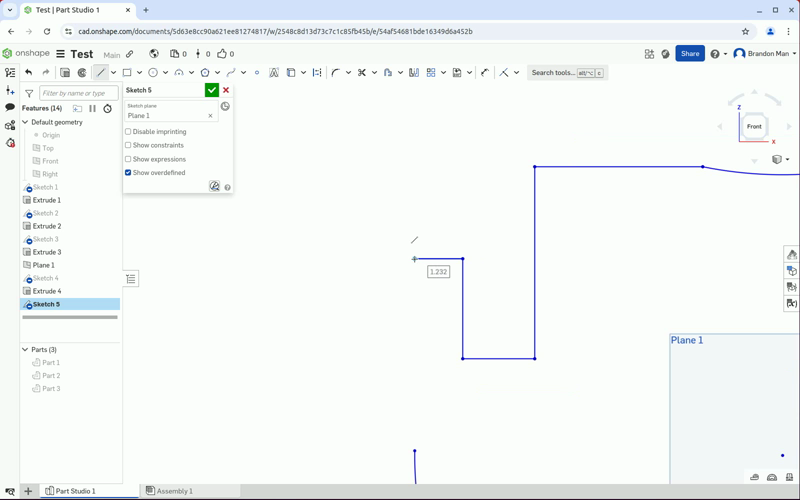
scroll(-6)
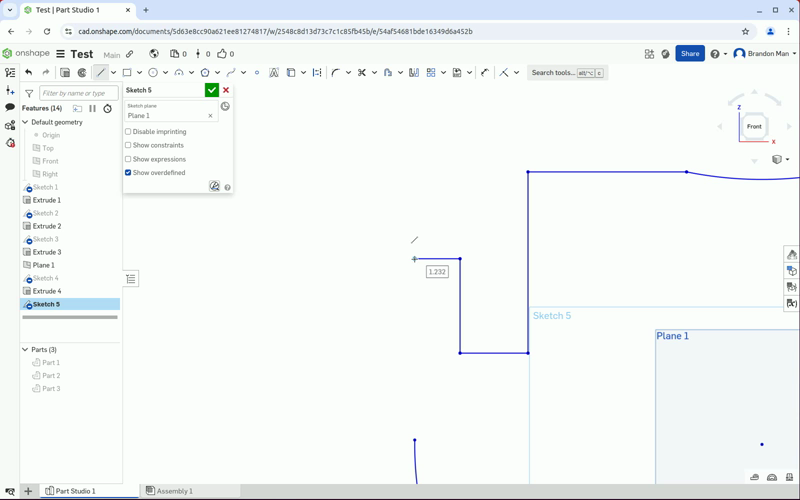
scroll(-6)
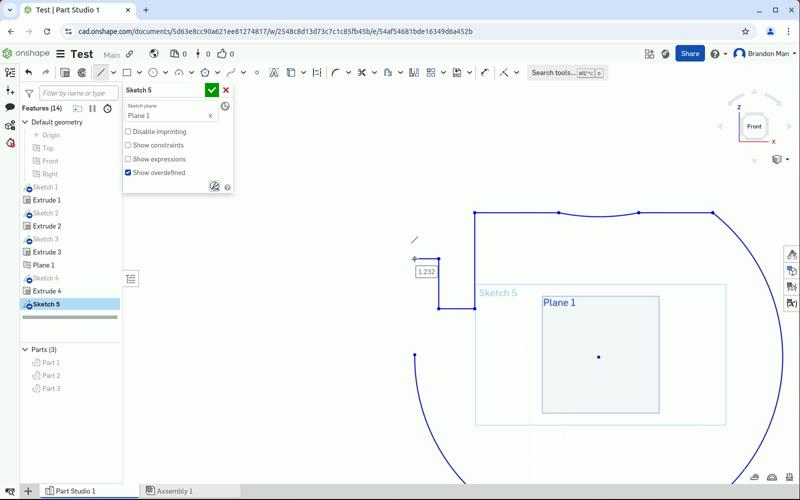
scroll(-6)
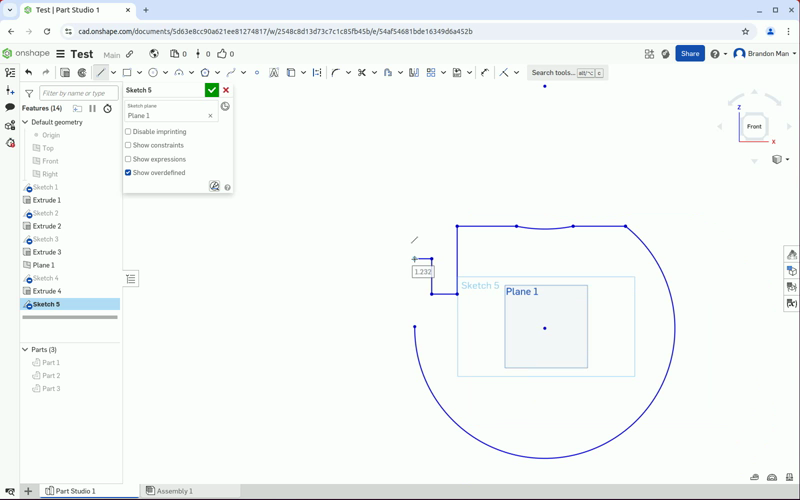
scroll(-6)
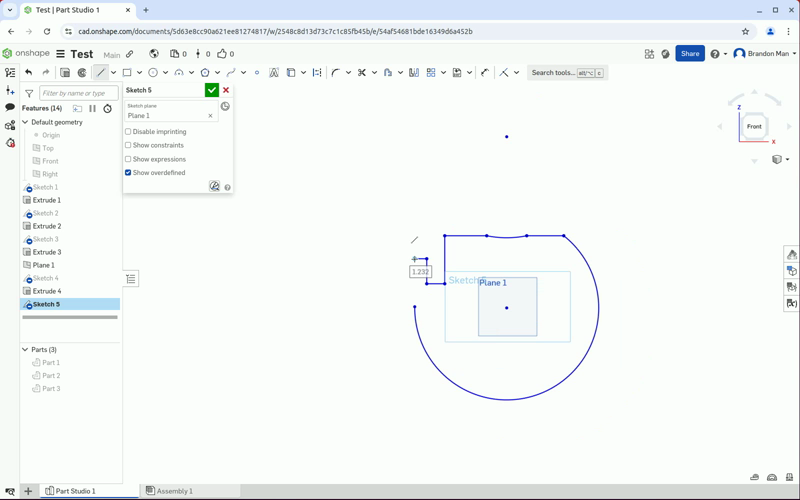
scroll(-6)
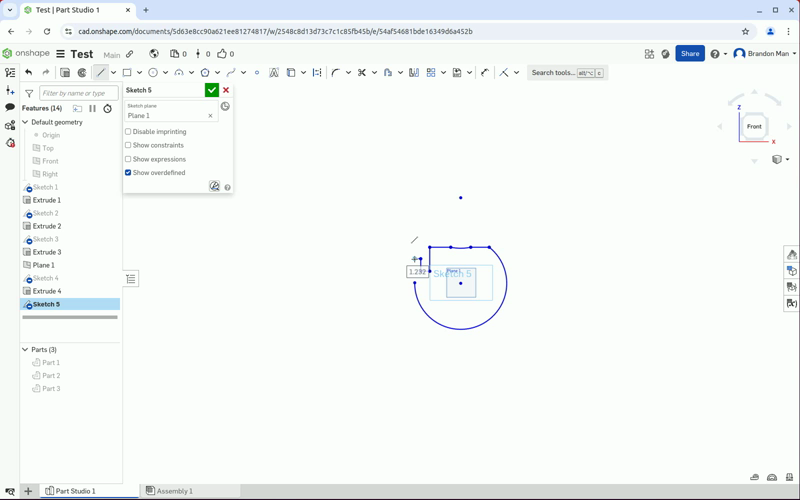
key_up(shift)
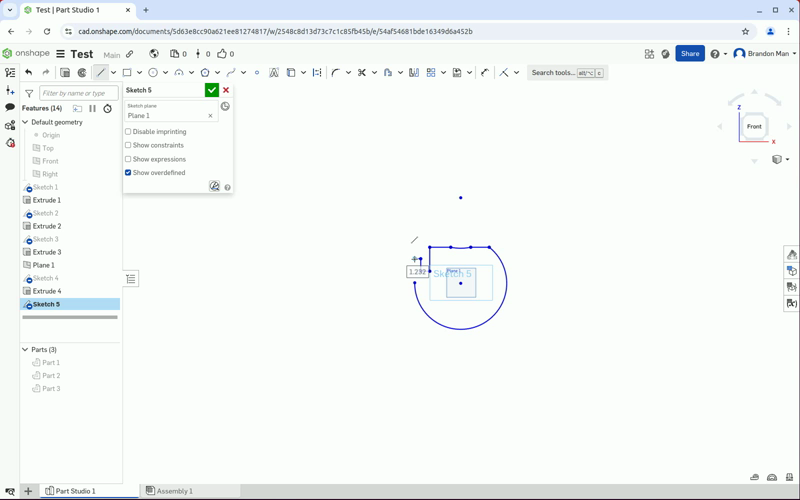
mouse_move(444, 258)
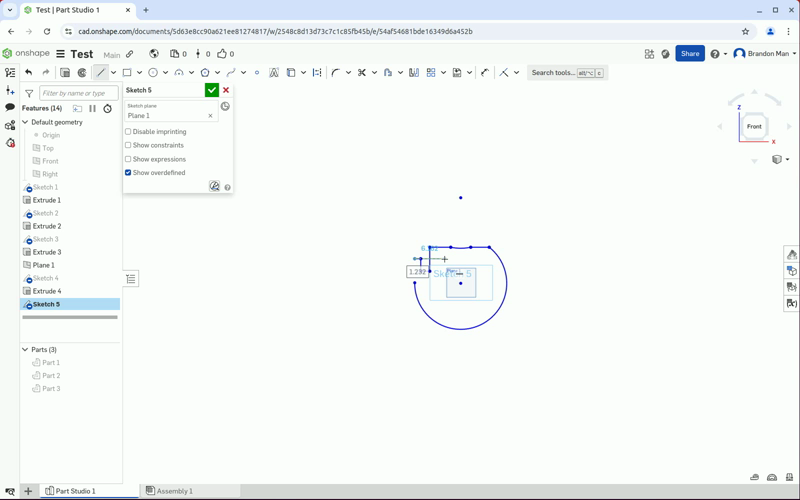
key_down(shift)
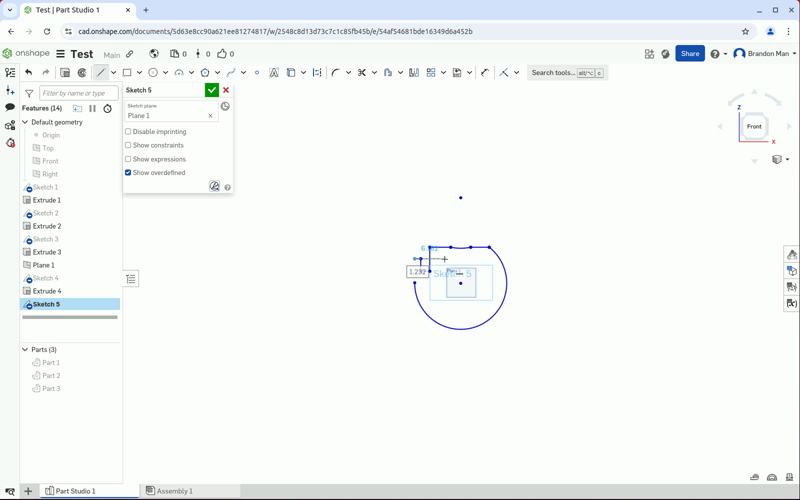
mouse_move(414, 282)
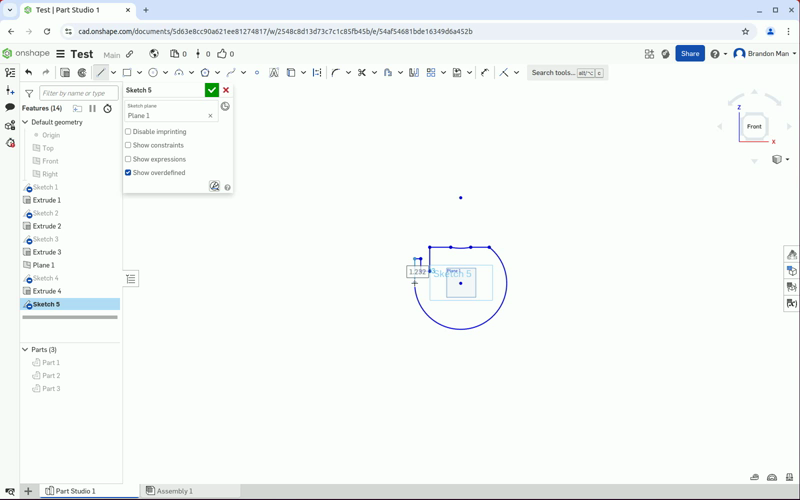
key_up(shift)
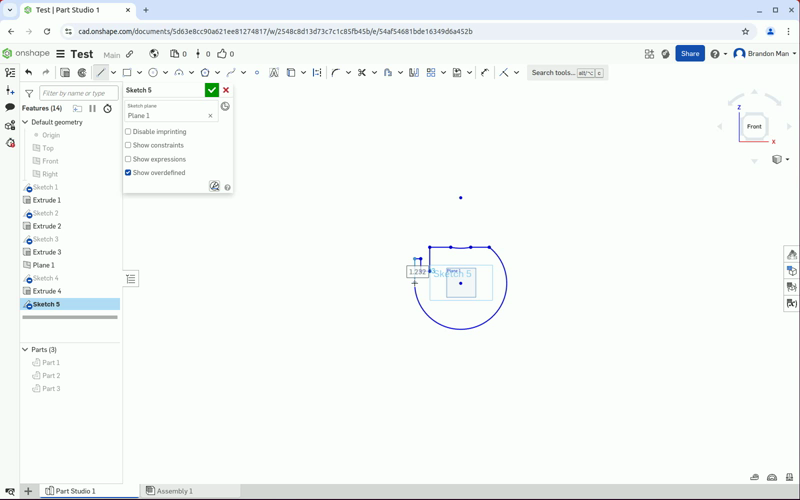
click(414, 282)
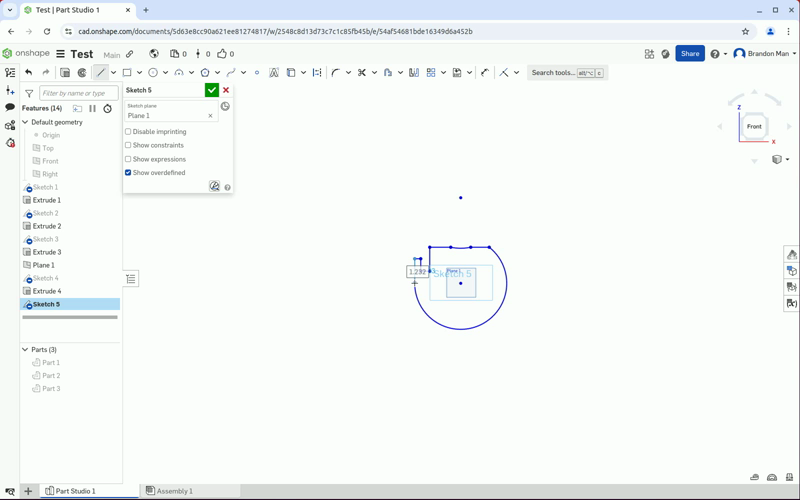
key(esc)
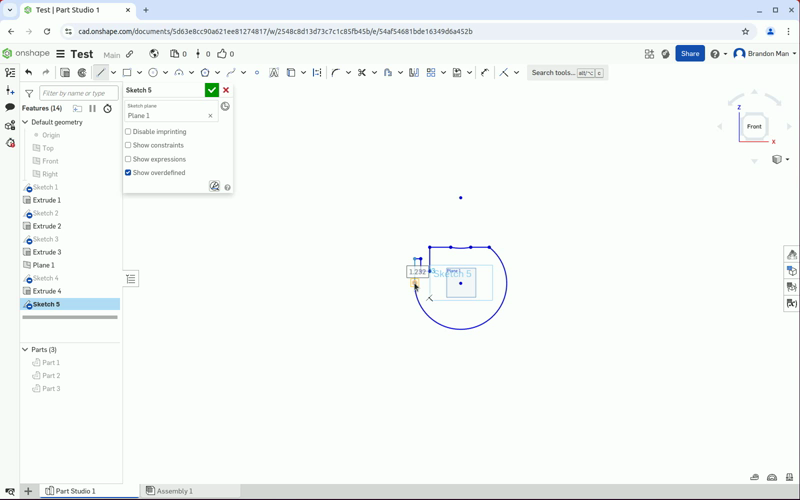
key(c)
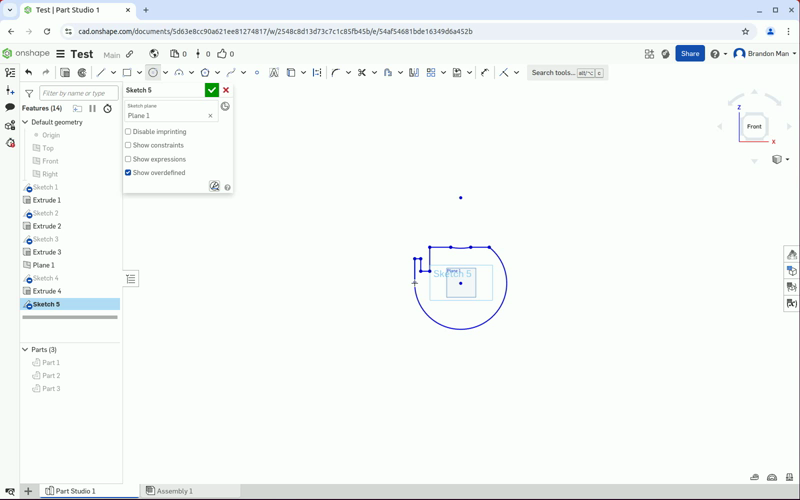
key_down(shift)
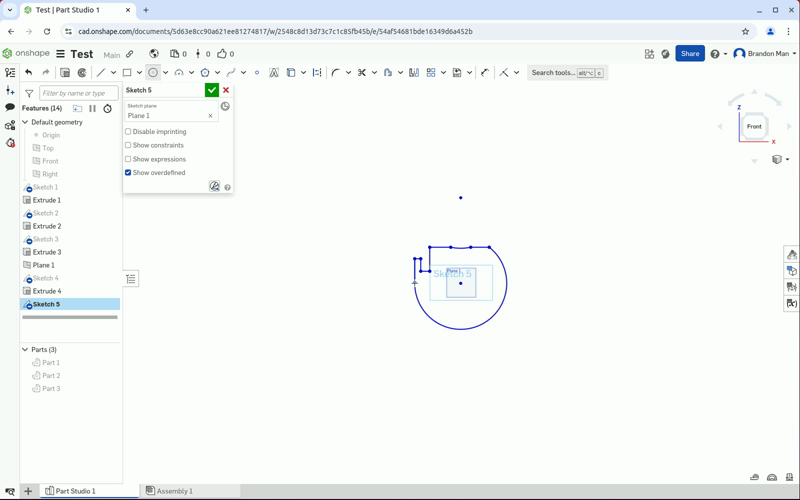
mouse_move(461, 282)
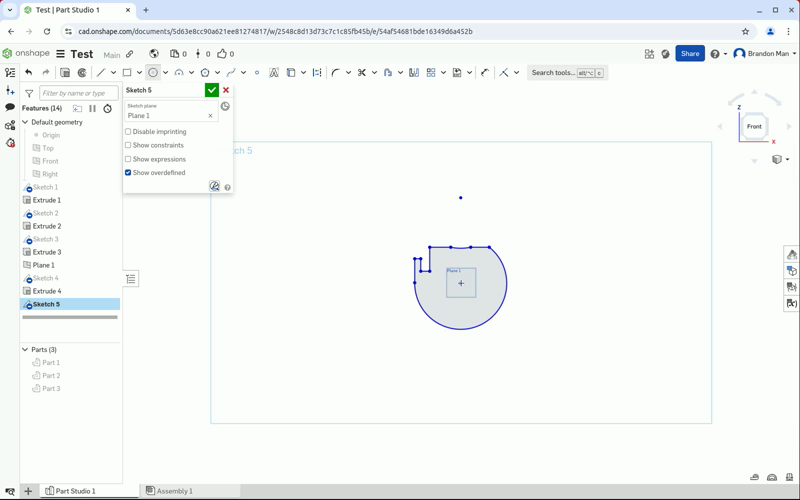
scroll(6)
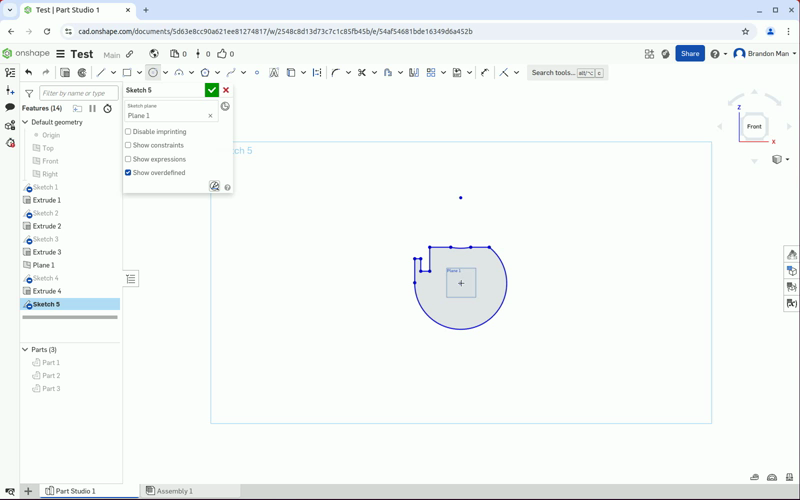
scroll(6)
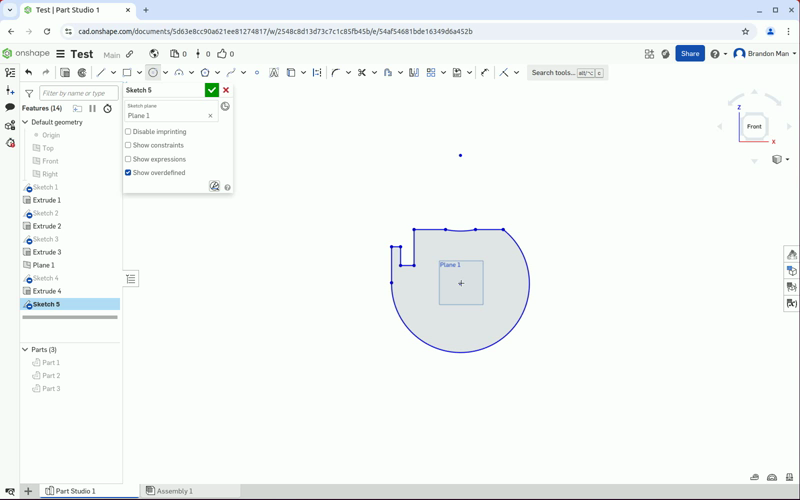
scroll(6)
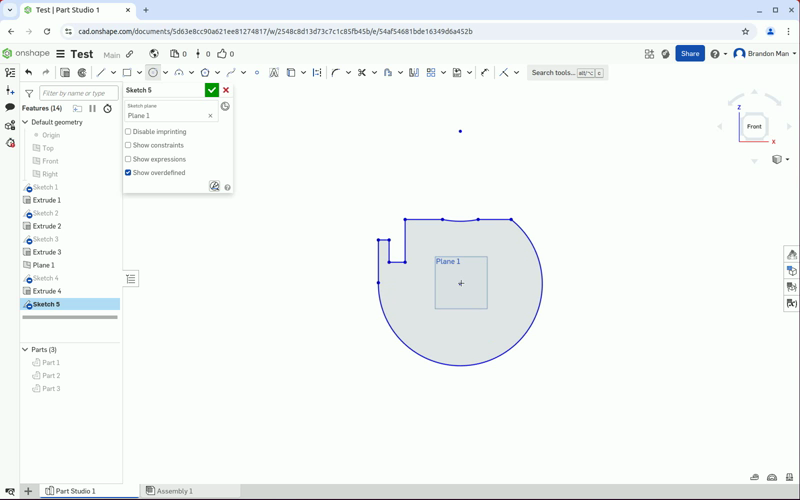
scroll(6)
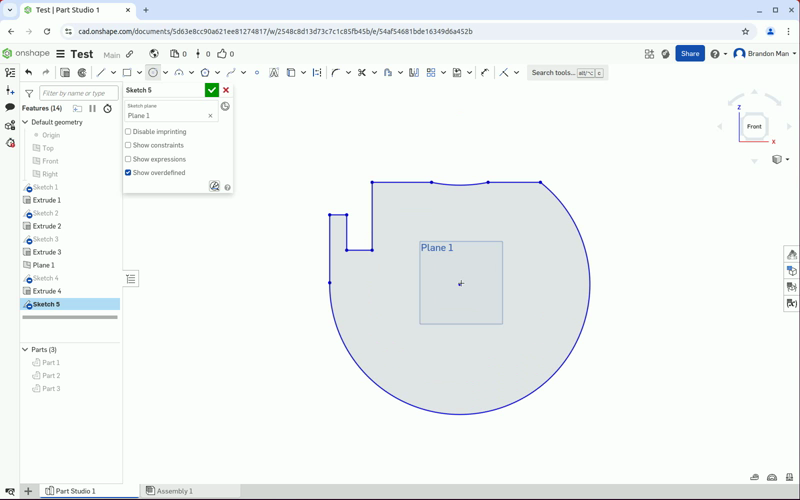
scroll(6)
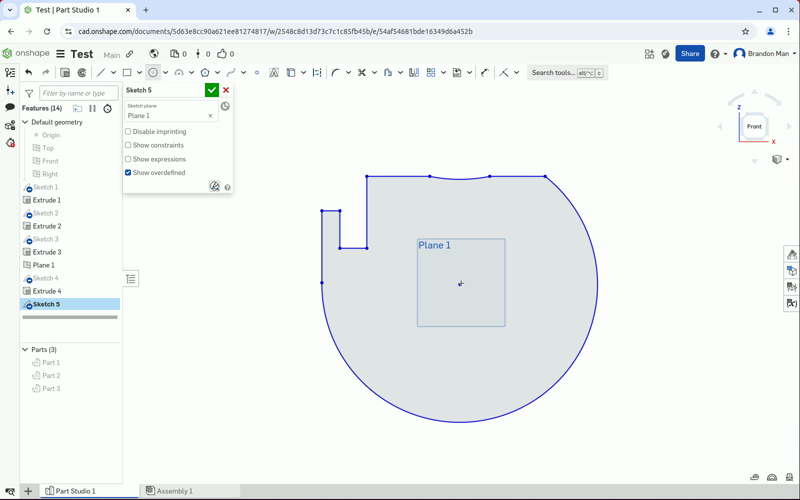
scroll(6)
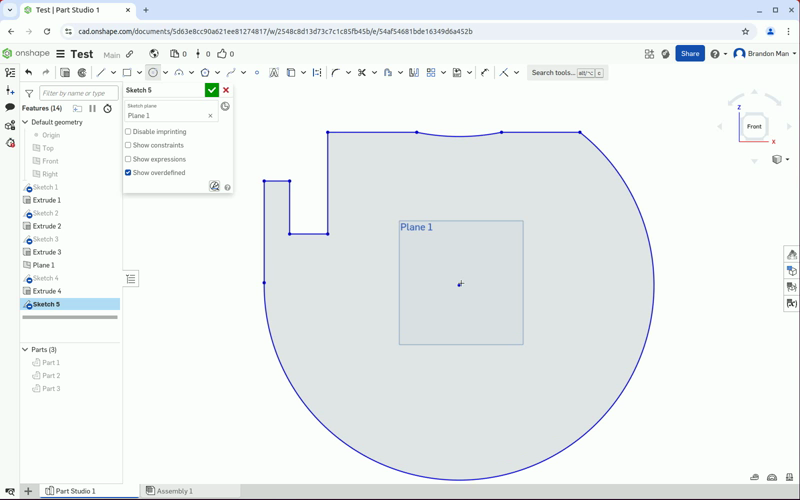
scroll(6)
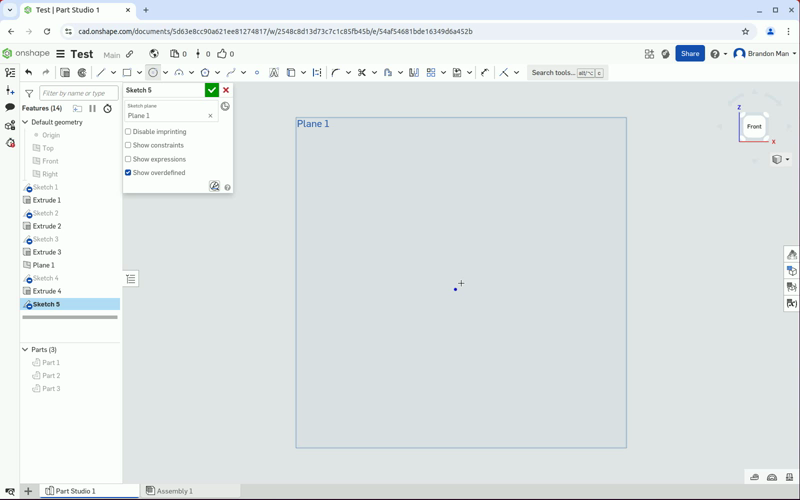
click(461, 282)
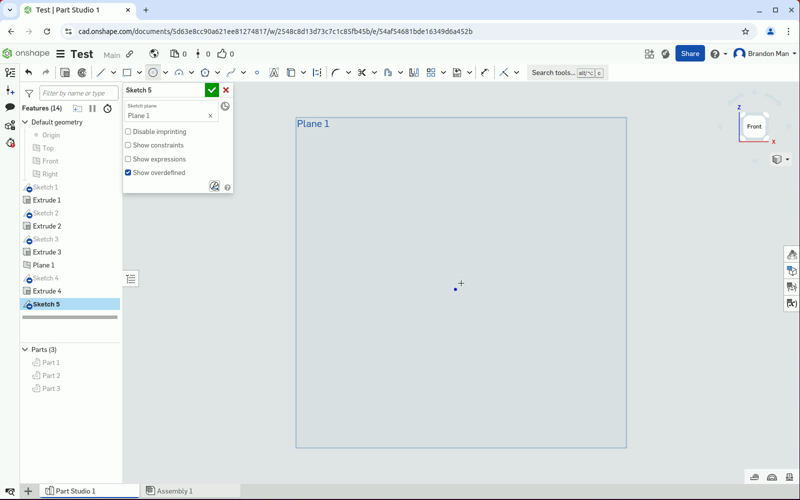
scroll(-6)
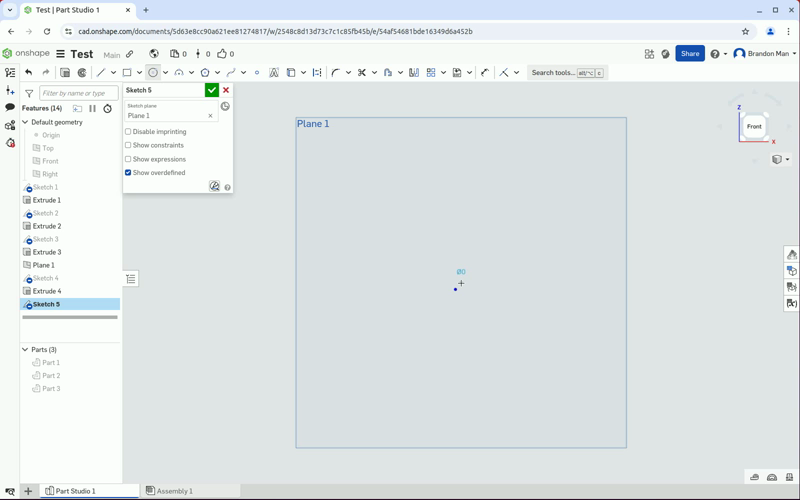
scroll(-6)
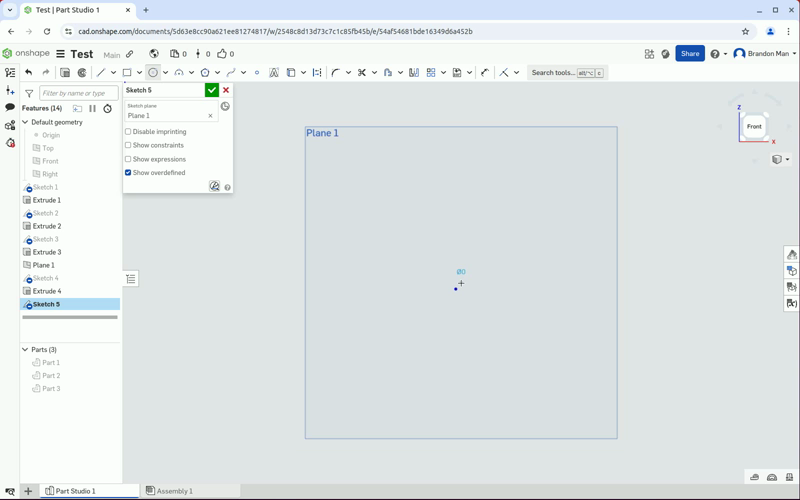
scroll(-6)
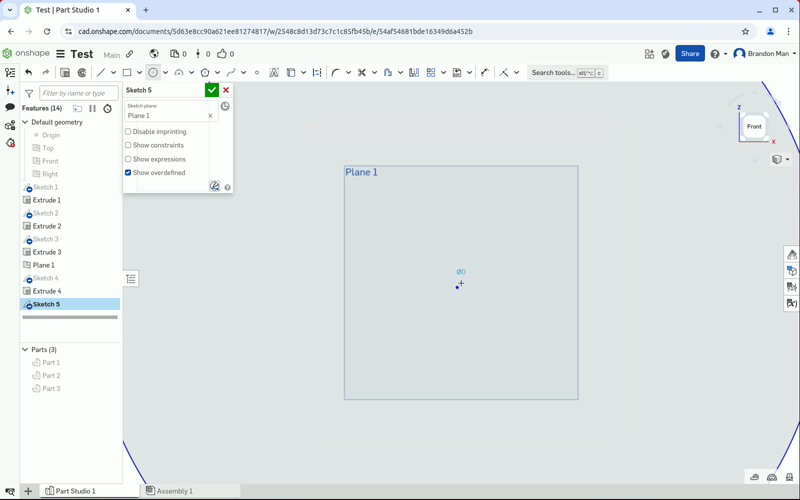
scroll(-6)
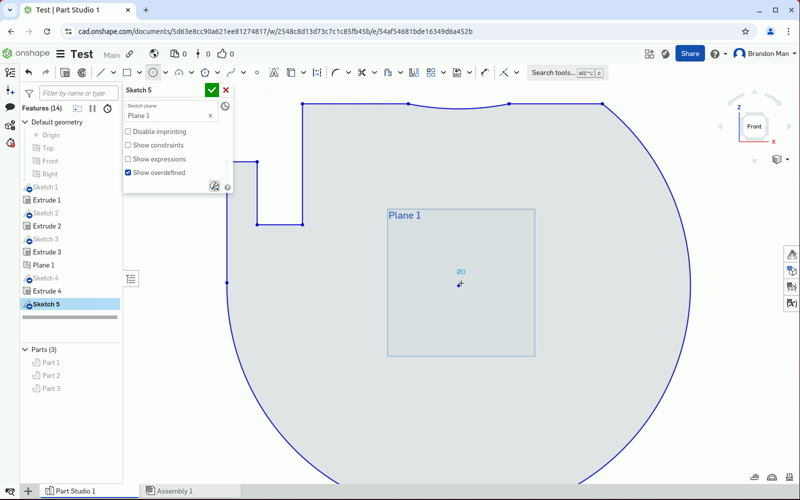
scroll(-6)
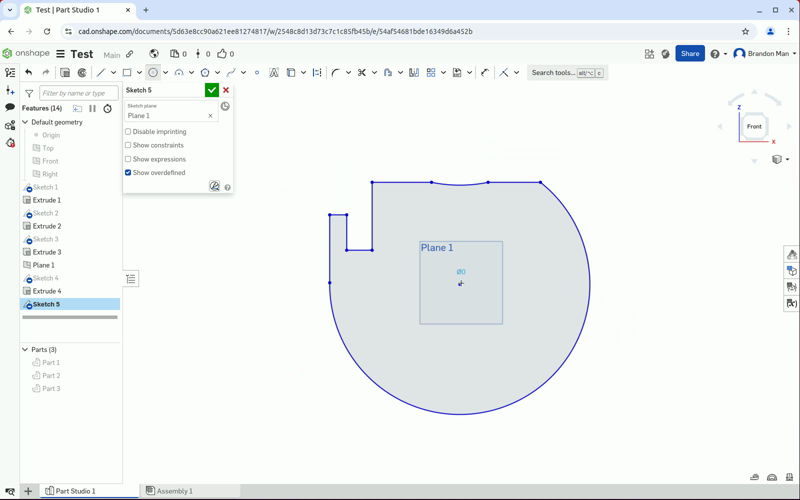
scroll(-6)
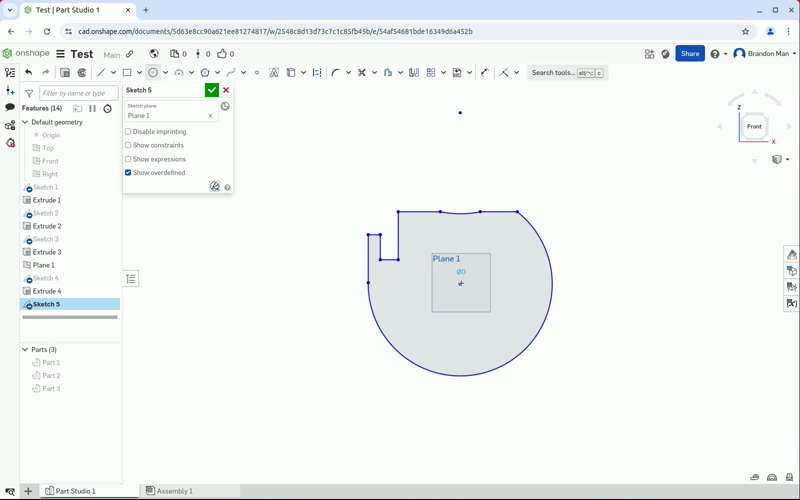
scroll(-6)
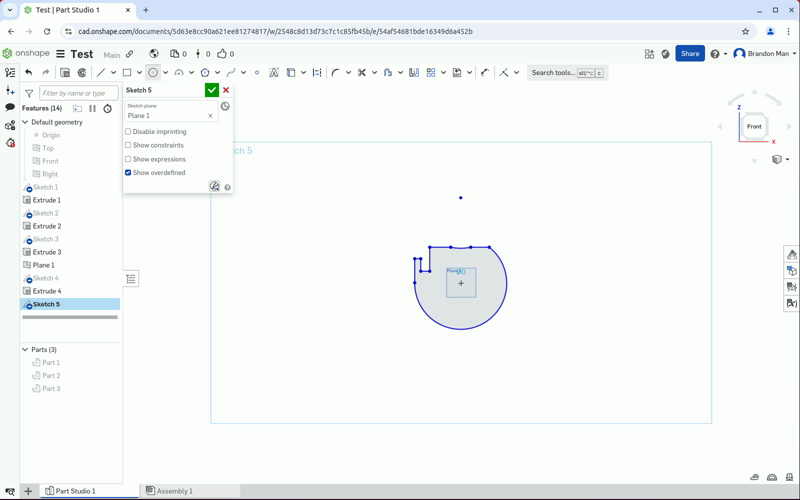
key_up(shift)
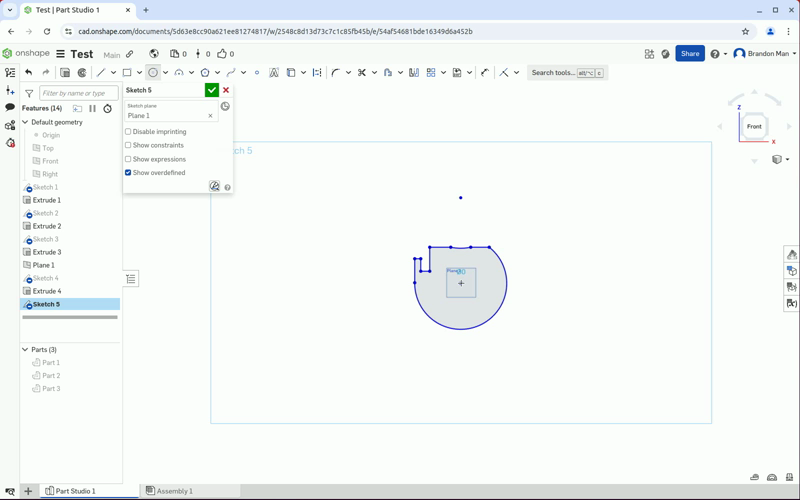
mouse_move(492, 282)
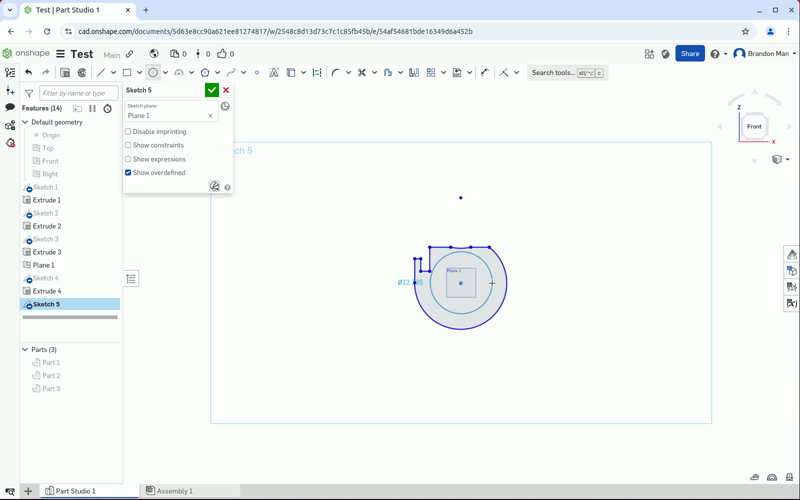
click(492, 282)
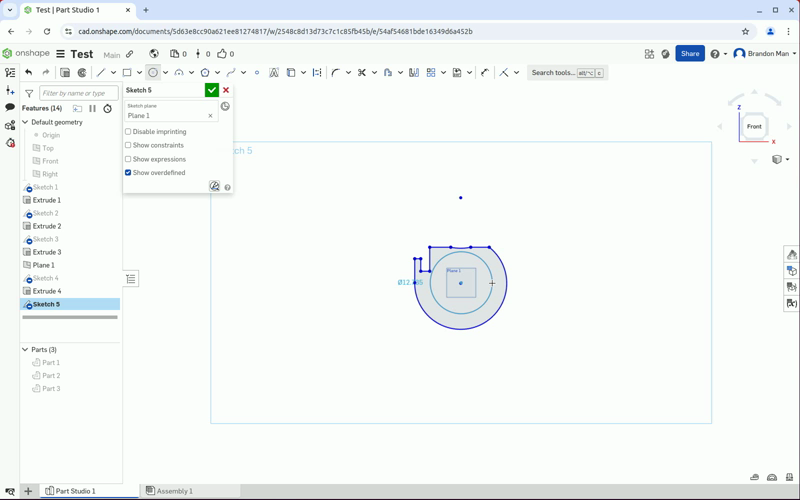
key(esc)
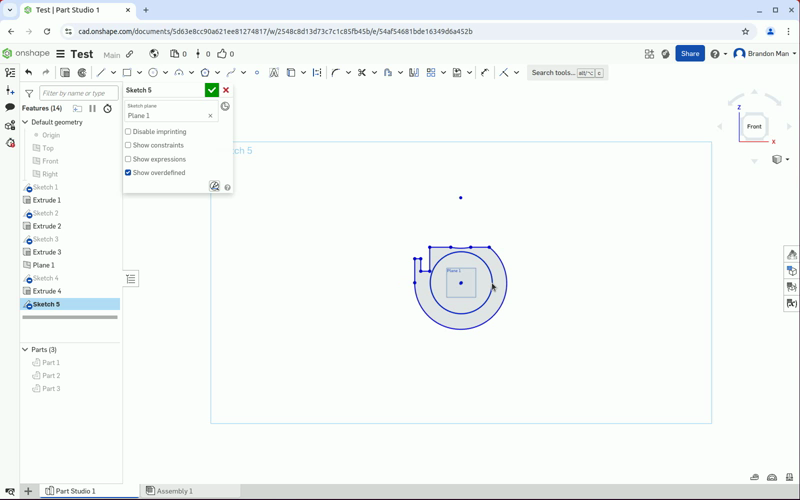
mouse_move(449, 318)
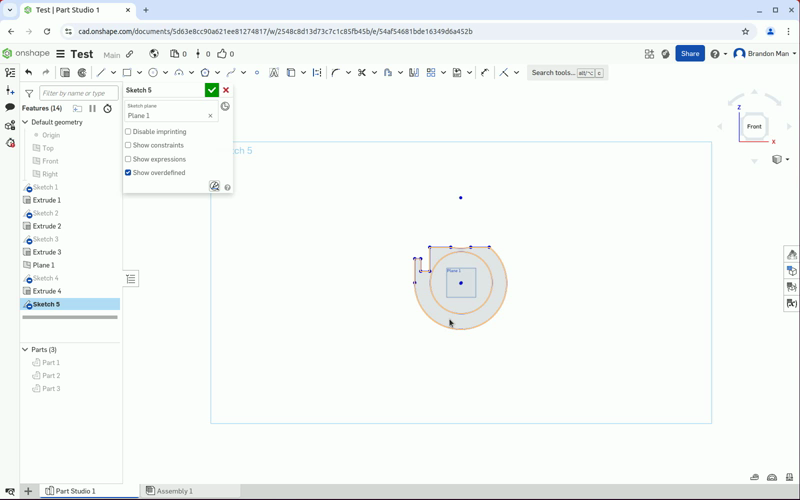
click(449, 318)
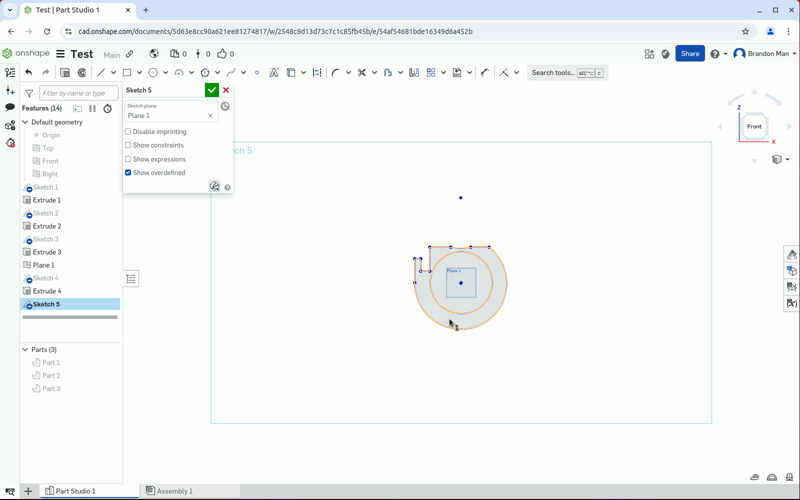
mouse_move(73, 352)
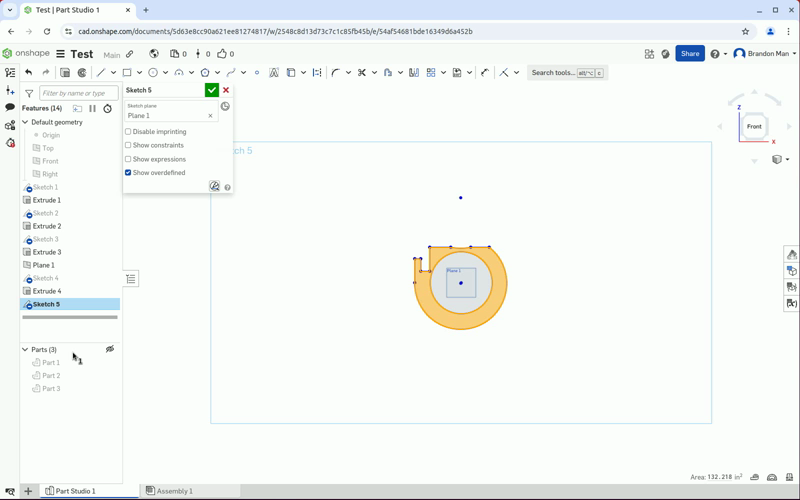
key(shift+y)
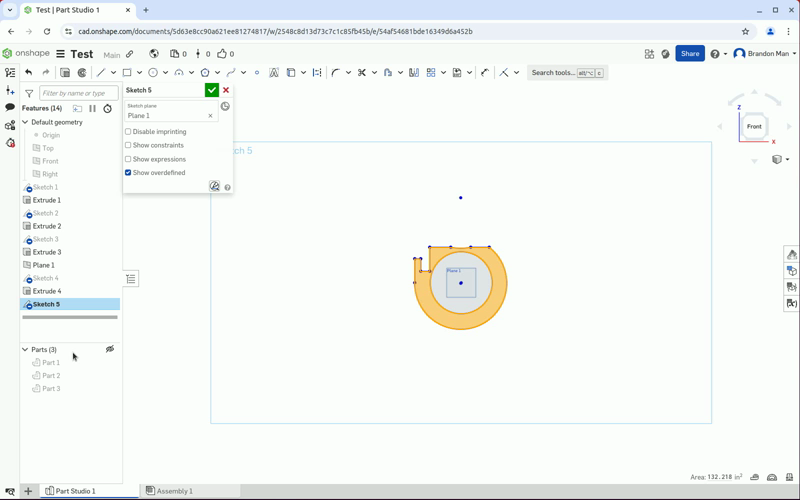
key(shift+e)
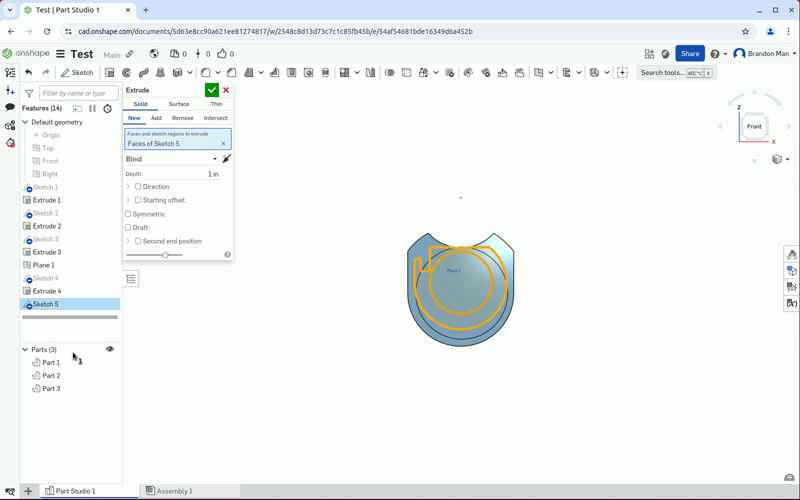
mouse_move(143, 106)
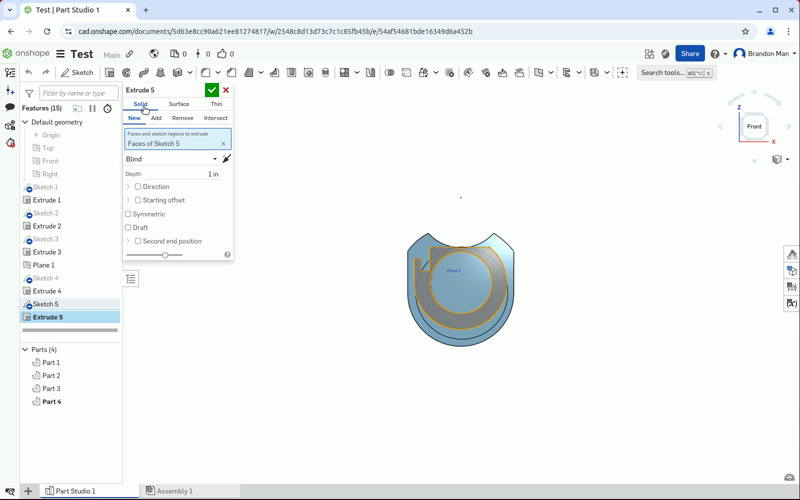
click(143, 106)
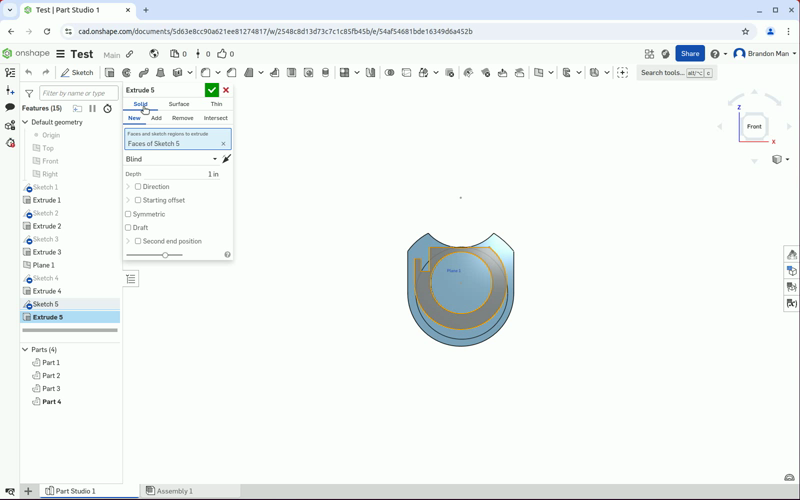
mouse_move(186, 120)
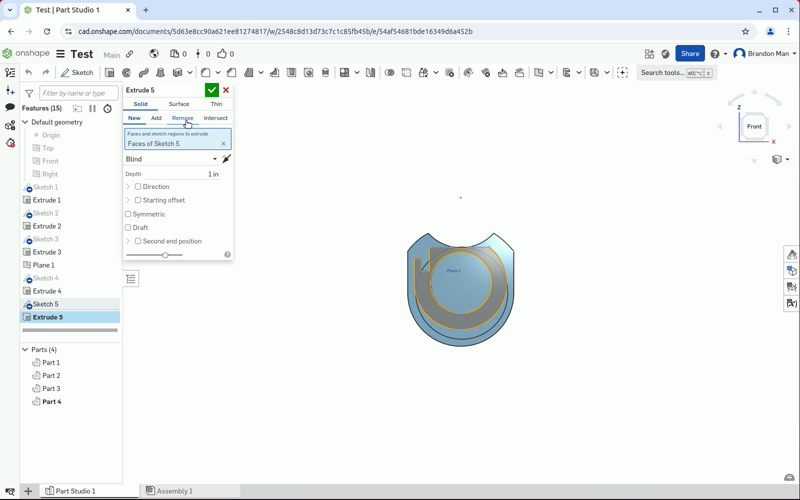
click(186, 120)
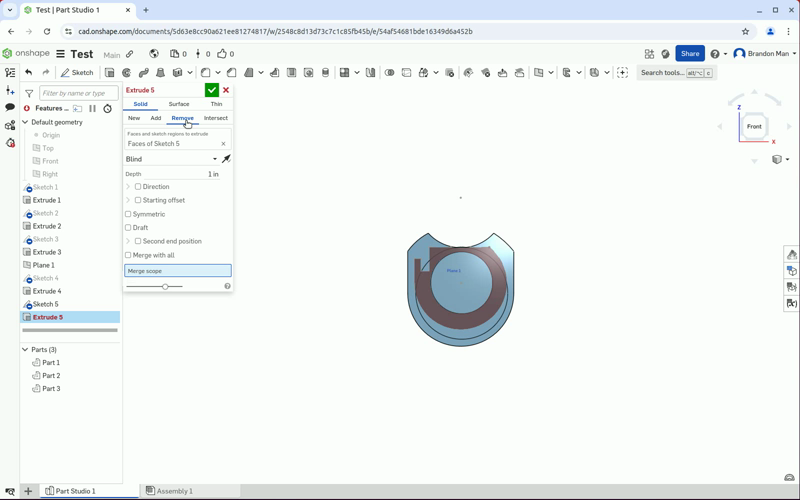
key(tab, 4)
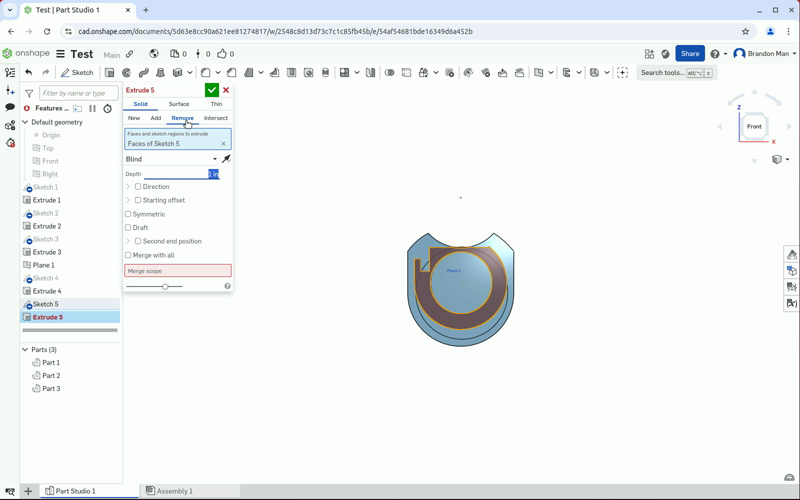
text(11.554)
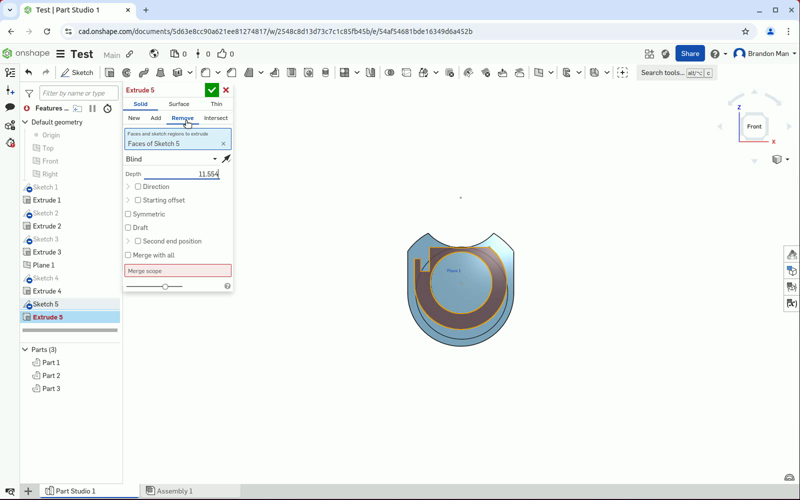
key(tab, 6)
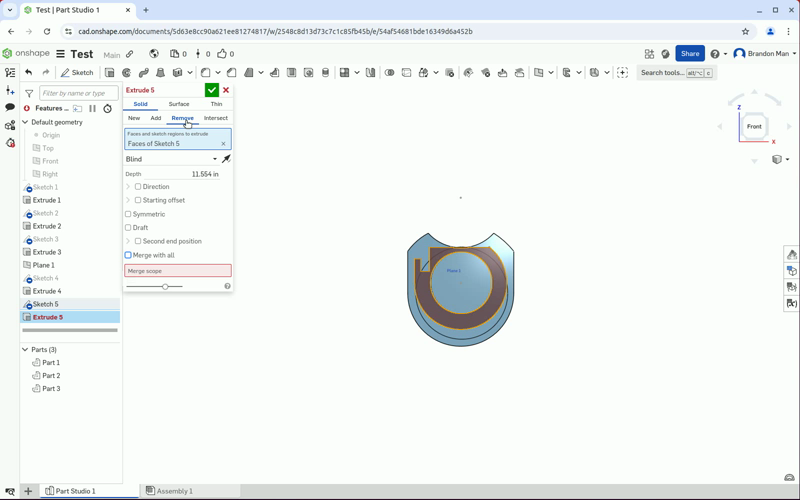
key(space)
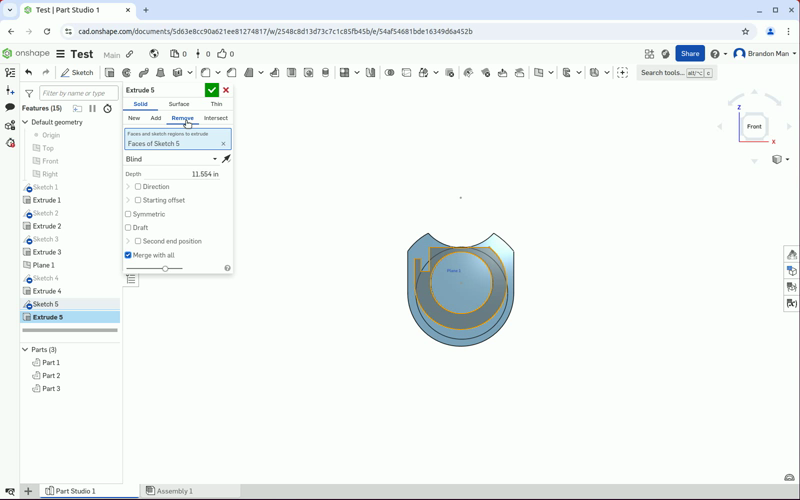
key(enter)
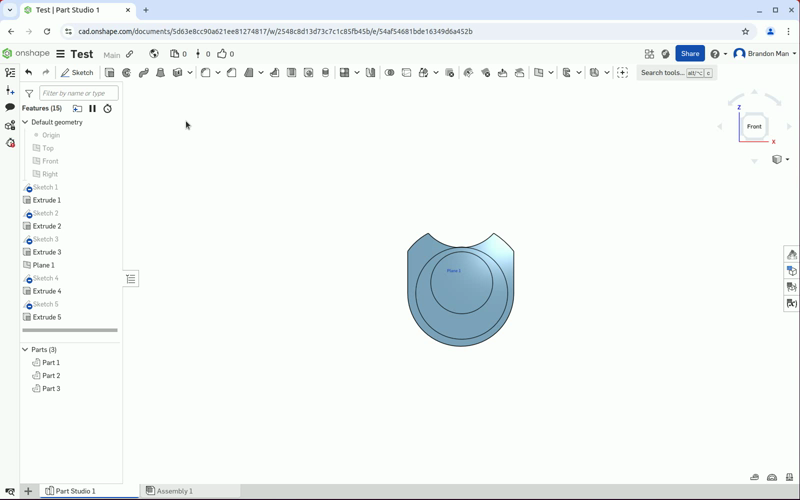
key(shift+h)
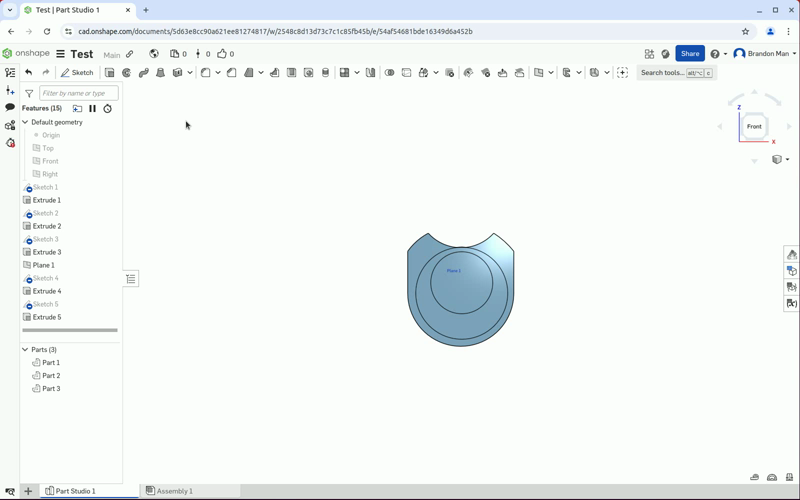
key(shift+h)
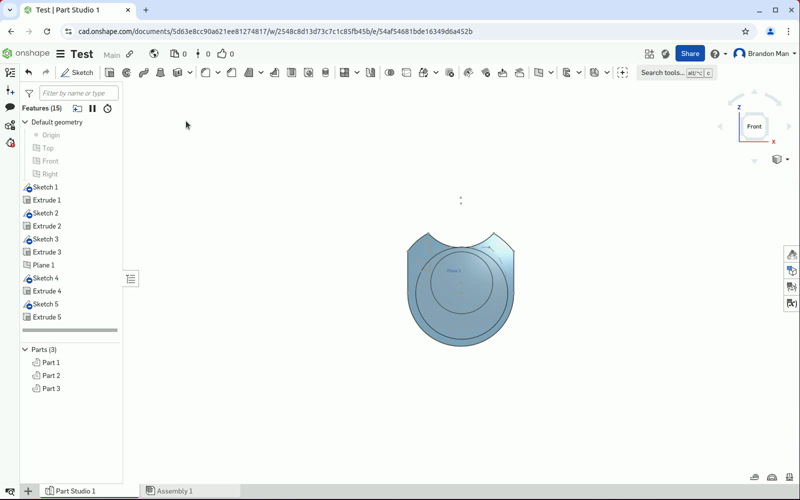
key(shift+7)
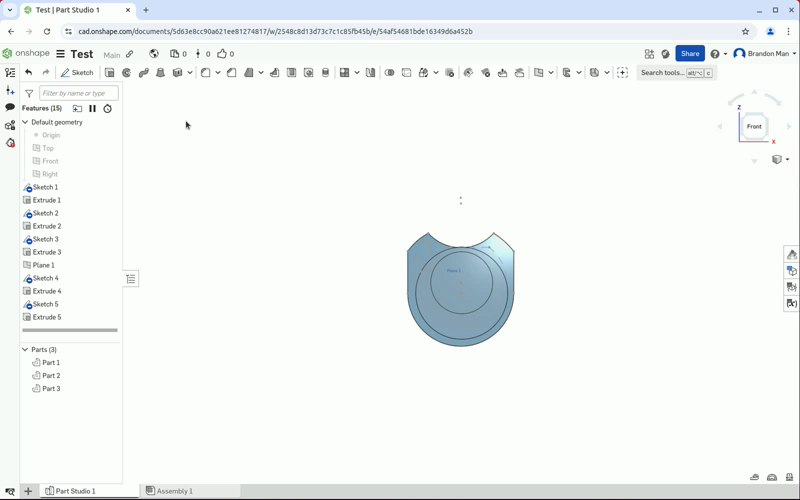
key(left, 2)
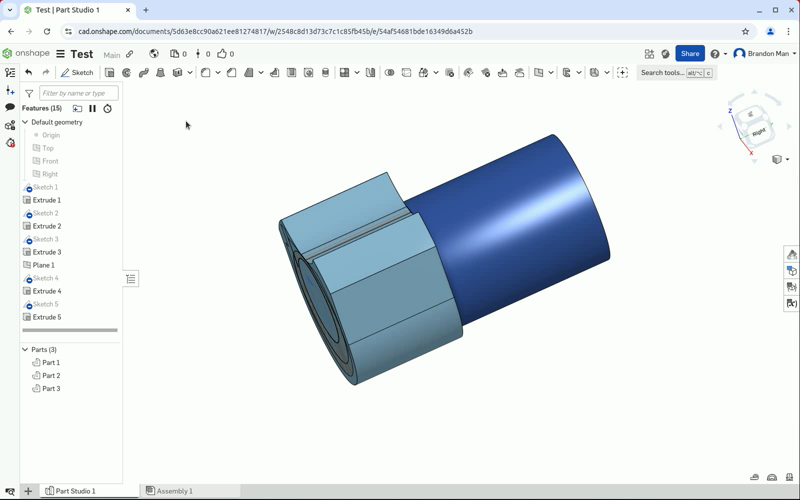
key(down, 2)
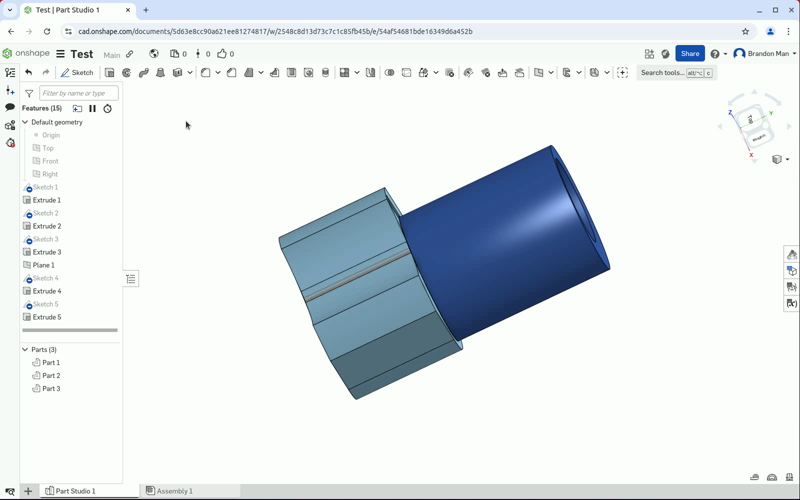
key(up, 2)
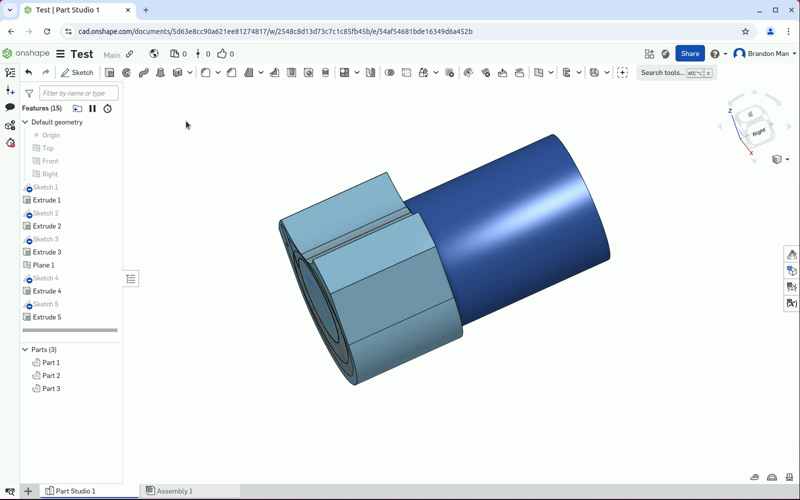
key(right, 2)
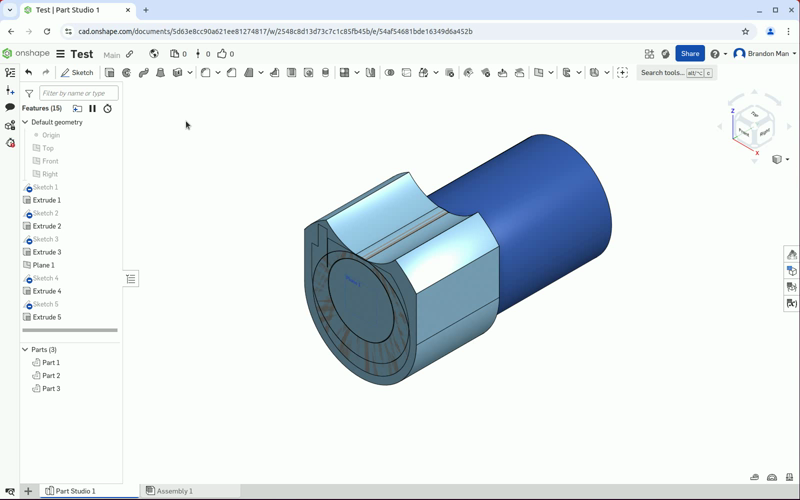
mouse_move(73, 189)
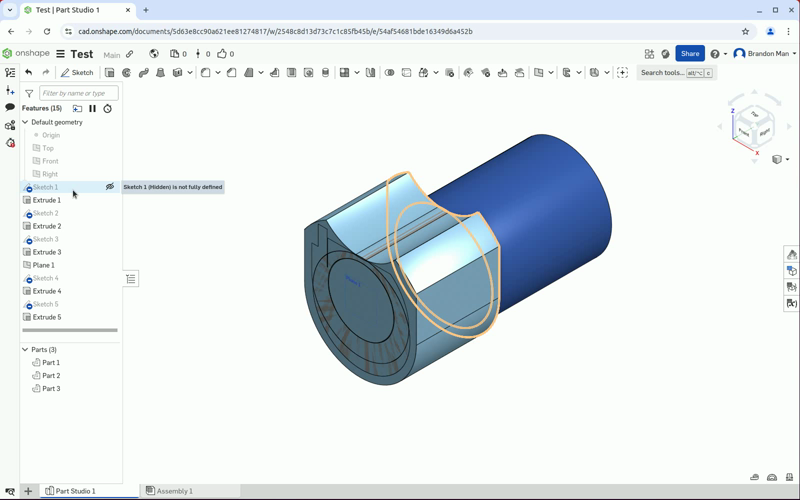
click(73, 189)